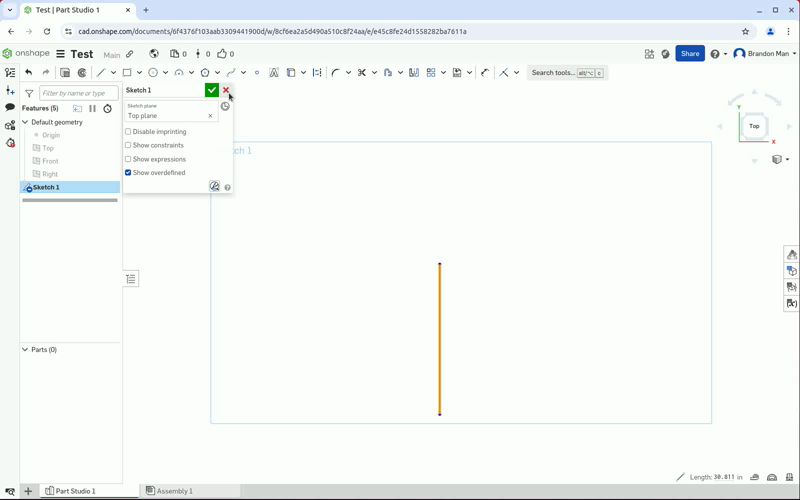
key(shift+h)
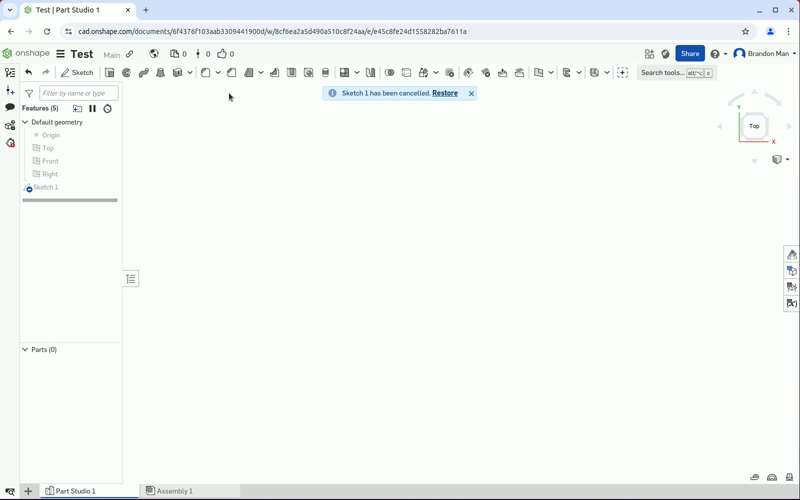
mouse_move(73, 352)
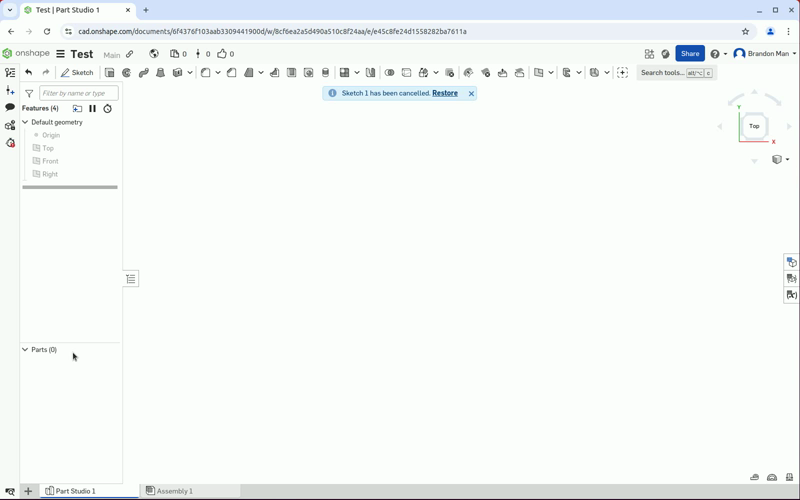
key(y)
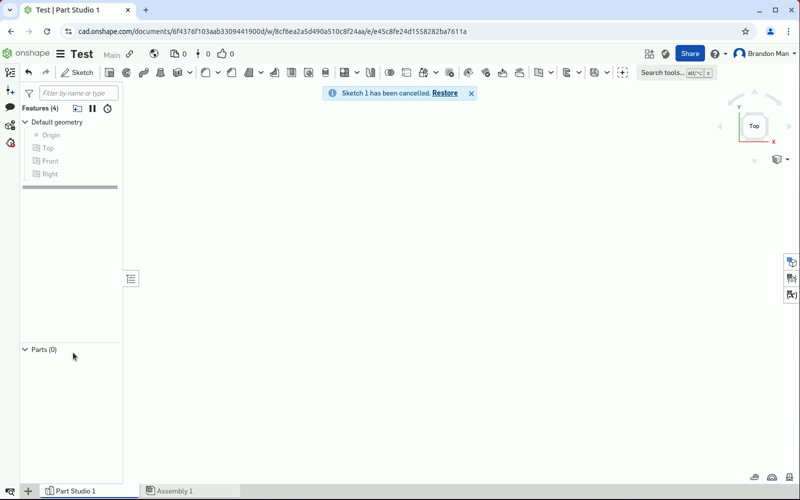
key(shift+p)
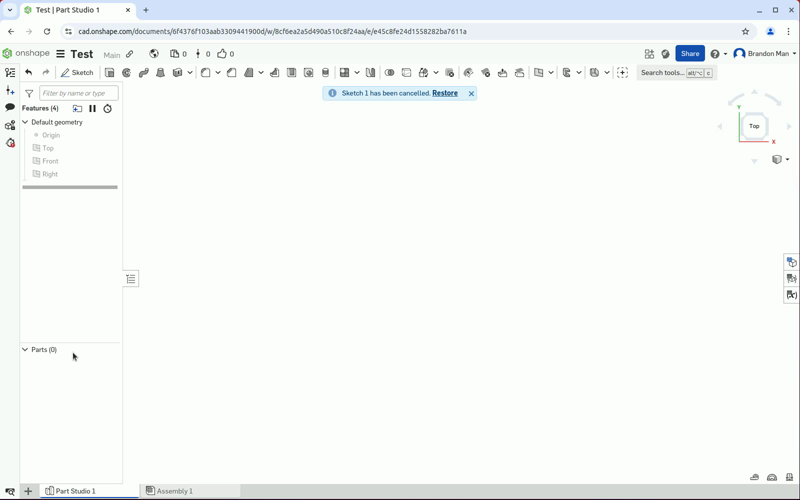
key(space)
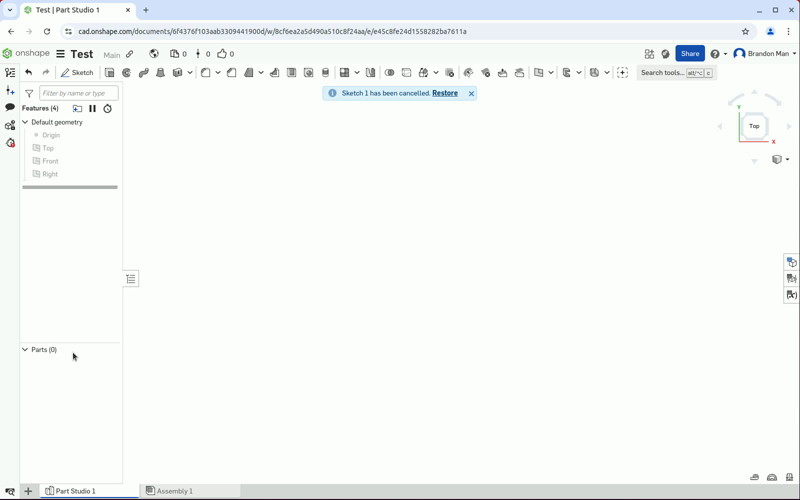
key_down(shift)
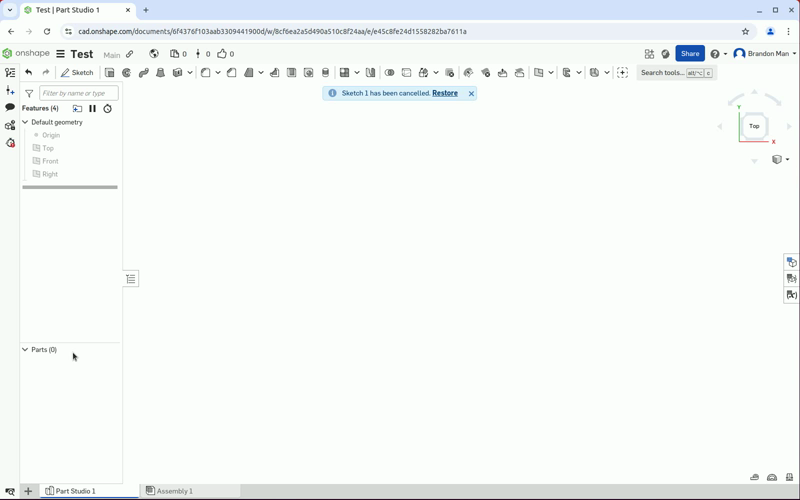
key(up)
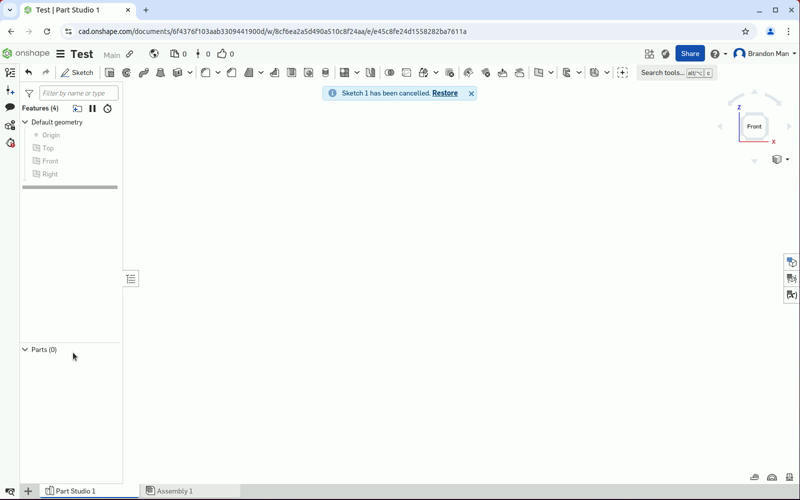
key_up(shift)
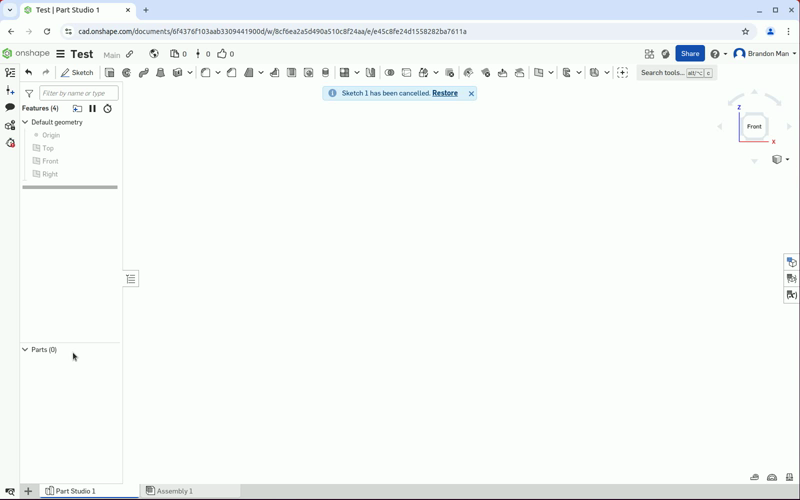
mouse_move(73, 352)
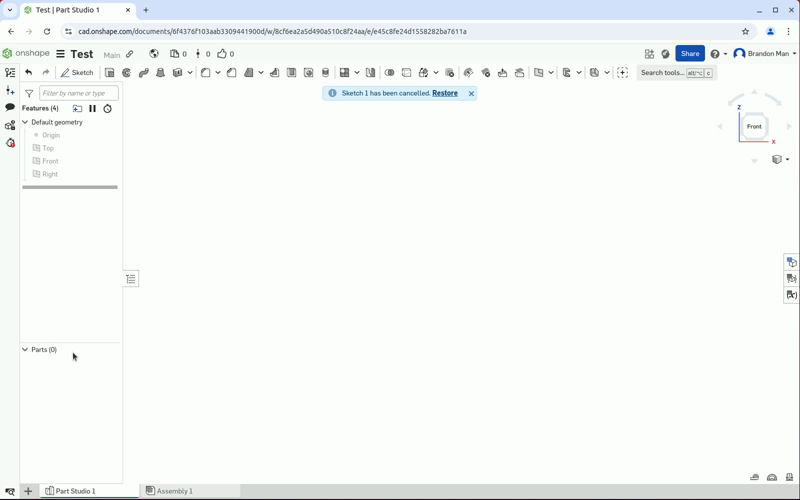
key(shift+y)
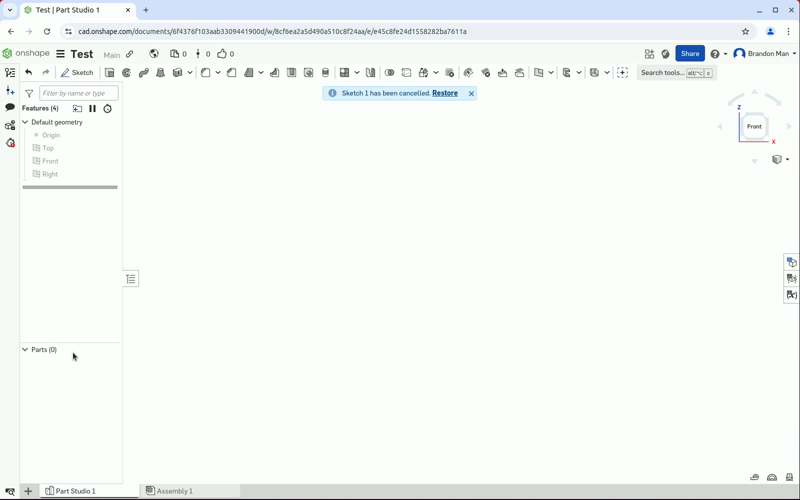
key(shift+s)
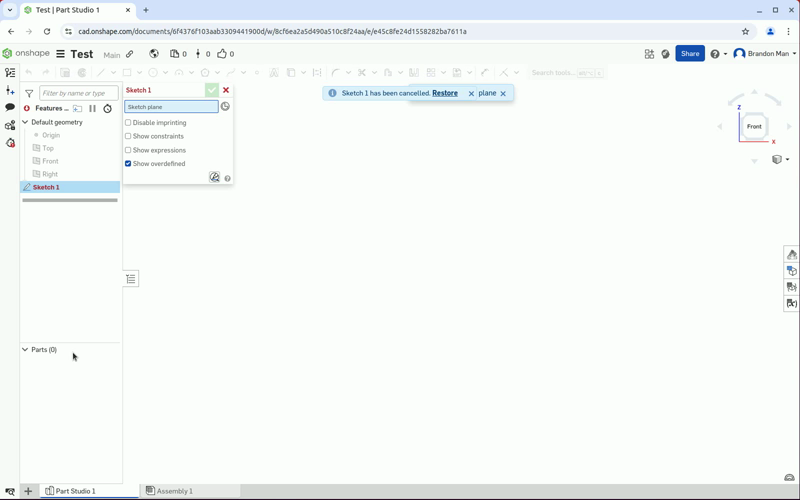
mouse_move(73, 163)
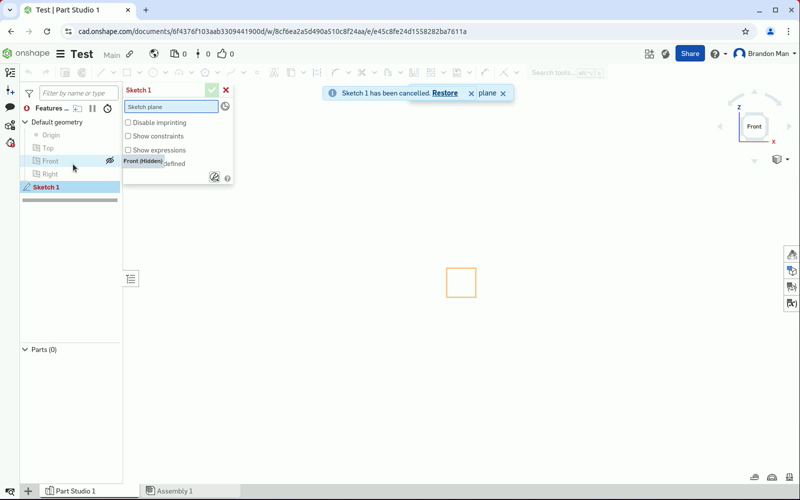
click(73, 163)
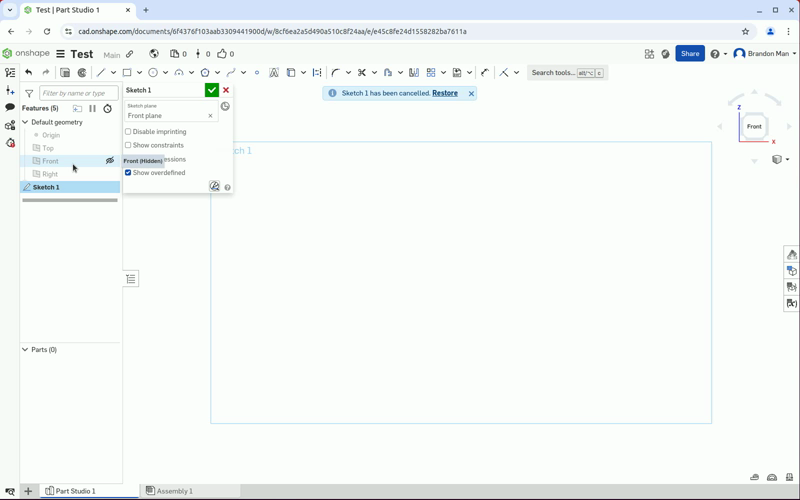
mouse_move(73, 352)
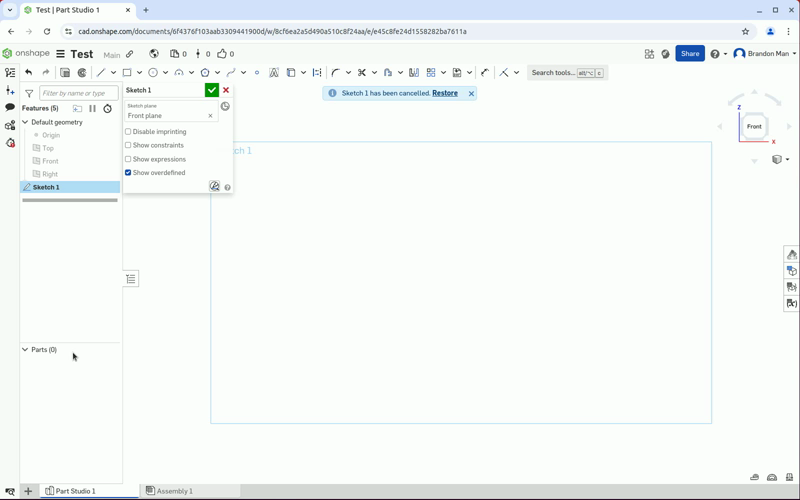
key(y)
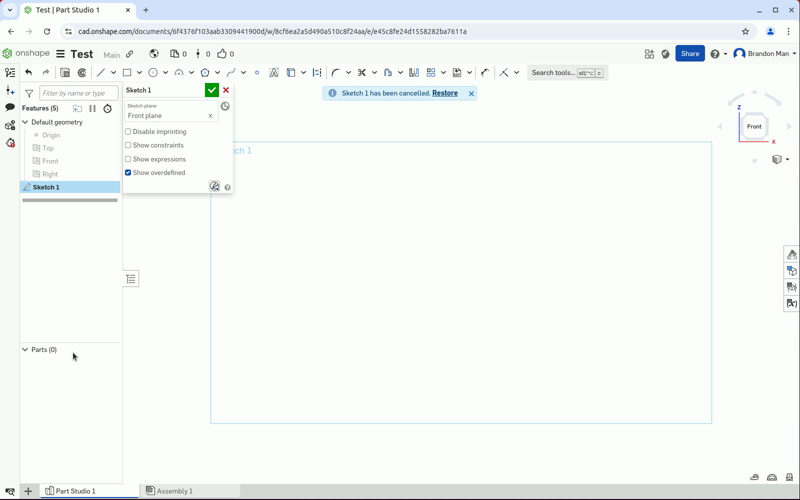
key(l)
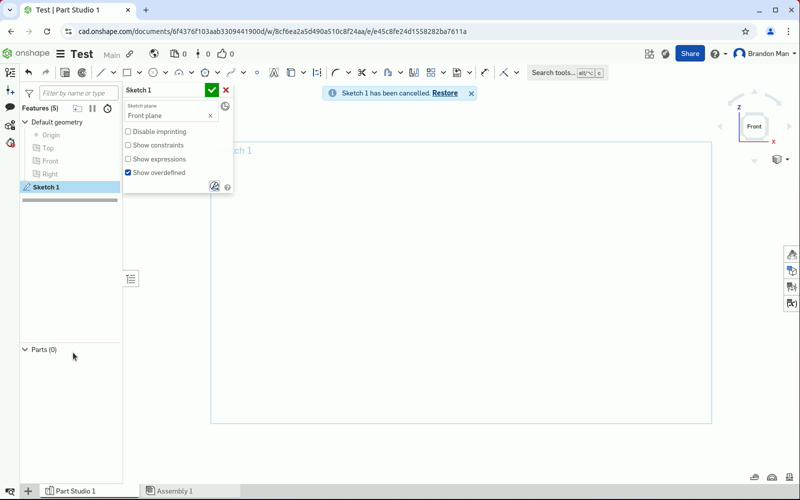
key_down(shift)
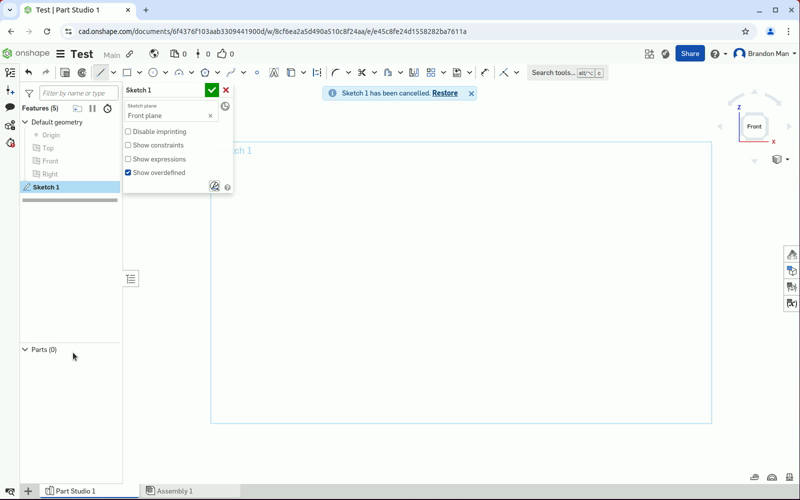
mouse_move(460, 282)
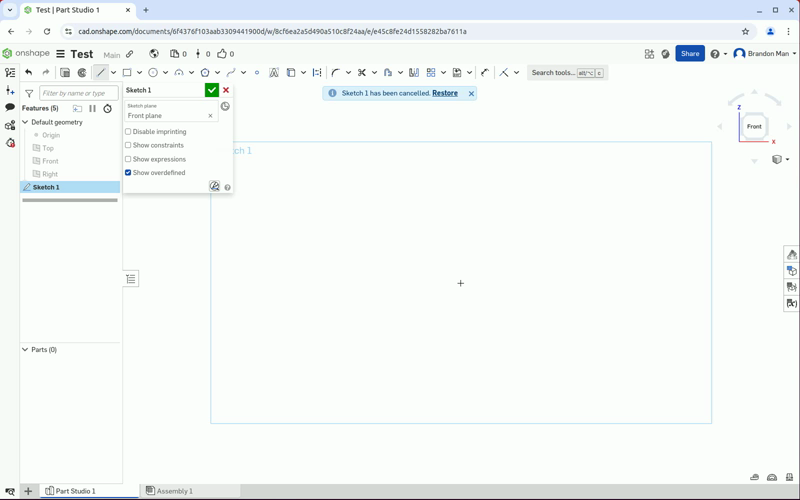
click(460, 282)
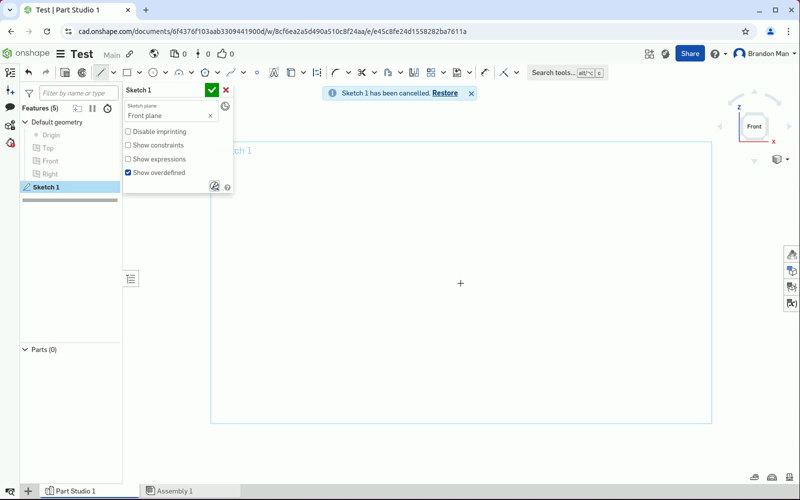
key_up(shift)
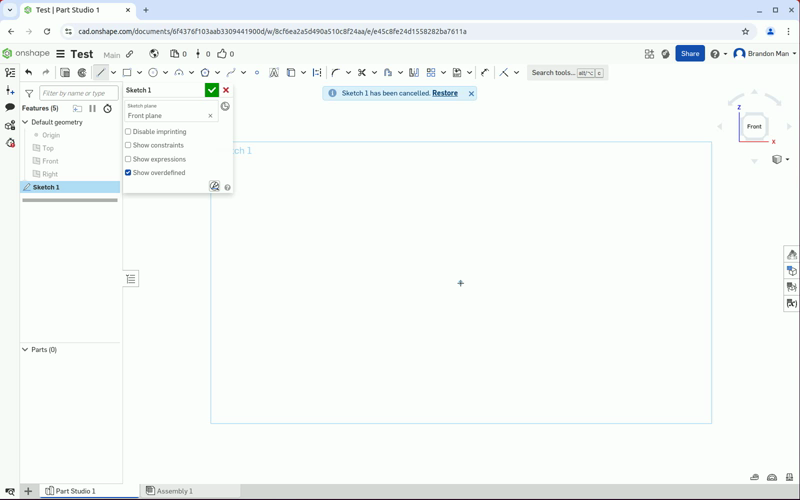
key_down(shift)
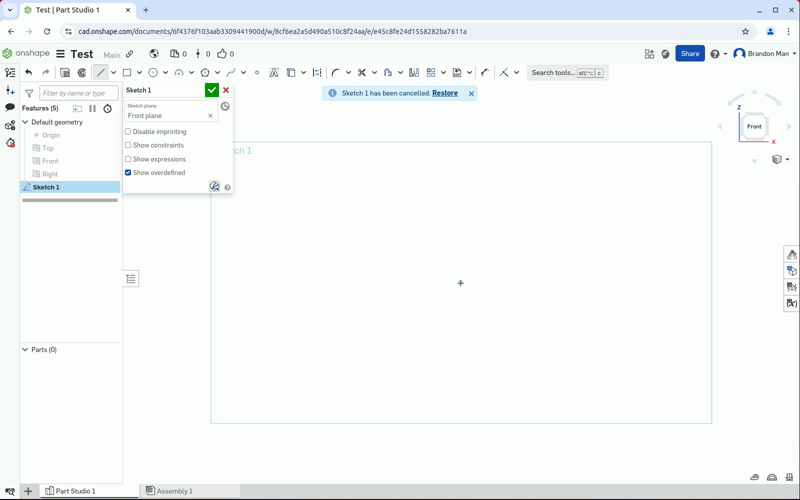
mouse_move(573, 282)
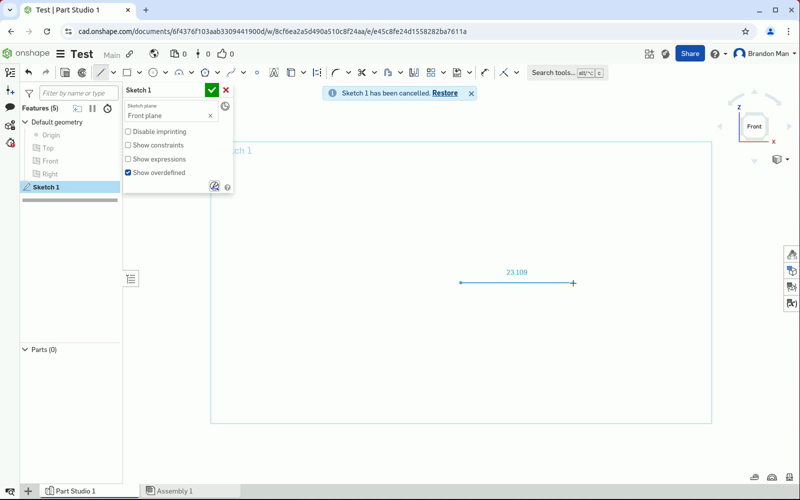
click(573, 282)
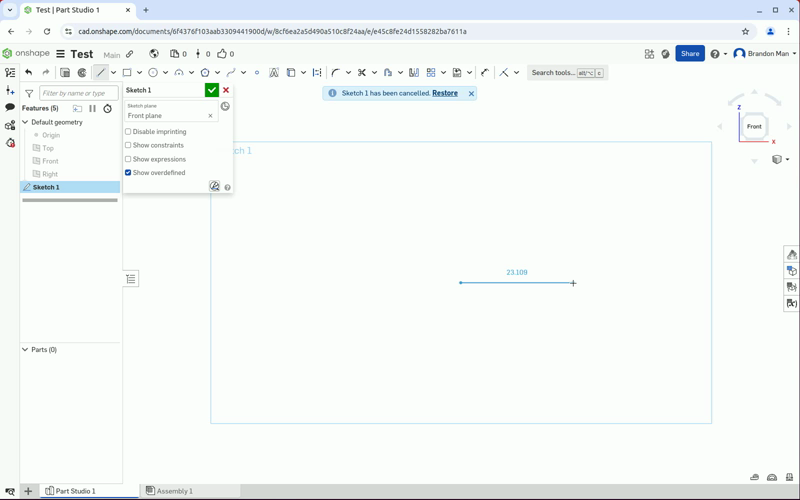
key_up(shift)
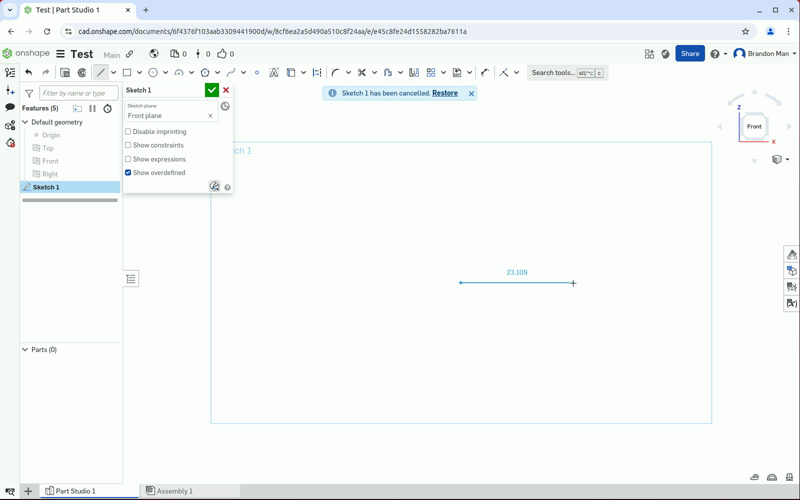
key_down(shift)
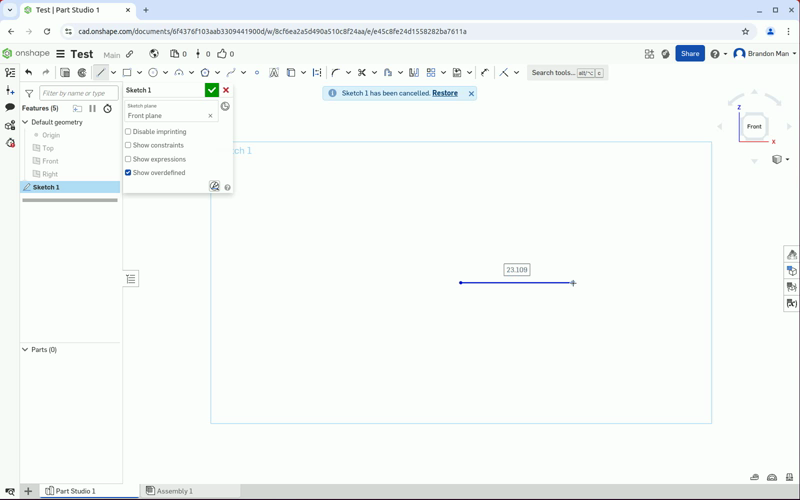
mouse_move(589, 282)
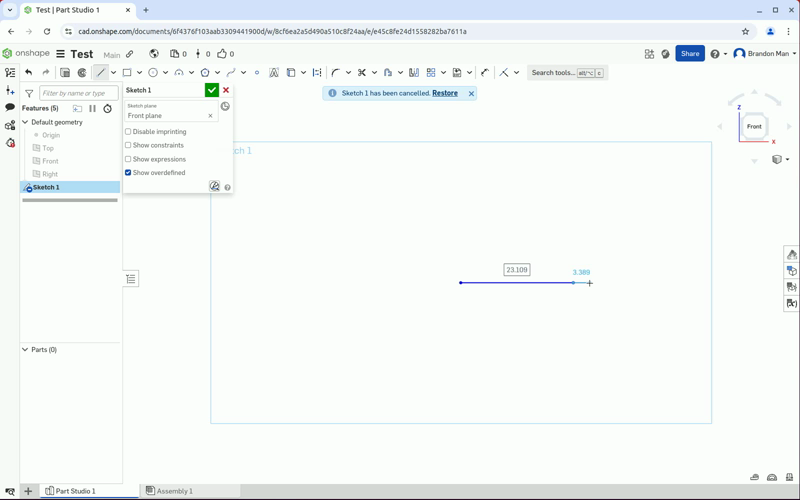
mouse_move(573, 245)
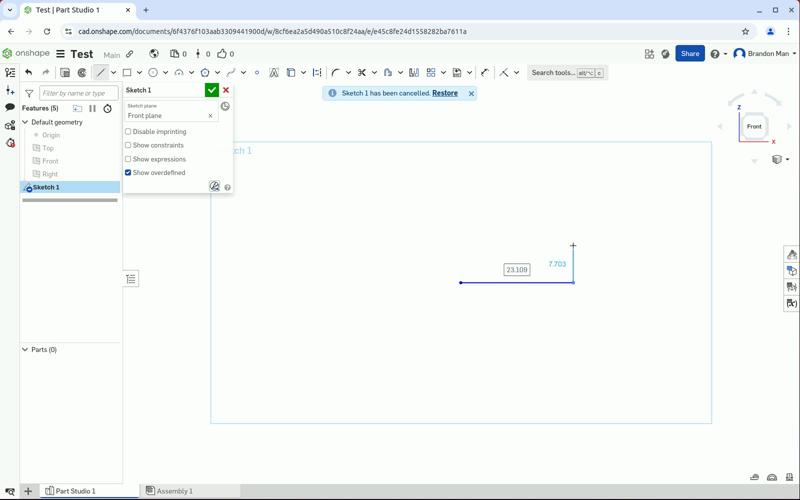
click(573, 245)
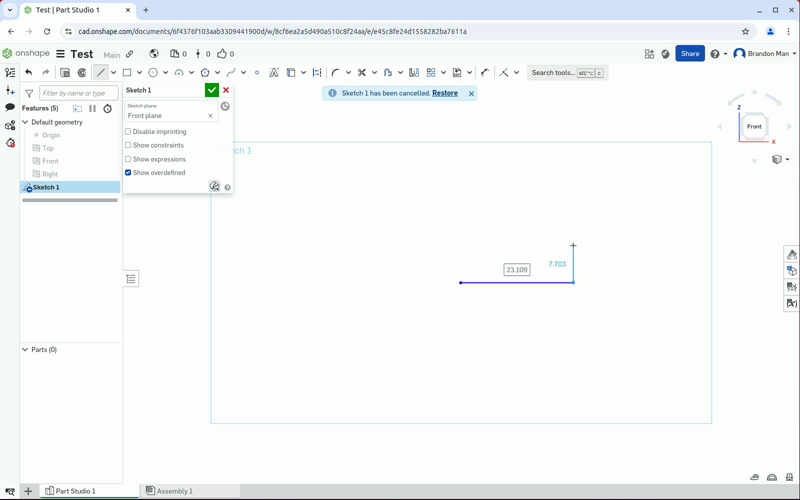
key_up(shift)
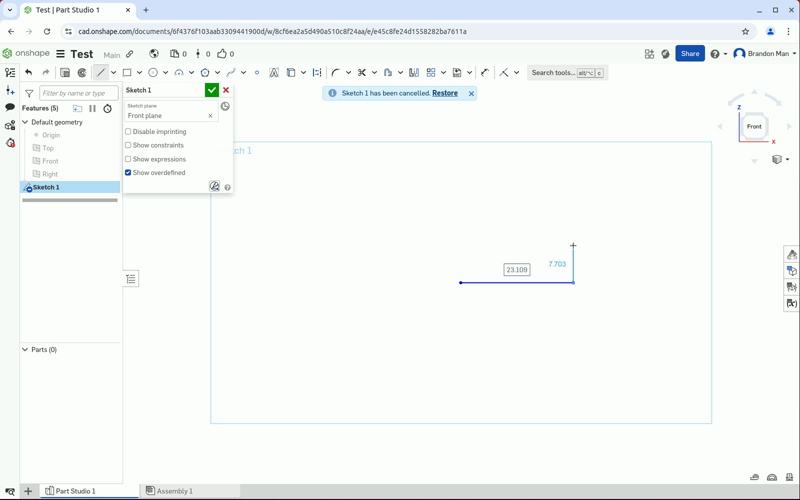
key_down(shift)
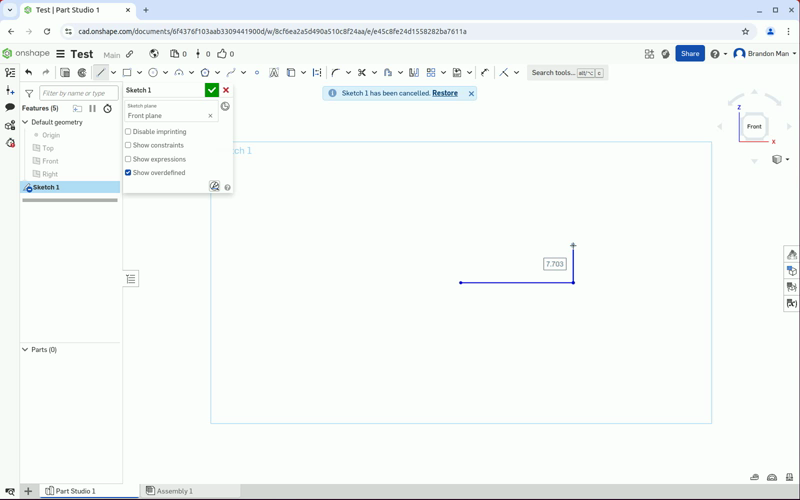
mouse_move(460, 245)
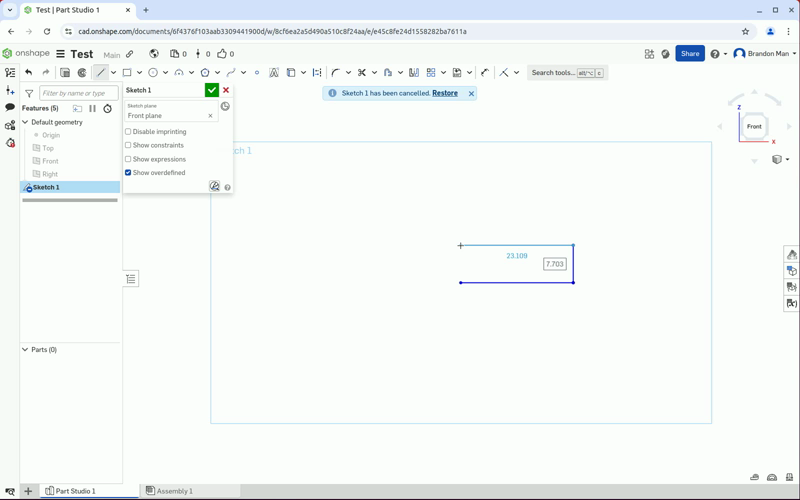
click(460, 245)
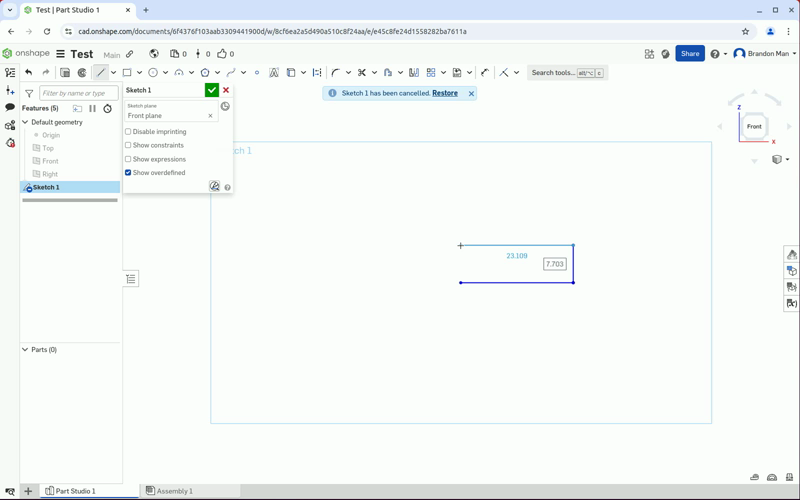
key_up(shift)
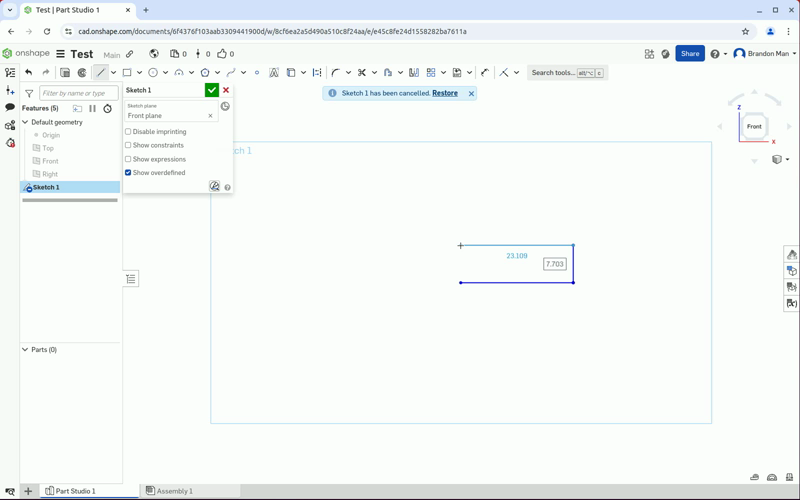
mouse_move(490, 245)
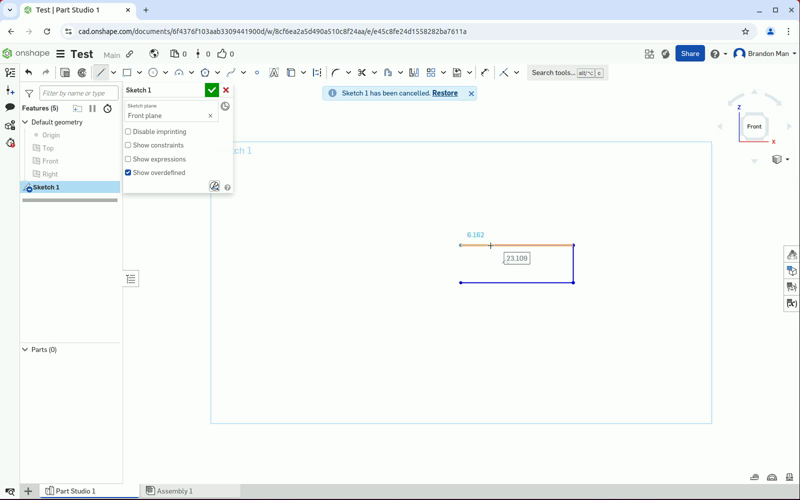
key_down(shift)
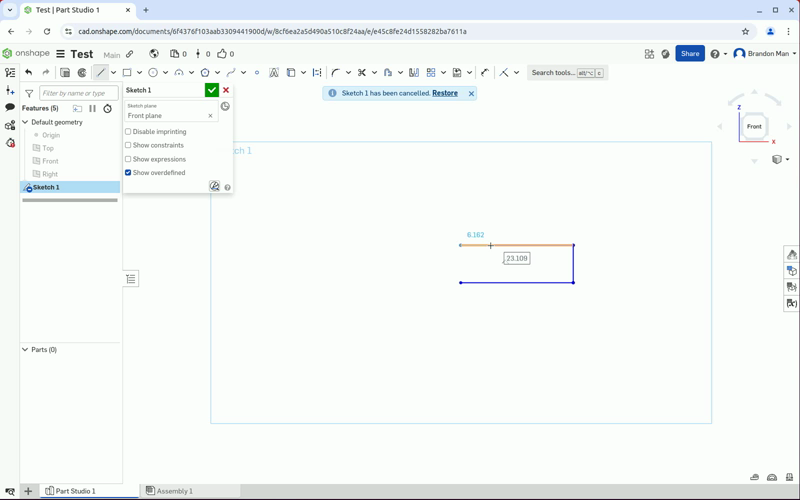
mouse_move(460, 282)
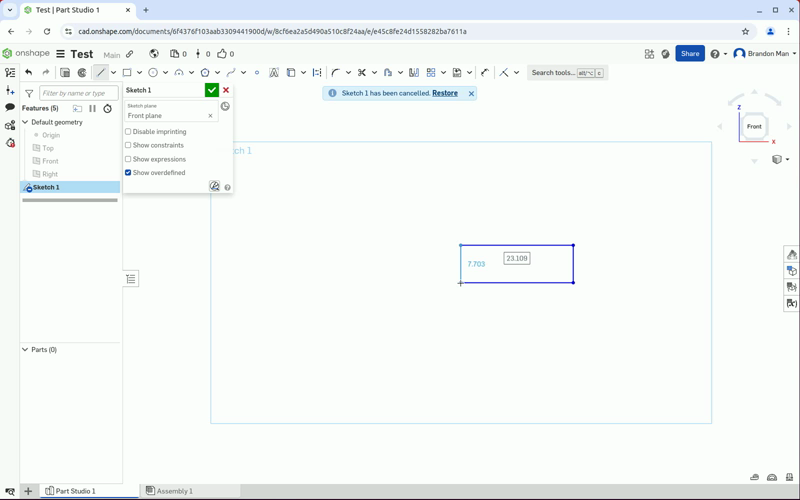
key_up(shift)
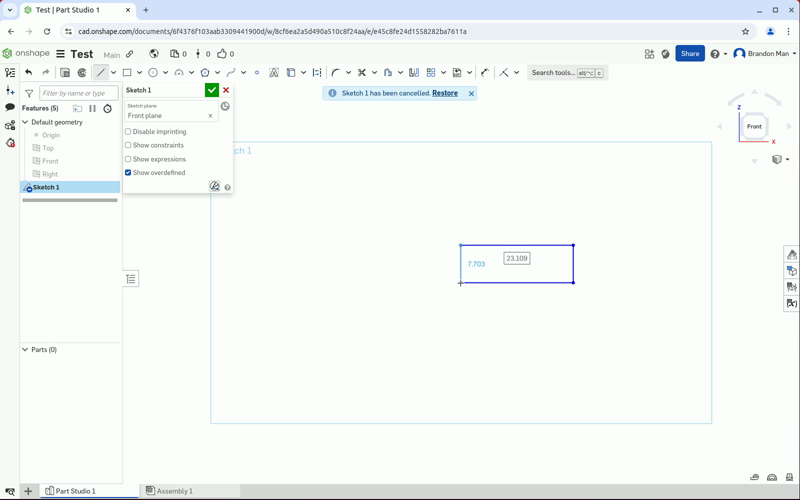
click(460, 282)
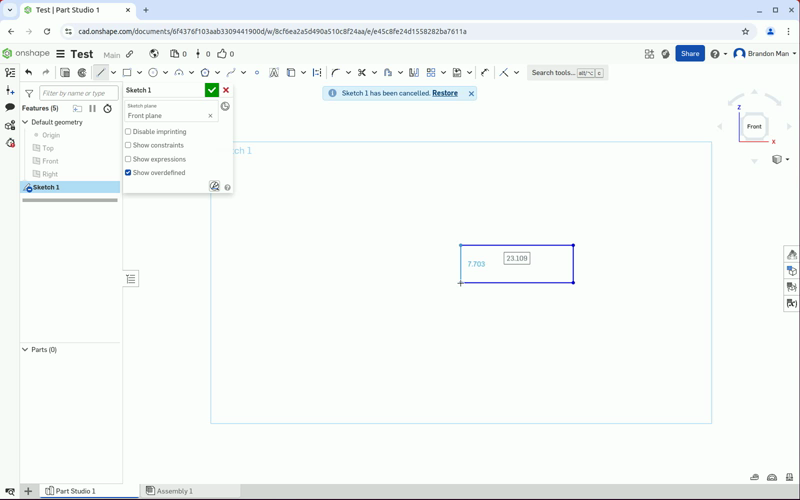
key(esc)
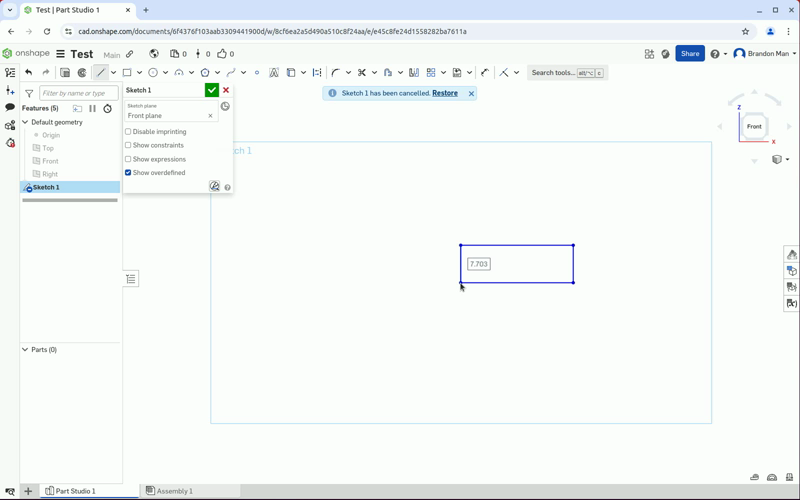
mouse_move(528, 270)
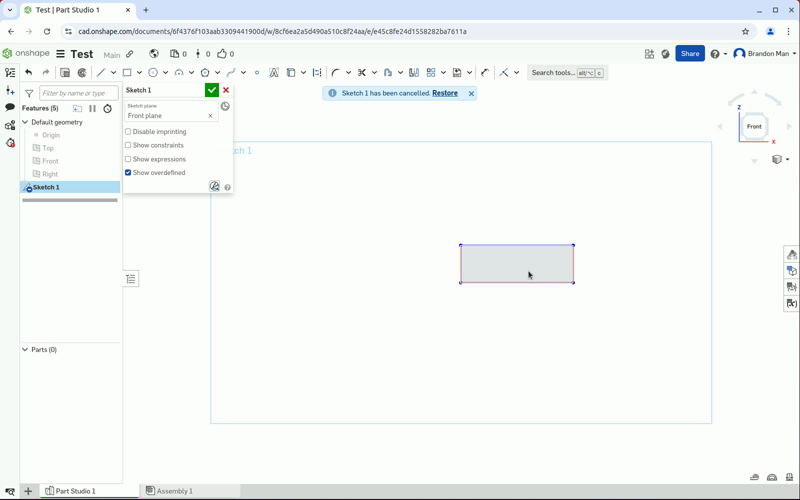
click(528, 270)
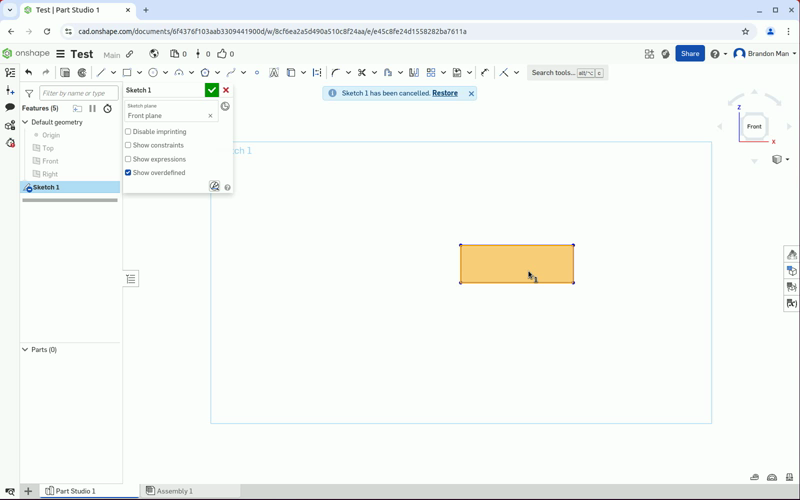
mouse_move(73, 352)
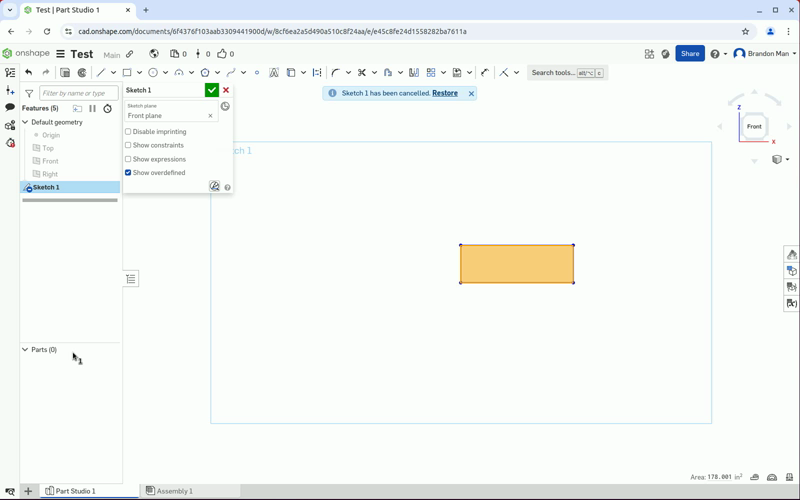
key(shift+y)
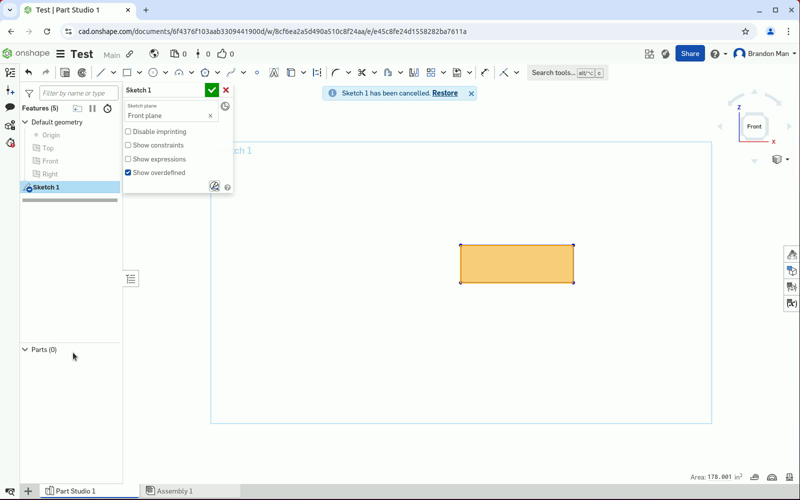
key(shift+e)
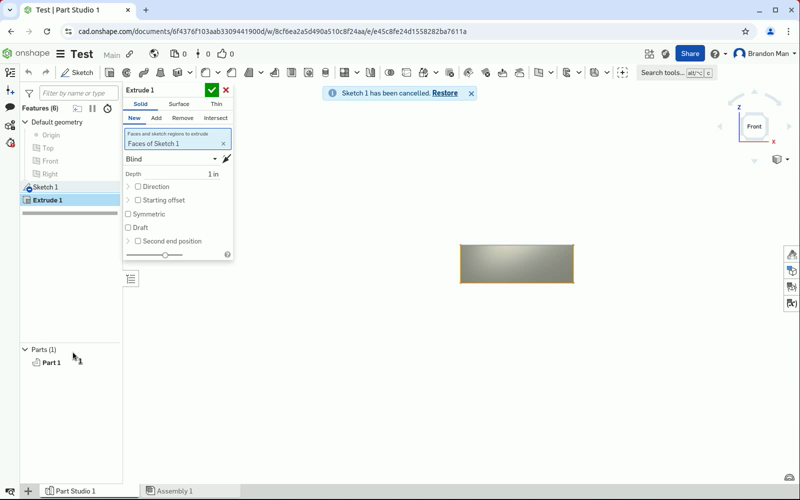
mouse_move(143, 106)
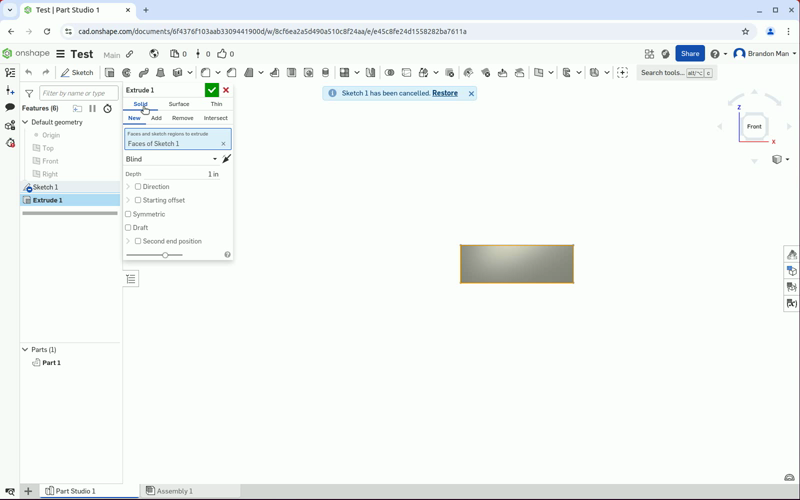
click(143, 106)
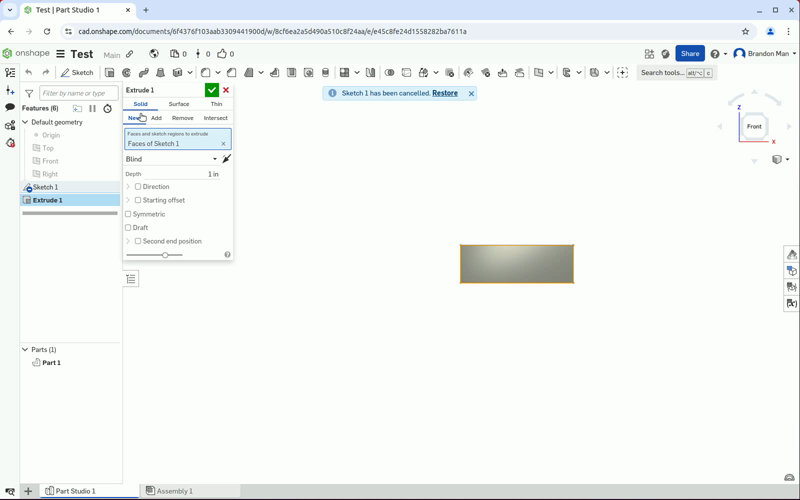
mouse_move(137, 120)
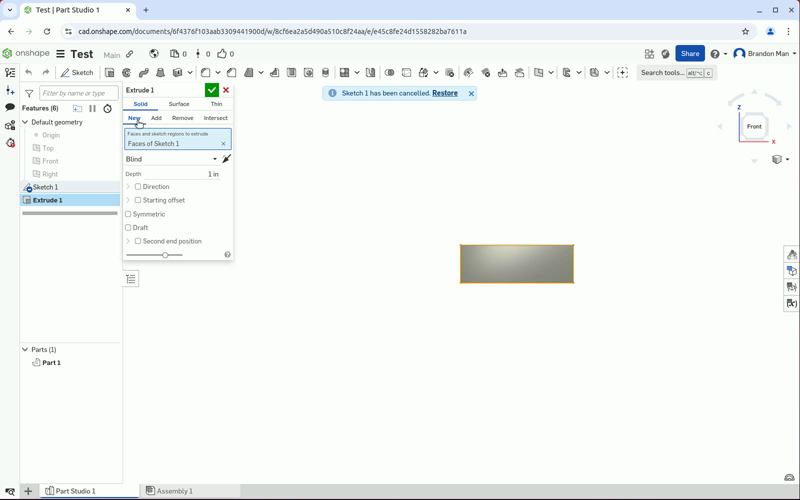
click(137, 120)
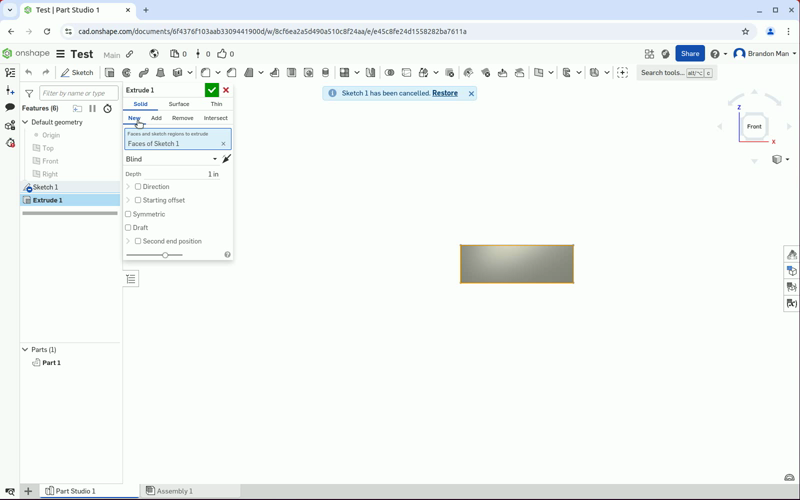
key(tab, 4)
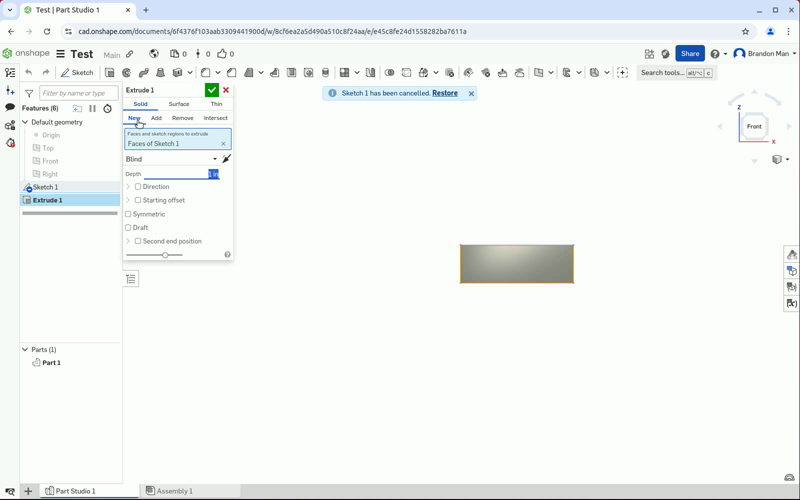
text(11.554)
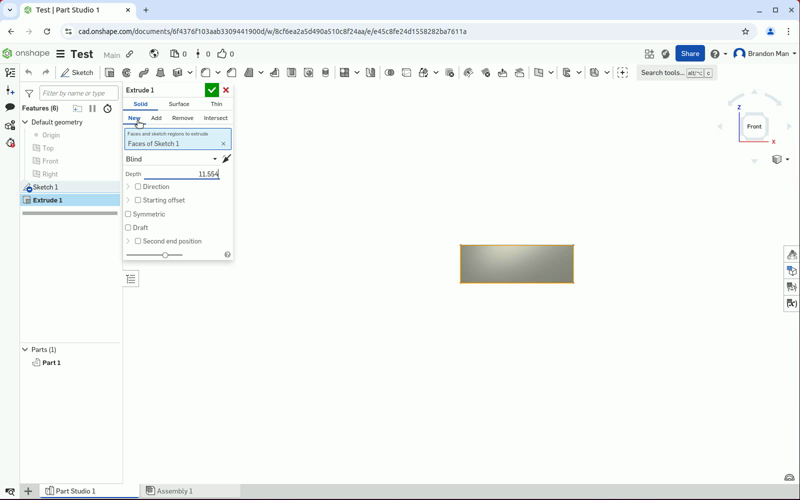
key(enter)
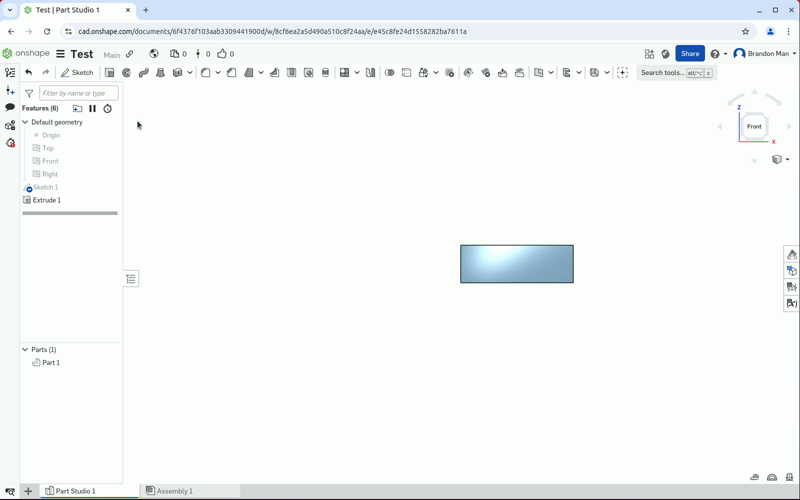
key(shift+h)
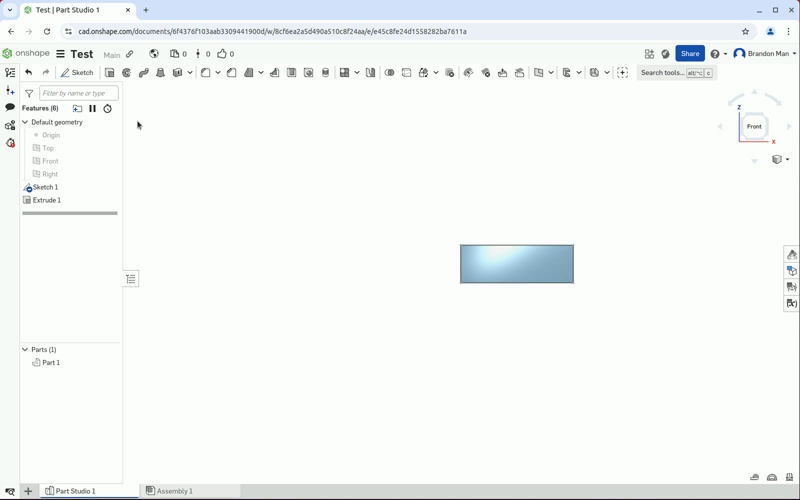
key(shift+h)
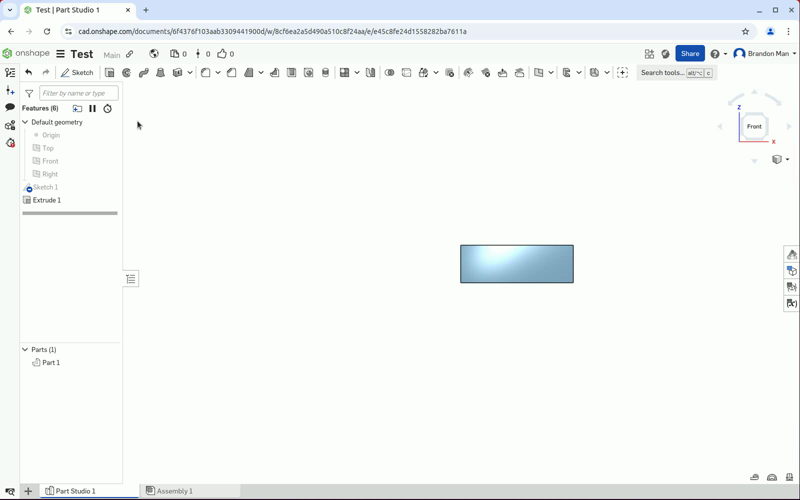
mouse_move(73, 189)
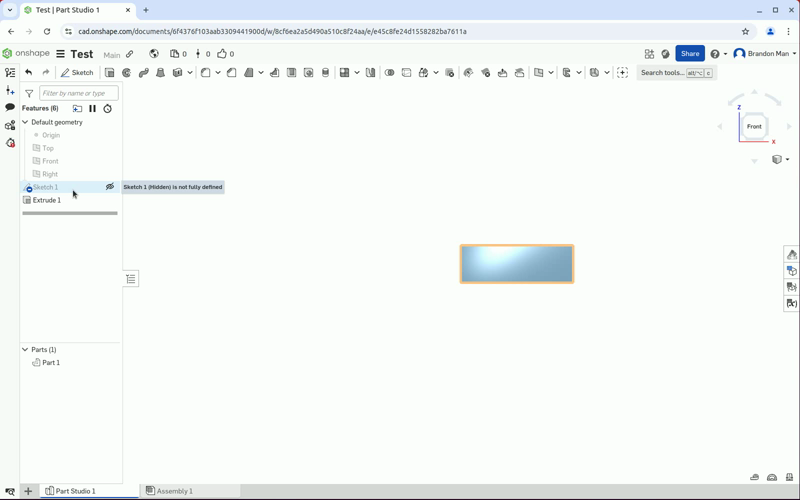
click(73, 189)
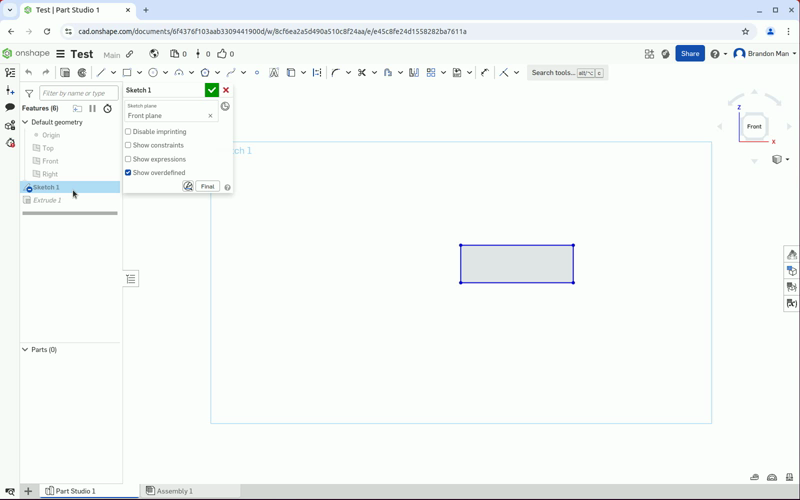
mouse_move(229, 92)
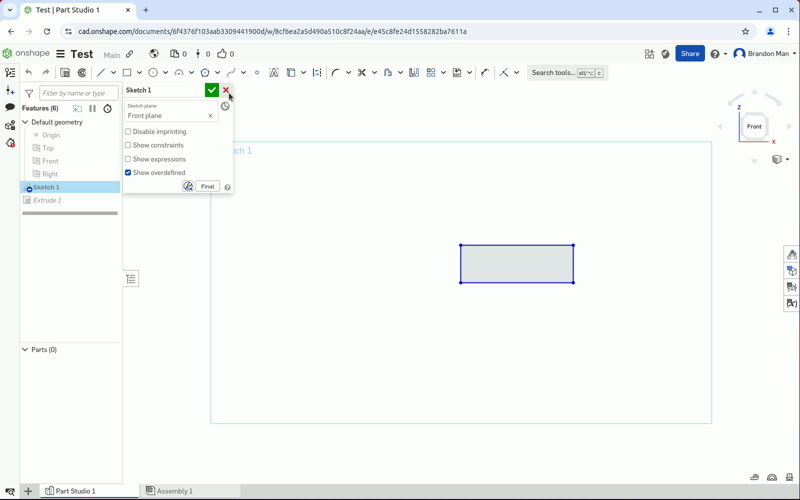
click(229, 92)
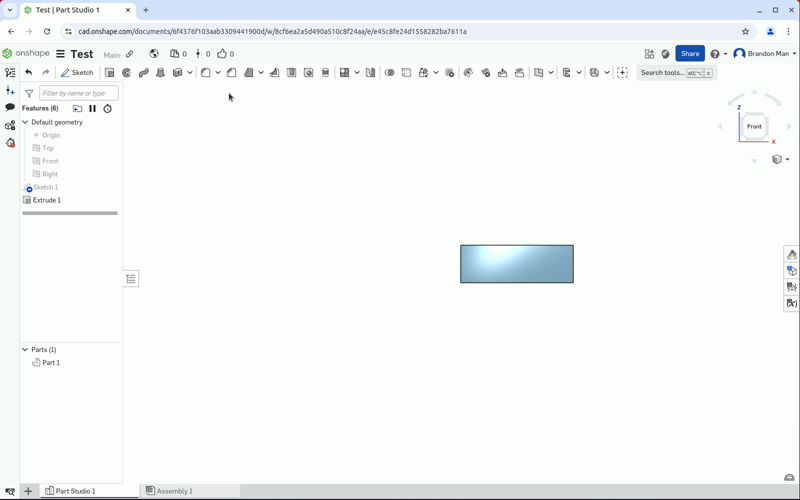
mouse_move(541, 75)
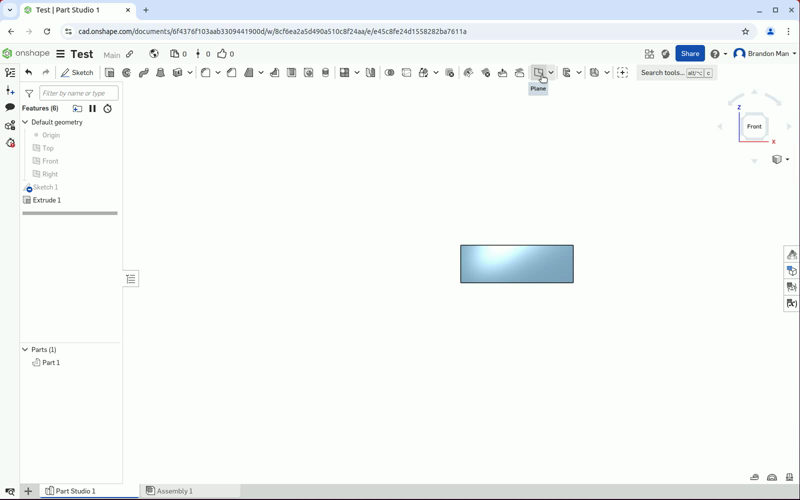
click(541, 75)
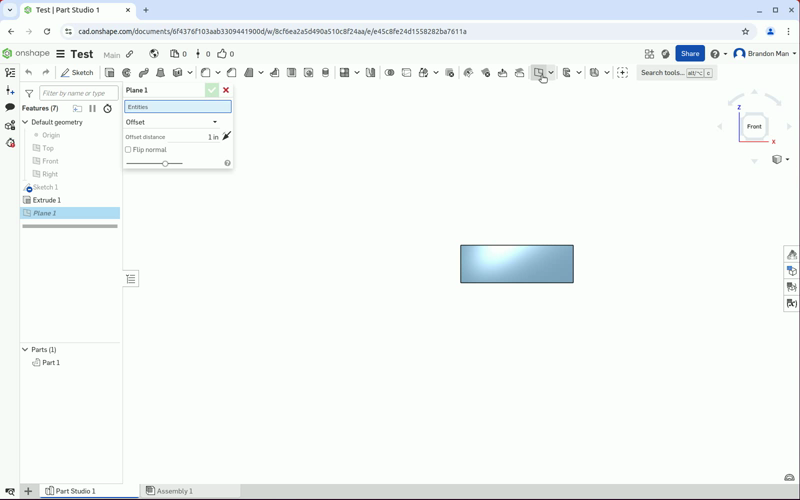
mouse_move(73, 163)
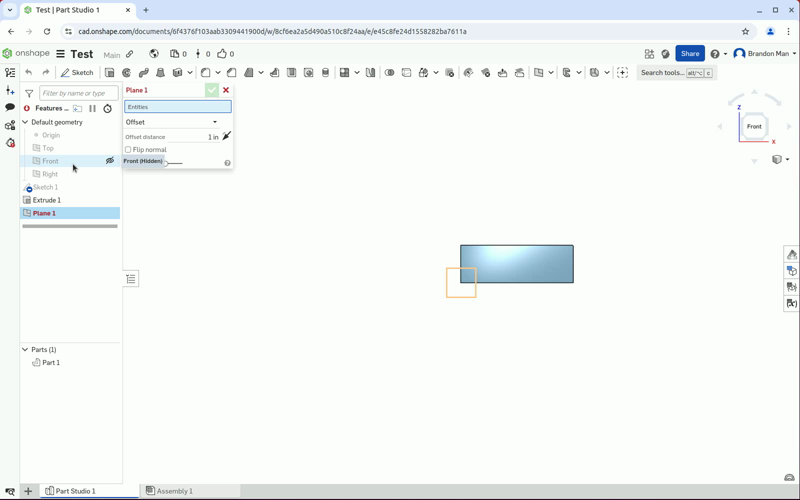
click(73, 163)
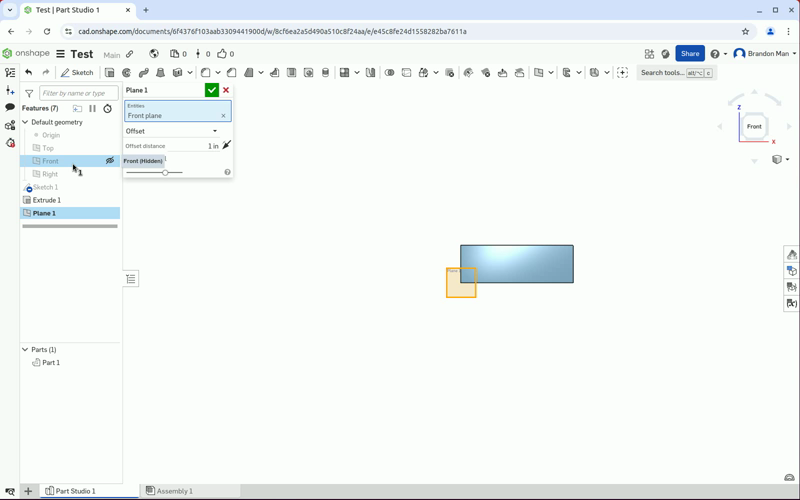
key(tab, 2)
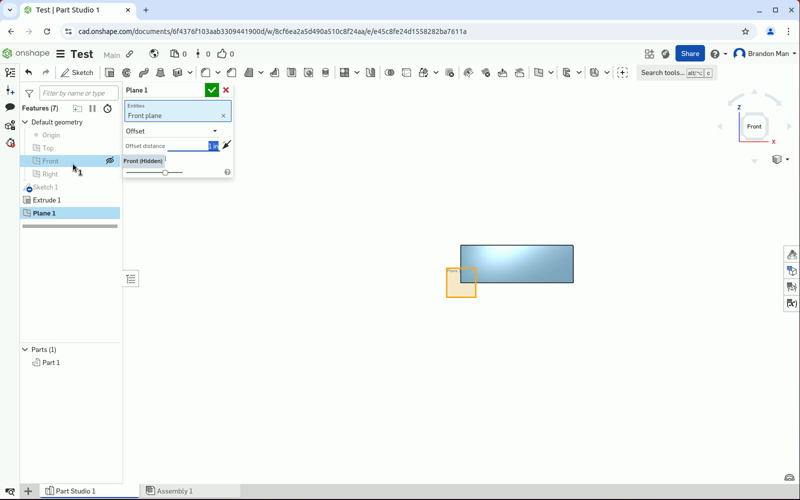
text(11.554)
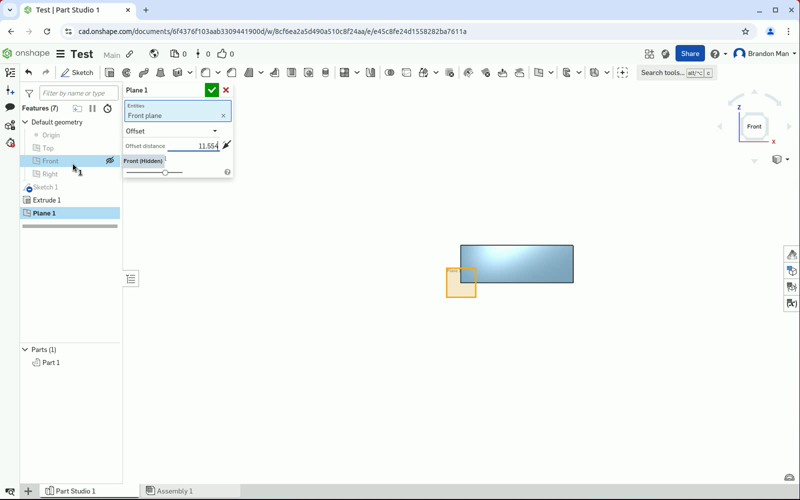
key(enter, 2)
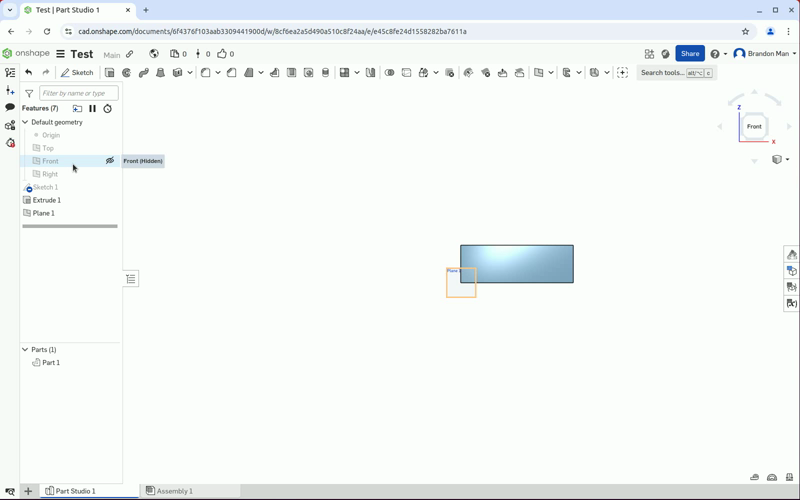
key(shift+s)
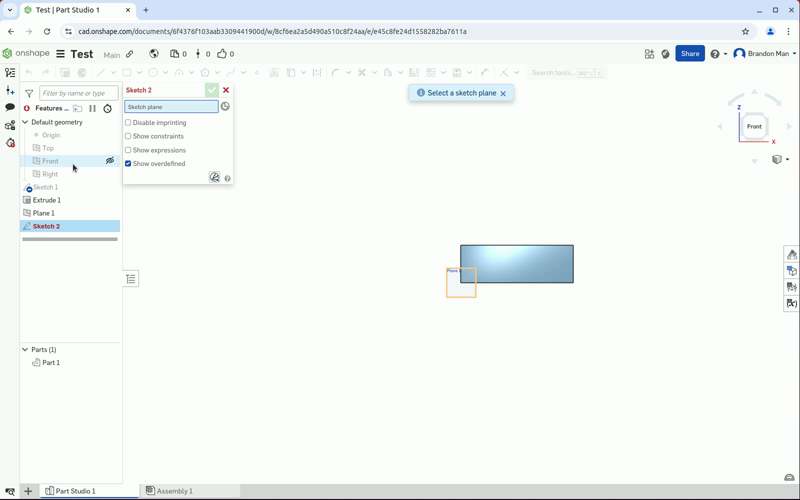
mouse_move(73, 215)
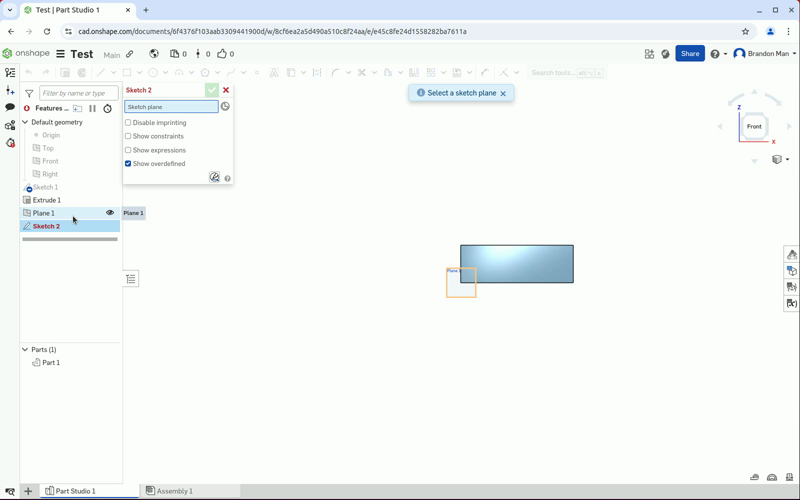
click(73, 215)
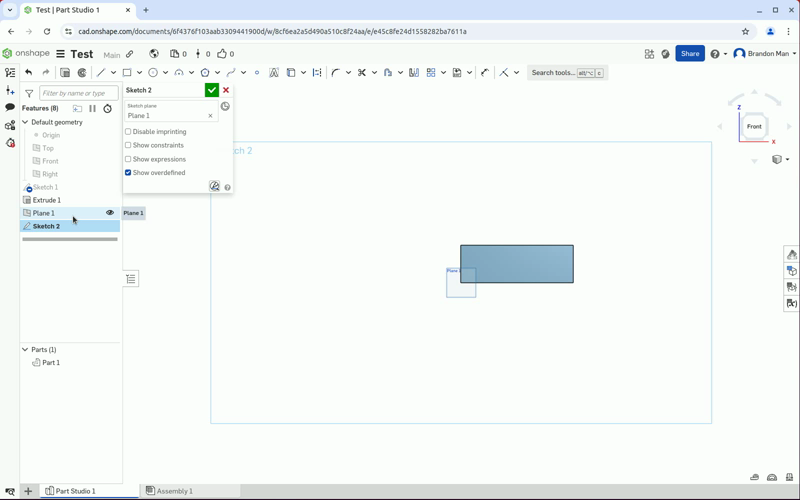
mouse_move(73, 352)
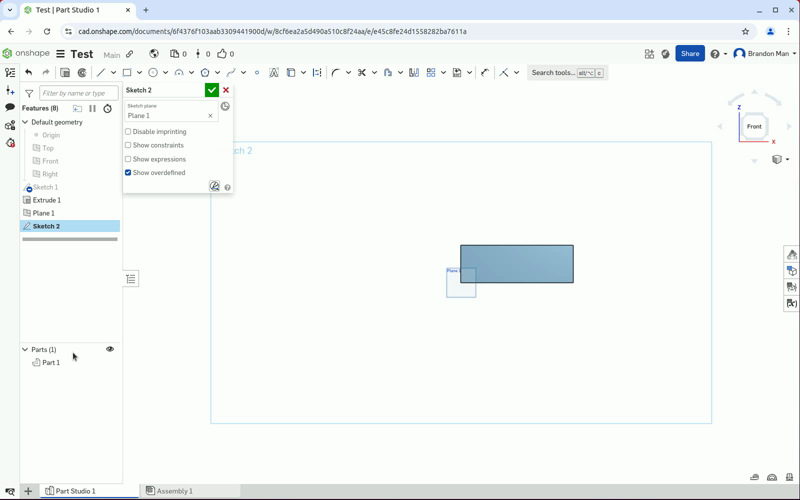
key(y)
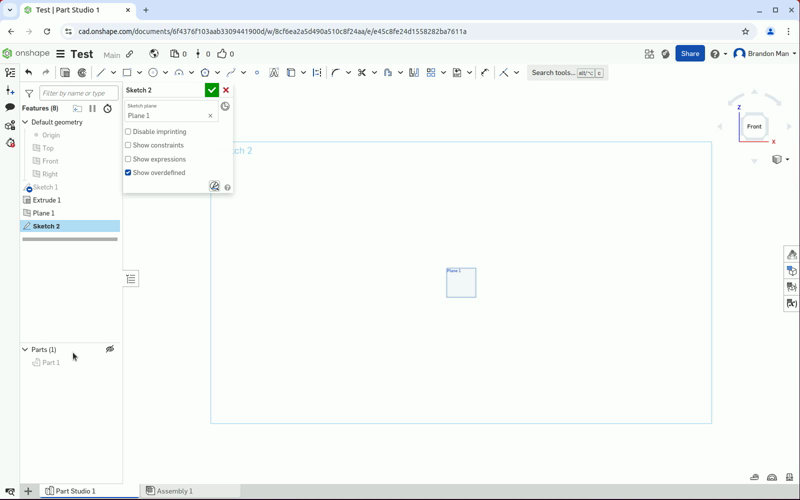
key(l)
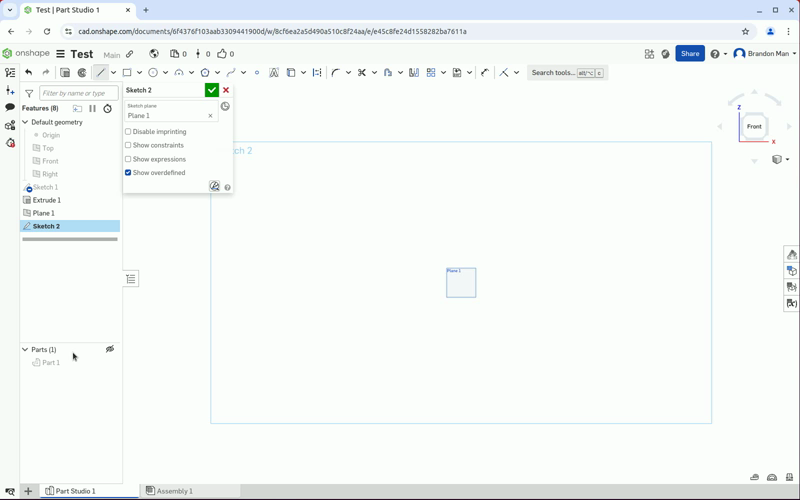
key_down(shift)
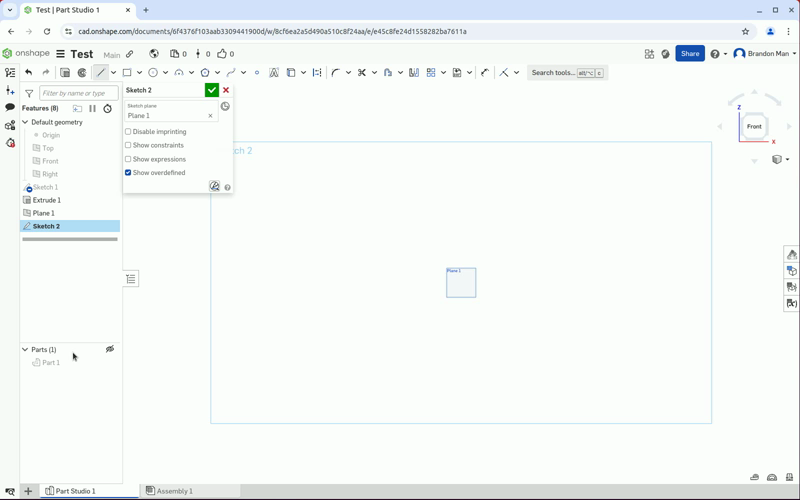
mouse_move(470, 264)
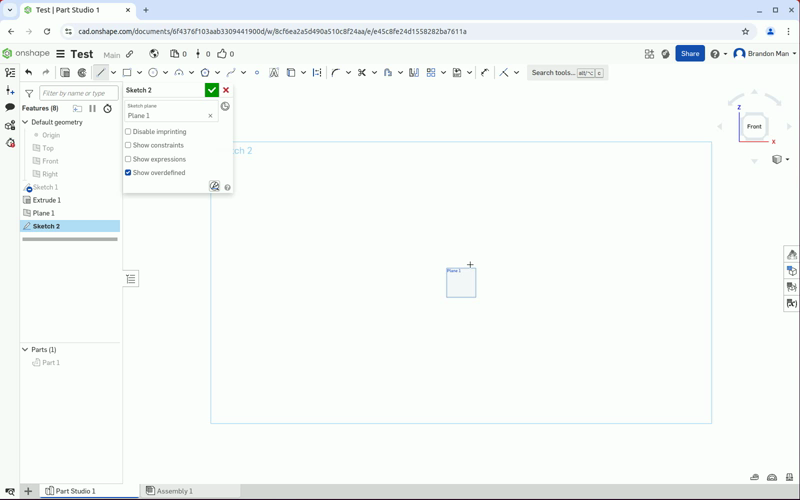
click(470, 264)
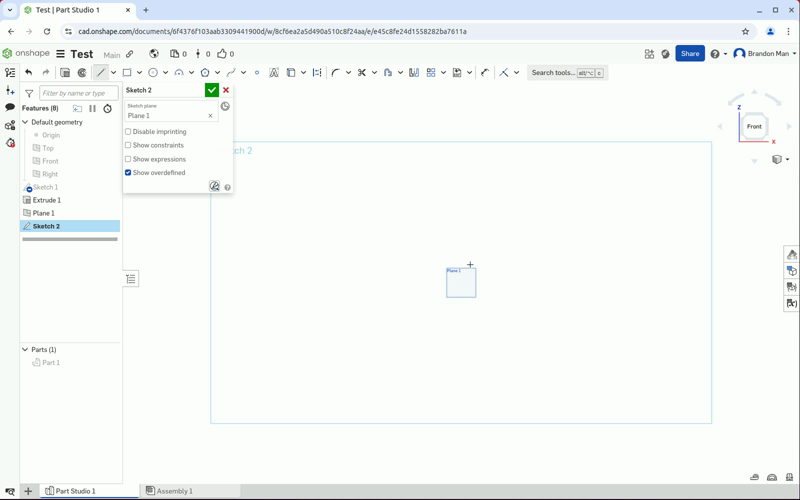
key_up(shift)
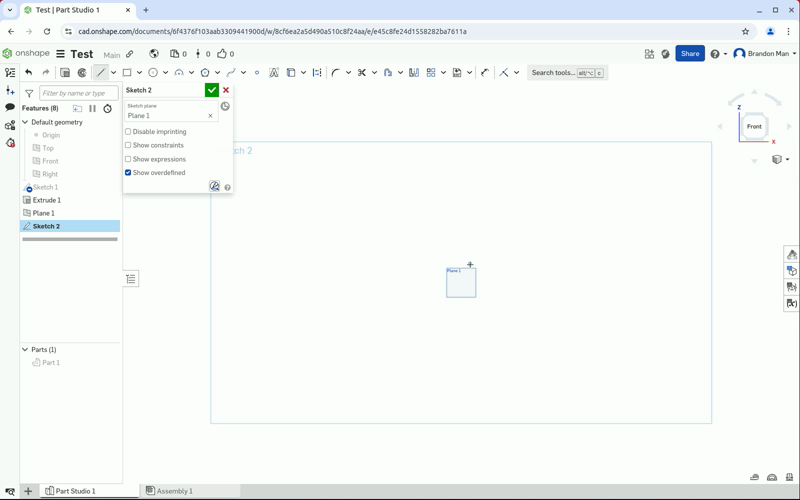
key_down(shift)
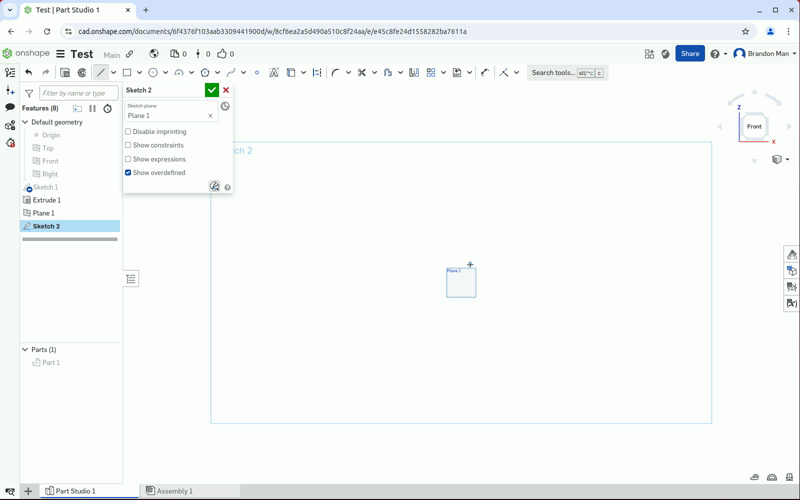
mouse_move(500, 264)
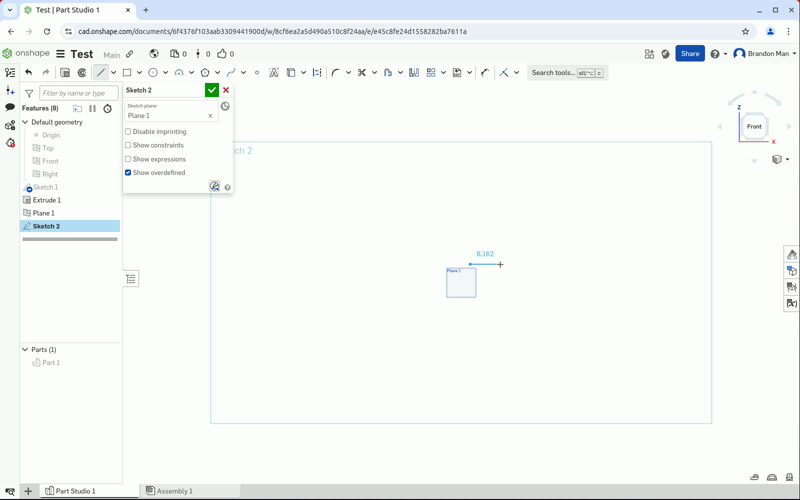
mouse_move(508, 264)
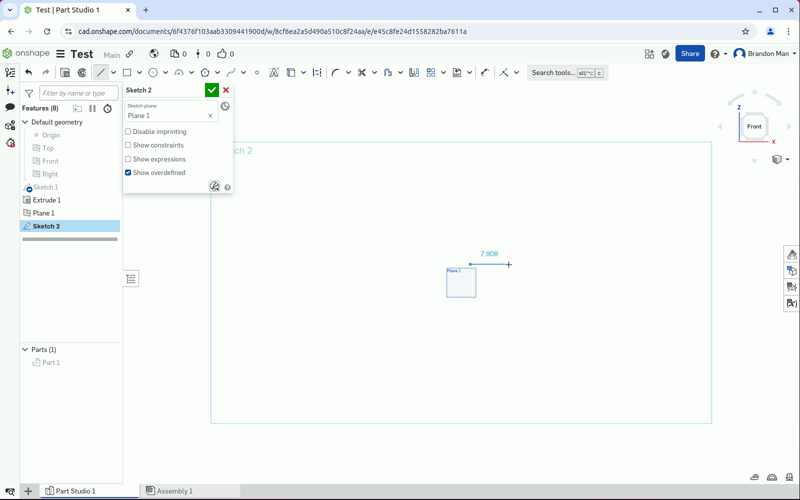
click(508, 264)
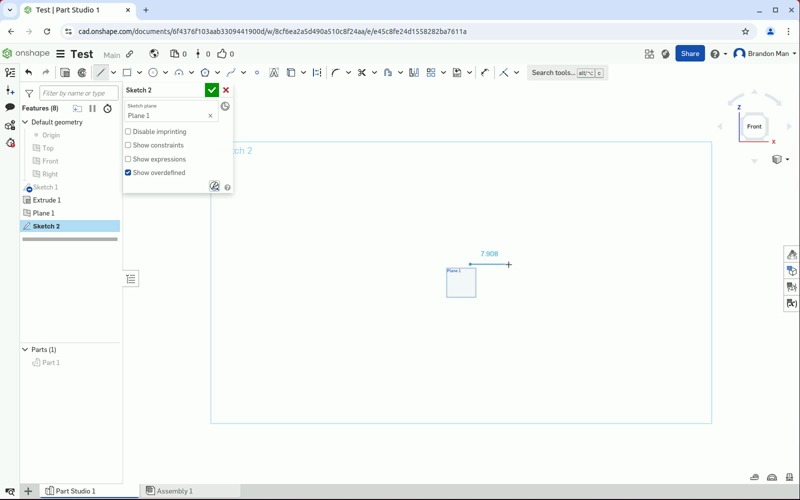
key_up(shift)
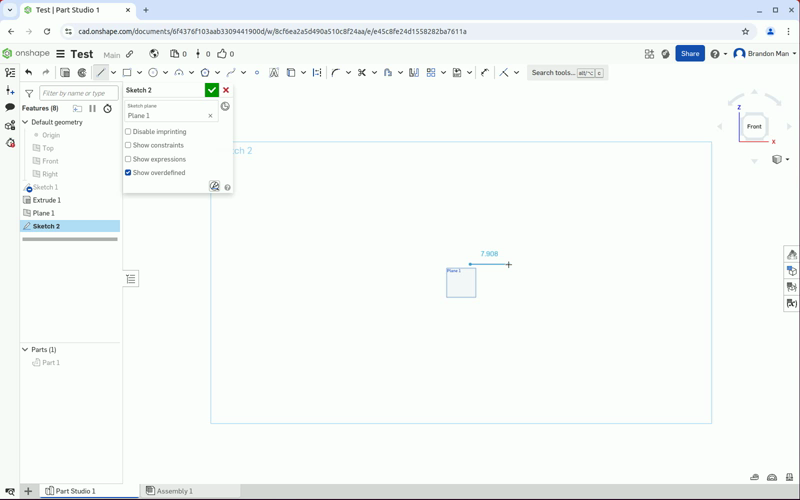
key_down(shift)
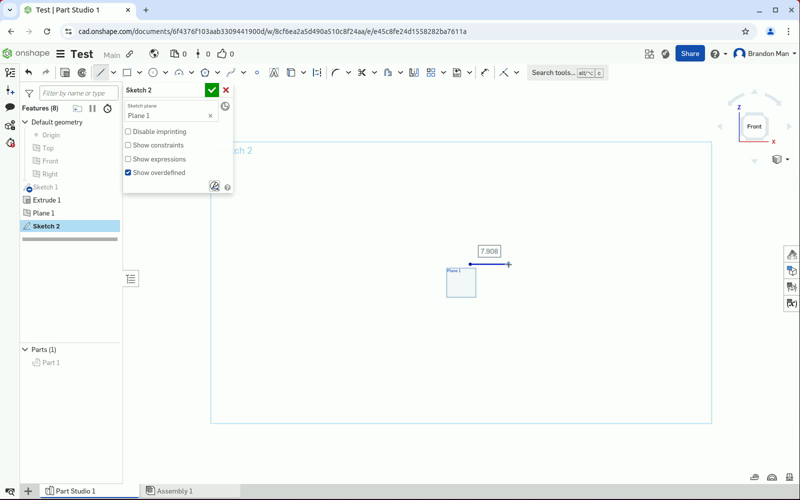
mouse_move(538, 264)
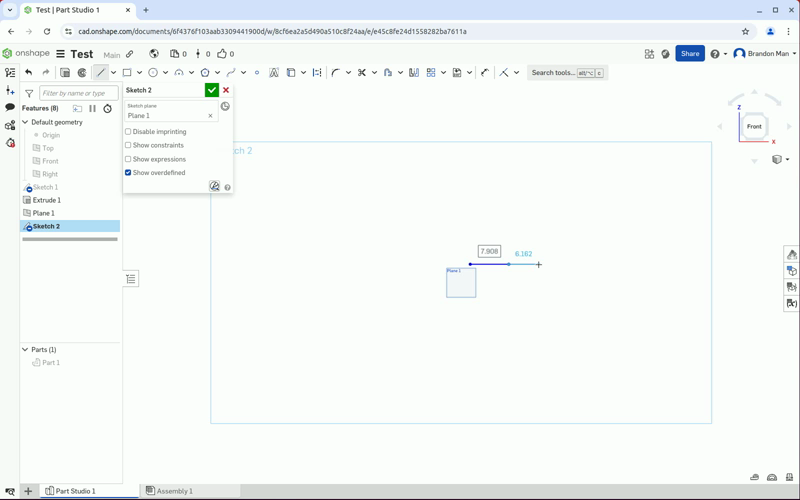
mouse_move(508, 254)
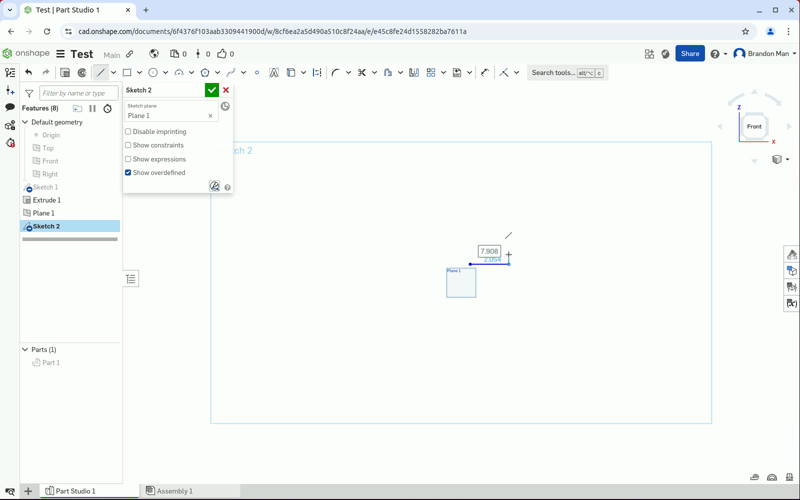
click(508, 254)
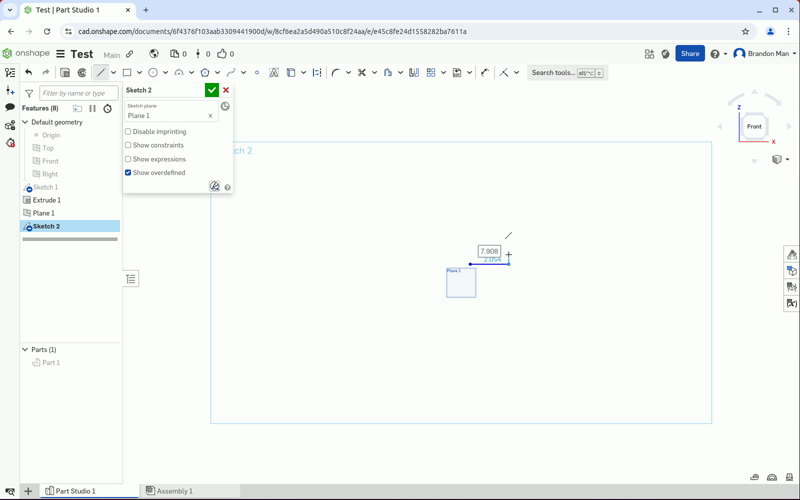
key_up(shift)
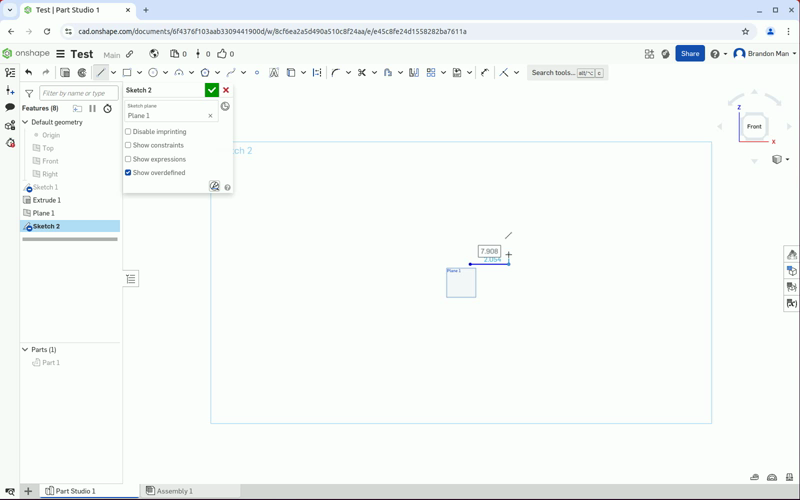
key_down(shift)
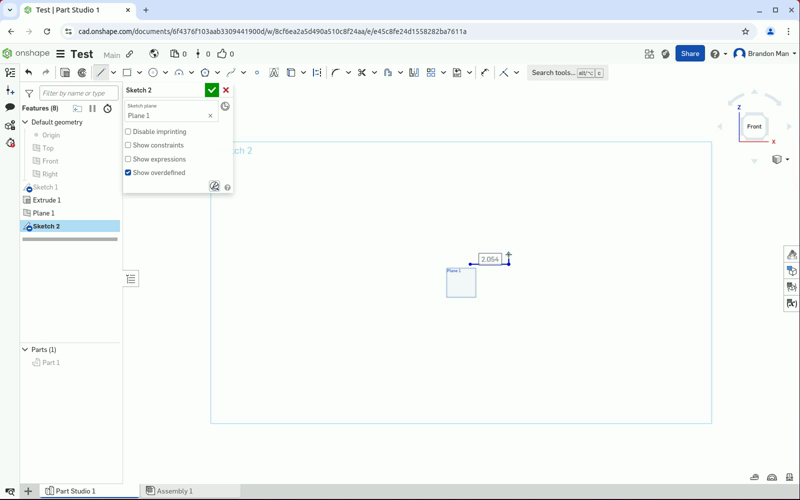
mouse_move(538, 254)
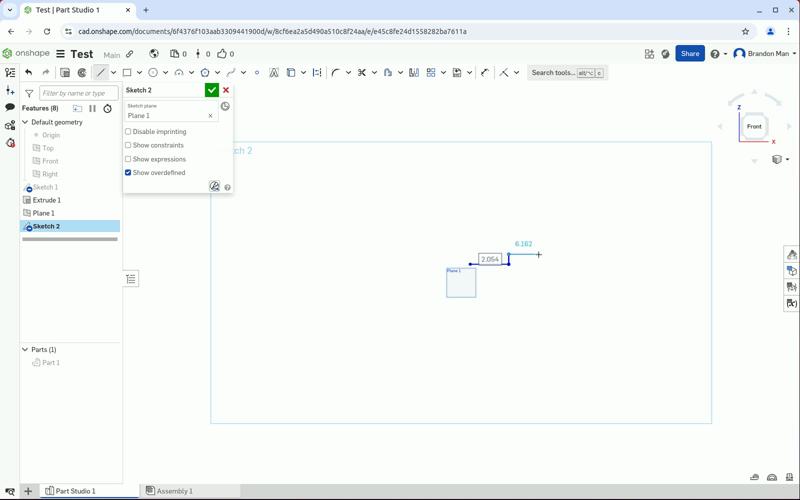
mouse_move(498, 254)
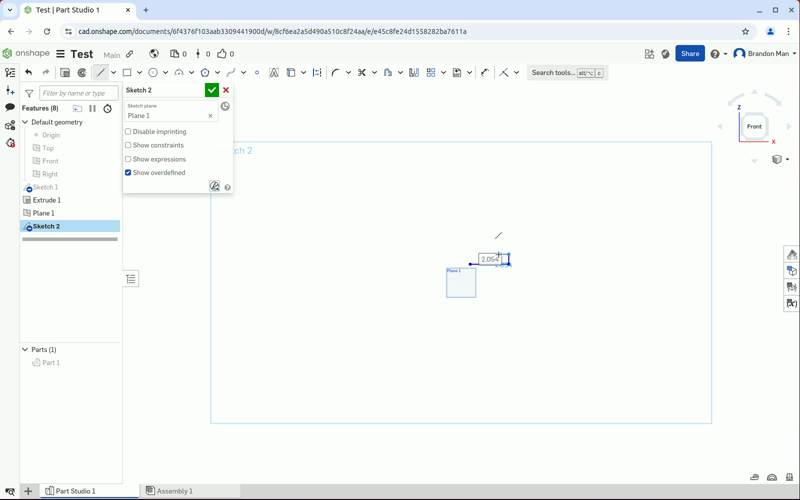
click(498, 254)
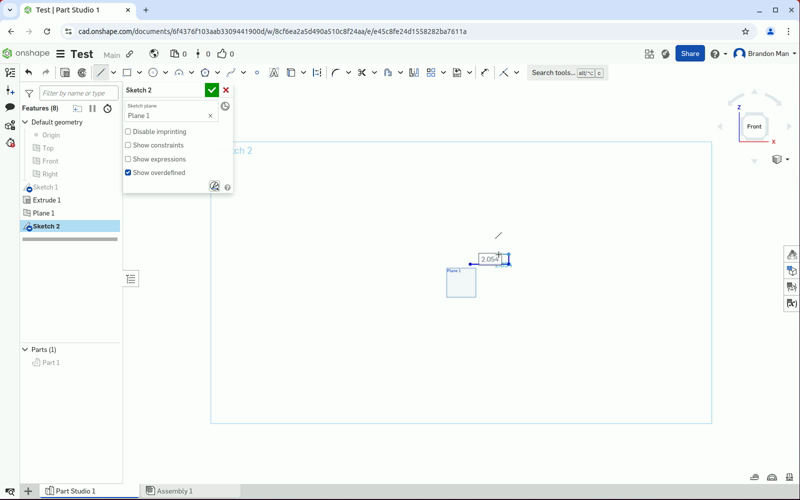
key_up(shift)
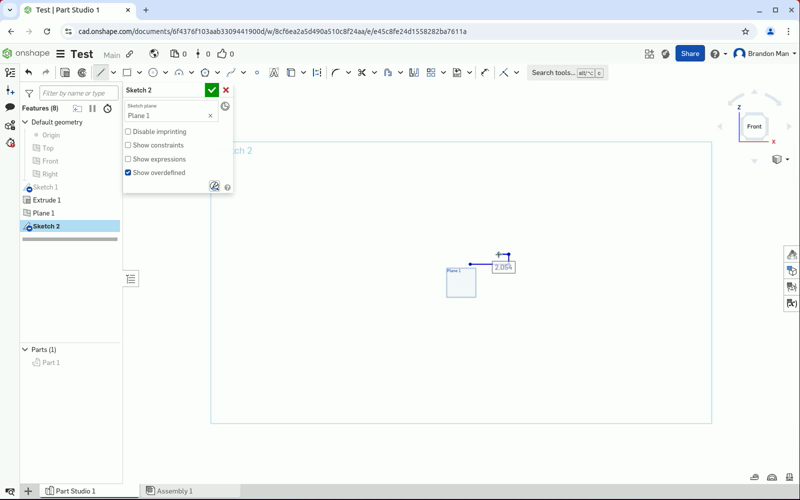
key_down(shift)
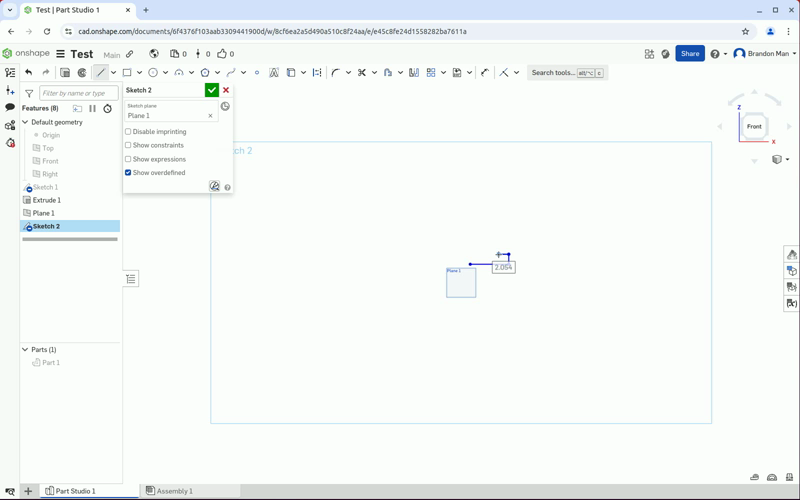
mouse_move(528, 254)
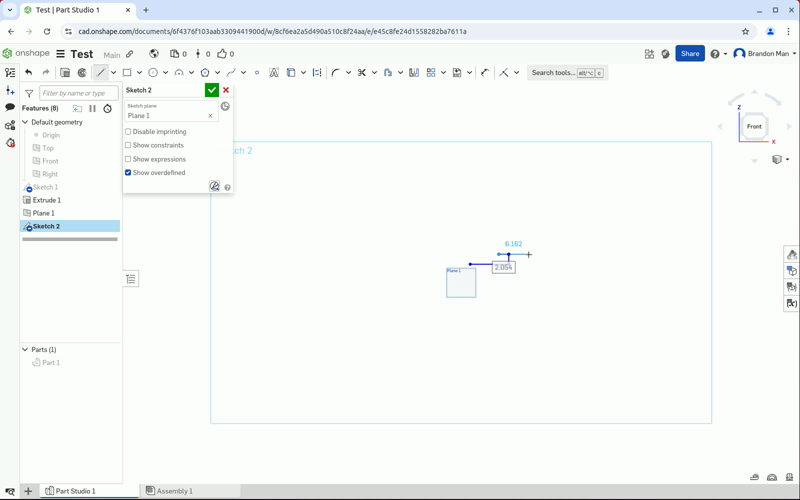
mouse_move(498, 244)
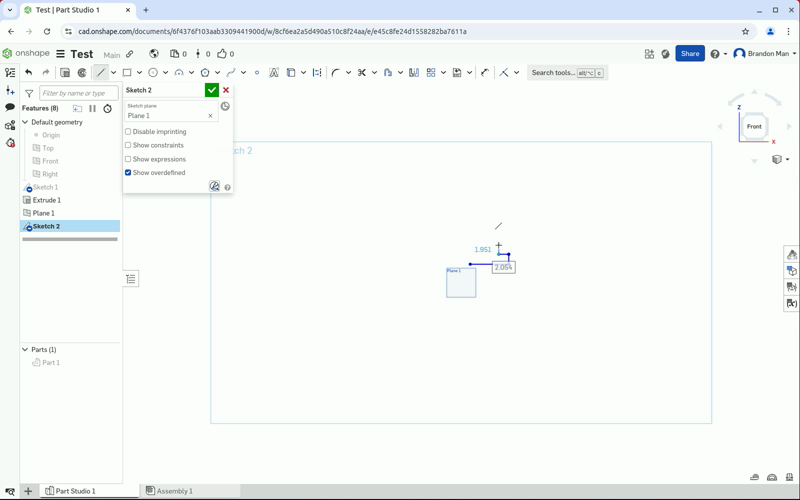
click(498, 244)
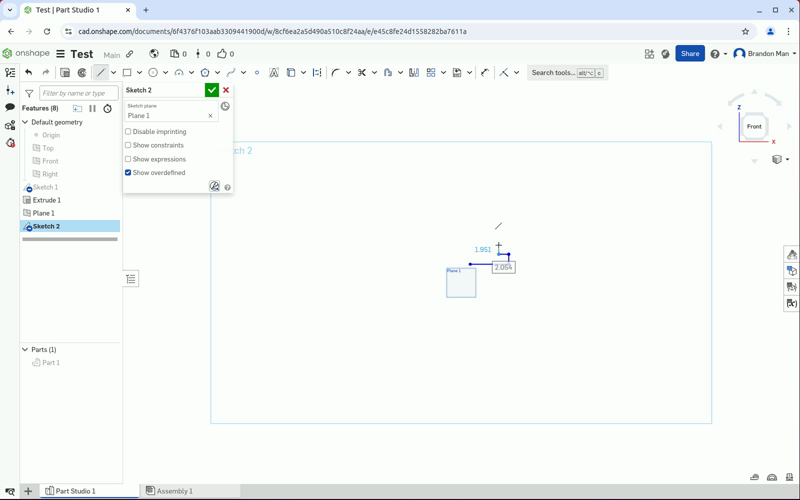
key_up(shift)
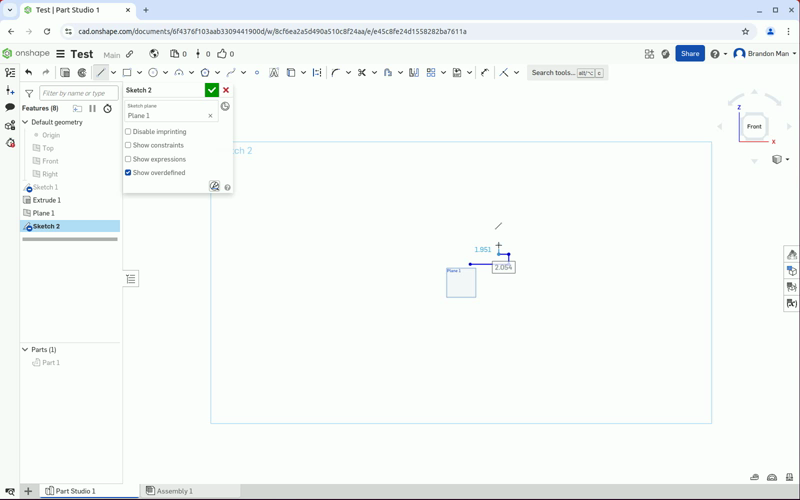
key_down(shift)
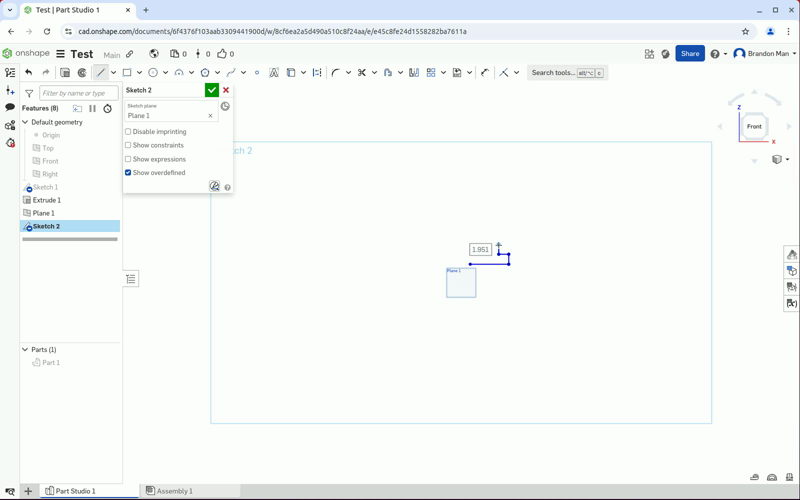
mouse_move(528, 244)
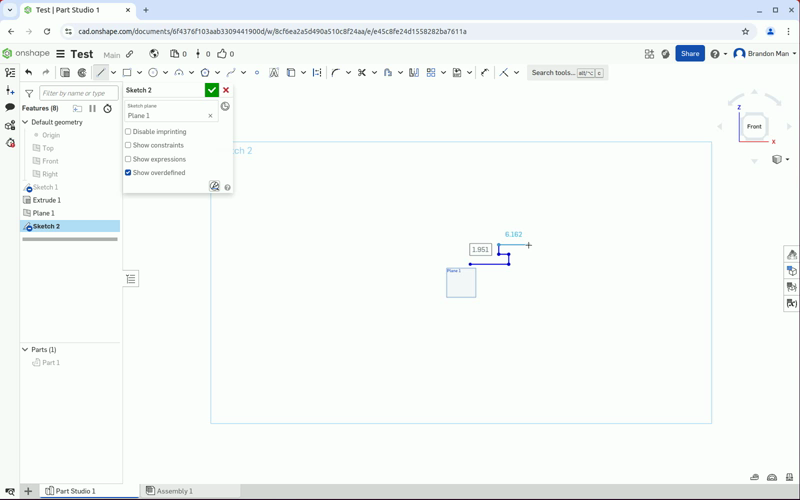
mouse_move(479, 244)
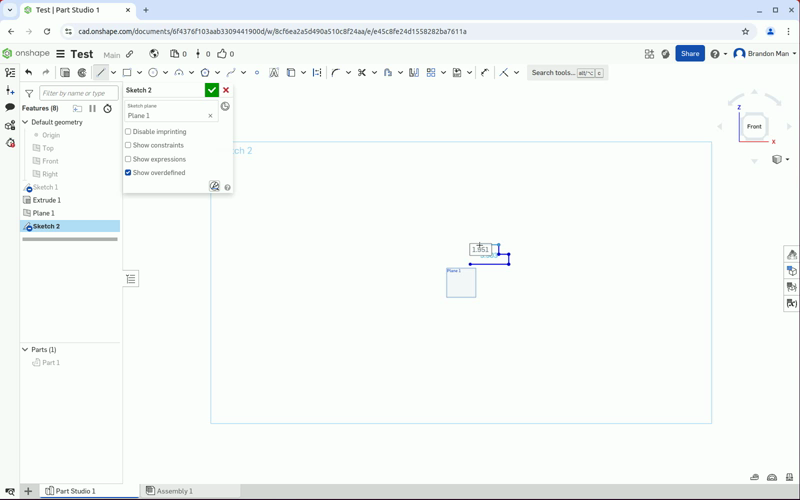
click(479, 244)
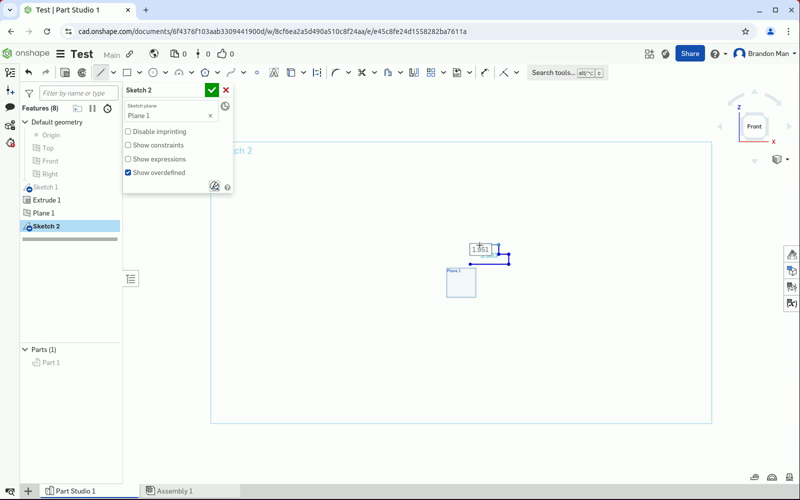
key_up(shift)
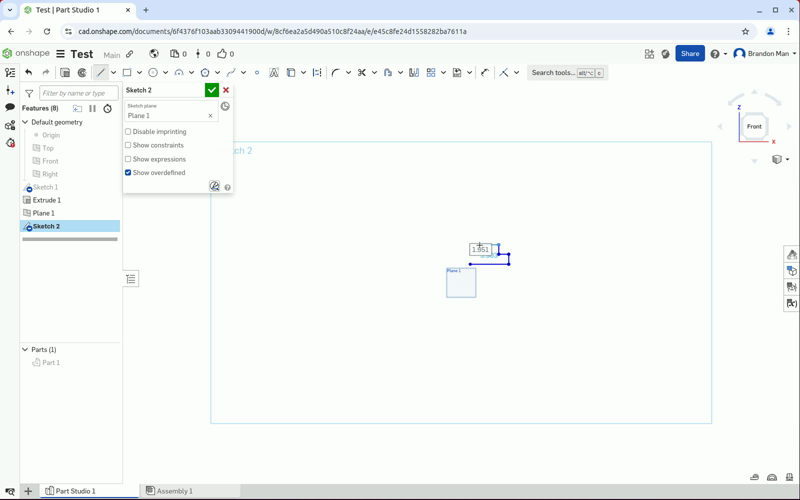
key_down(shift)
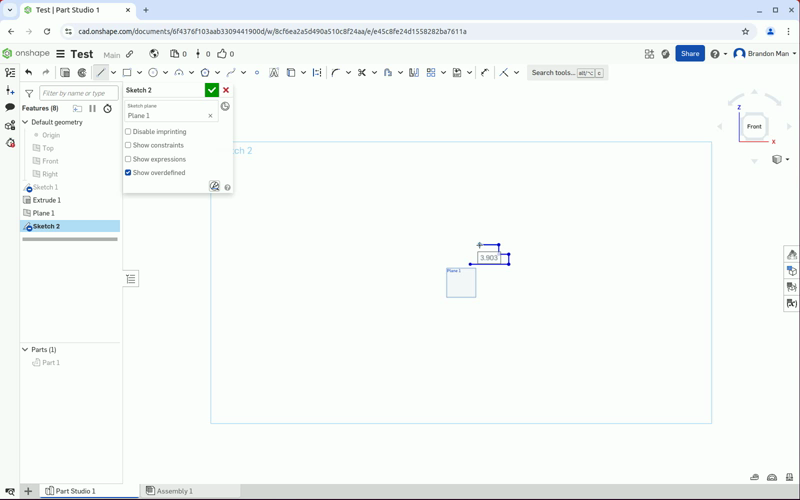
mouse_move(509, 244)
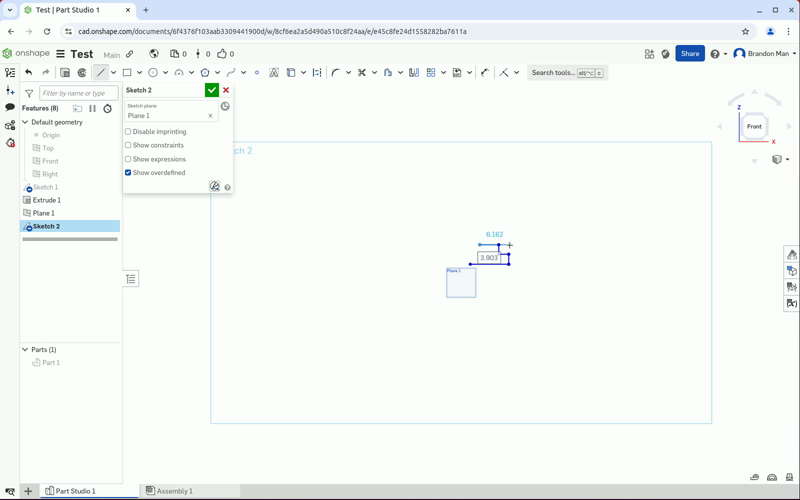
mouse_move(479, 254)
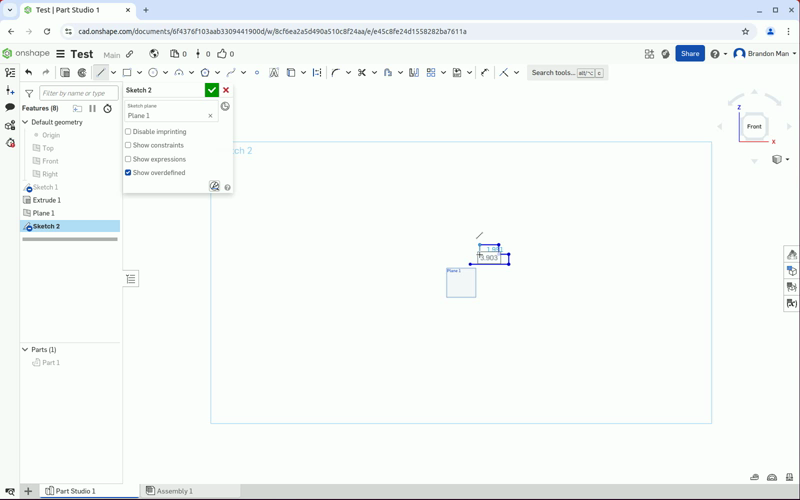
click(479, 254)
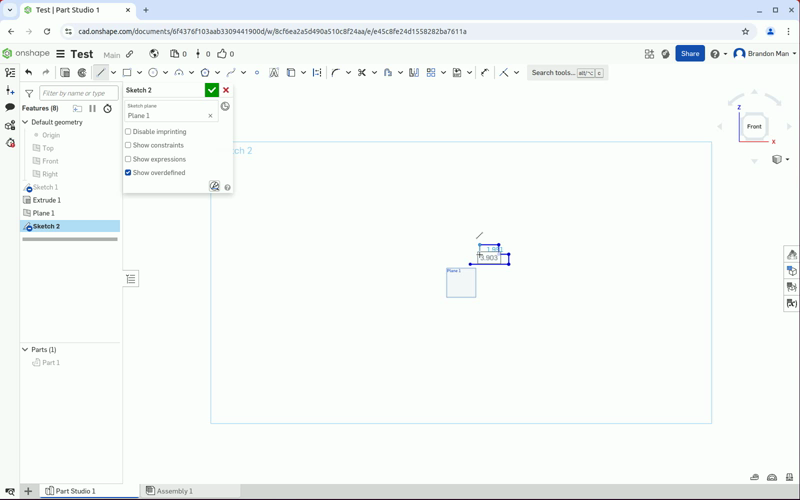
key_up(shift)
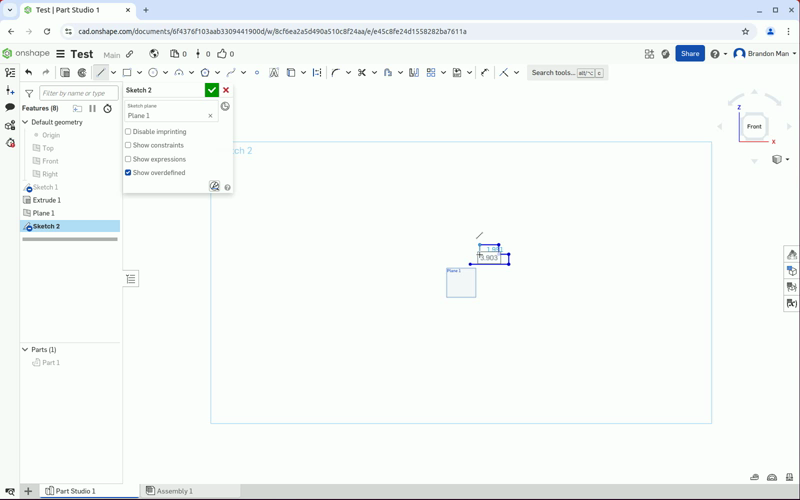
key_down(shift)
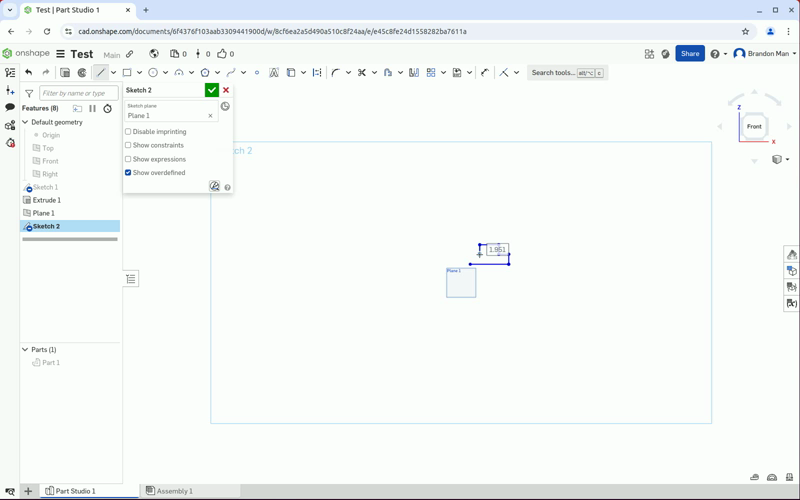
mouse_move(509, 254)
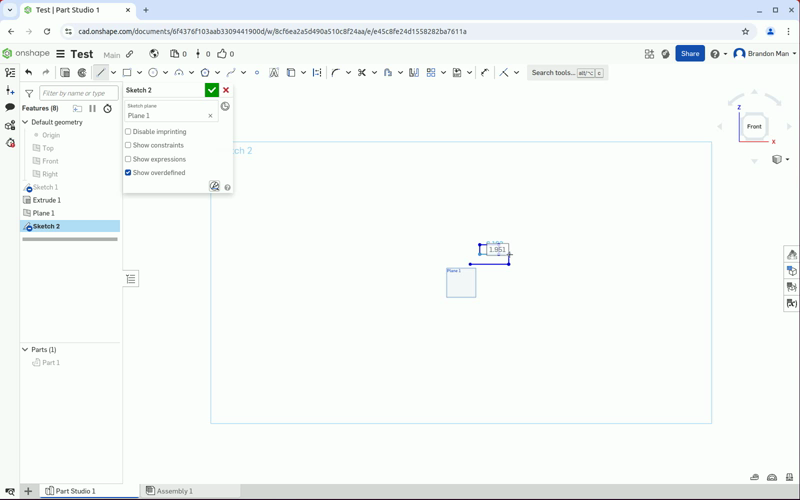
mouse_move(470, 254)
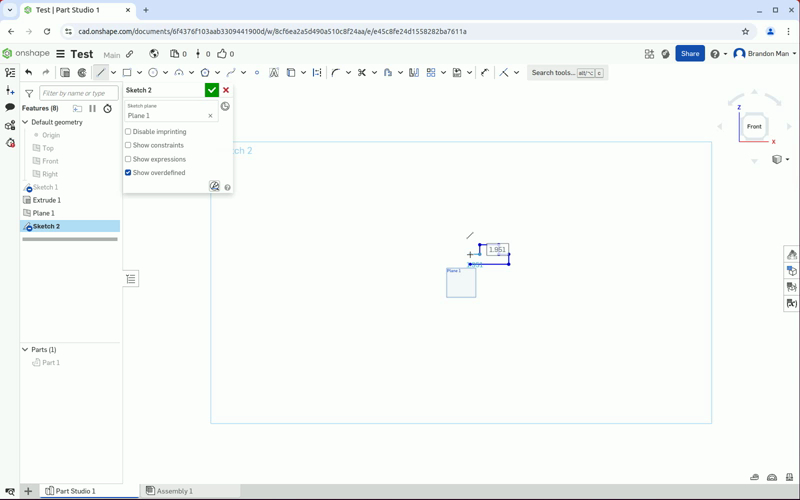
click(470, 254)
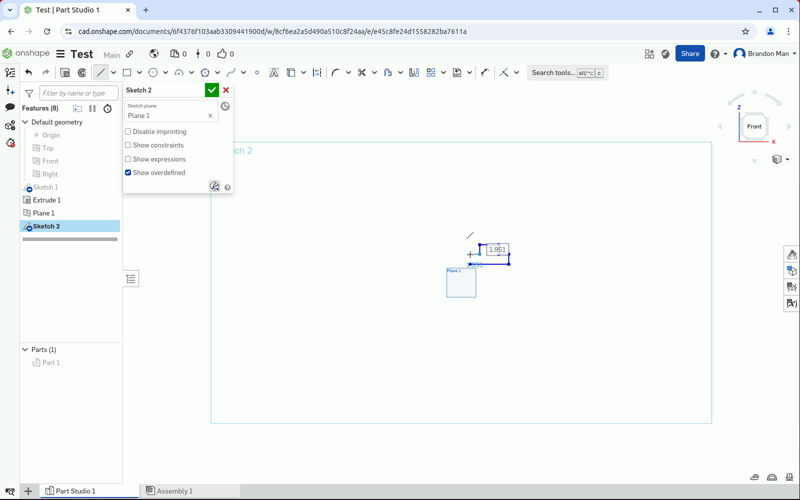
key_up(shift)
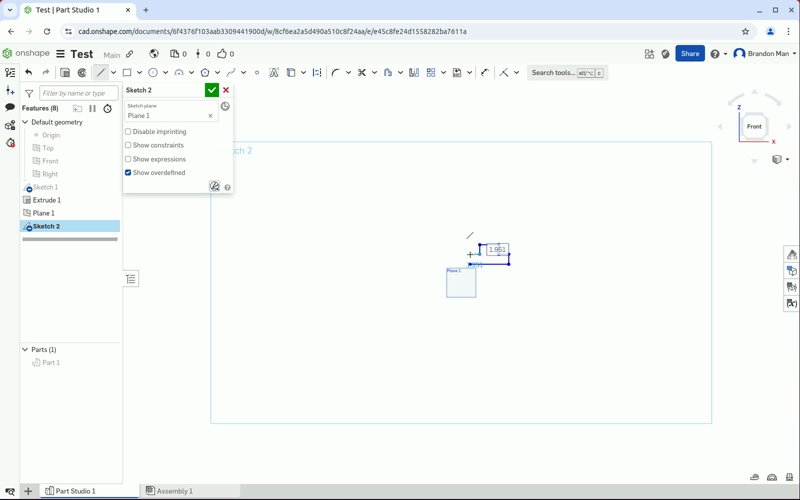
mouse_move(500, 254)
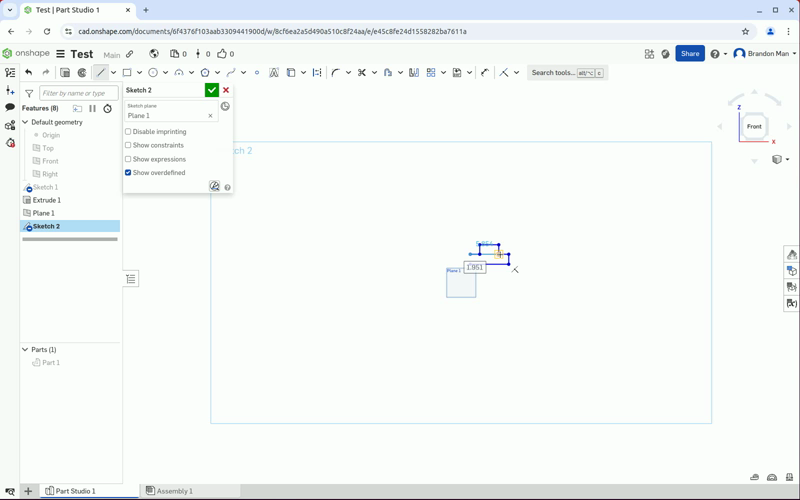
key_down(shift)
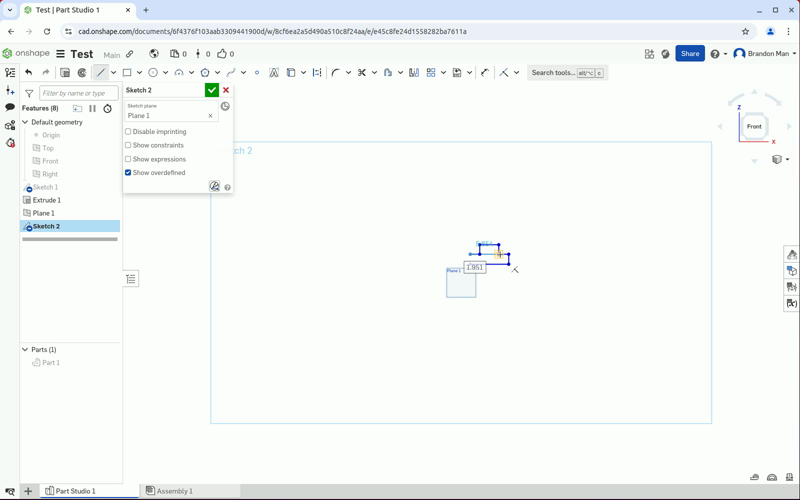
mouse_move(470, 264)
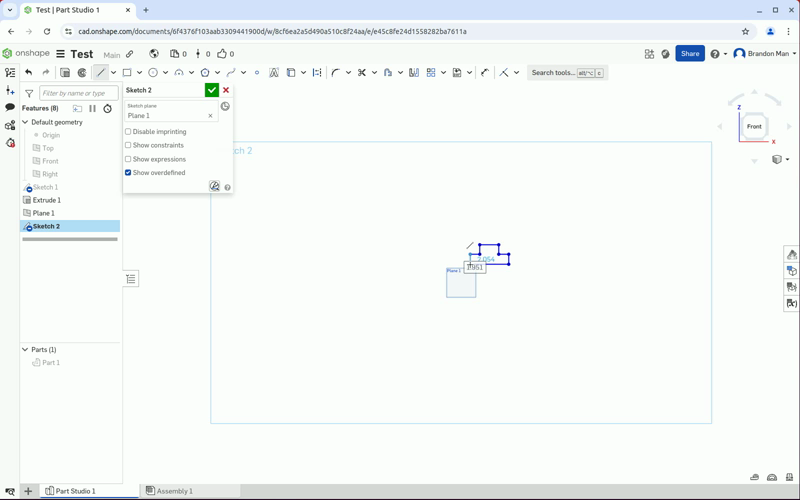
key_up(shift)
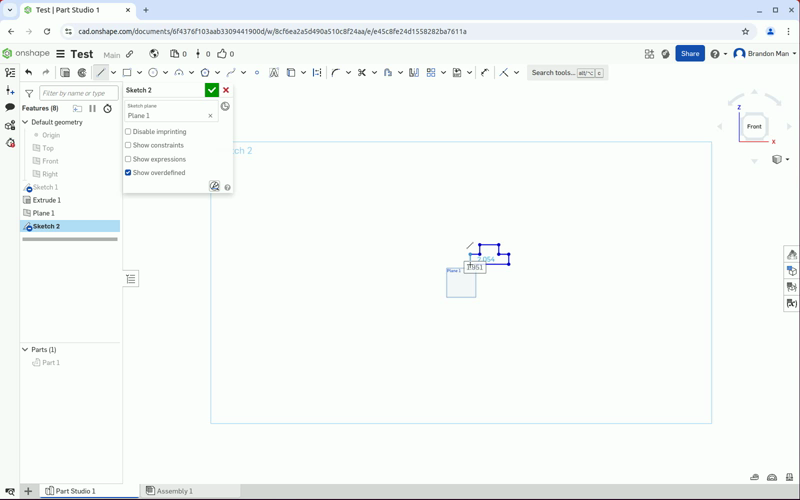
click(470, 264)
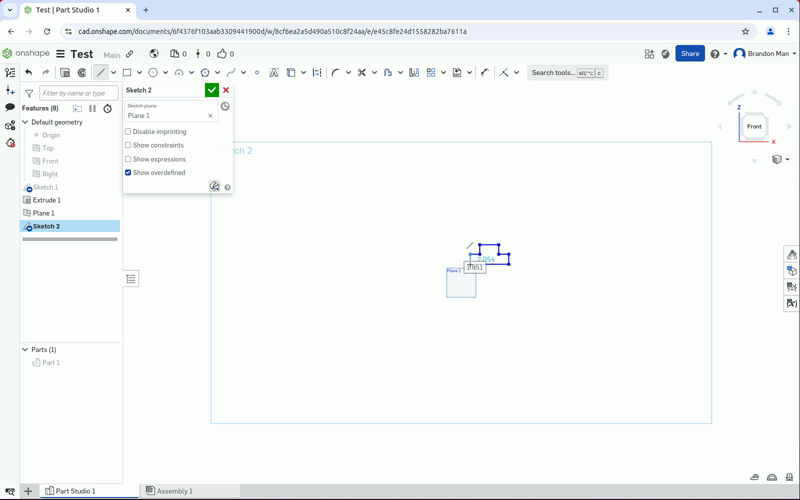
key(esc)
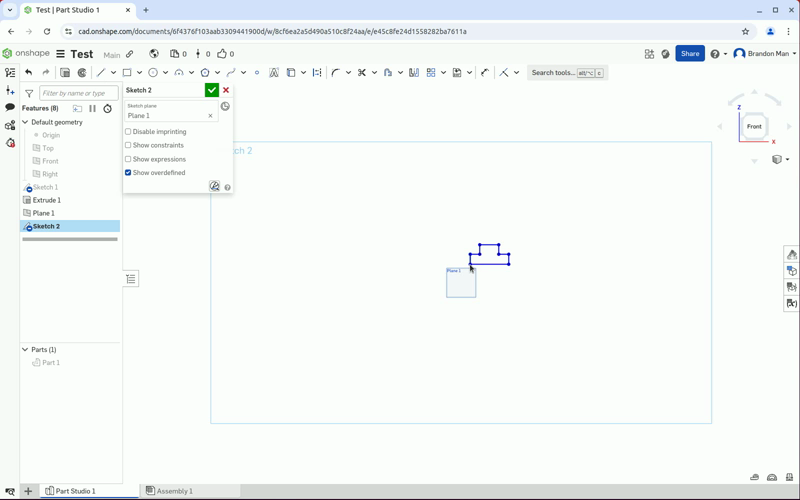
mouse_move(488, 255)
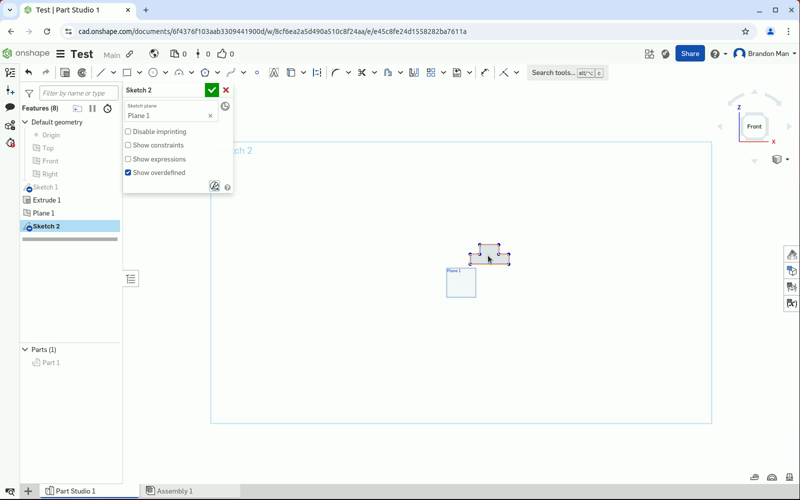
scroll(6)
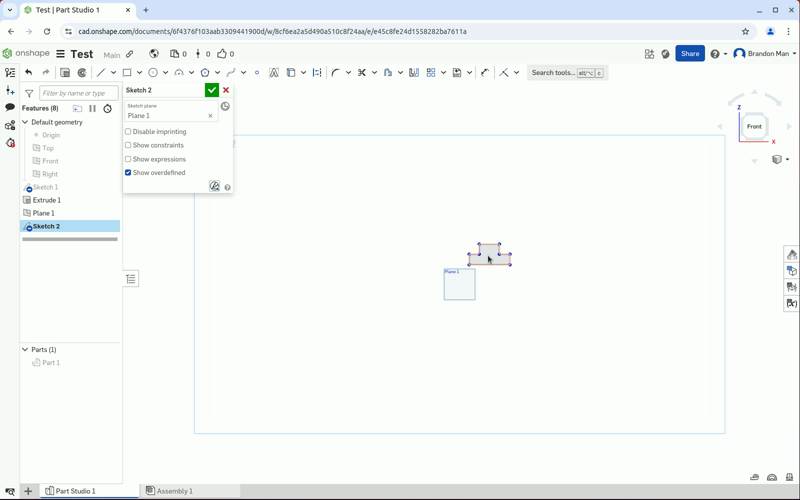
scroll(6)
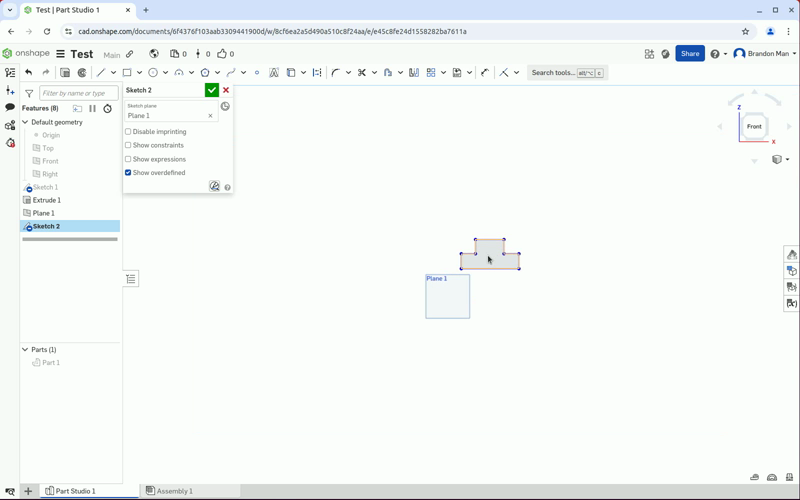
scroll(6)
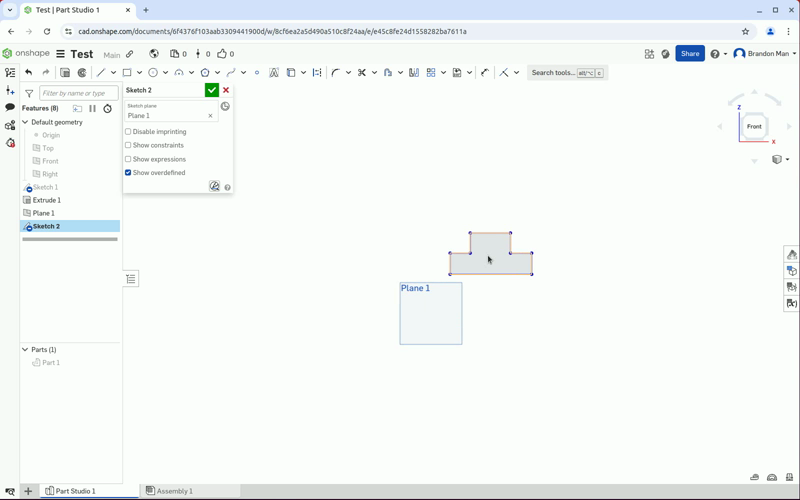
scroll(6)
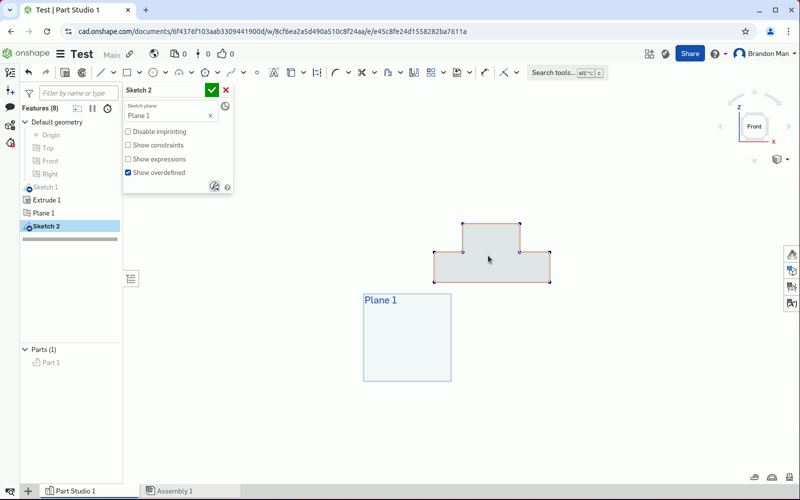
scroll(6)
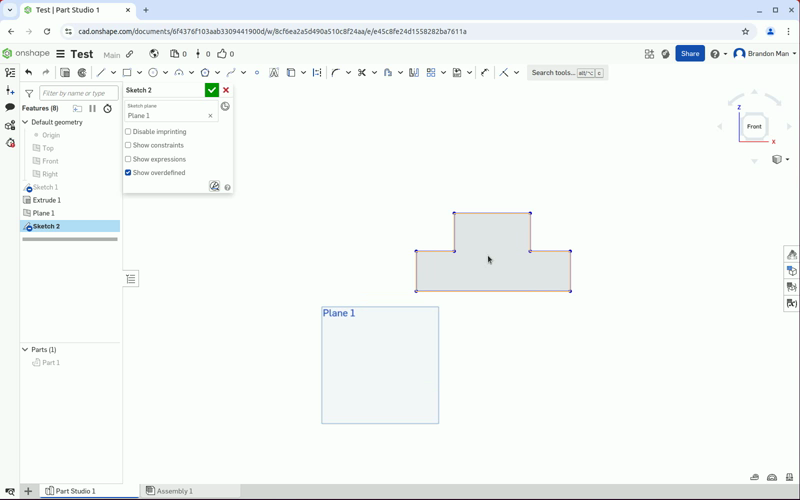
scroll(6)
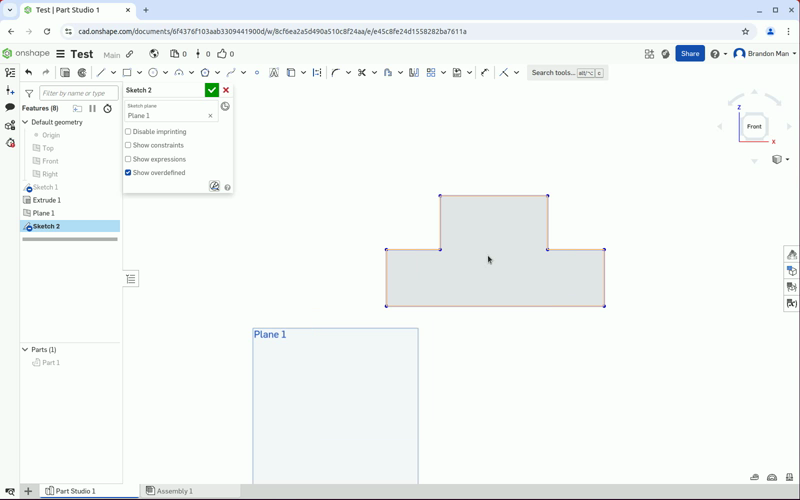
scroll(6)
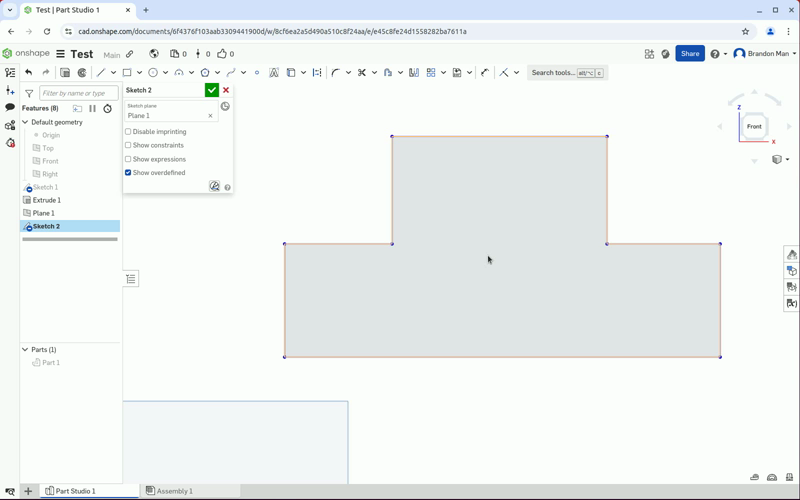
click(488, 255)
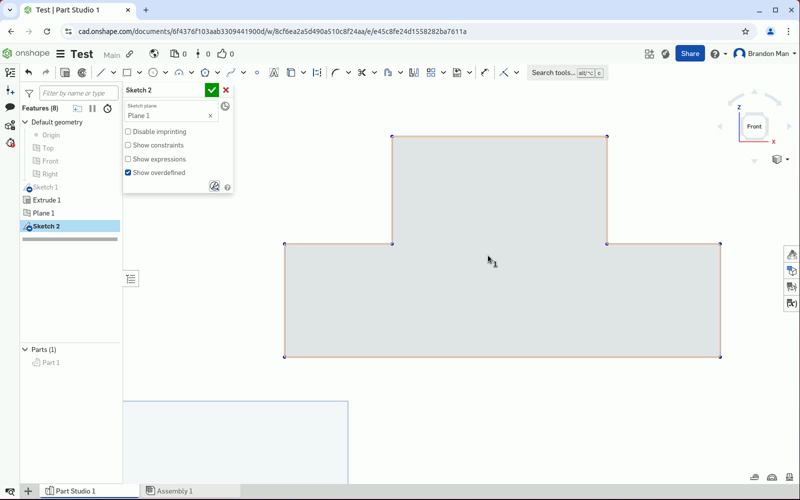
scroll(-6)
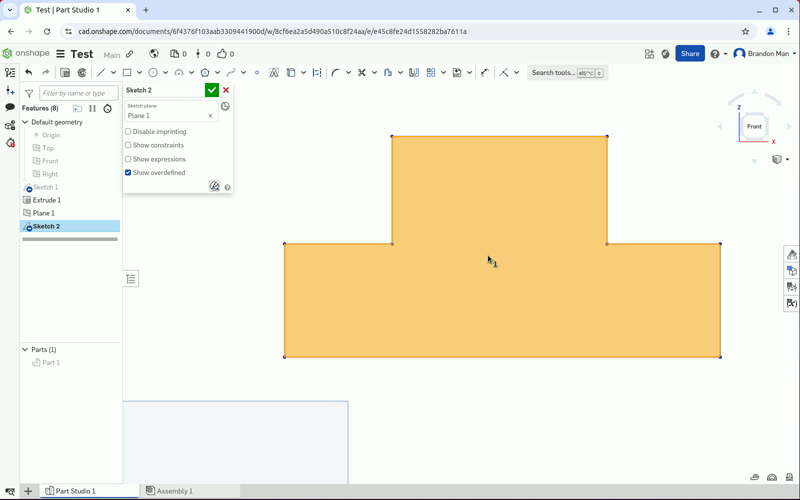
scroll(-6)
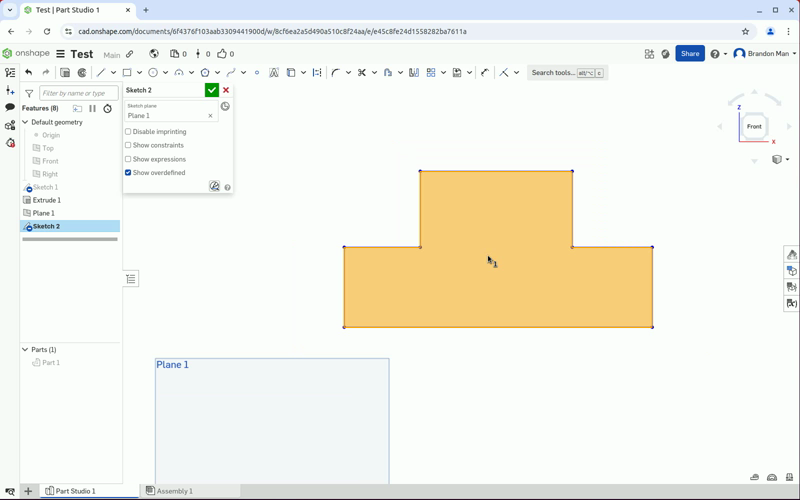
scroll(-6)
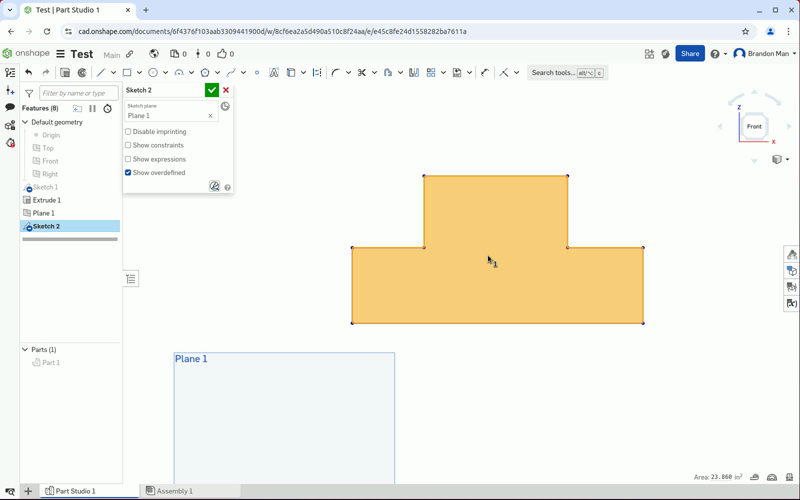
scroll(-6)
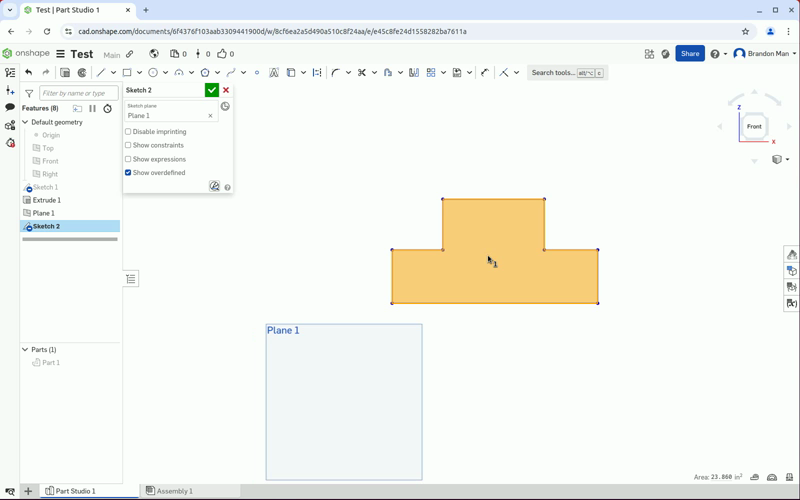
scroll(-6)
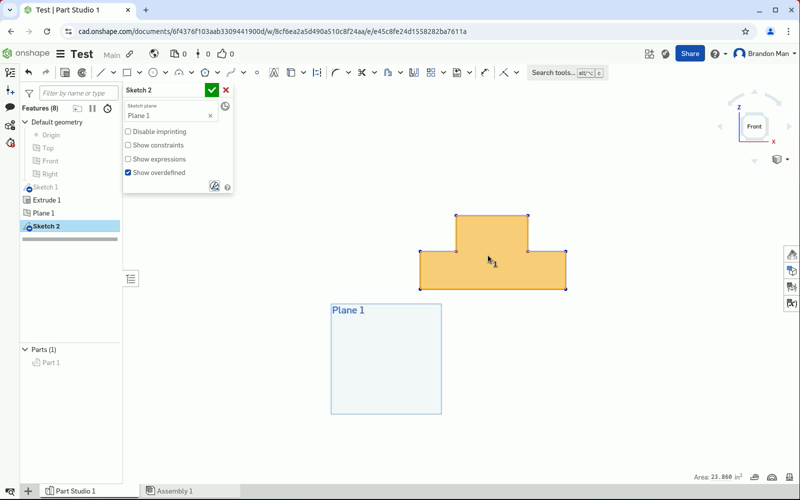
scroll(-6)
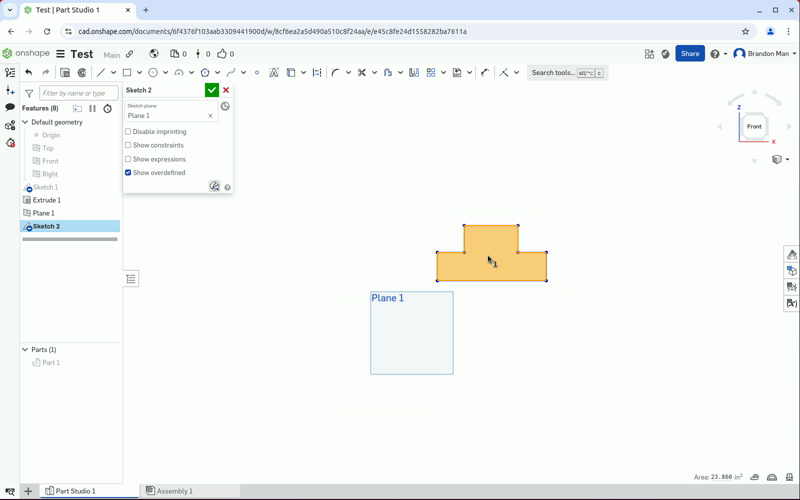
scroll(-6)
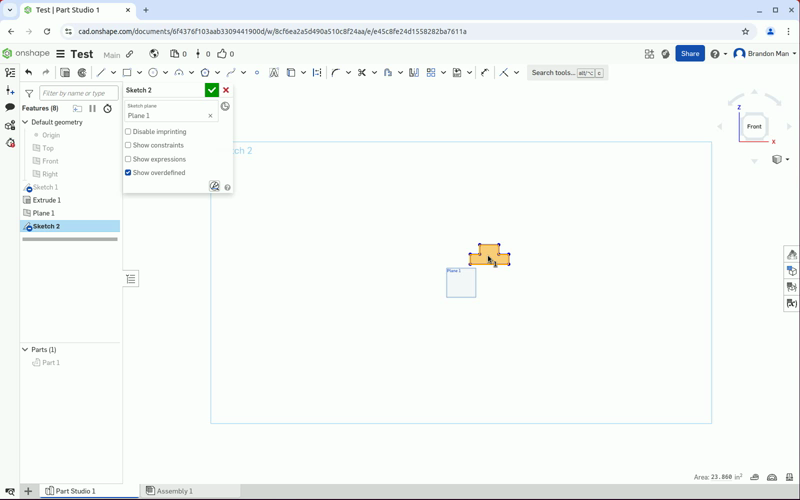
mouse_move(73, 352)
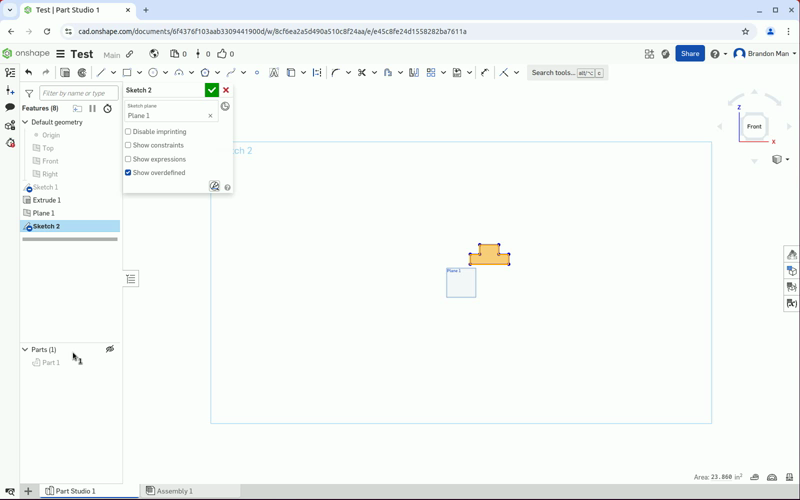
key(shift+y)
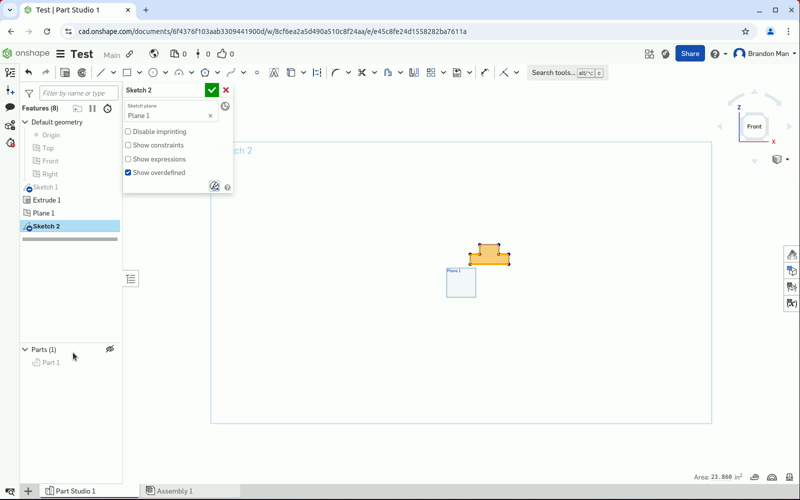
key(shift+e)
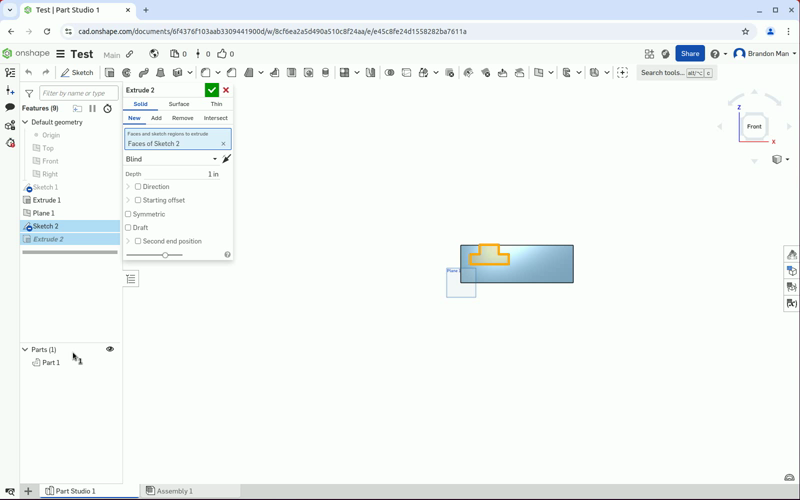
mouse_move(143, 106)
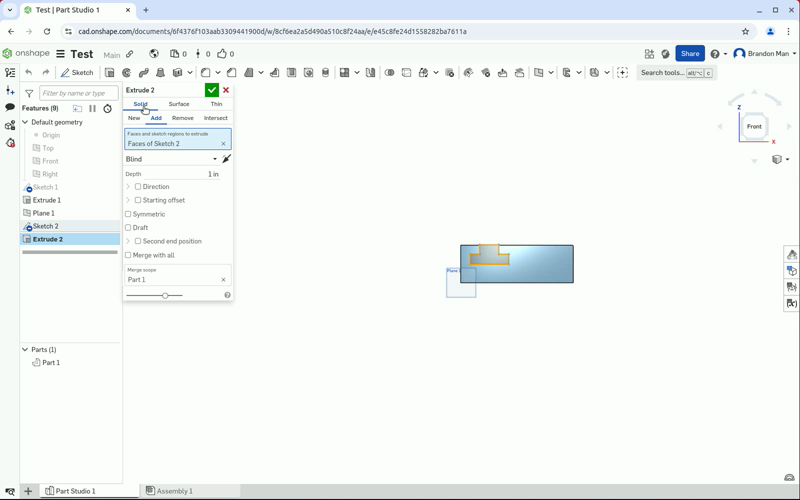
click(143, 106)
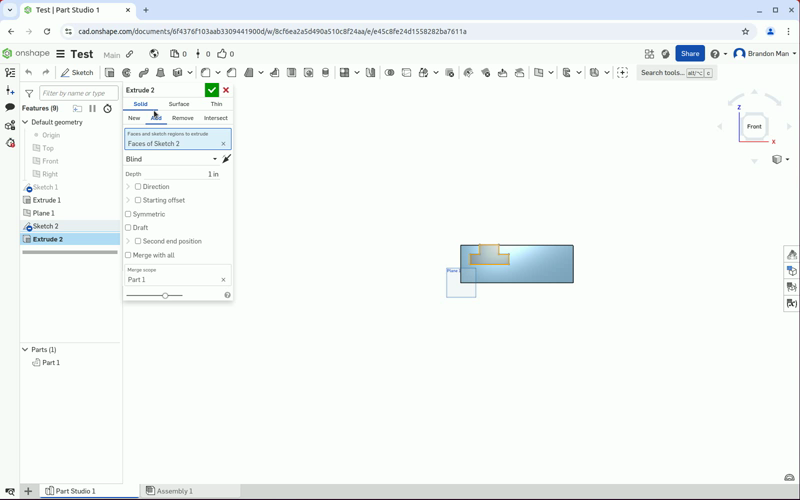
mouse_move(186, 120)
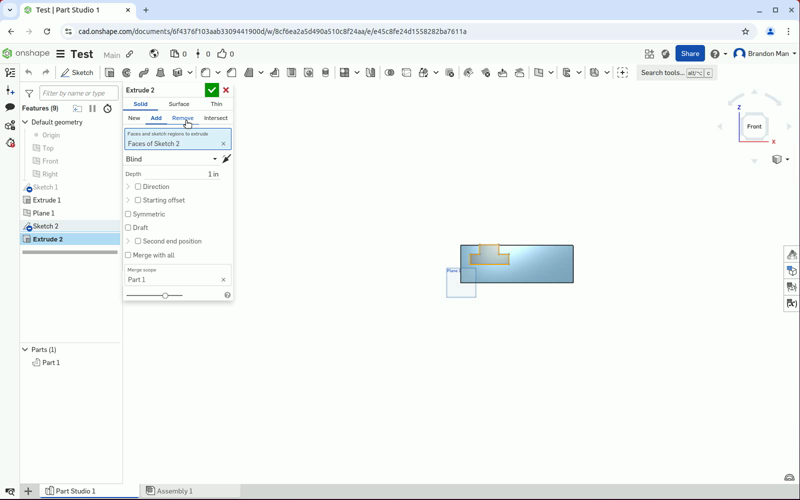
click(186, 120)
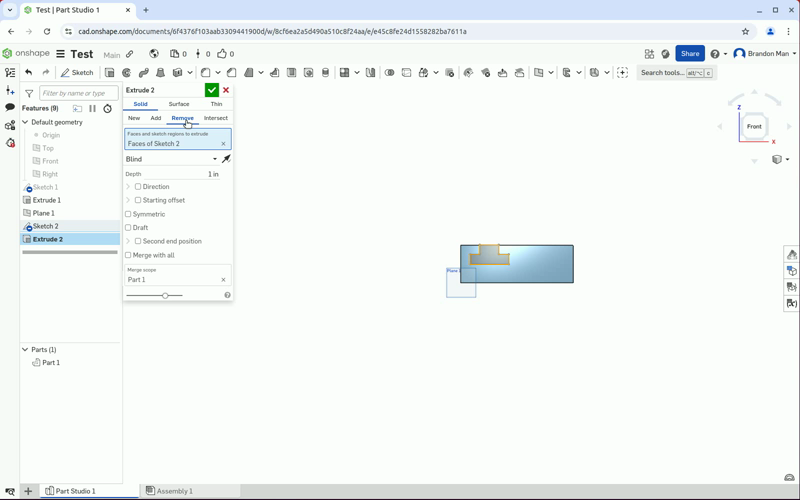
key(tab, 4)
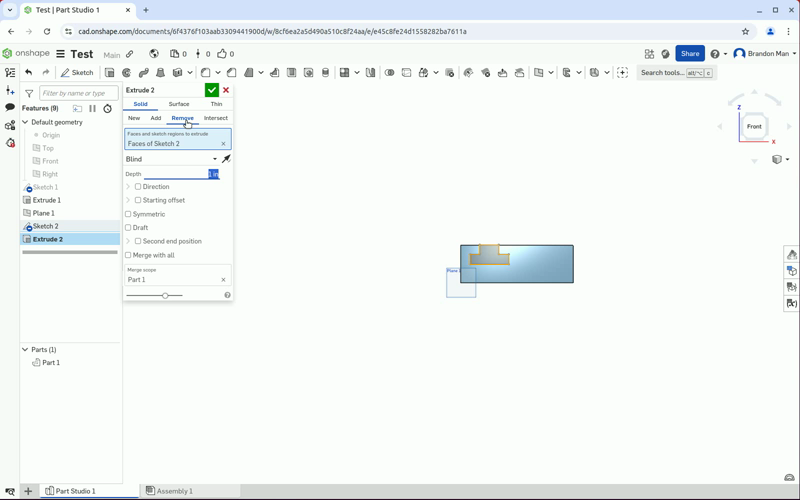
text(11.554)
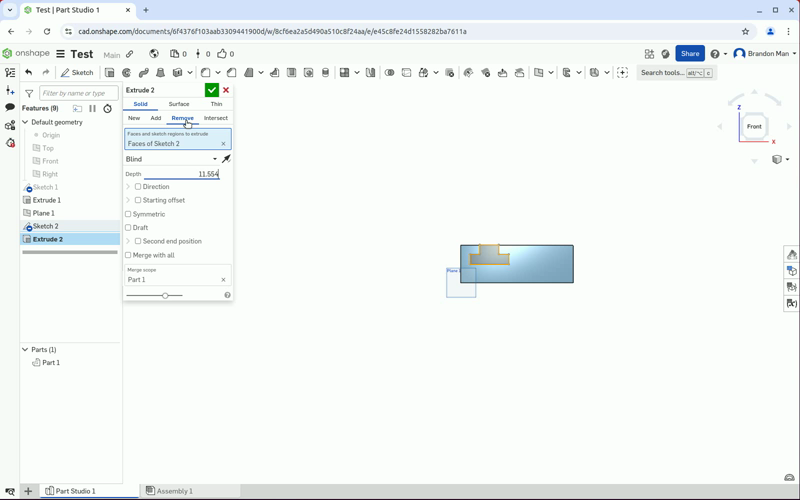
key(tab, 6)
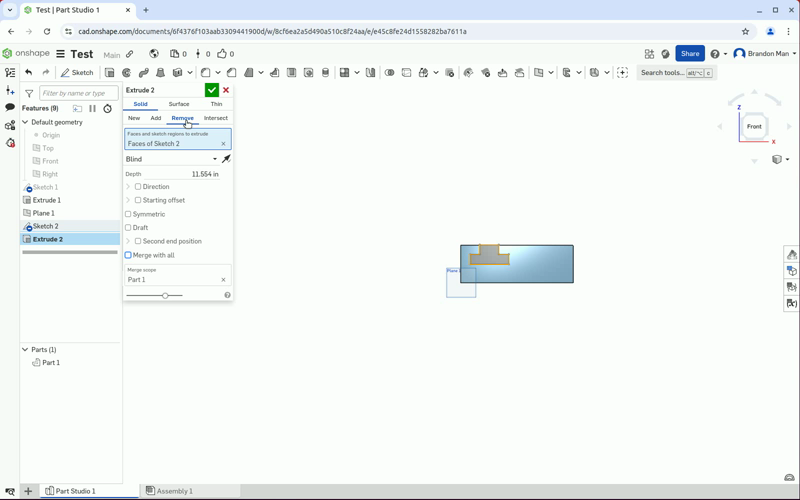
key(space)
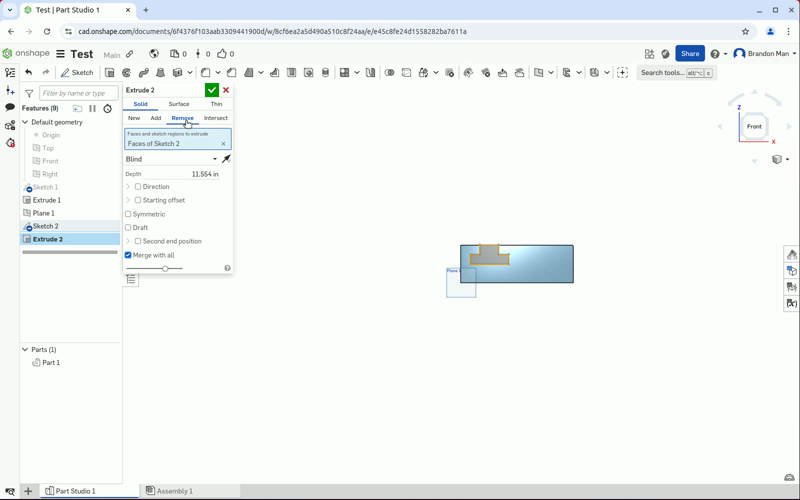
key(enter)
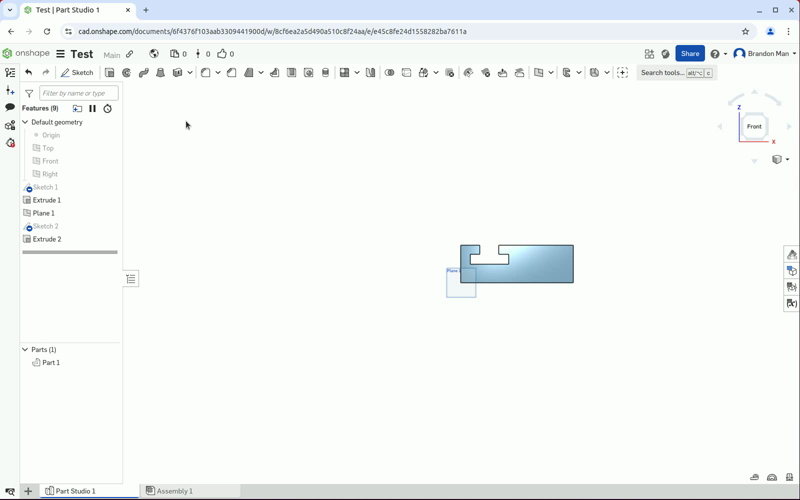
key(shift+h)
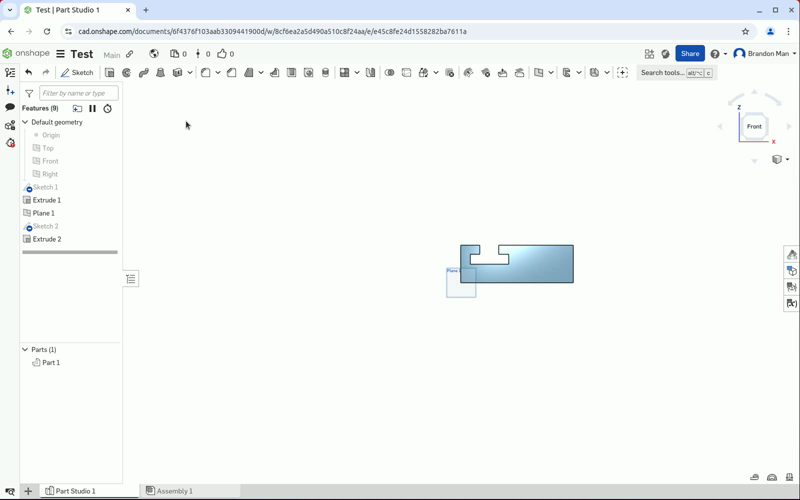
key(shift+h)
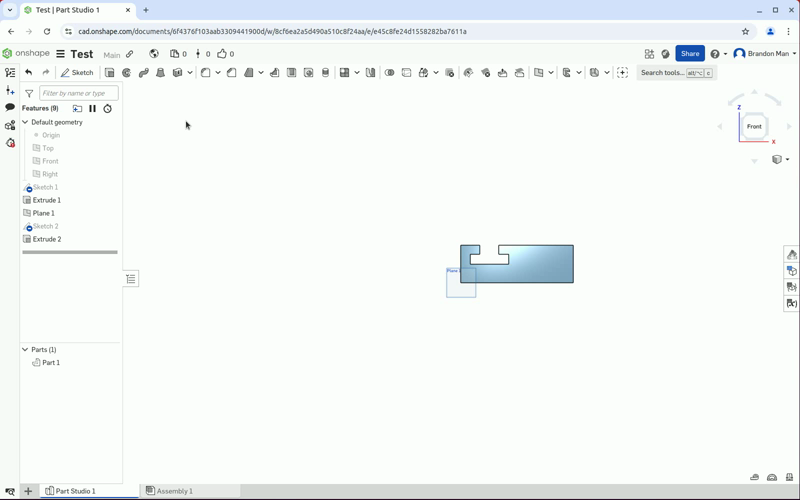
mouse_move(73, 189)
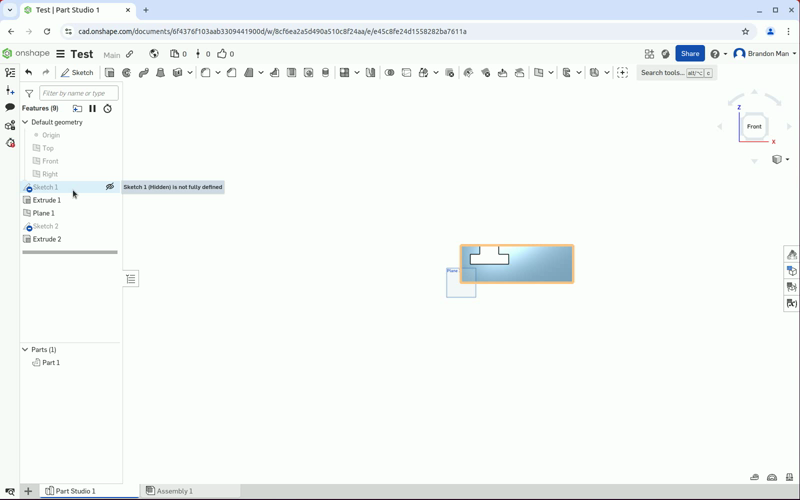
click(73, 189)
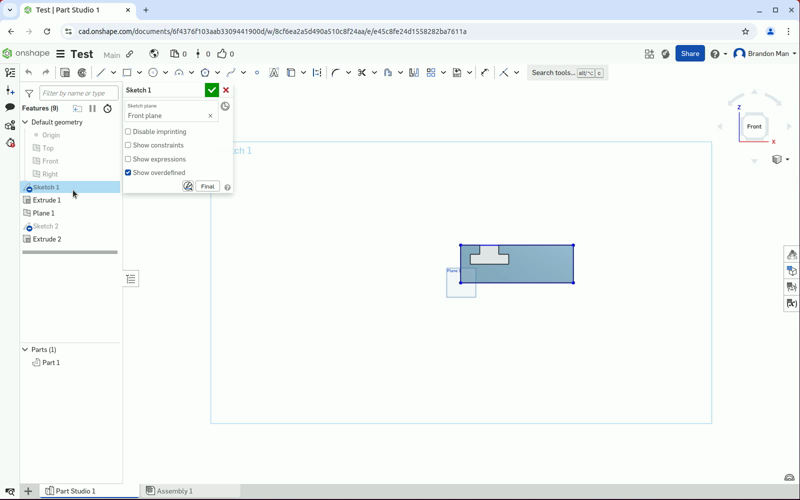
mouse_move(229, 92)
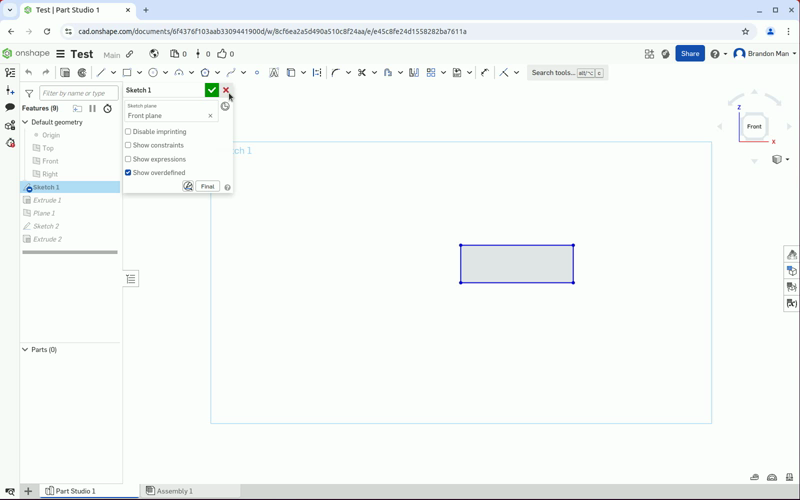
click(229, 92)
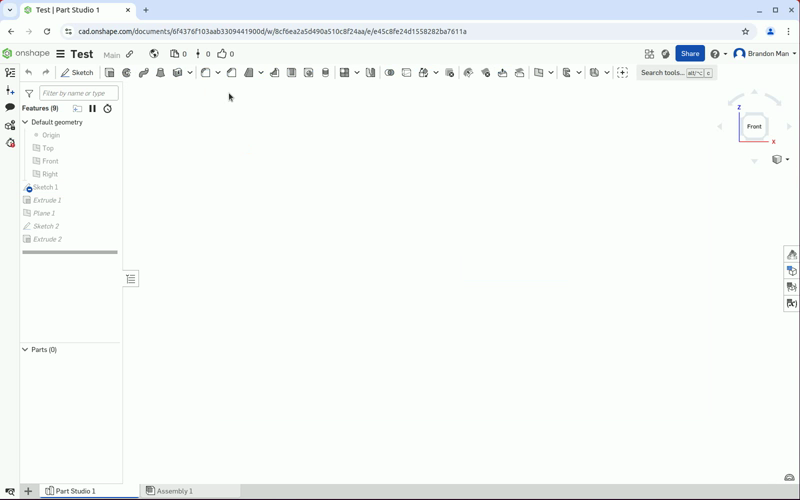
key(shift+s)
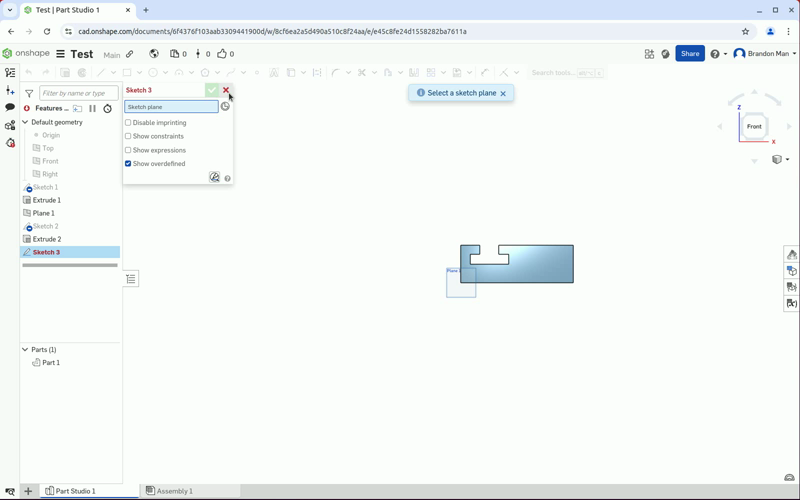
mouse_move(73, 215)
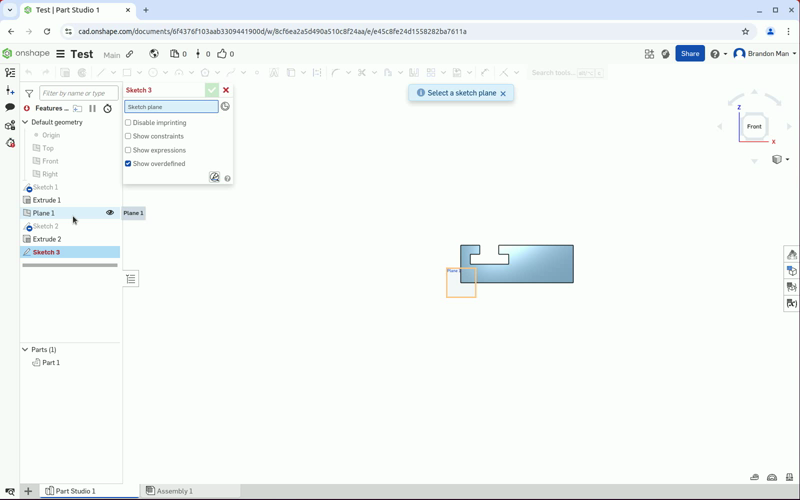
click(73, 215)
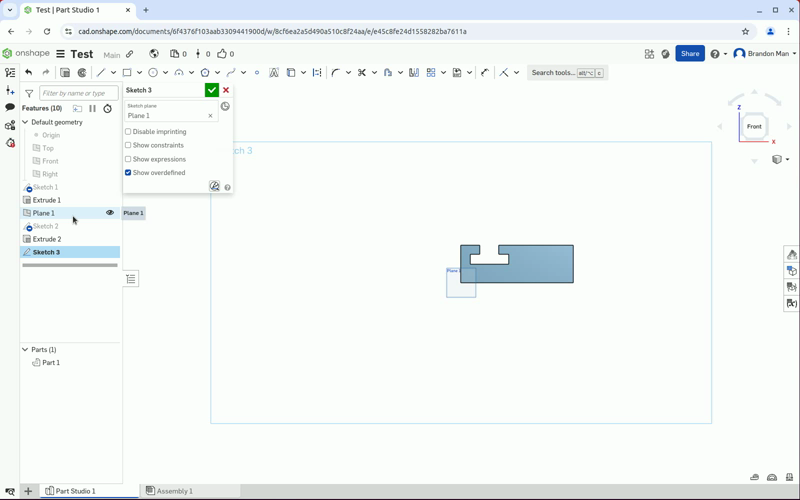
mouse_move(73, 352)
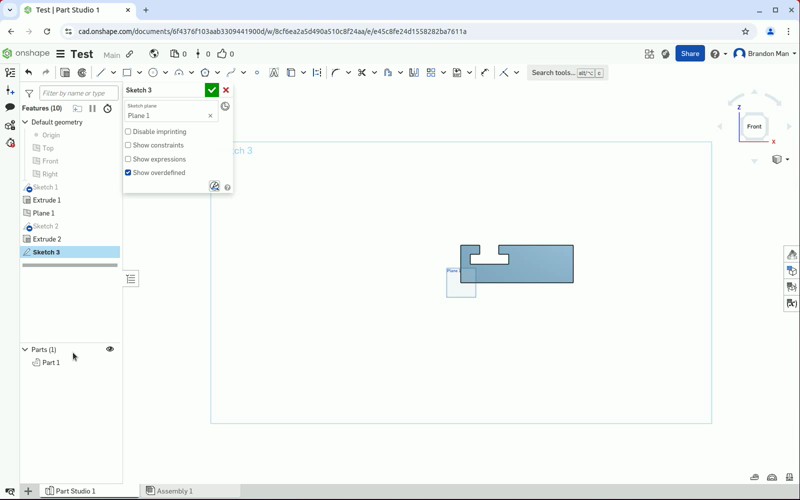
key(y)
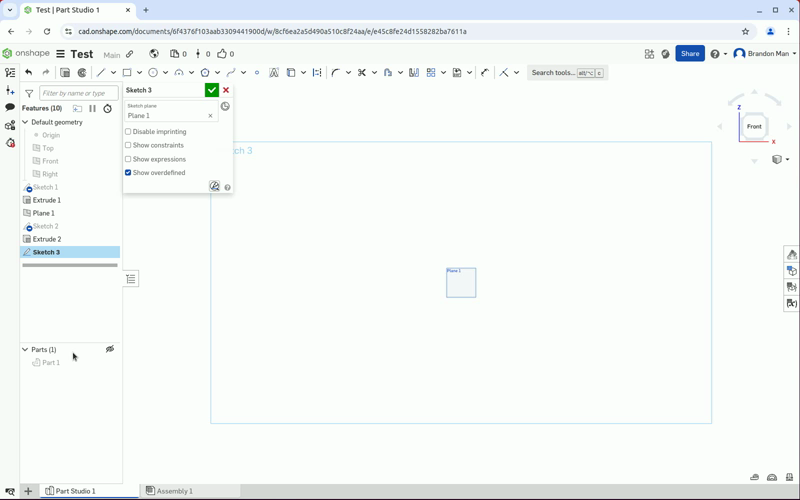
key(l)
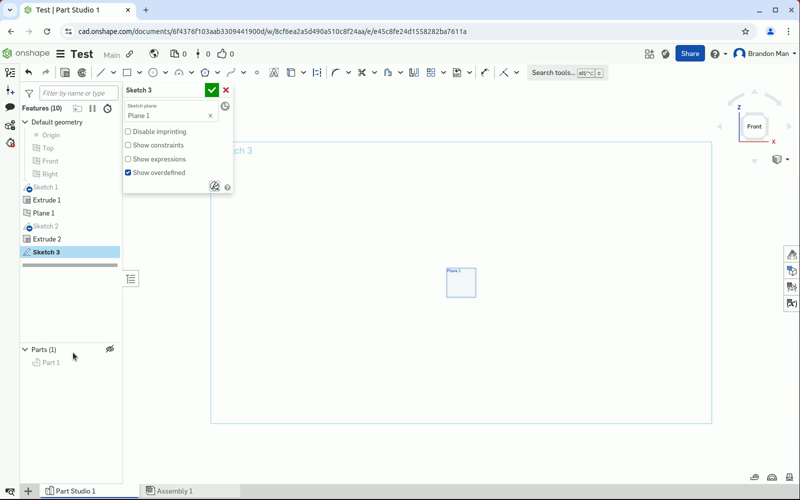
key_down(shift)
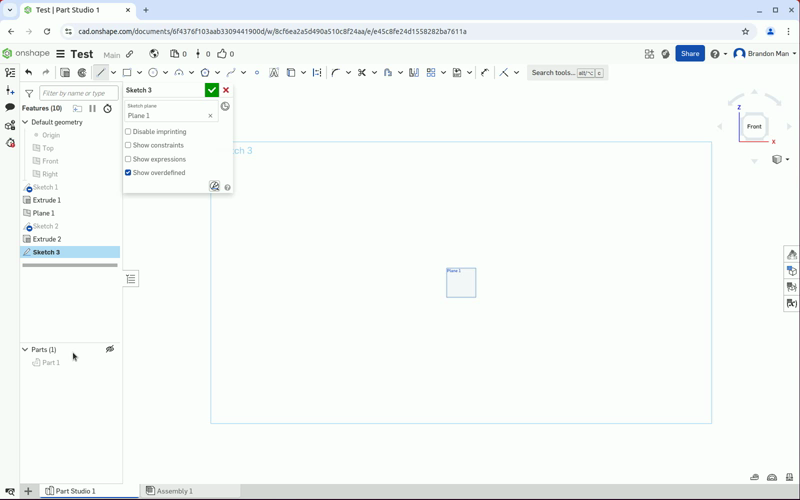
mouse_move(516, 245)
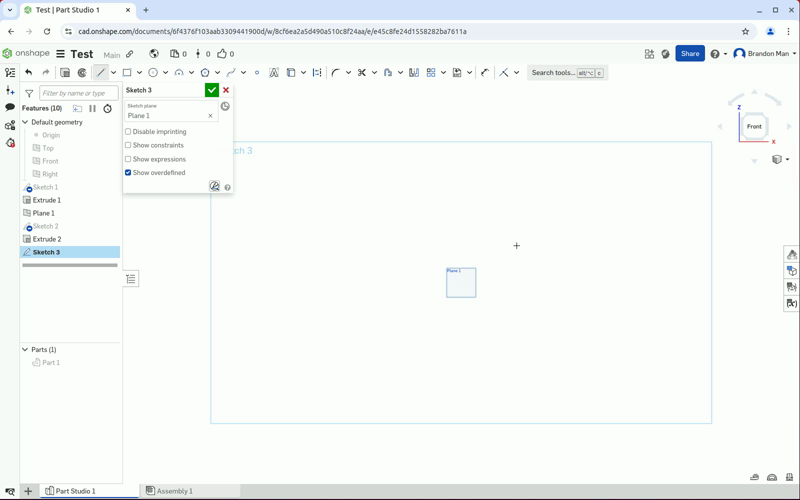
click(516, 245)
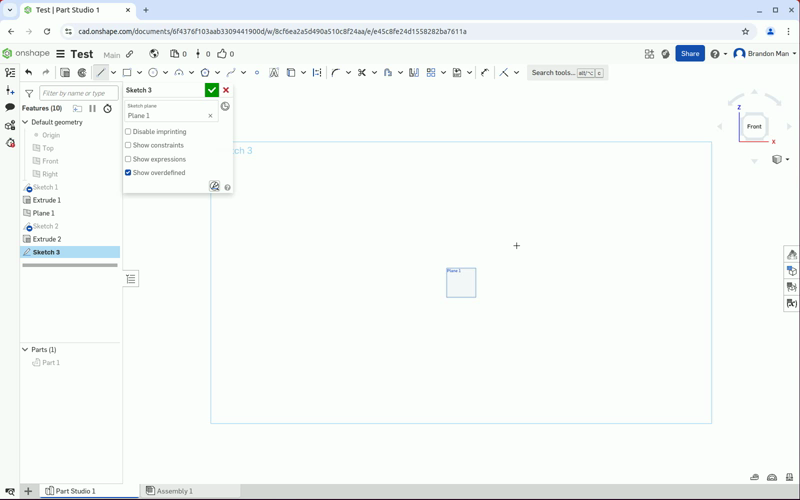
key_up(shift)
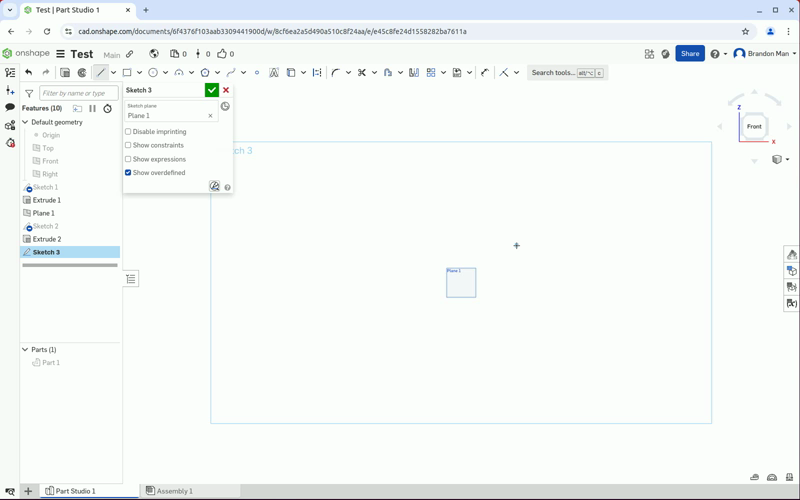
key_down(shift)
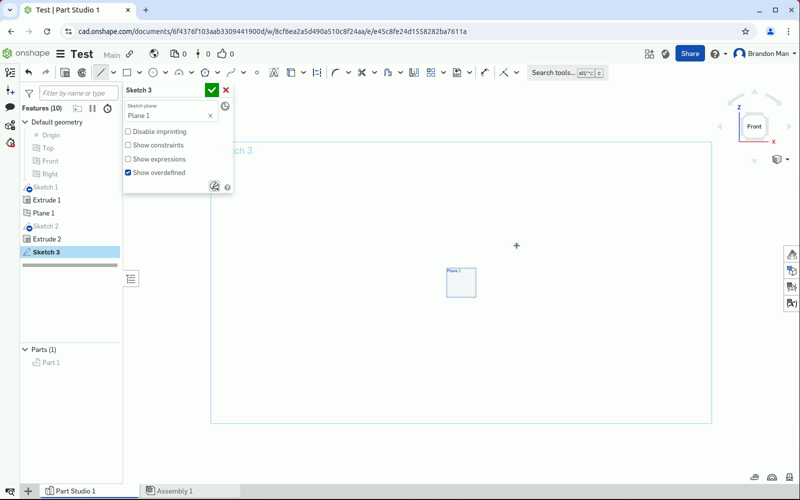
mouse_move(546, 245)
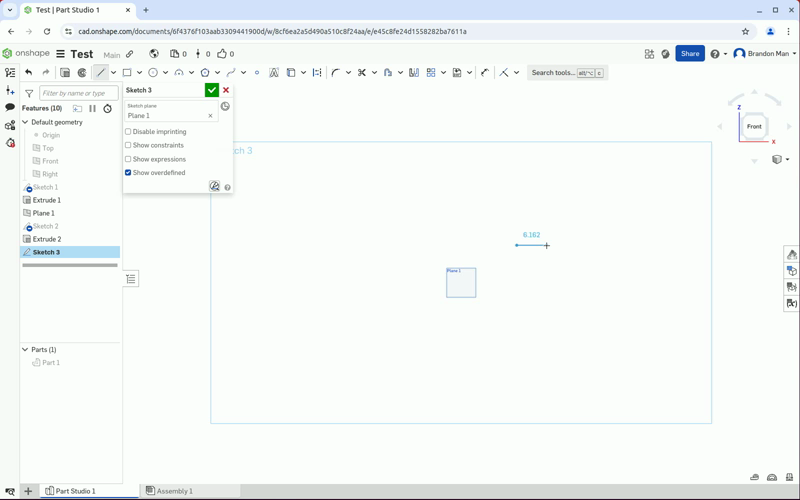
mouse_move(522, 255)
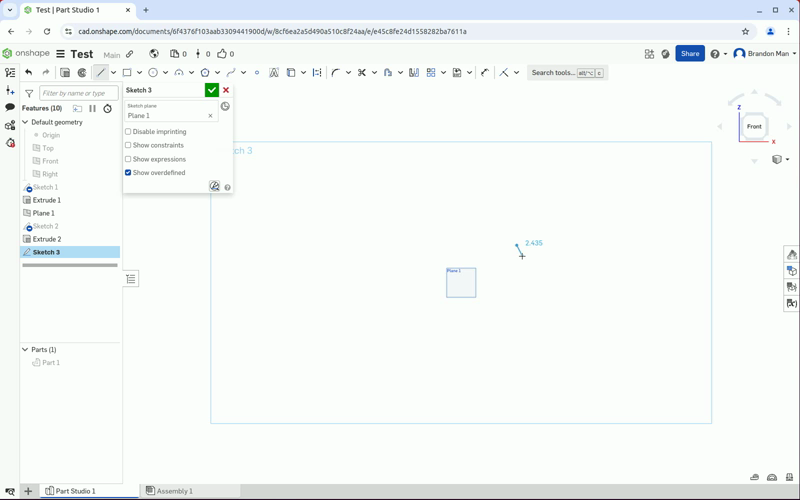
click(522, 255)
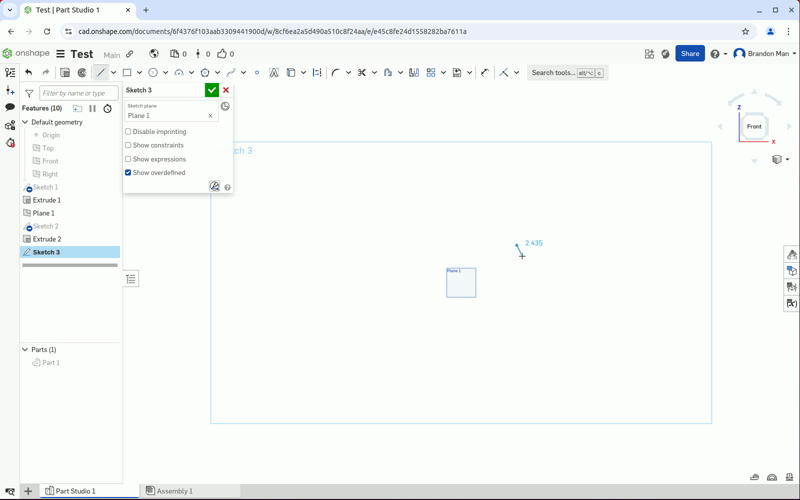
key_up(shift)
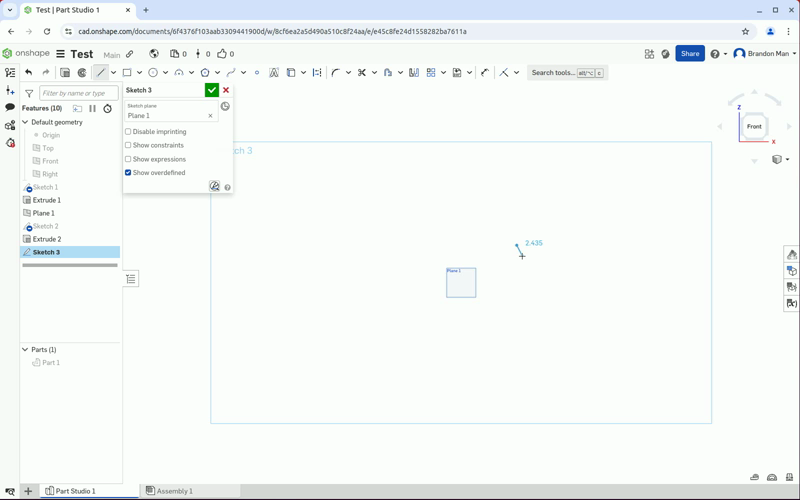
key_down(shift)
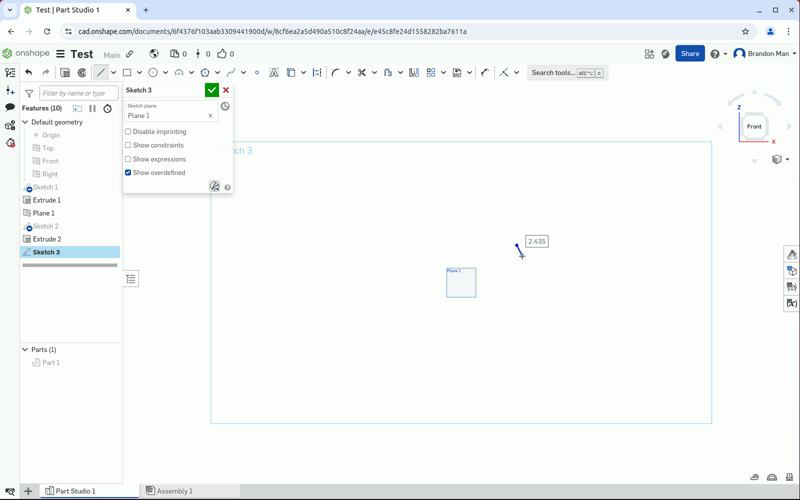
mouse_move(552, 255)
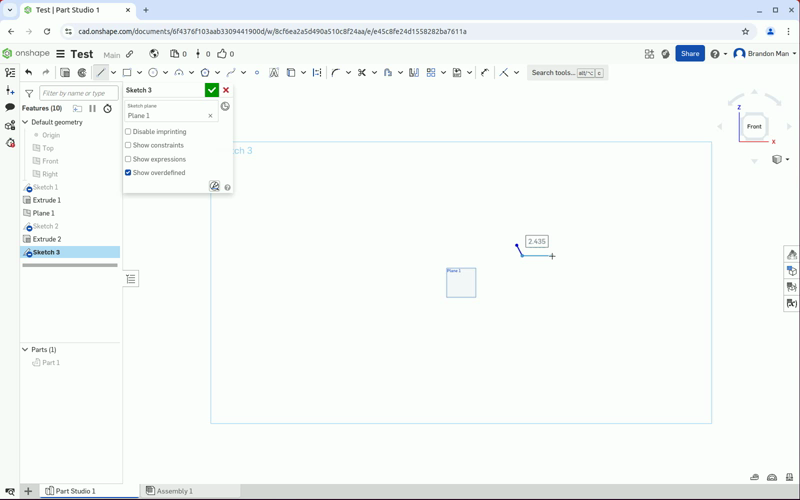
mouse_move(522, 245)
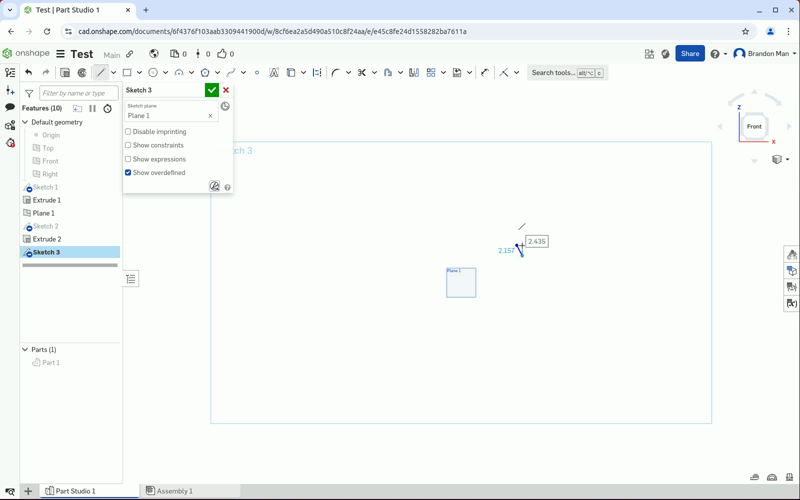
click(522, 245)
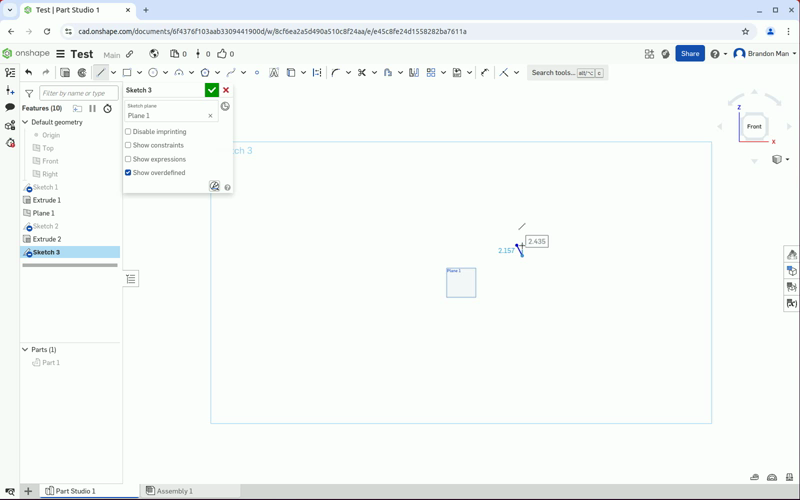
key_up(shift)
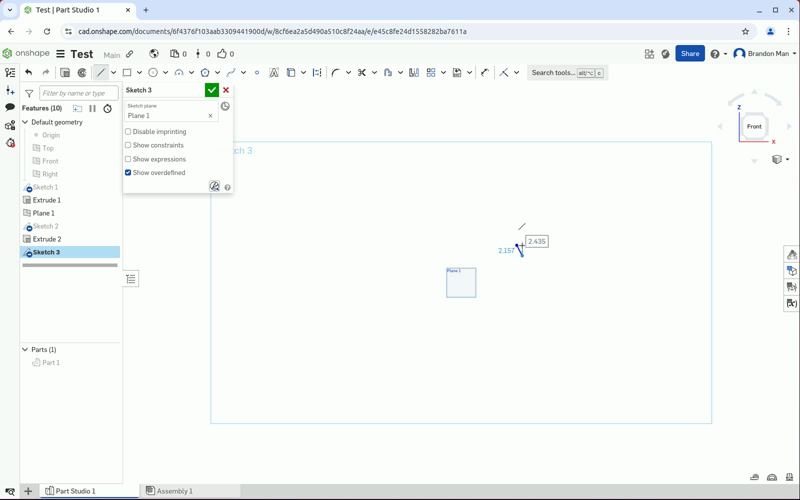
mouse_move(552, 245)
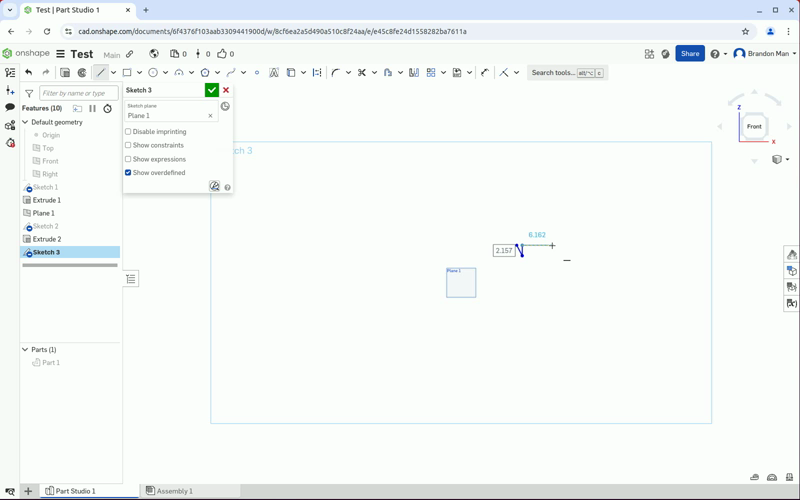
key_down(shift)
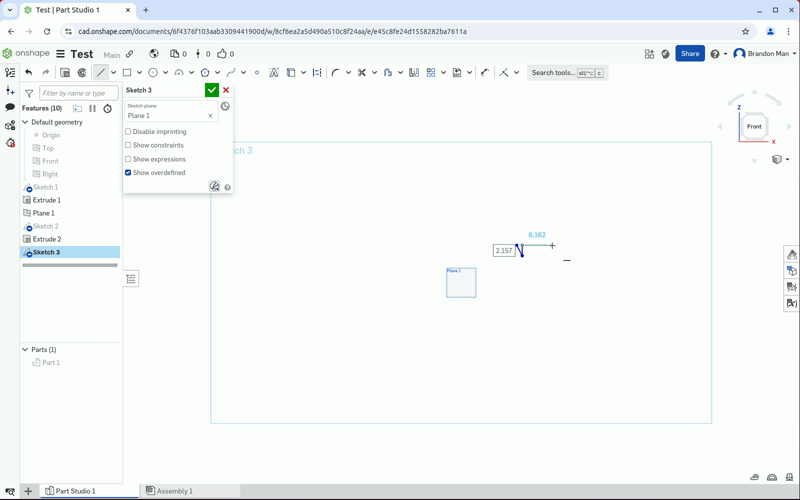
mouse_move(516, 245)
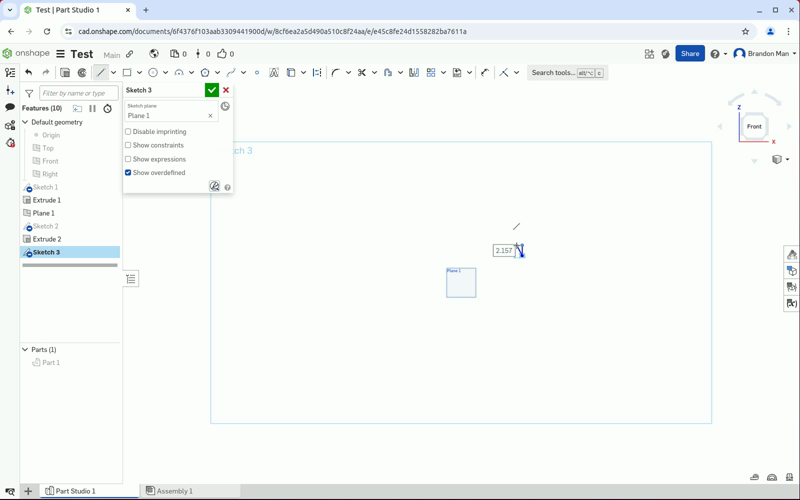
scroll(6)
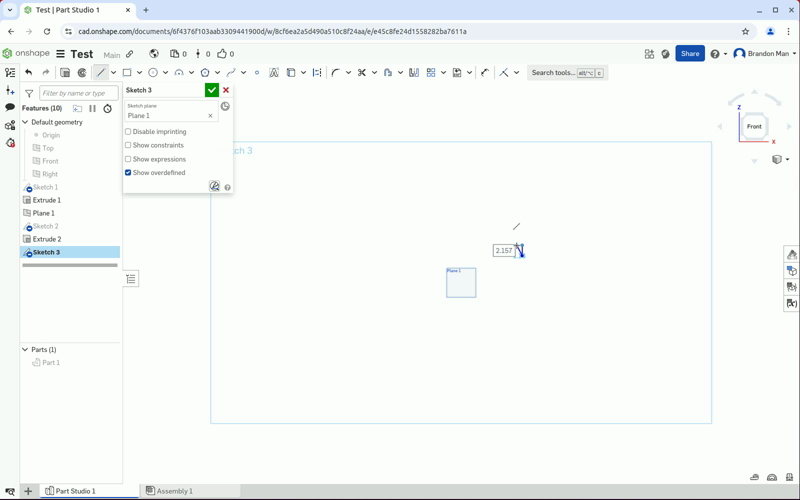
scroll(6)
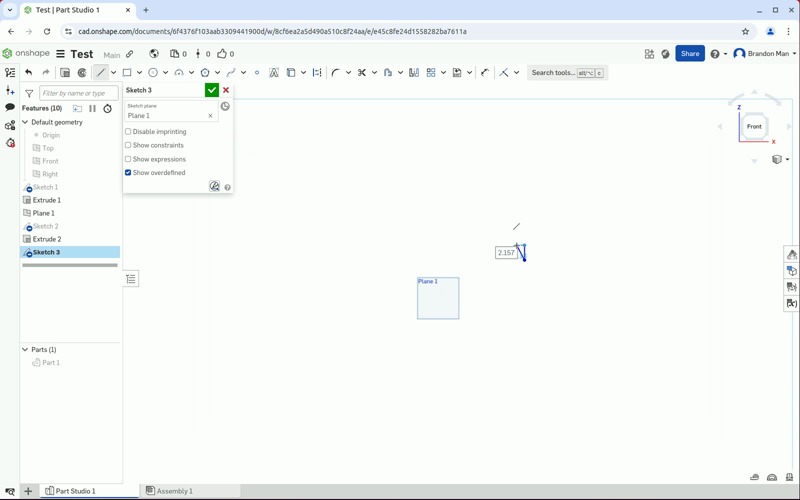
scroll(6)
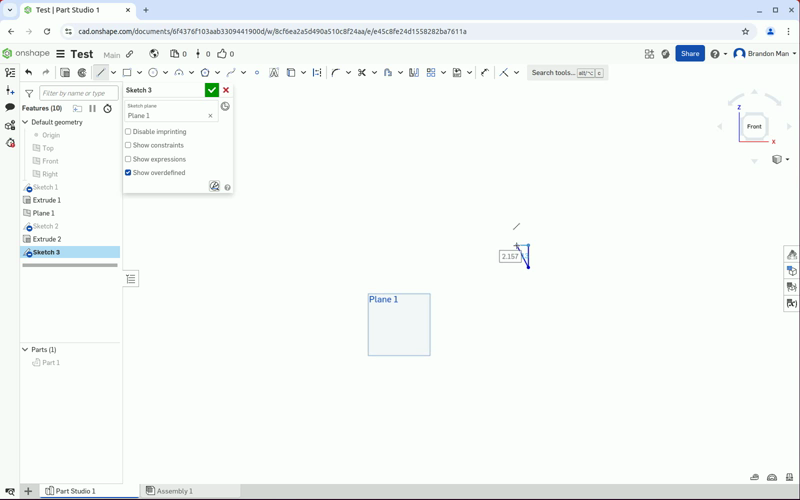
scroll(6)
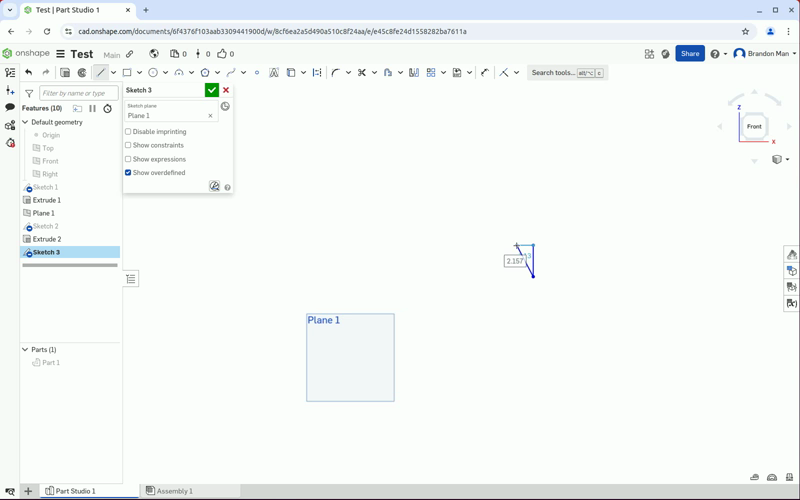
scroll(6)
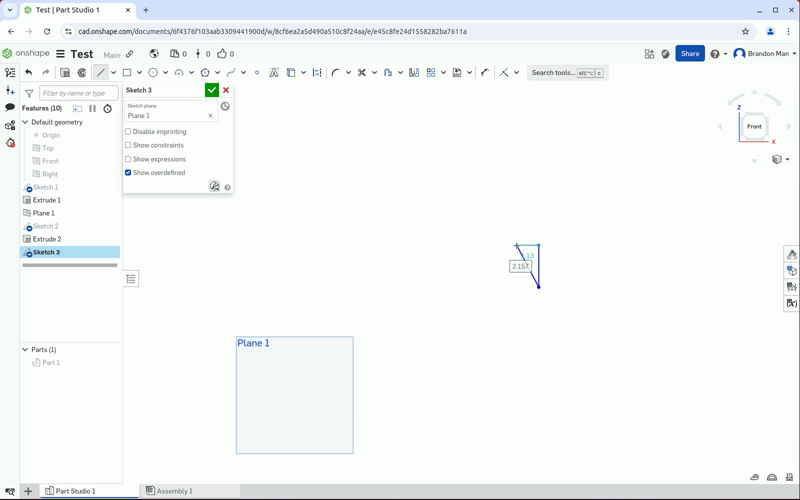
scroll(6)
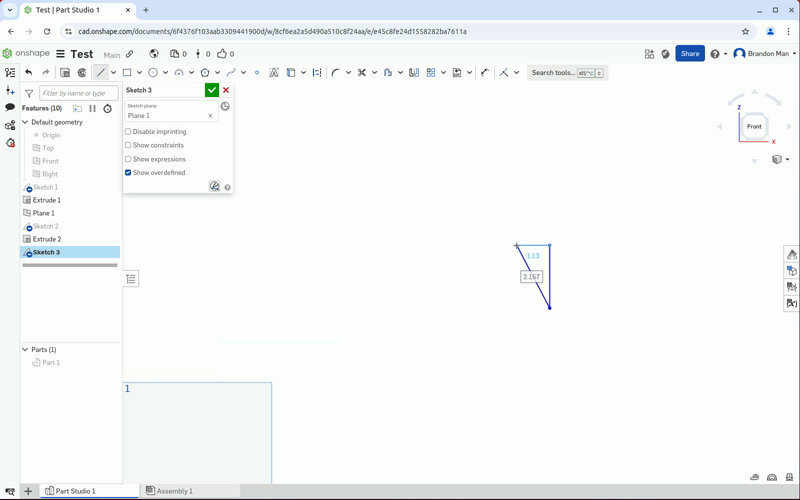
scroll(6)
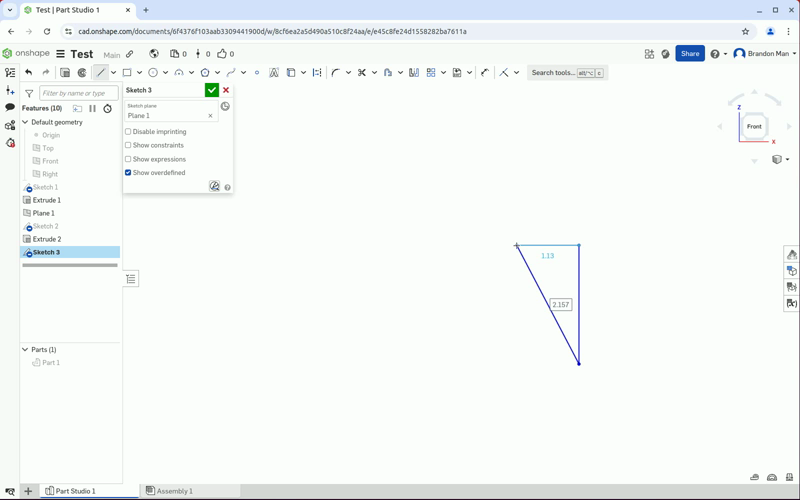
key_up(shift)
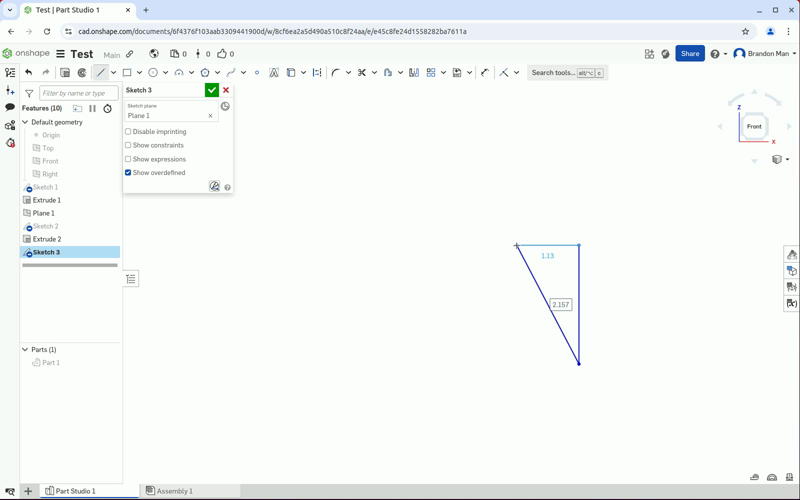
click(516, 245)
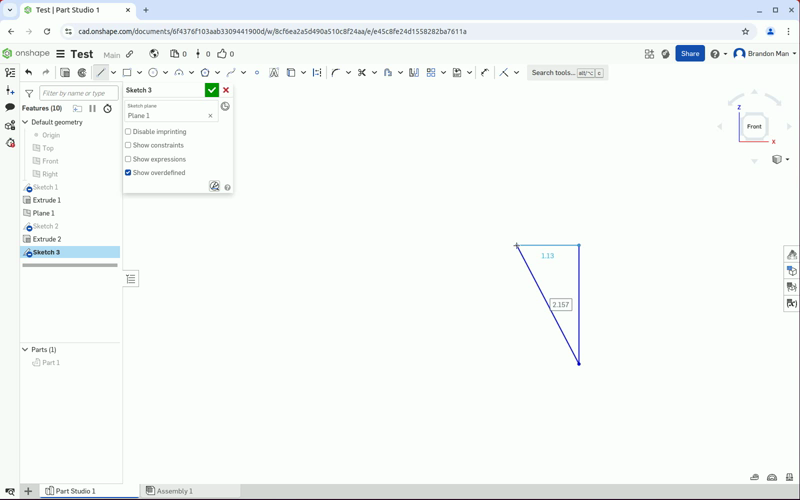
scroll(-6)
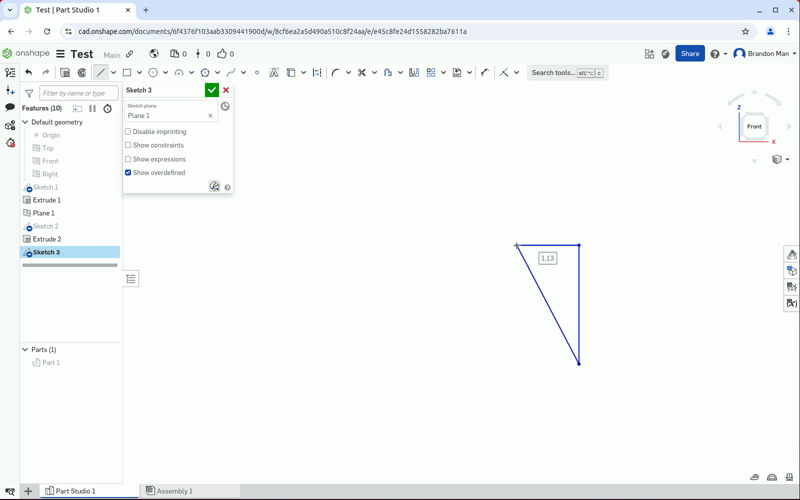
scroll(-6)
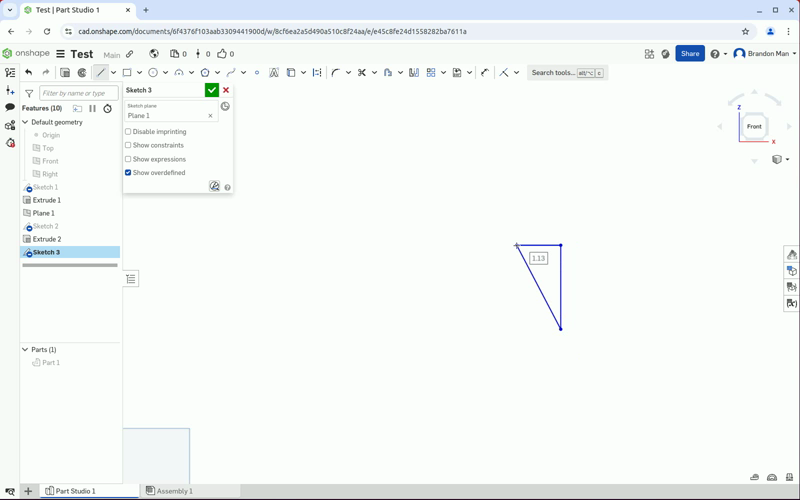
scroll(-6)
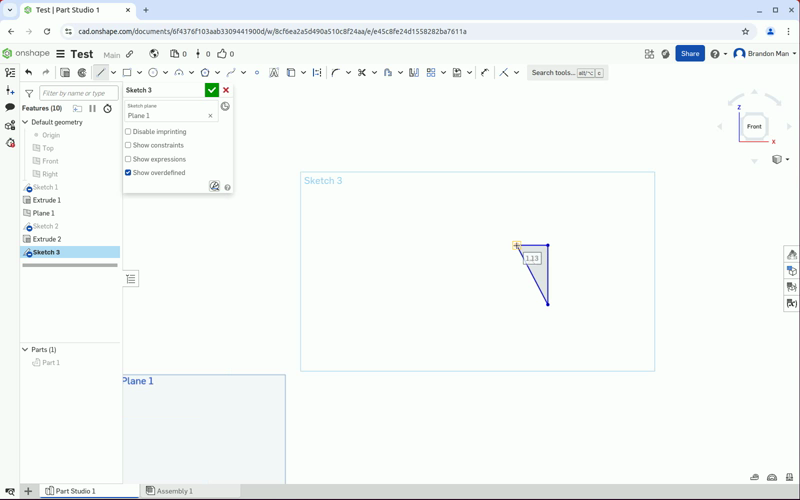
scroll(-6)
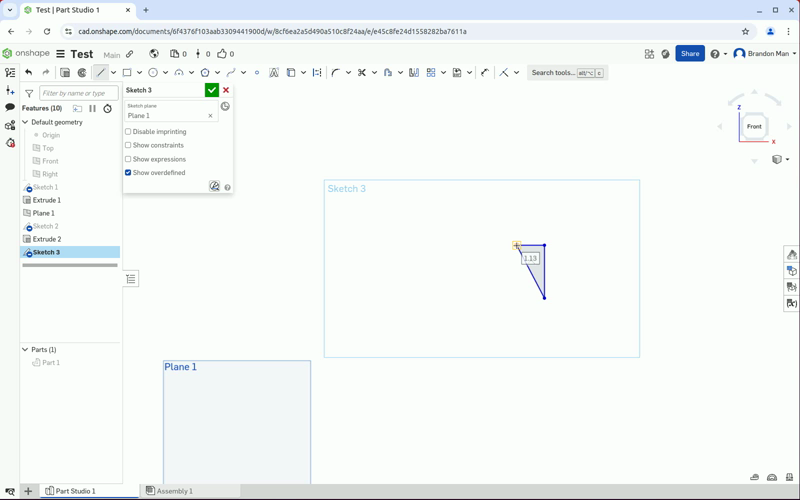
scroll(-6)
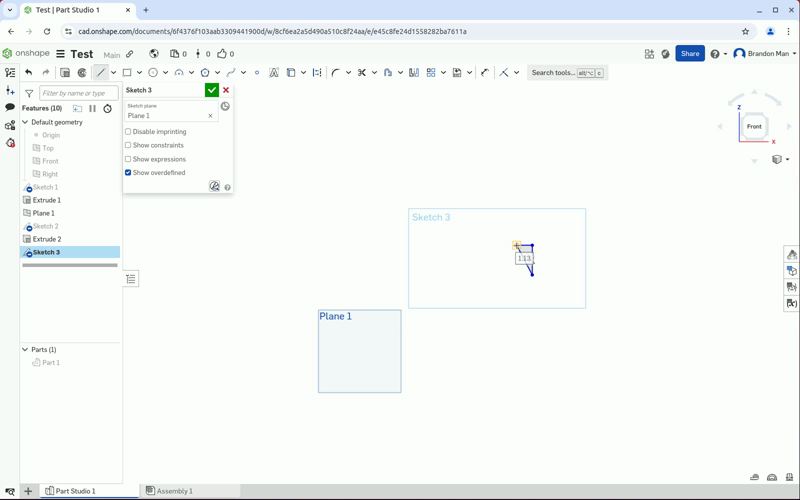
scroll(-6)
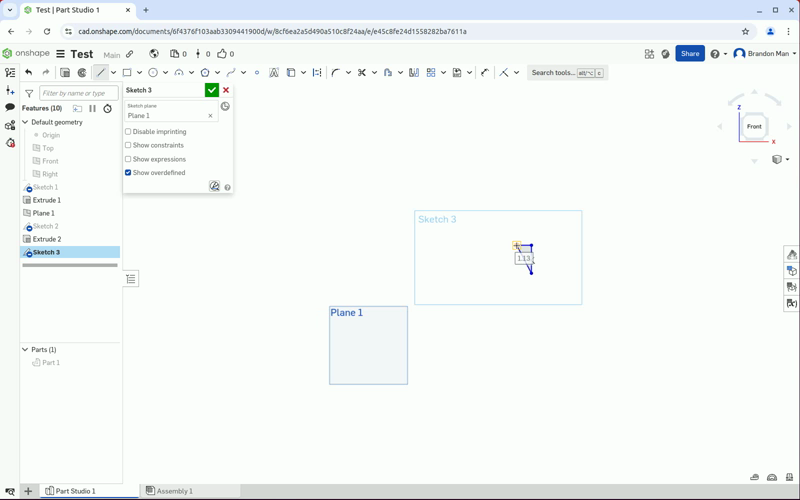
scroll(-6)
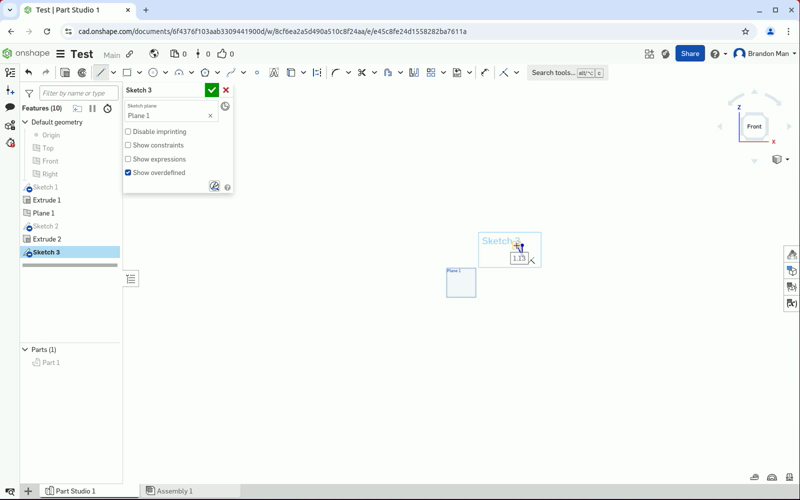
key(esc)
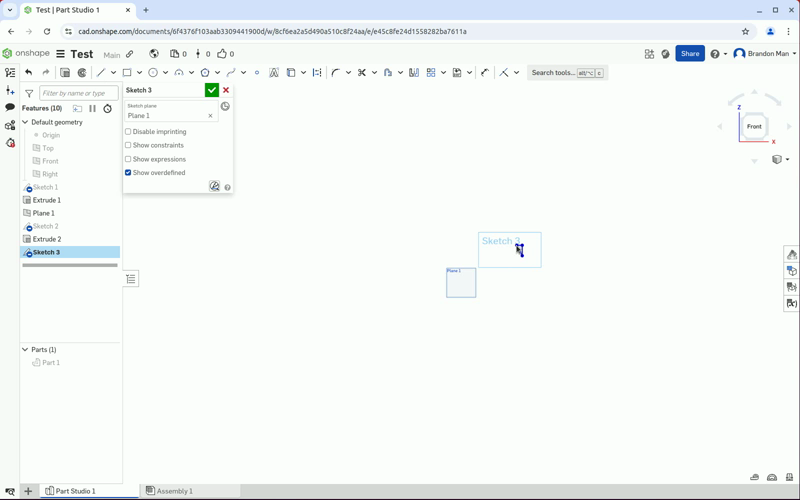
mouse_move(521, 250)
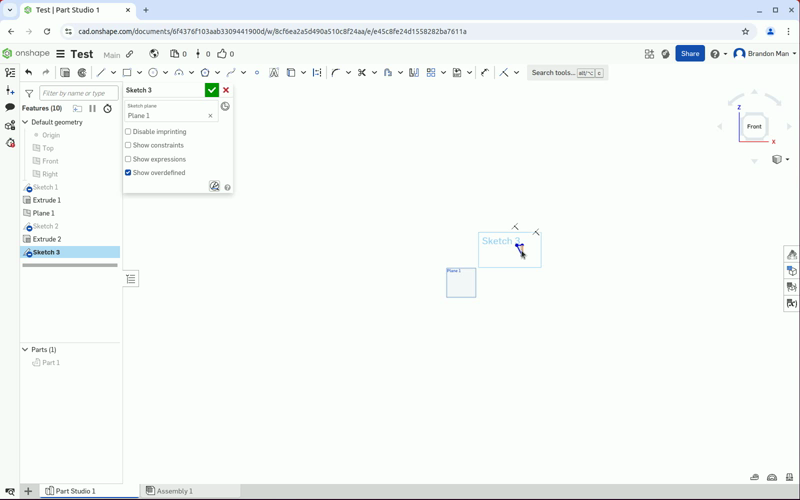
scroll(6)
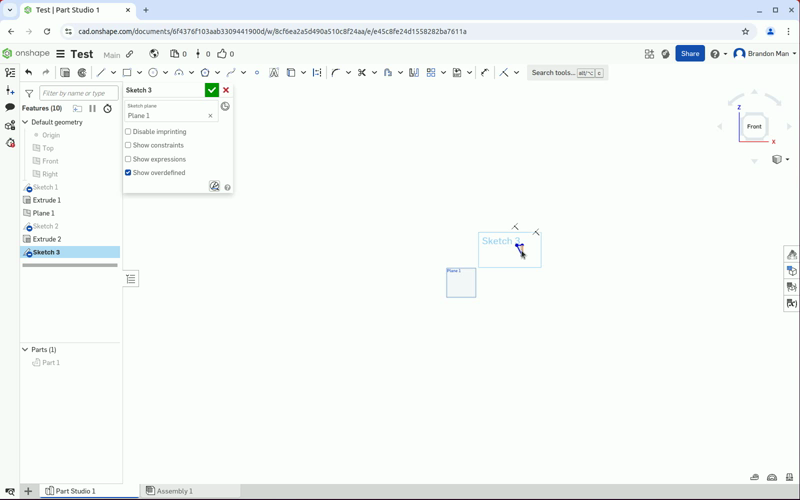
scroll(6)
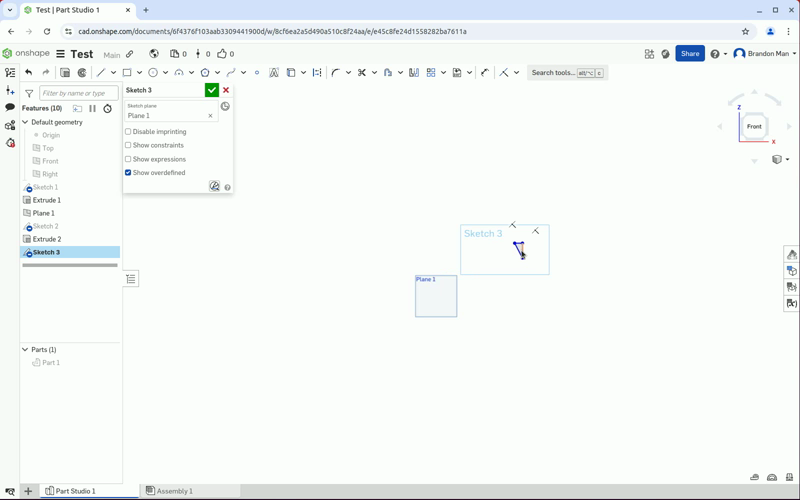
scroll(6)
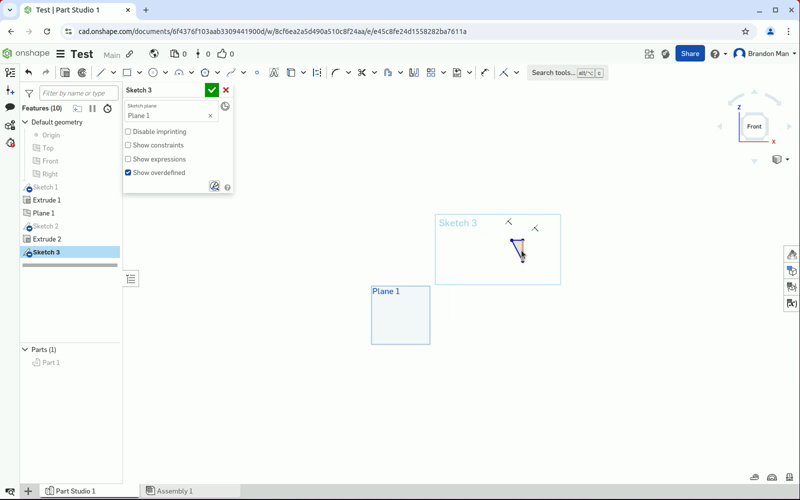
scroll(6)
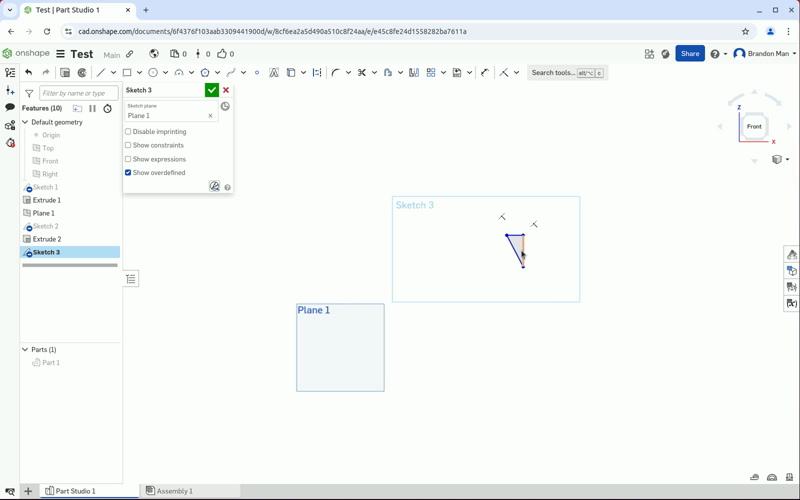
scroll(6)
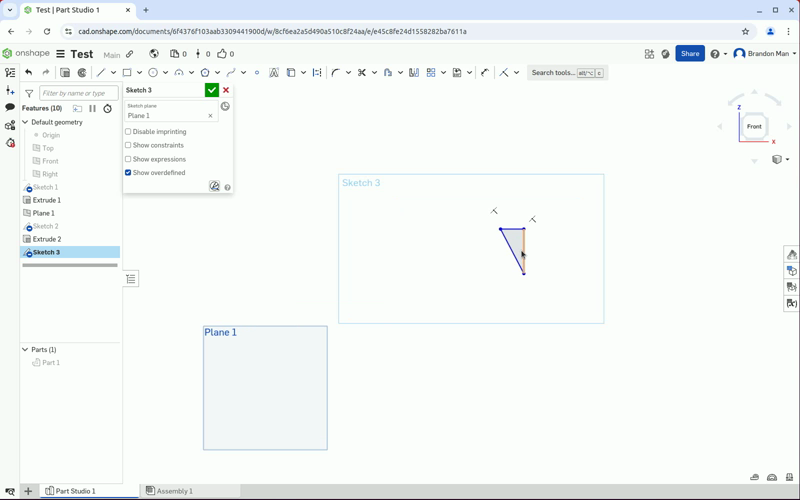
scroll(6)
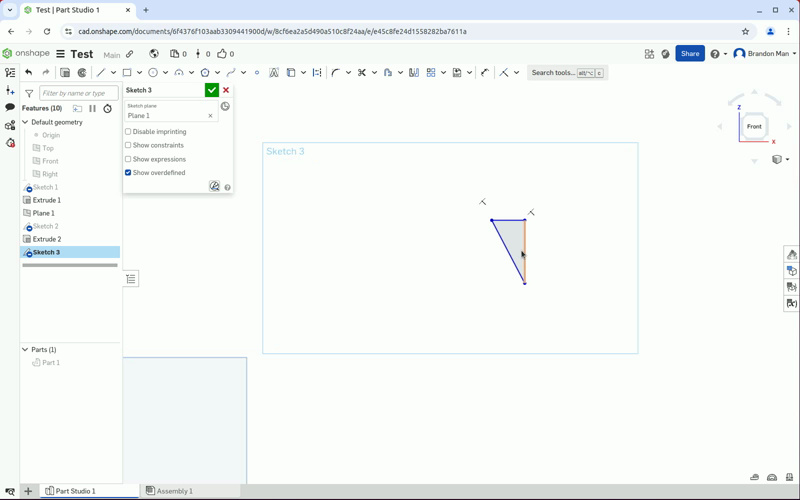
scroll(6)
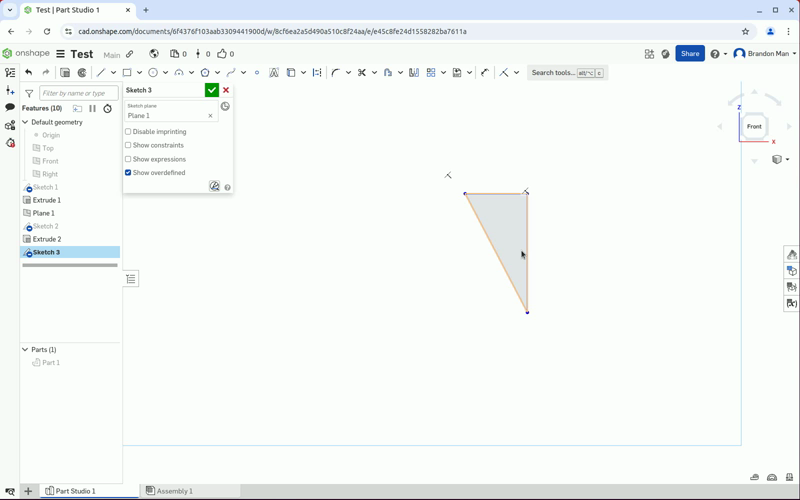
click(521, 250)
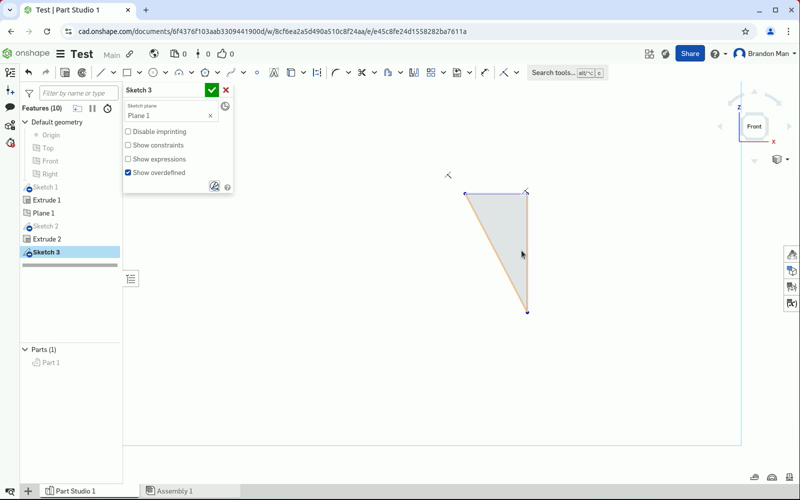
scroll(-6)
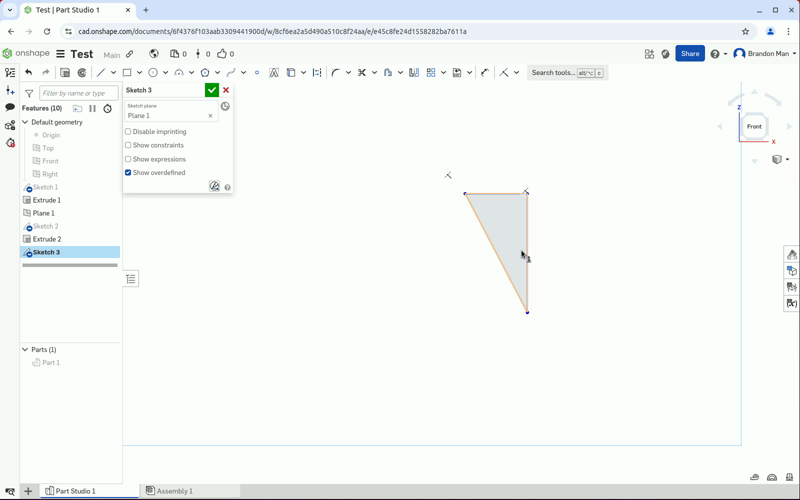
scroll(-6)
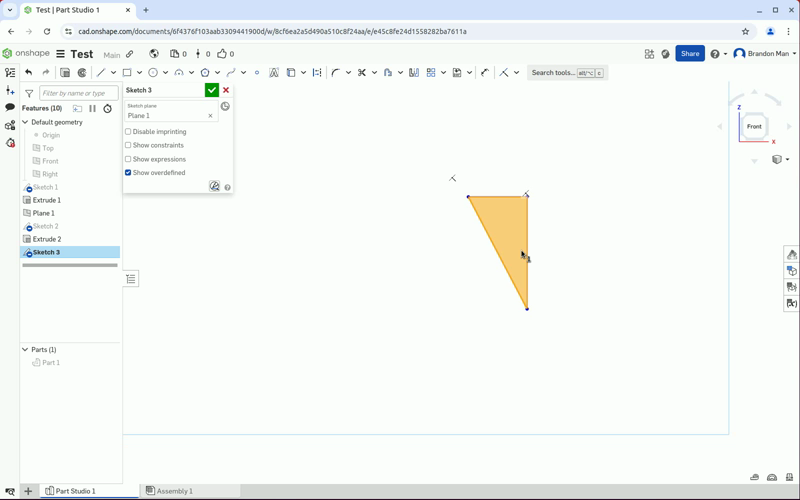
scroll(-6)
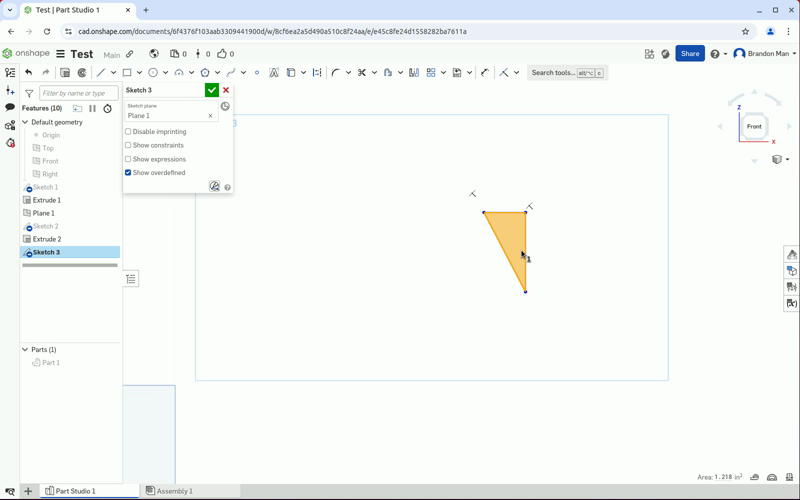
scroll(-6)
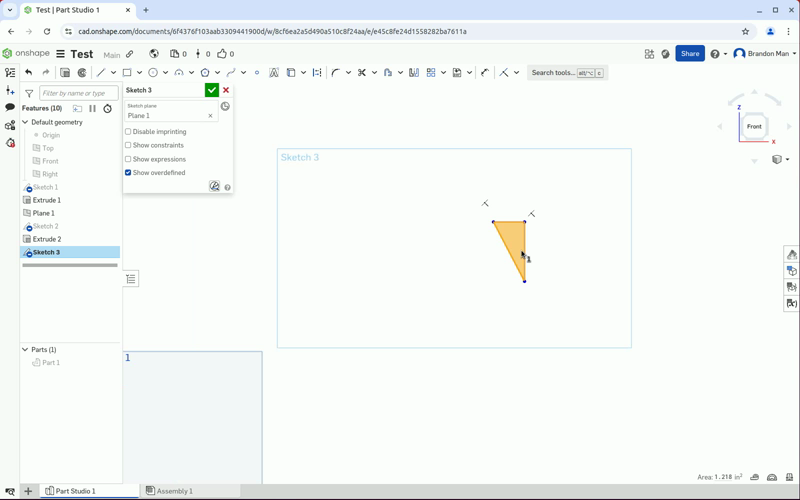
scroll(-6)
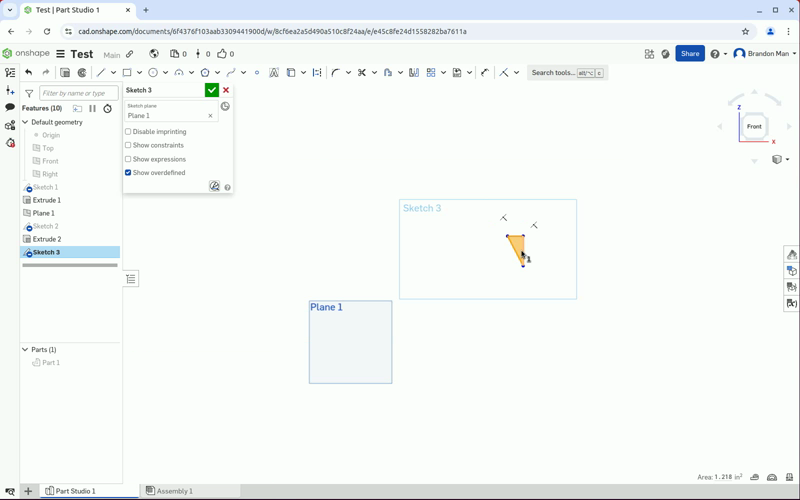
scroll(-6)
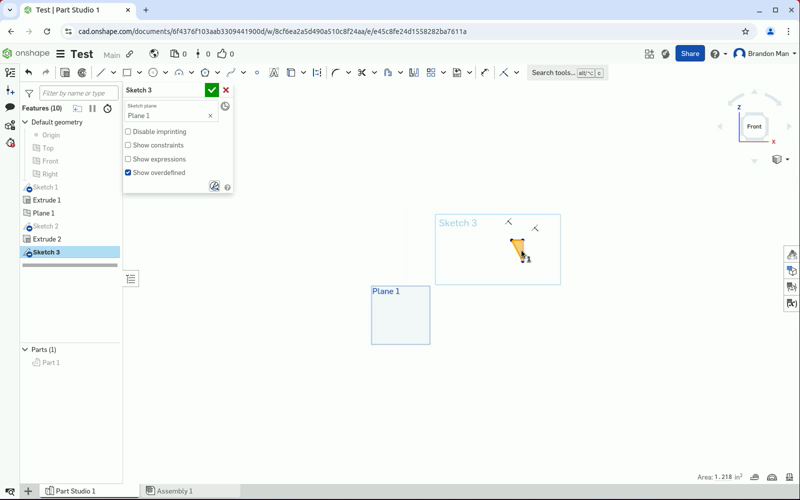
scroll(-6)
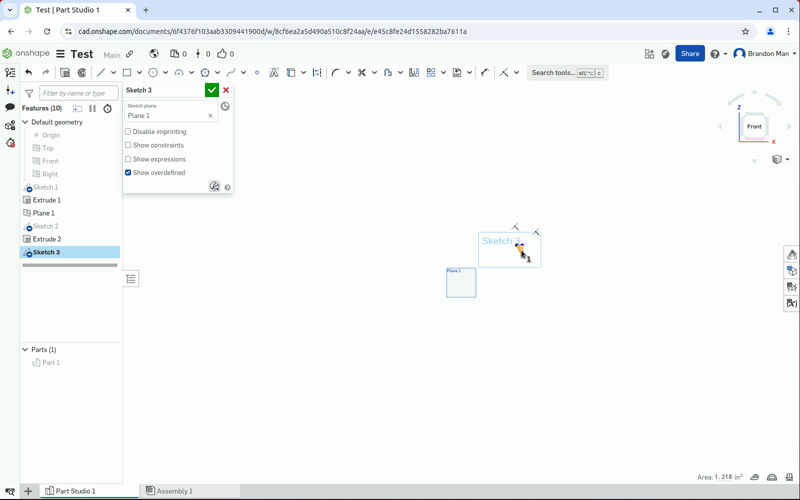
mouse_move(73, 352)
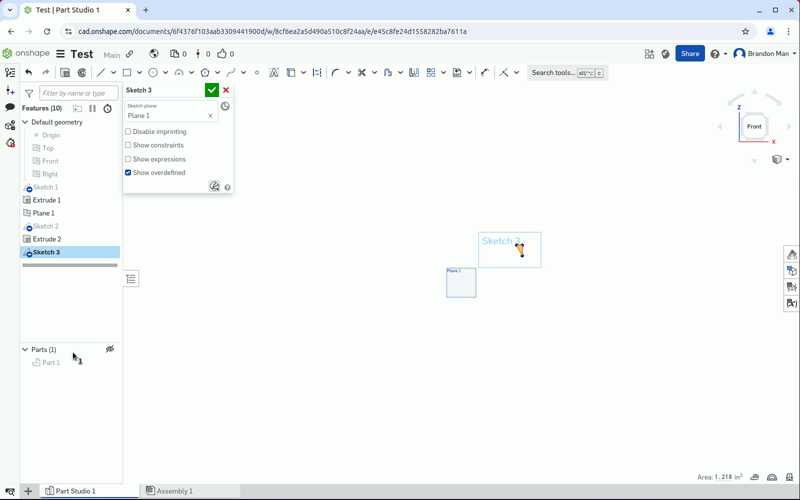
key(shift+y)
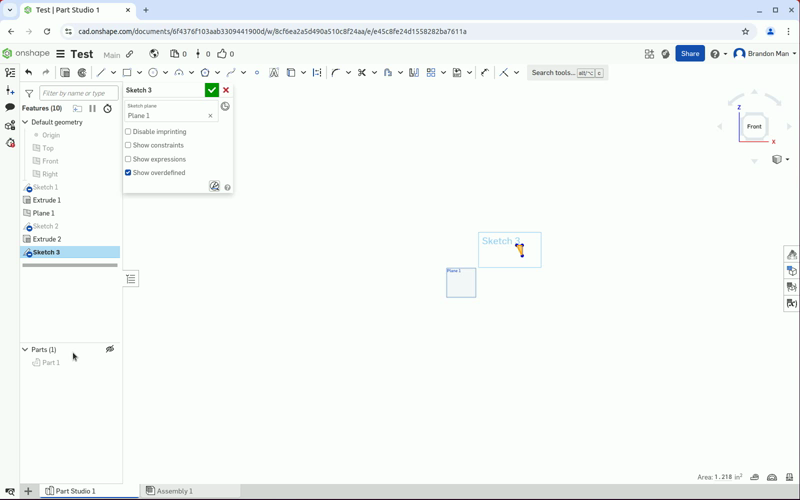
key(shift+e)
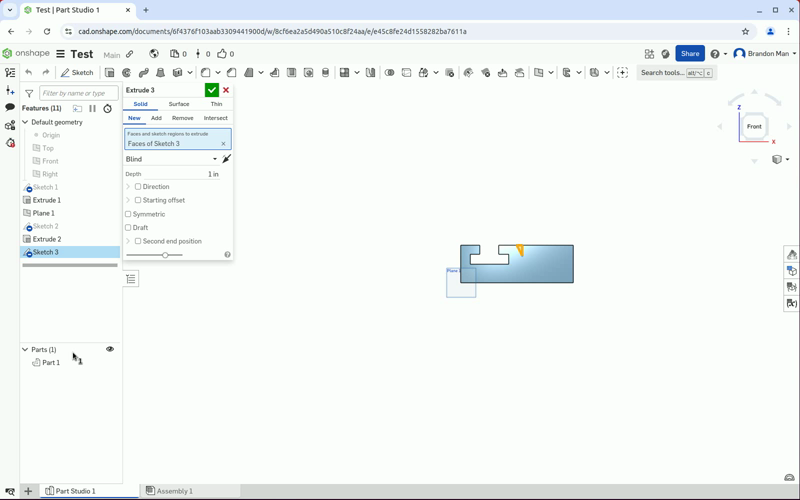
mouse_move(143, 106)
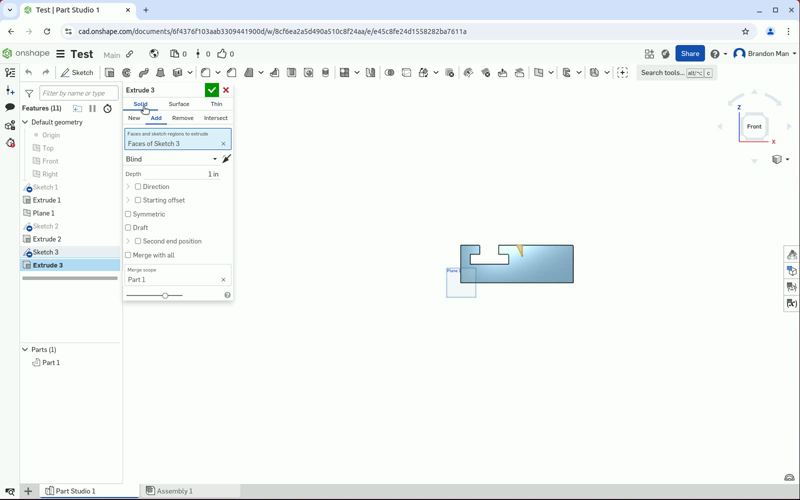
click(143, 106)
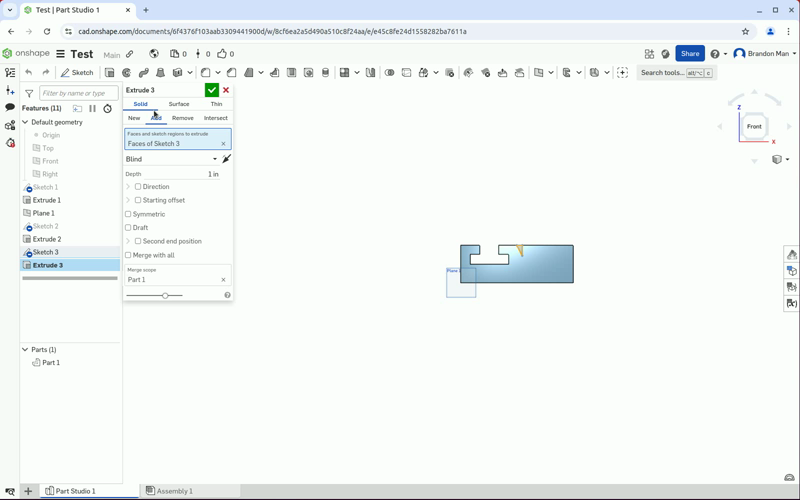
mouse_move(186, 120)
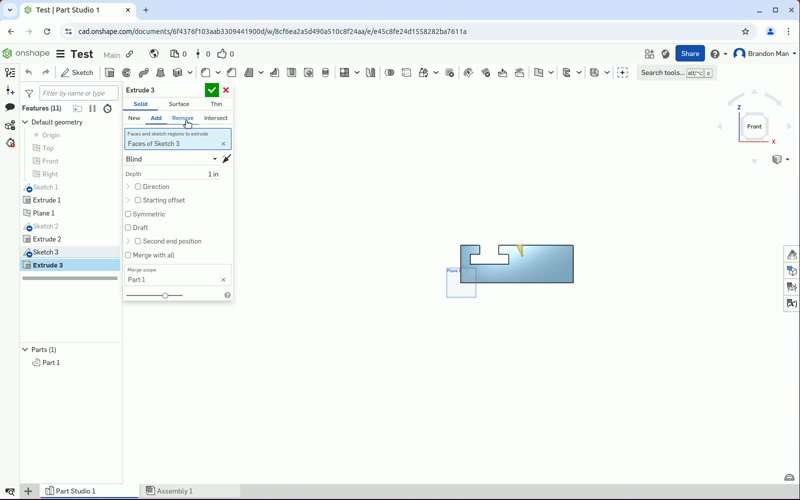
click(186, 120)
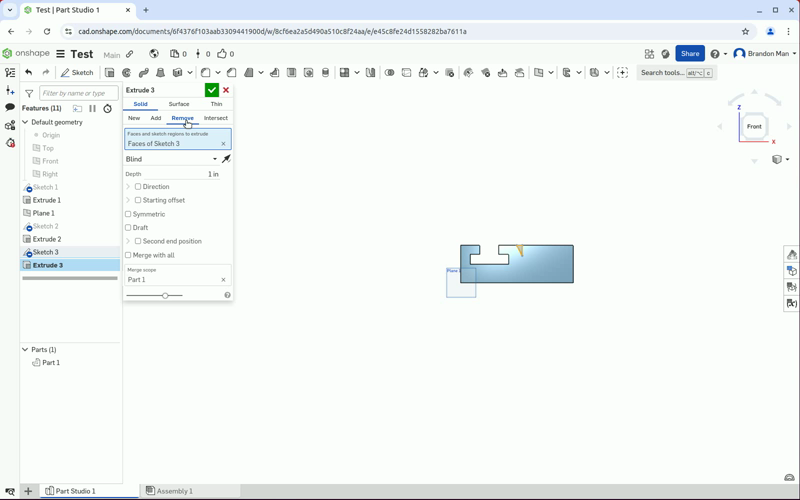
key(tab, 4)
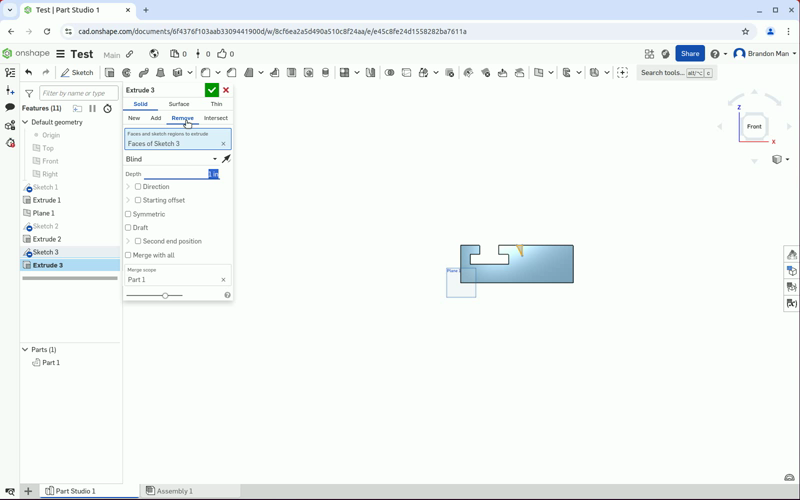
text(11.554)
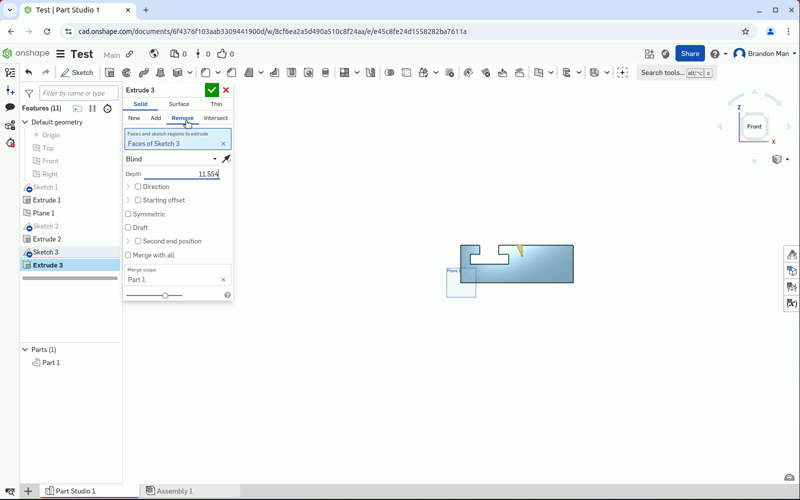
key(tab, 6)
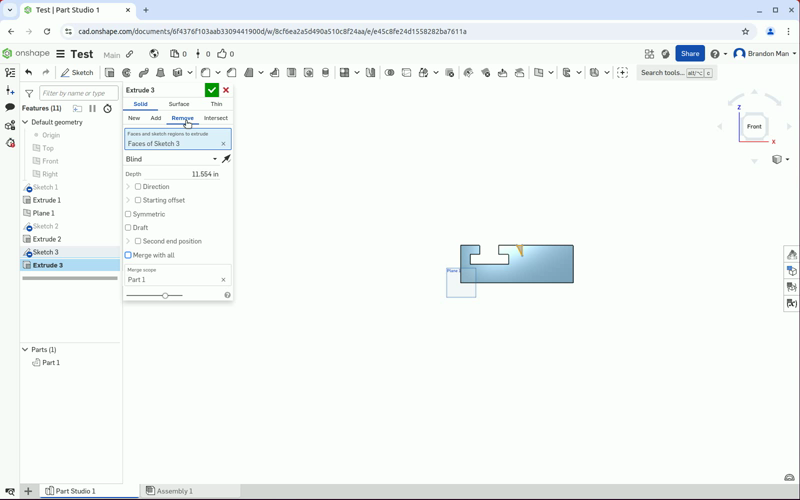
key(space)
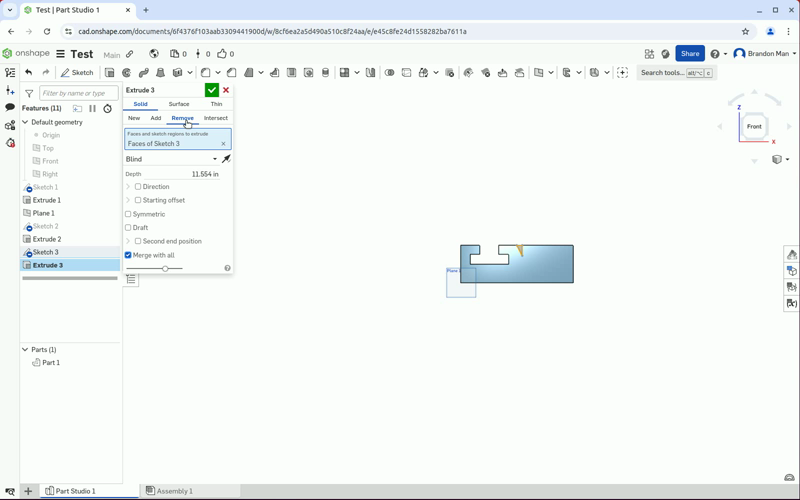
key(enter)
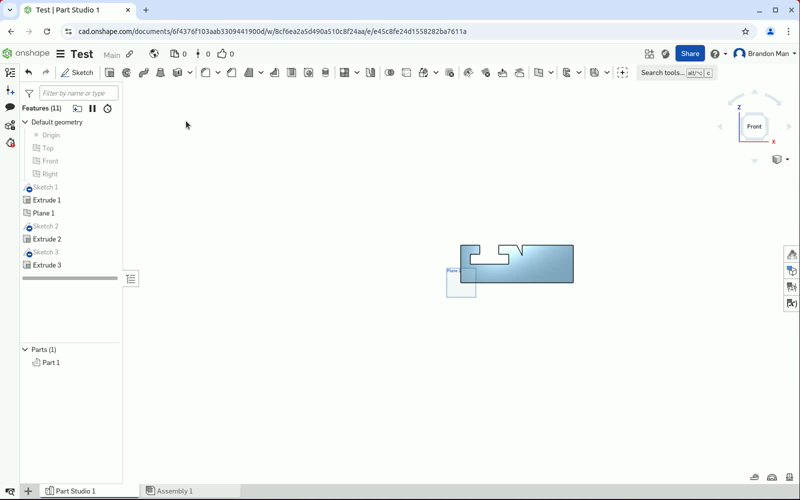
key(shift+h)
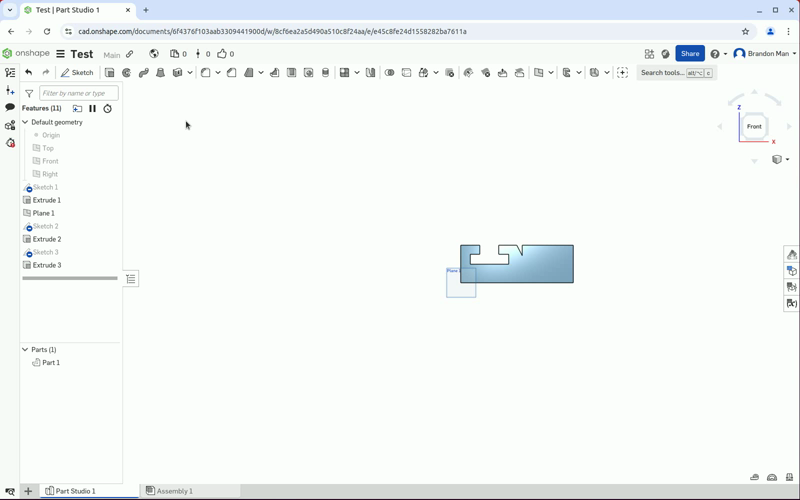
key(shift+h)
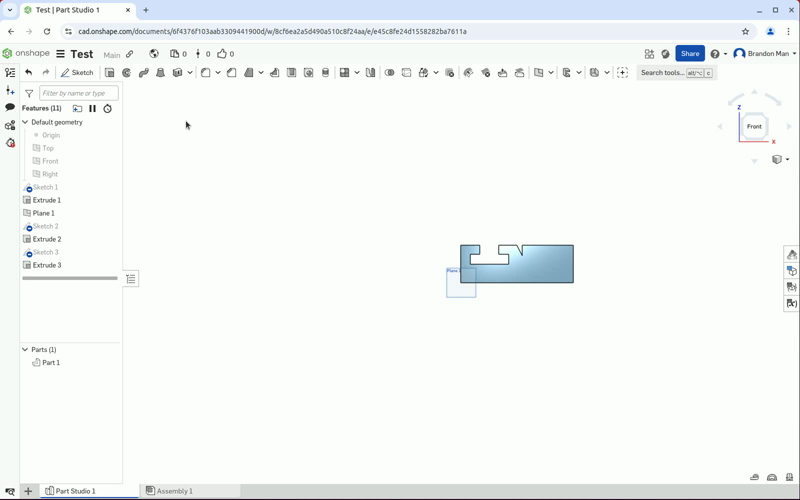
mouse_move(73, 189)
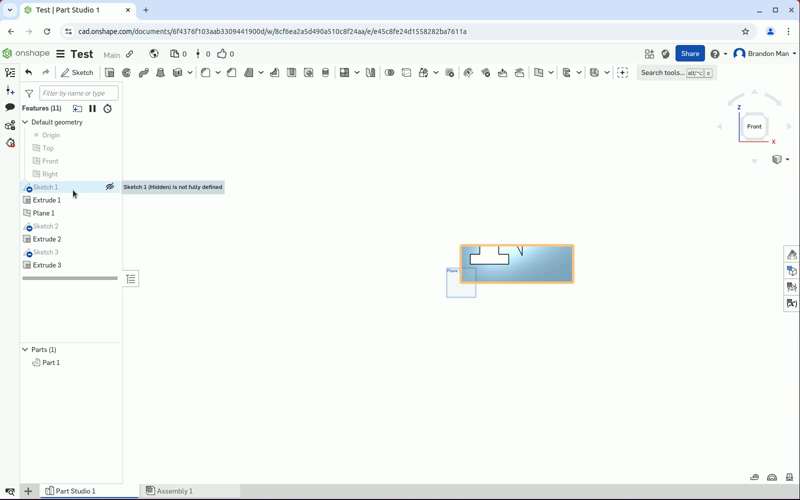
click(73, 189)
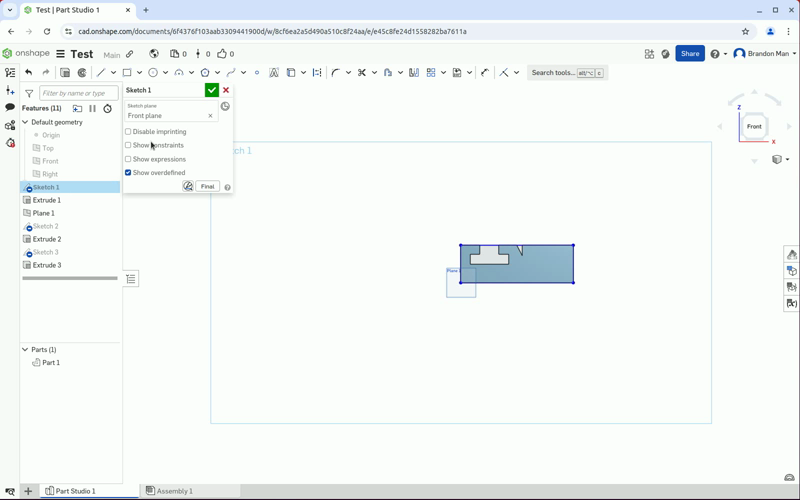
mouse_move(229, 92)
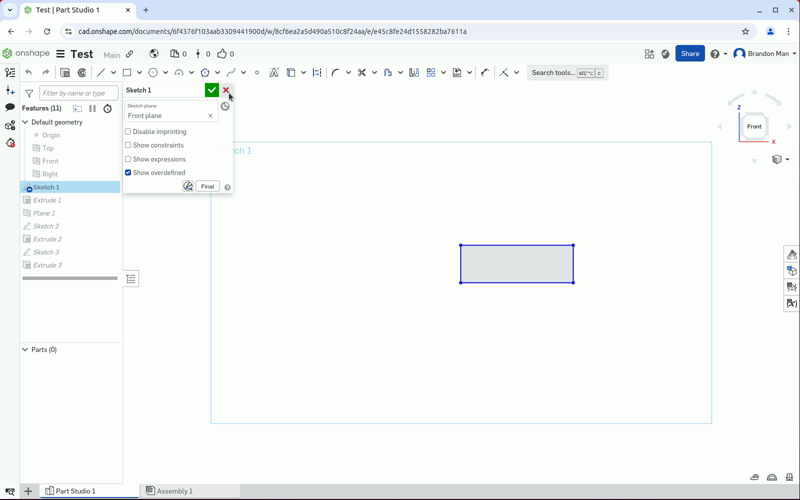
click(229, 92)
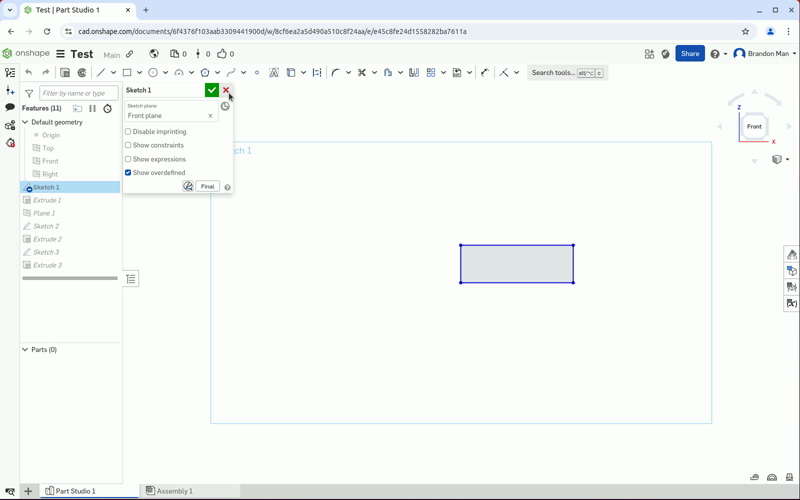
key(shift+s)
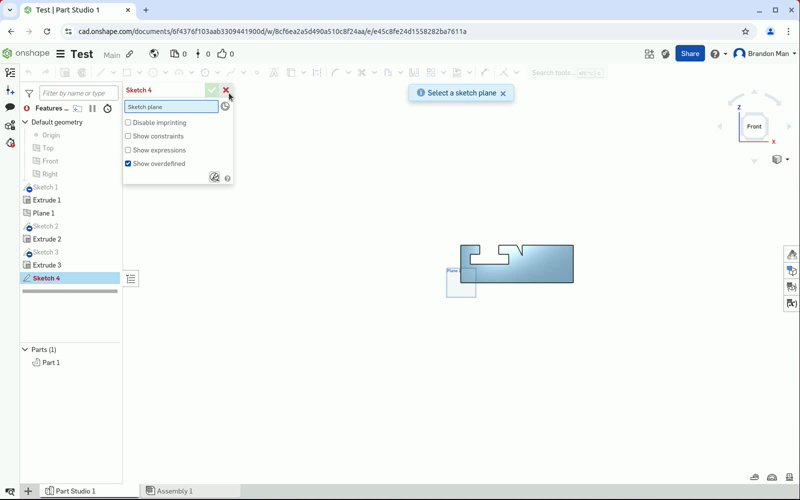
mouse_move(73, 215)
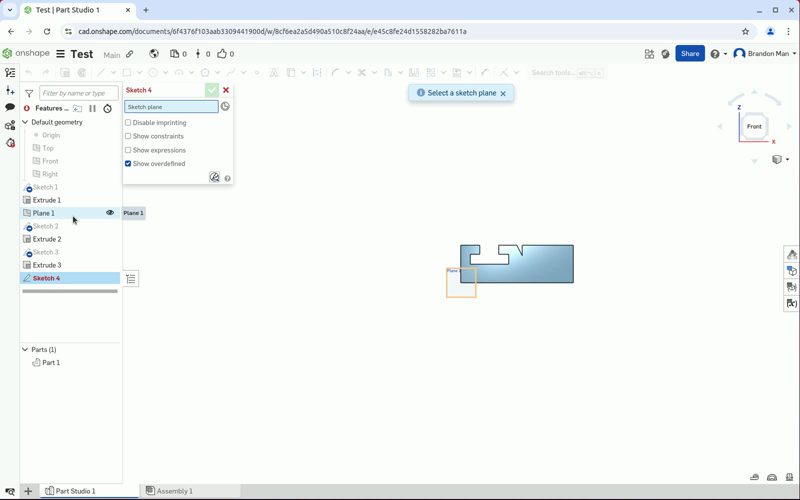
click(73, 215)
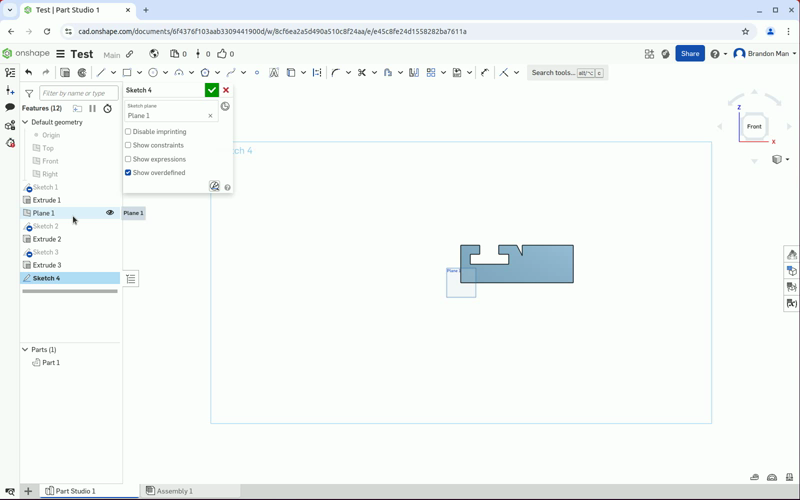
mouse_move(73, 352)
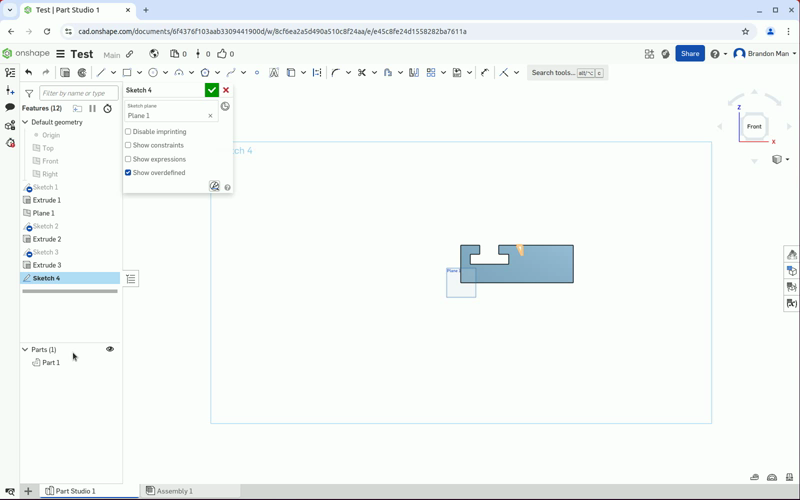
key(y)
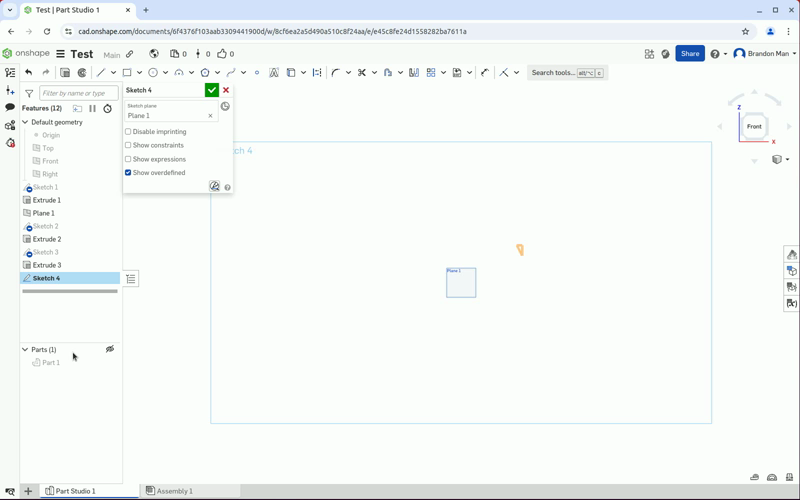
key(l)
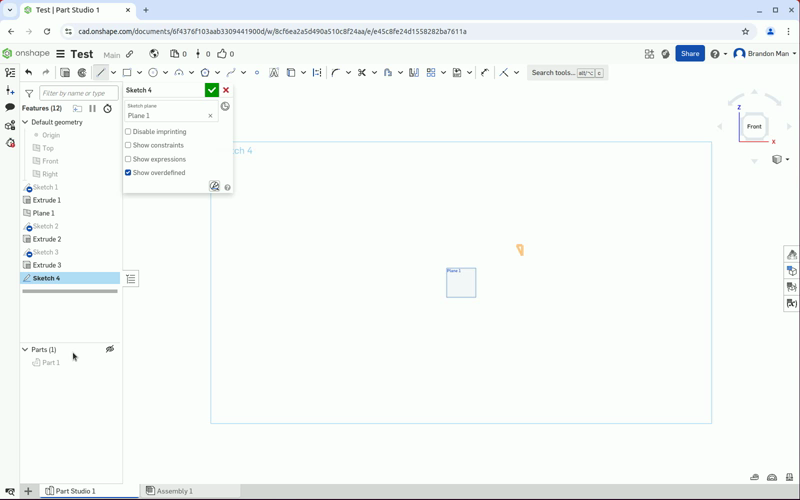
key_down(shift)
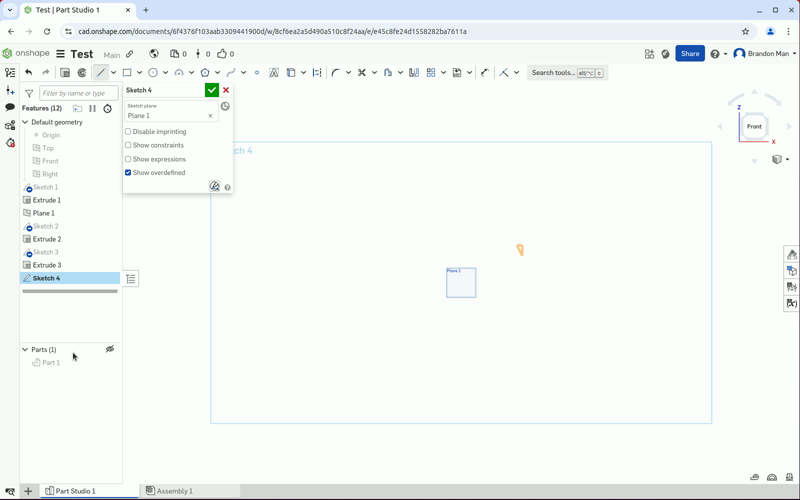
mouse_move(521, 254)
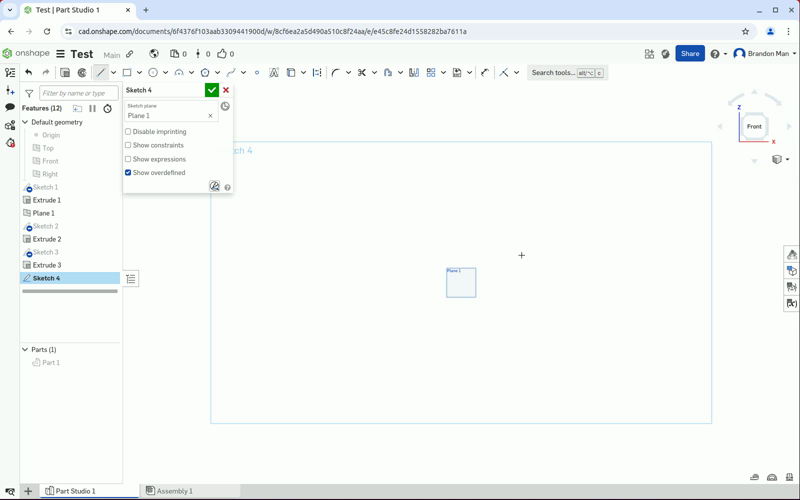
click(521, 254)
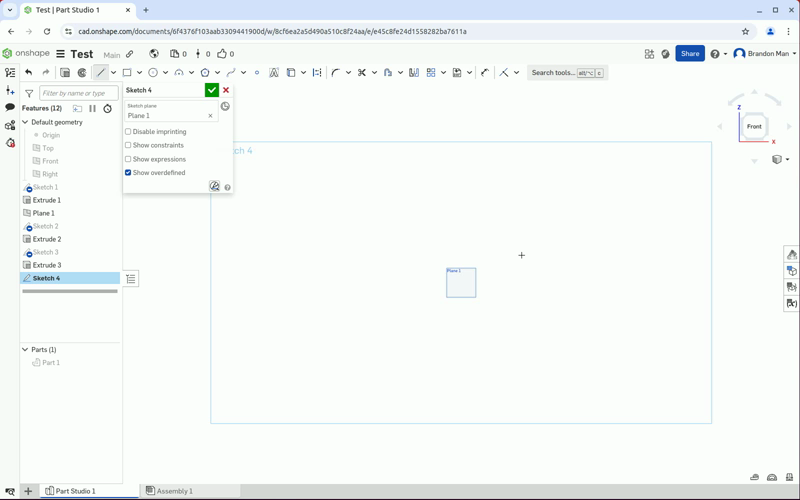
key_up(shift)
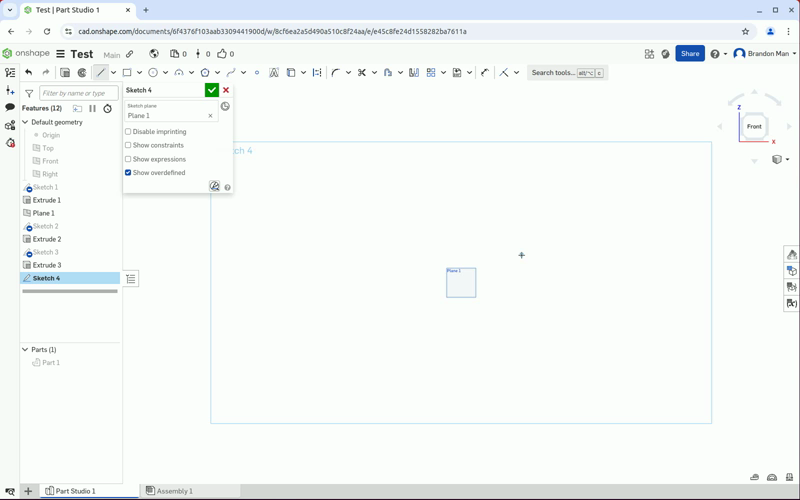
key_down(shift)
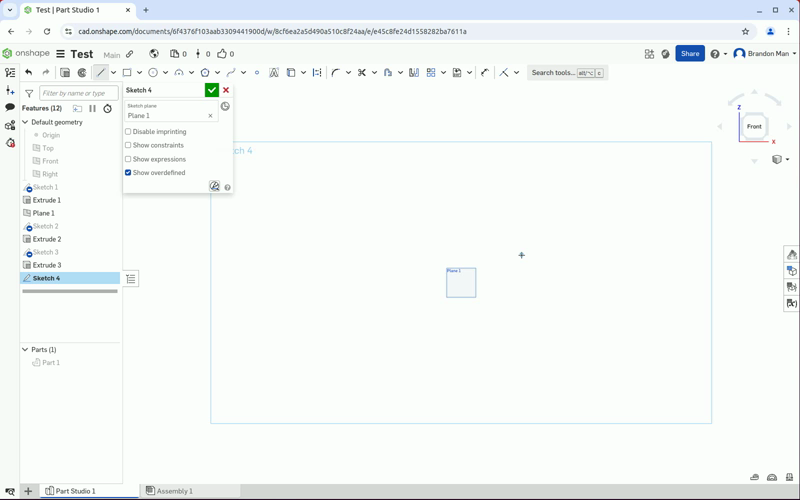
mouse_move(551, 254)
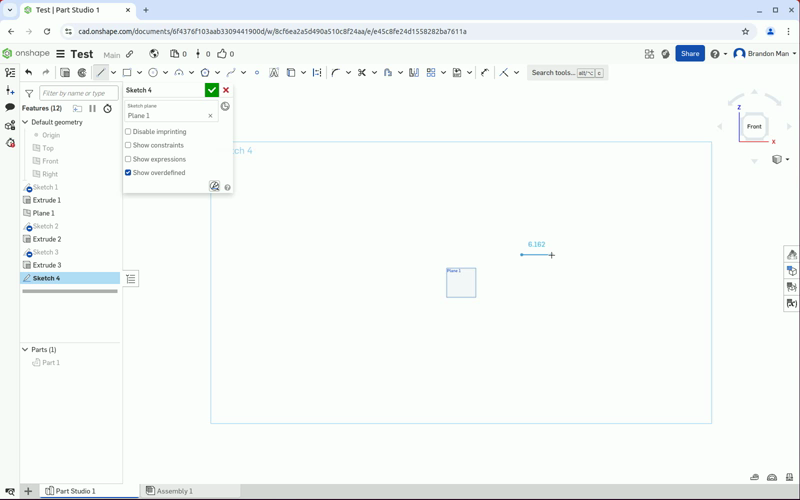
mouse_move(573, 254)
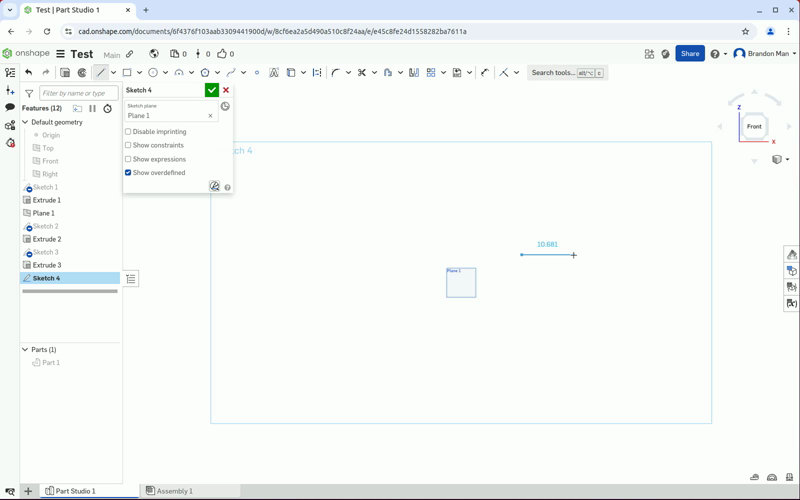
click(573, 254)
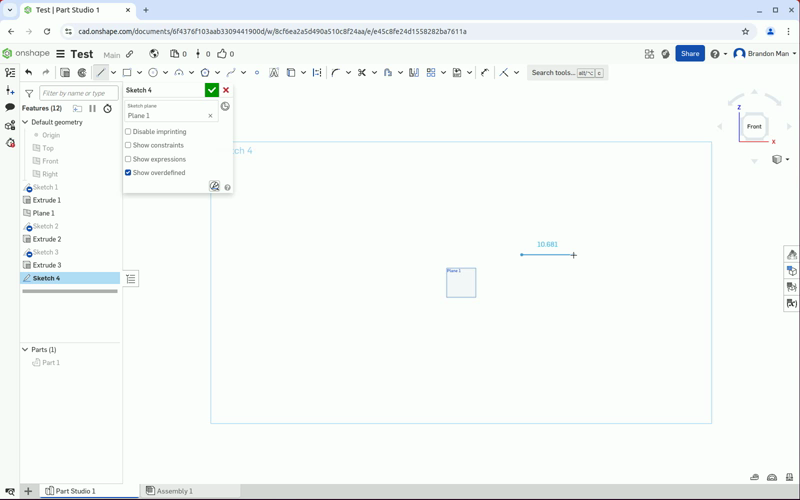
key_up(shift)
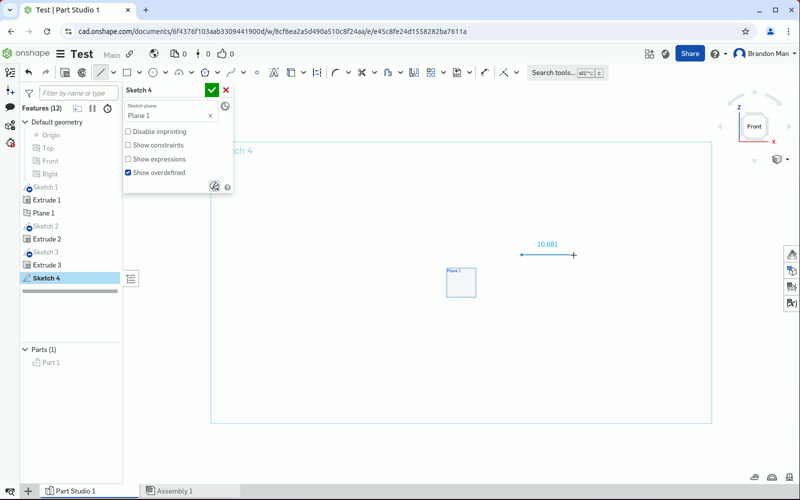
key_down(shift)
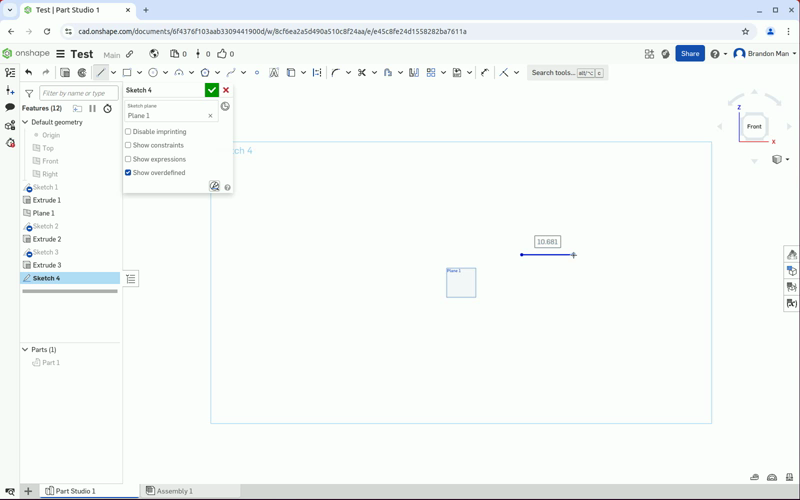
mouse_move(589, 254)
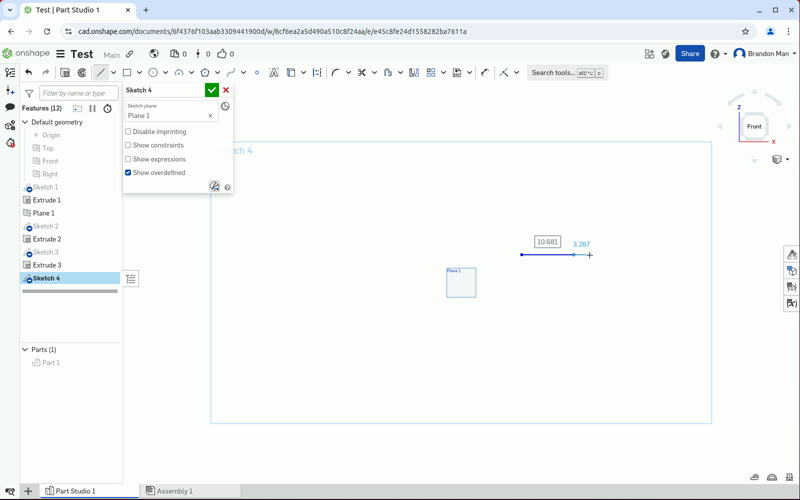
mouse_move(573, 245)
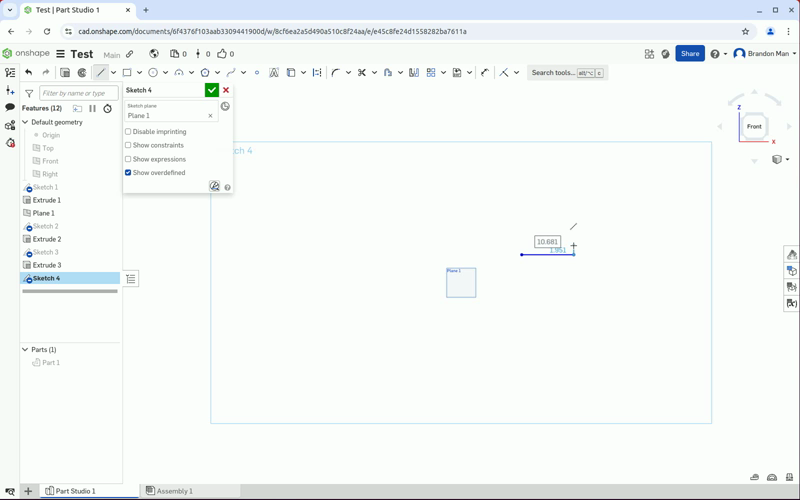
click(573, 245)
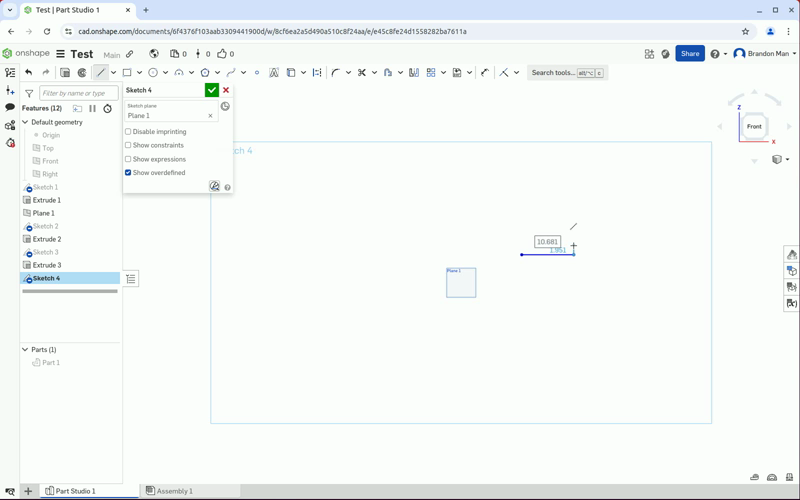
key_up(shift)
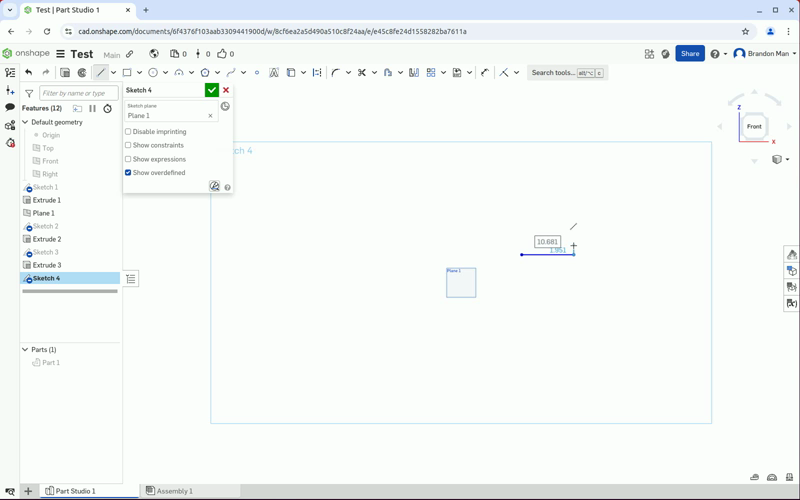
key_down(shift)
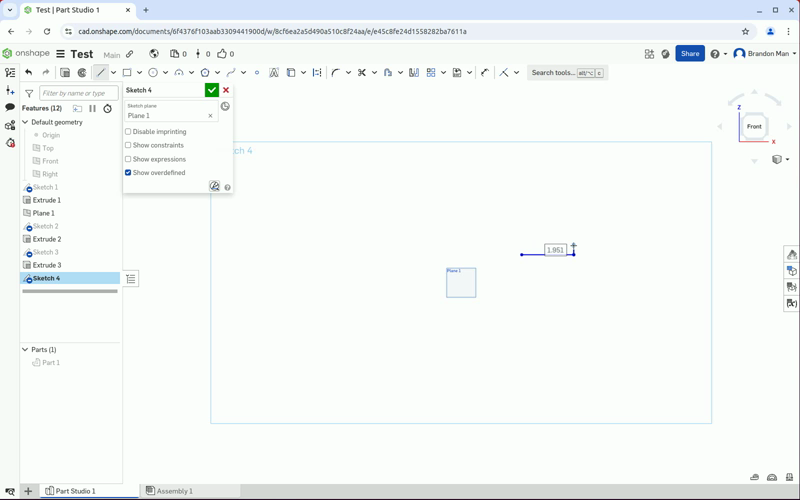
mouse_move(589, 245)
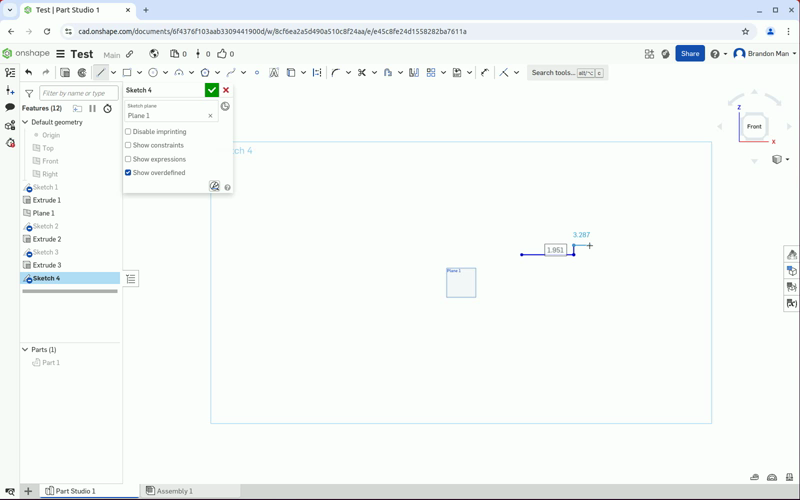
mouse_move(521, 245)
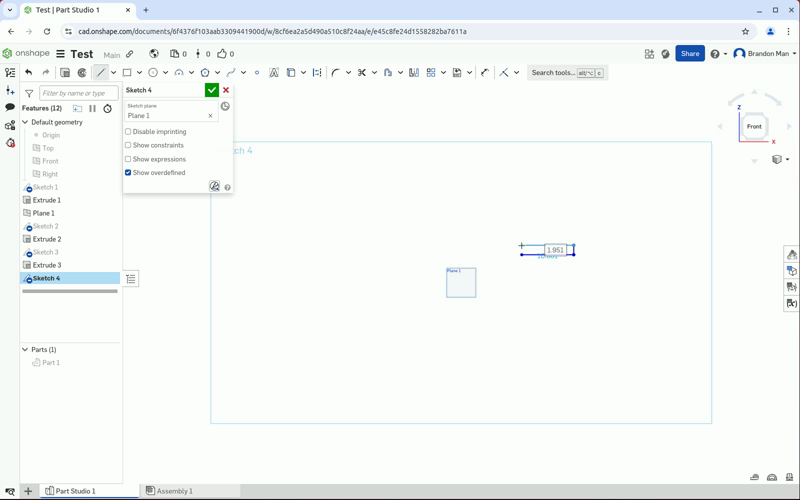
click(521, 245)
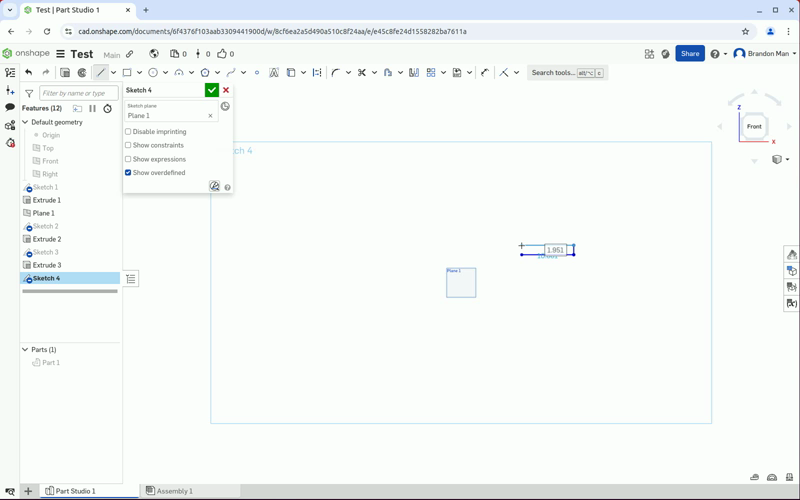
key_up(shift)
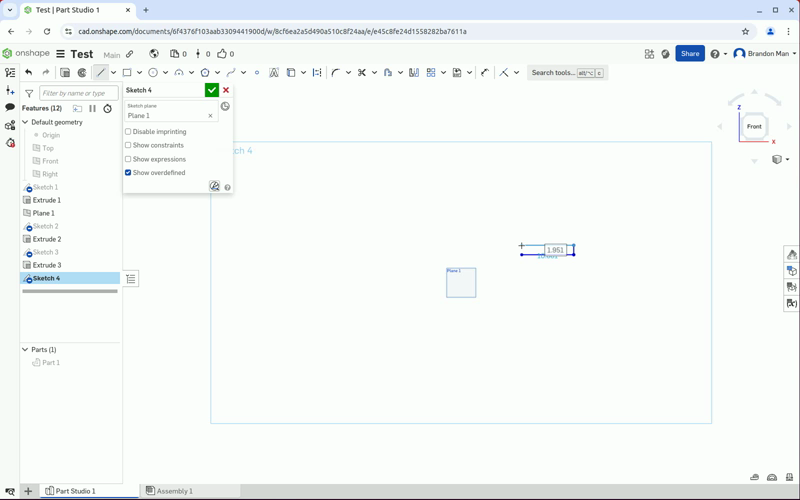
mouse_move(551, 245)
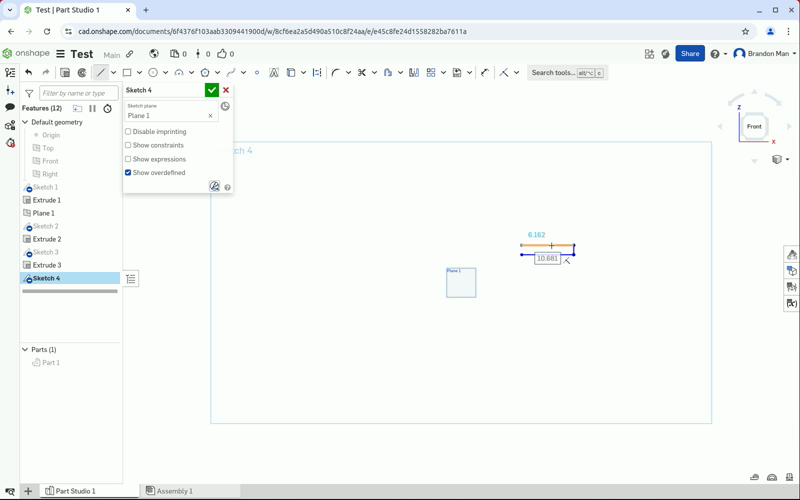
key_down(shift)
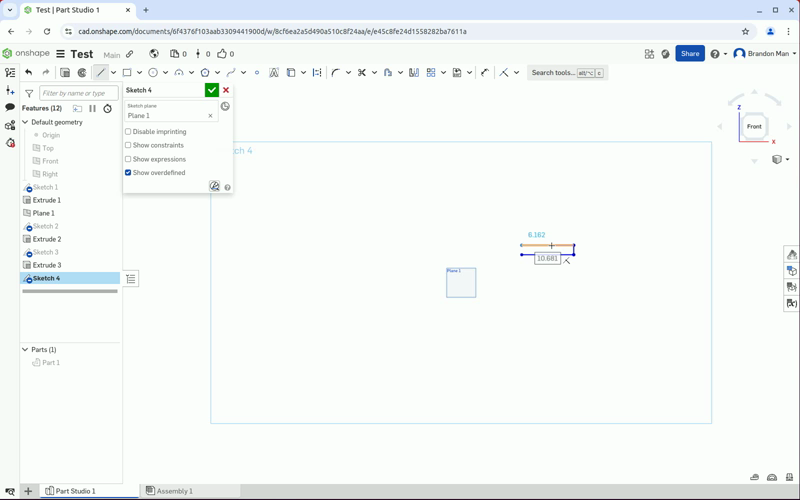
mouse_move(521, 254)
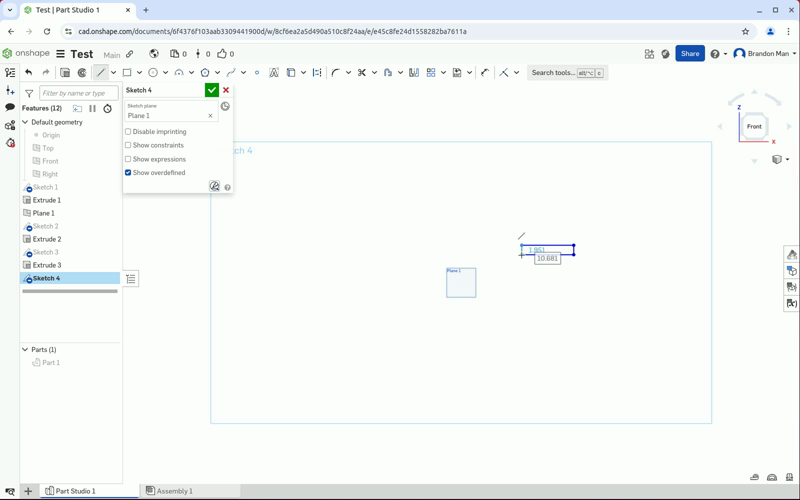
key_up(shift)
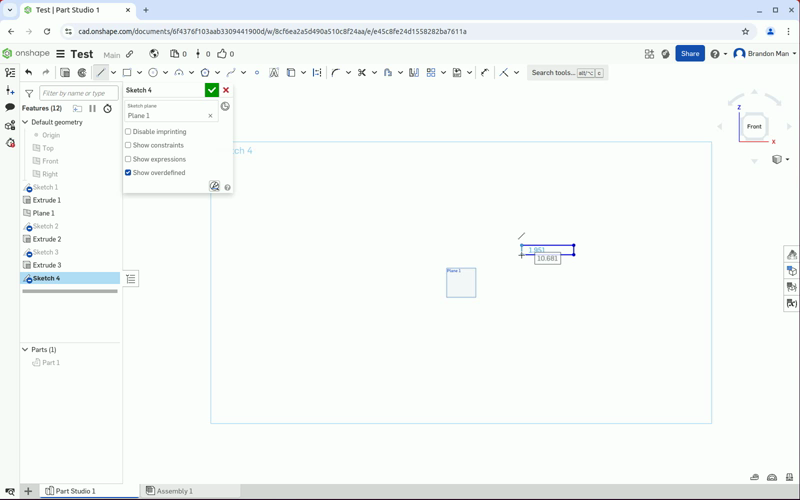
click(521, 254)
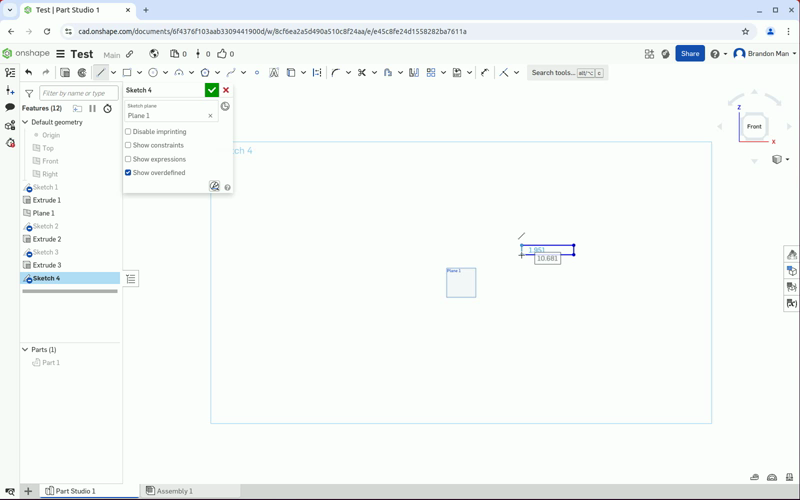
key(esc)
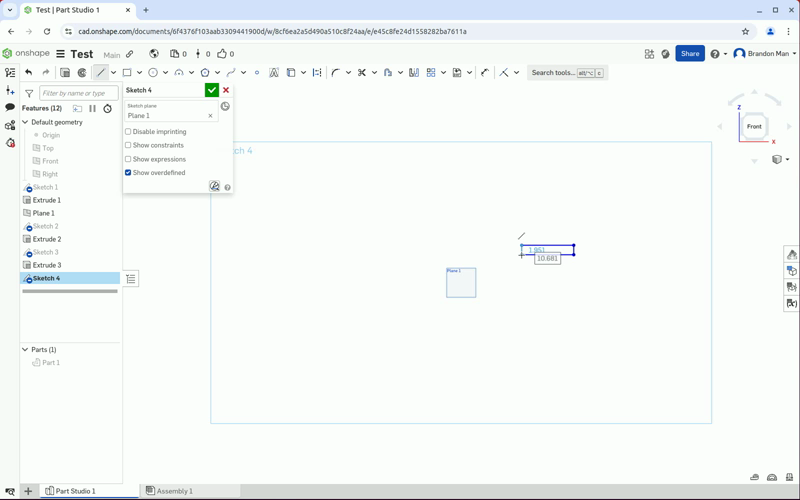
mouse_move(548, 248)
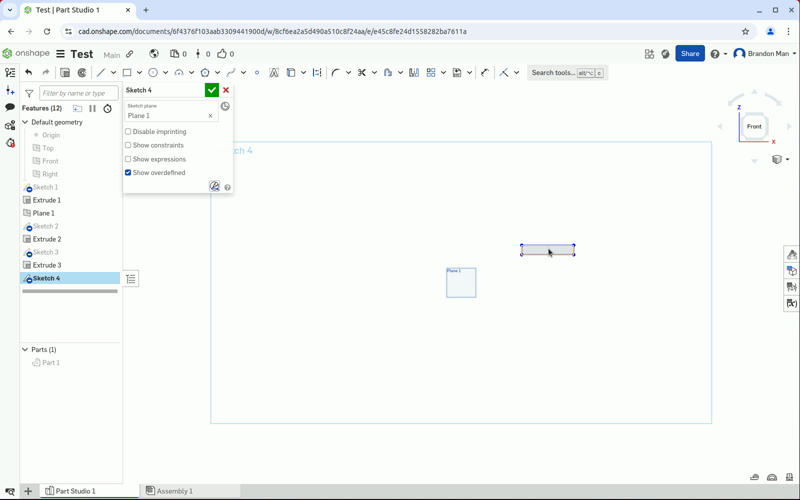
scroll(6)
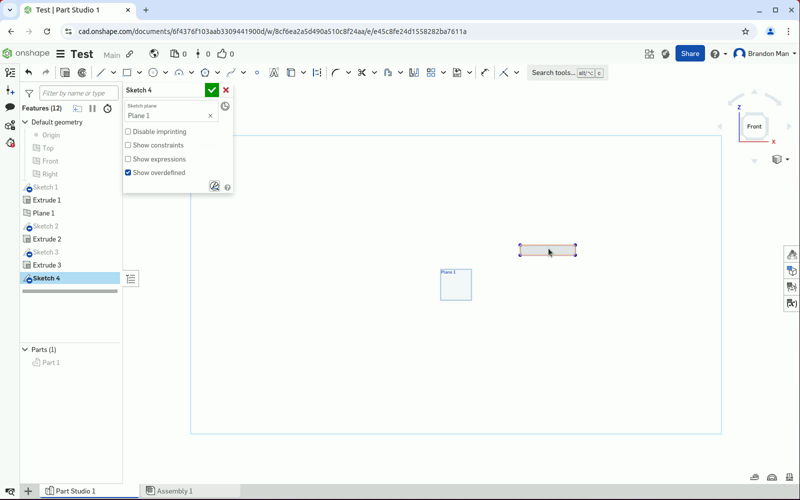
scroll(6)
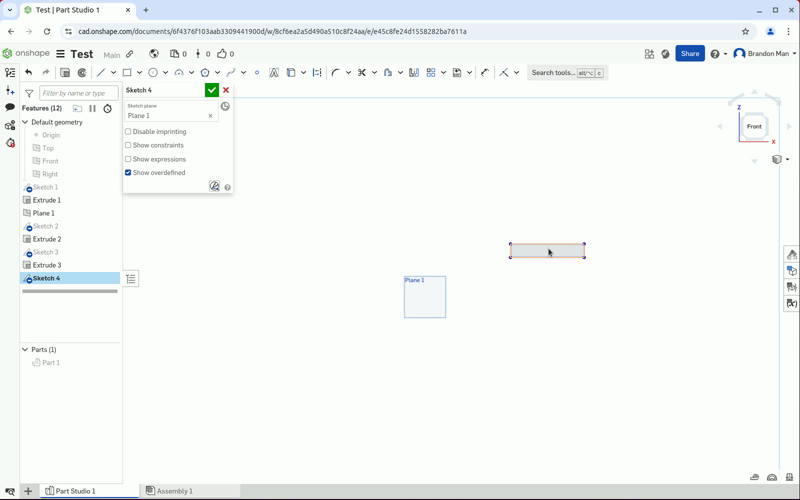
scroll(6)
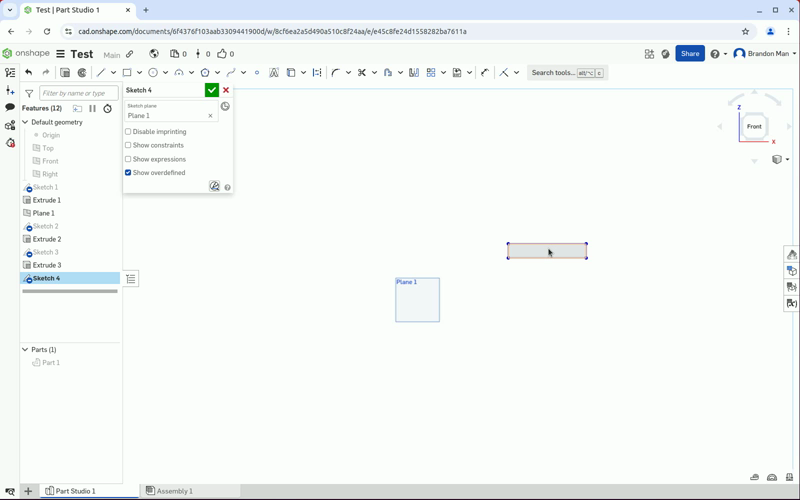
scroll(6)
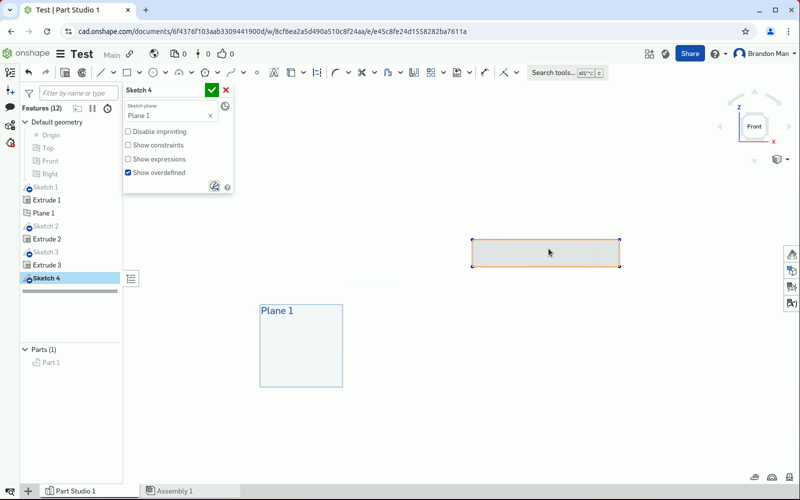
scroll(6)
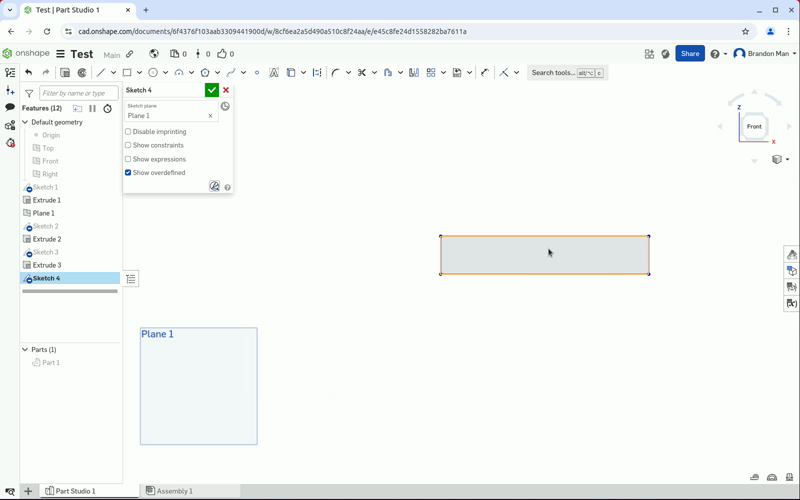
scroll(6)
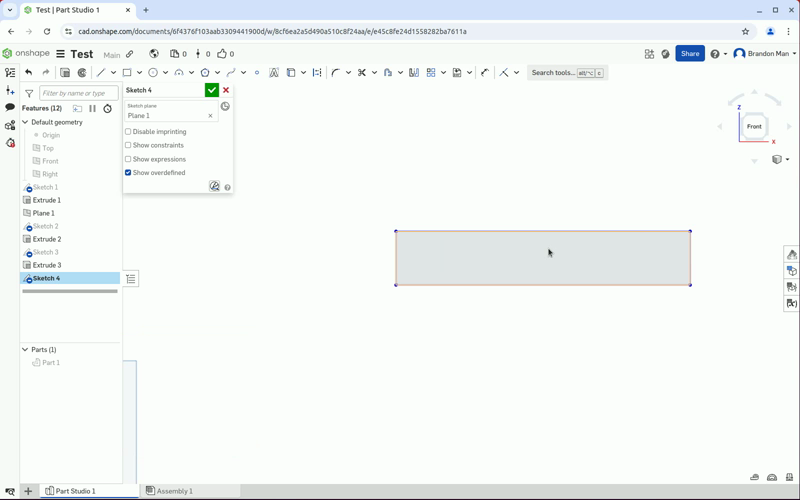
scroll(6)
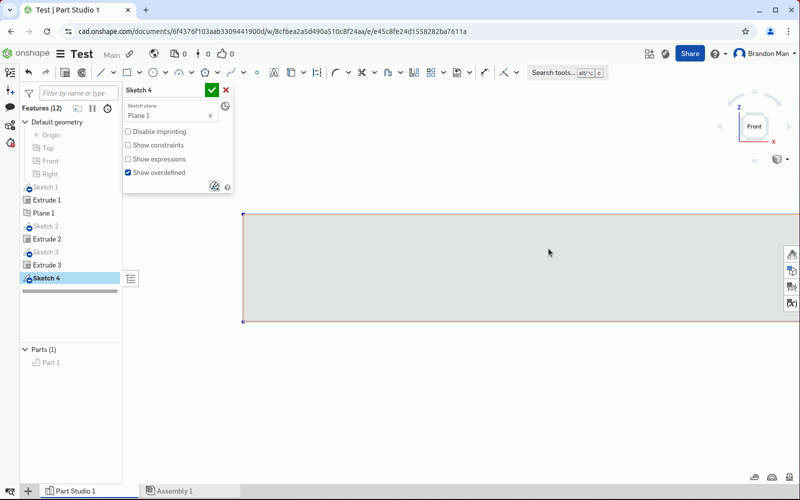
click(548, 248)
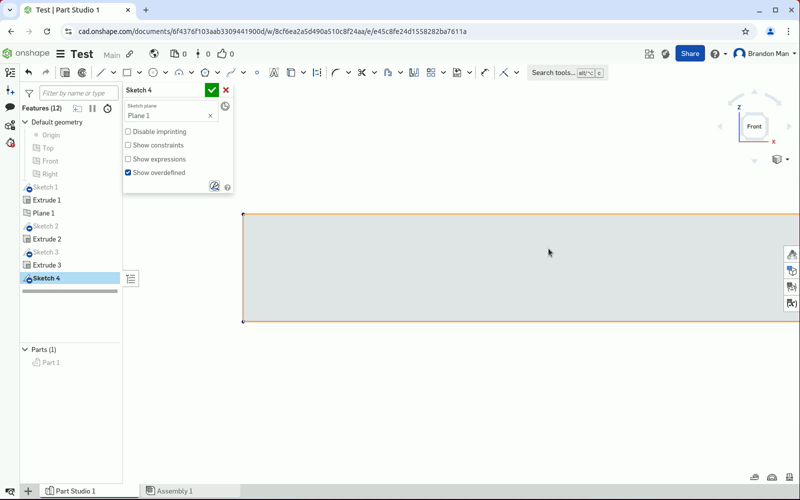
scroll(-6)
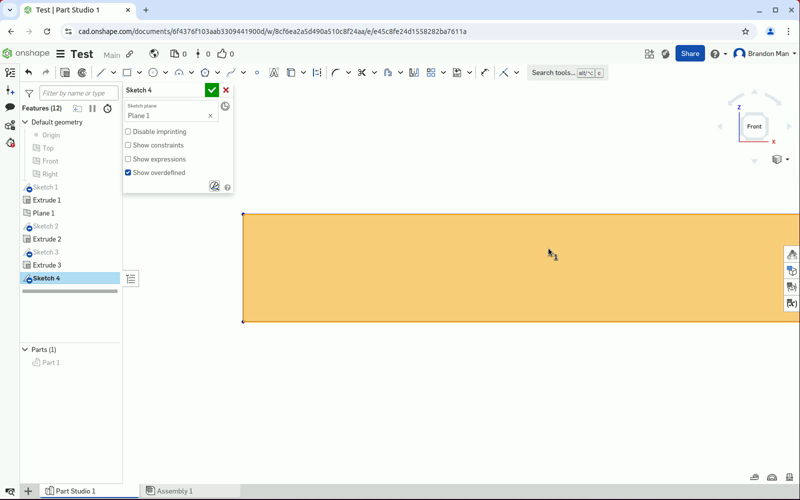
scroll(-6)
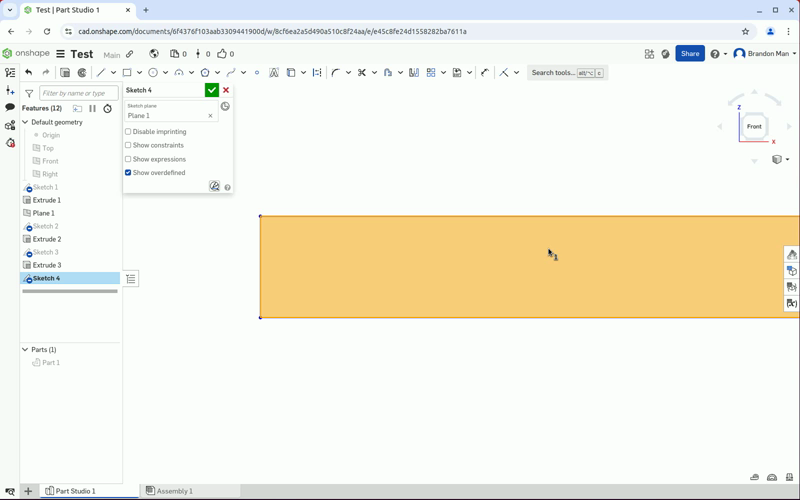
scroll(-6)
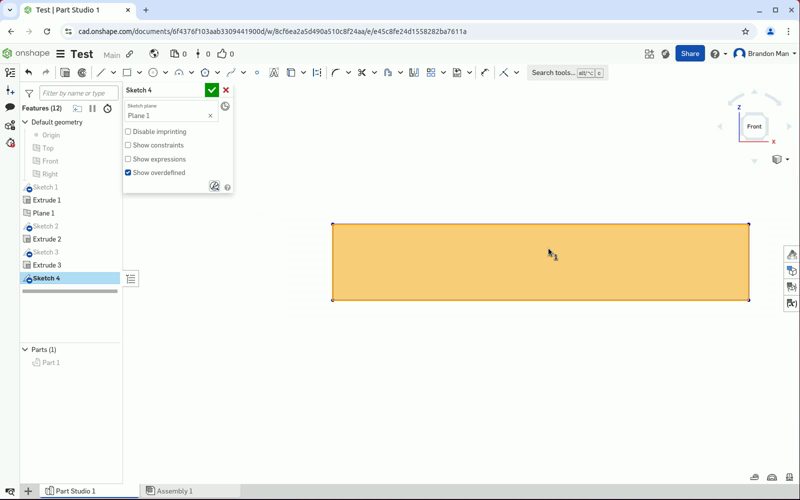
scroll(-6)
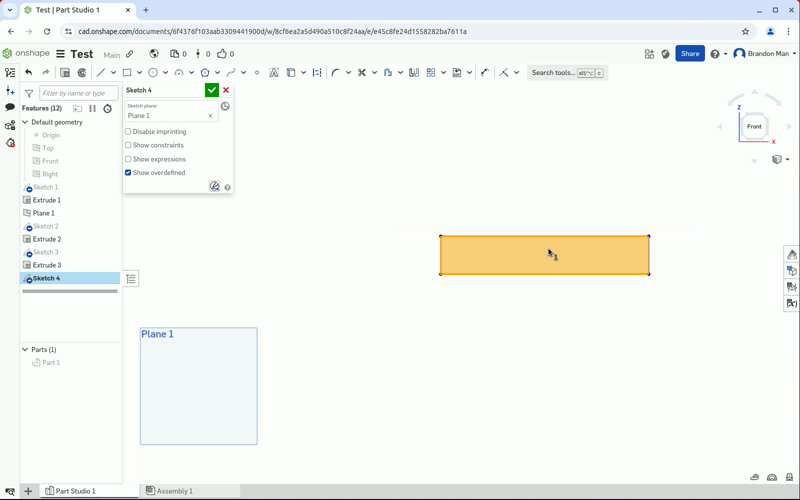
scroll(-6)
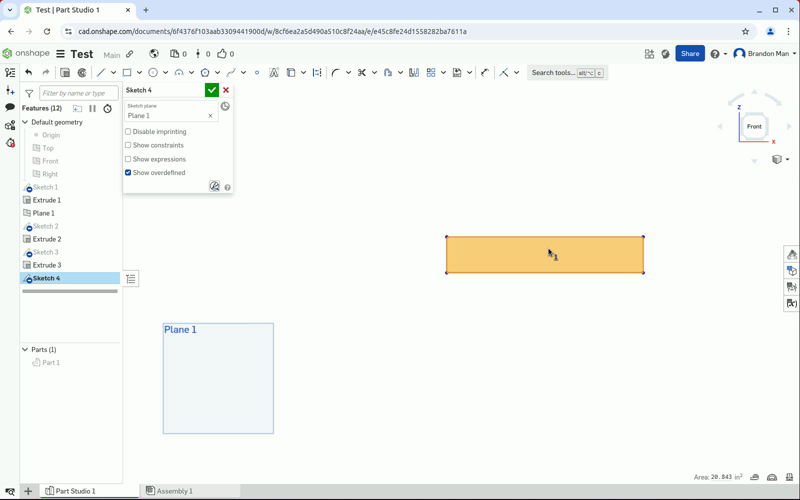
scroll(-6)
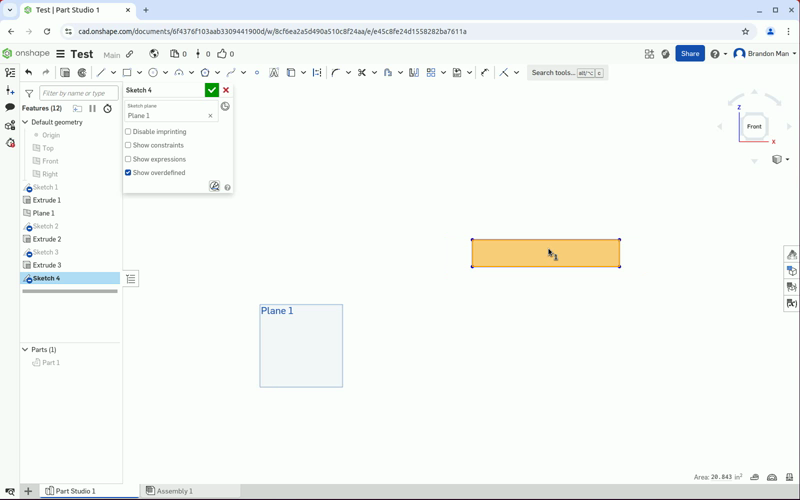
scroll(-6)
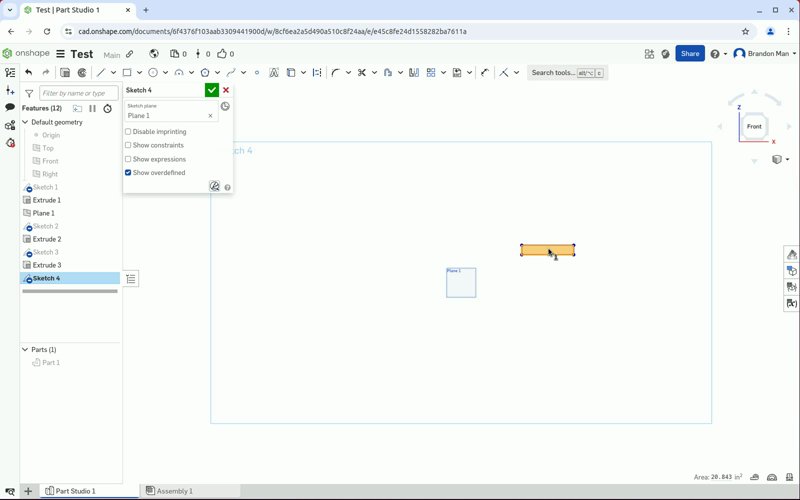
mouse_move(73, 352)
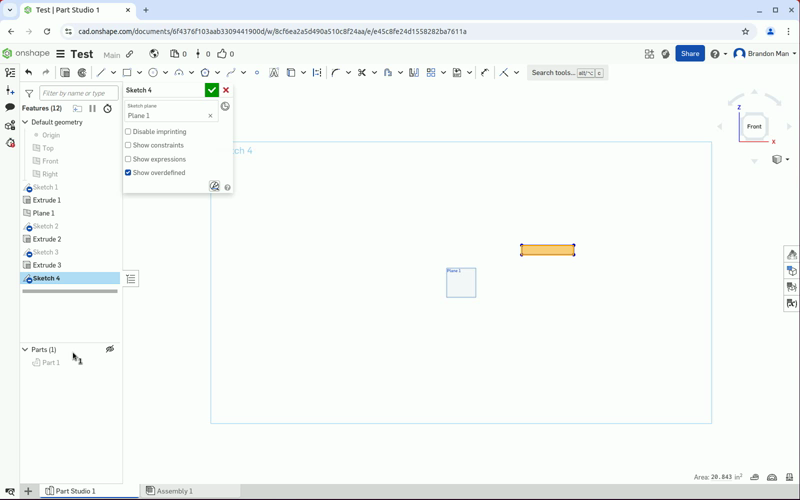
key(shift+y)
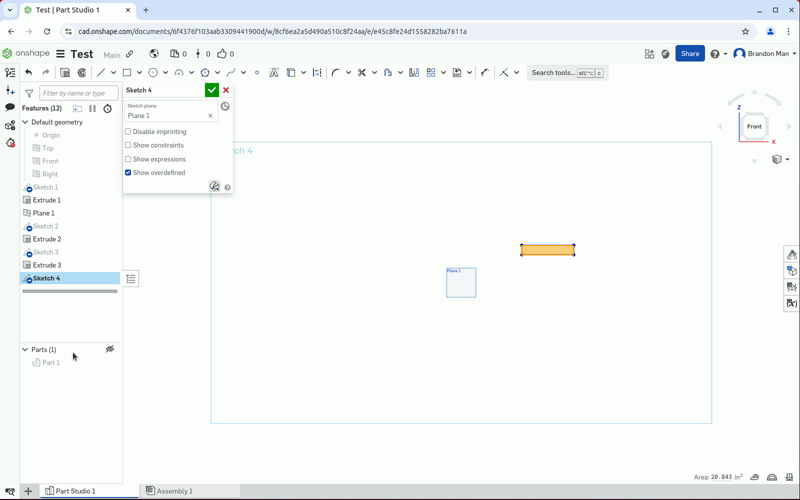
key(shift+e)
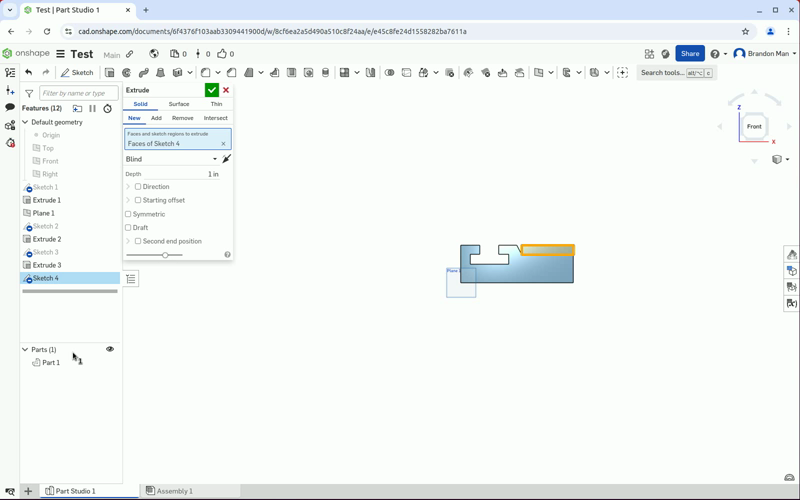
mouse_move(143, 106)
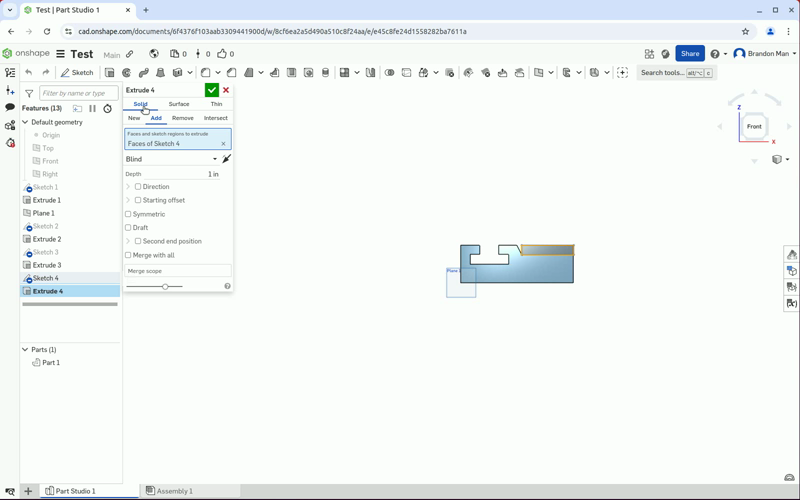
click(143, 106)
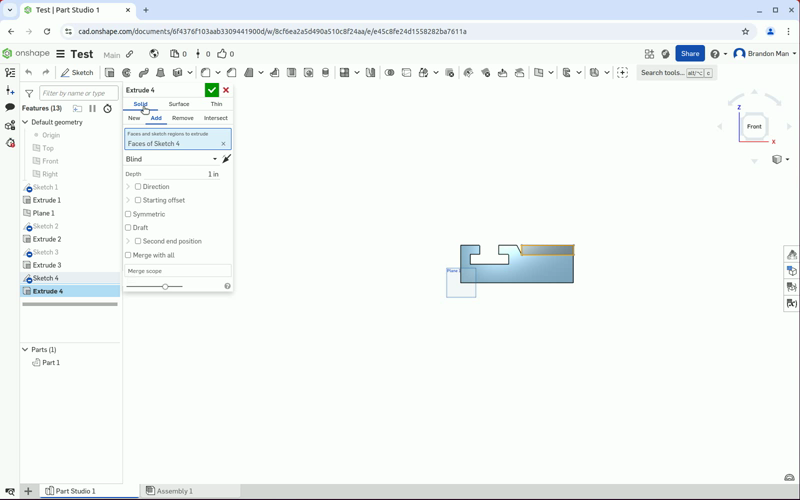
mouse_move(186, 120)
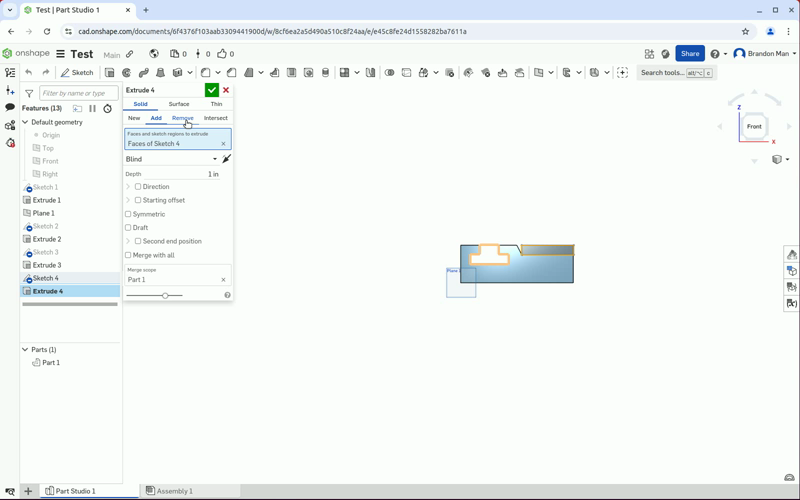
click(186, 120)
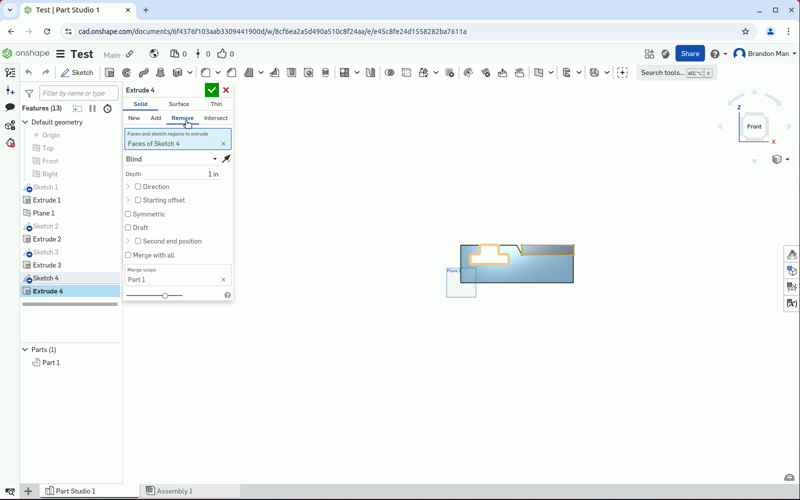
key(tab, 4)
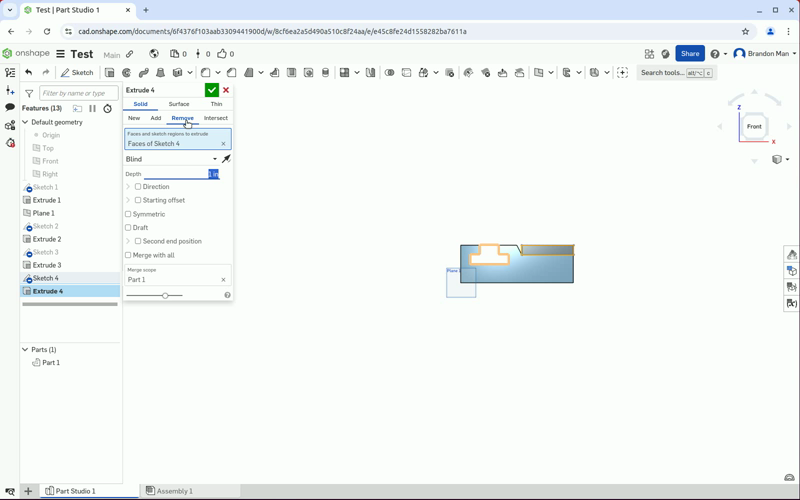
text(11.554)
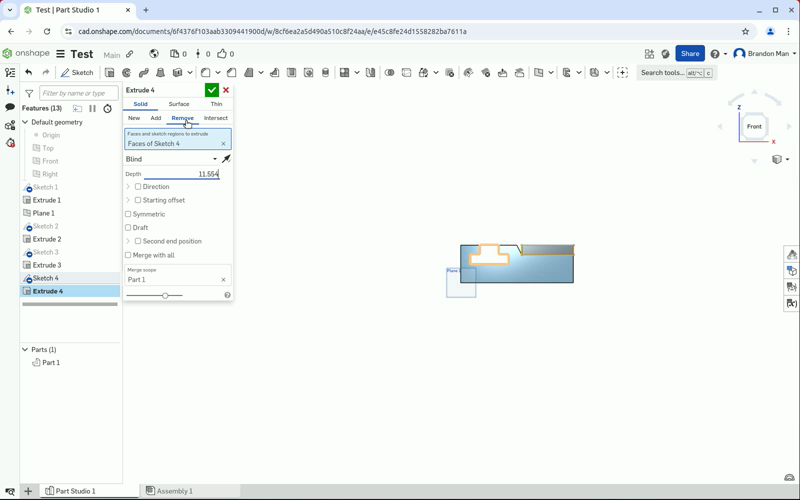
key(tab, 6)
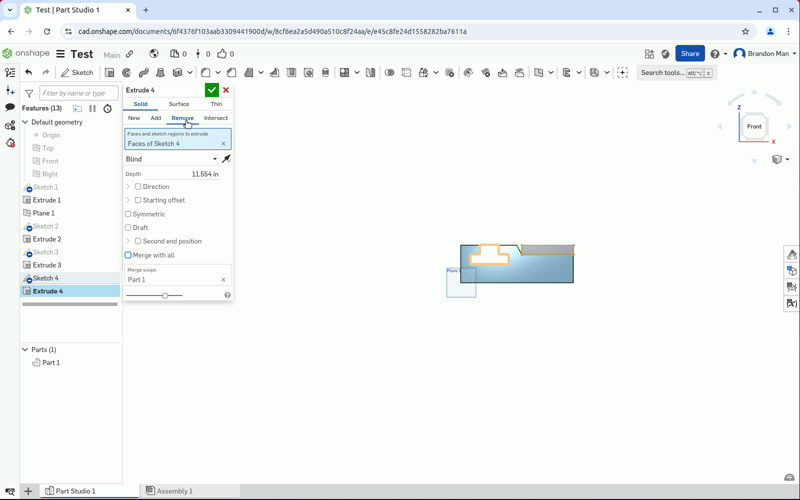
key(space)
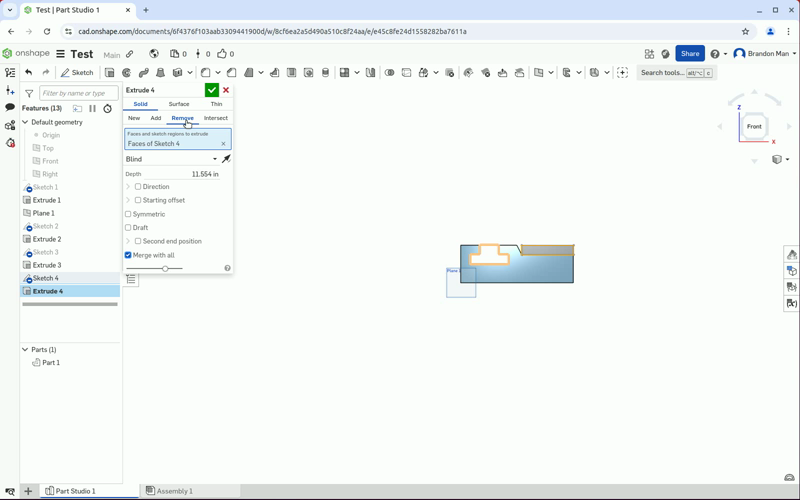
key(enter)
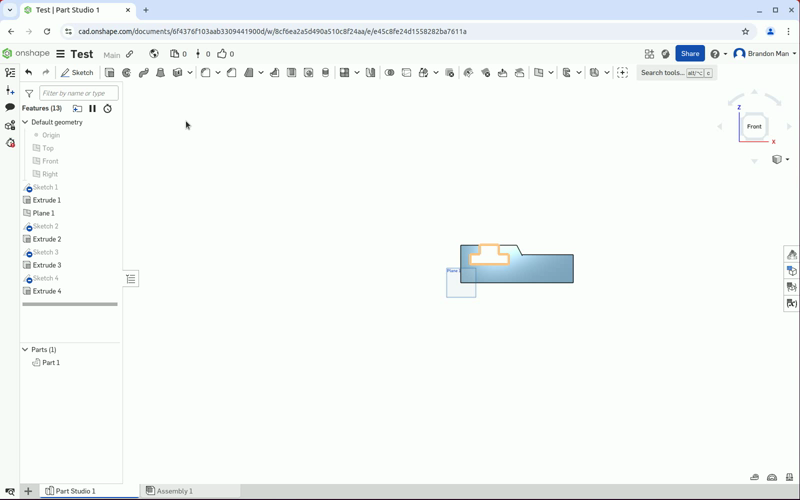
key(shift+h)
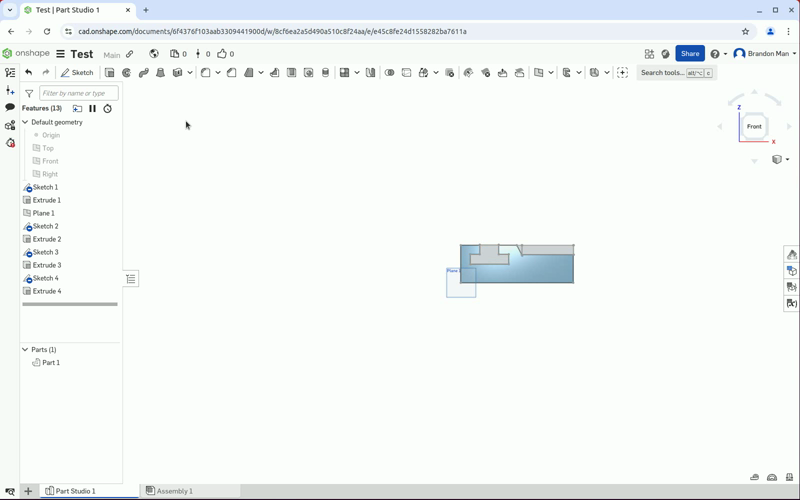
key(shift+h)
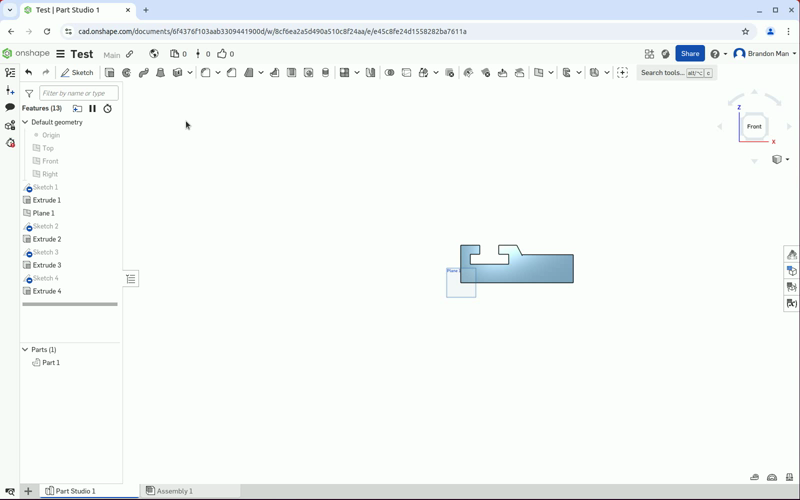
mouse_move(73, 189)
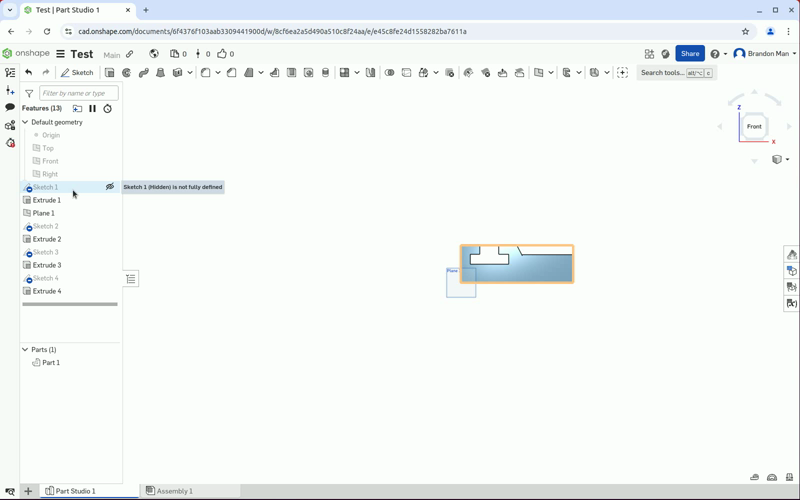
click(73, 189)
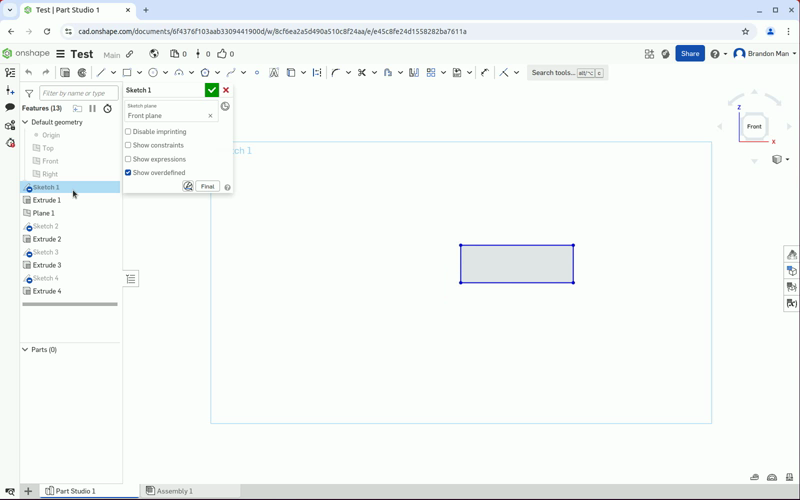
mouse_move(229, 92)
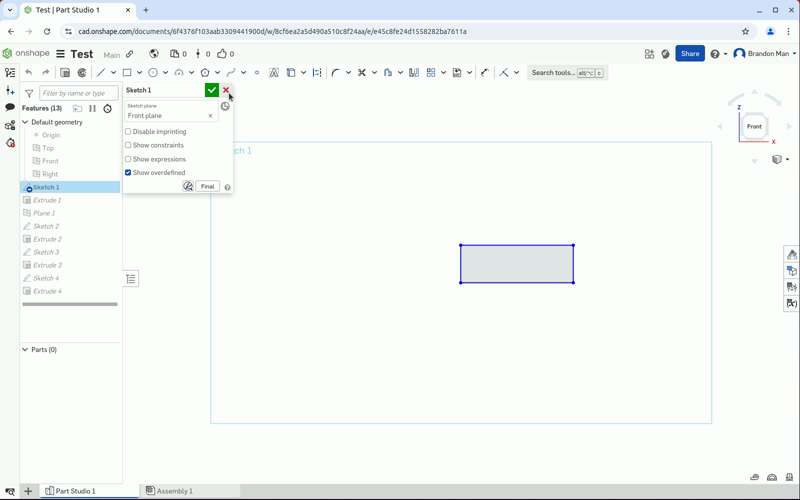
click(229, 92)
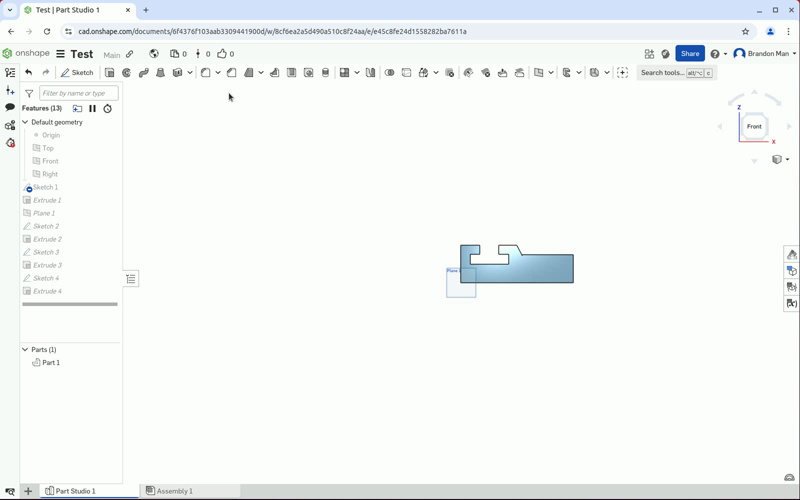
mouse_move(73, 352)
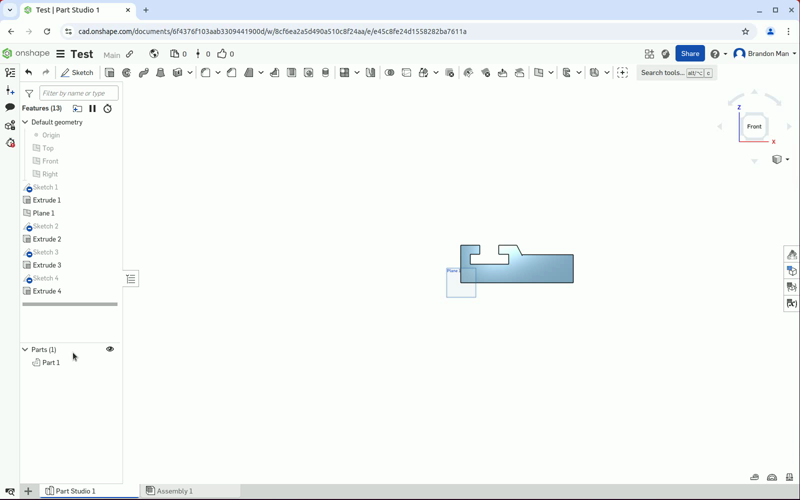
key(y)
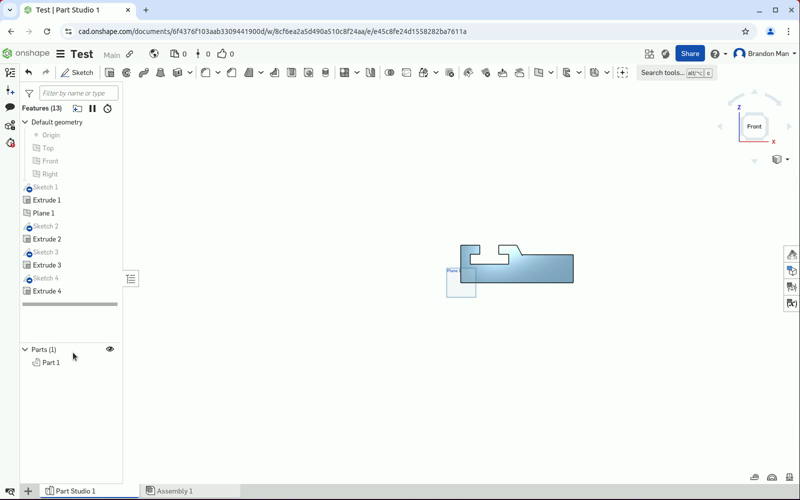
key(shift+p)
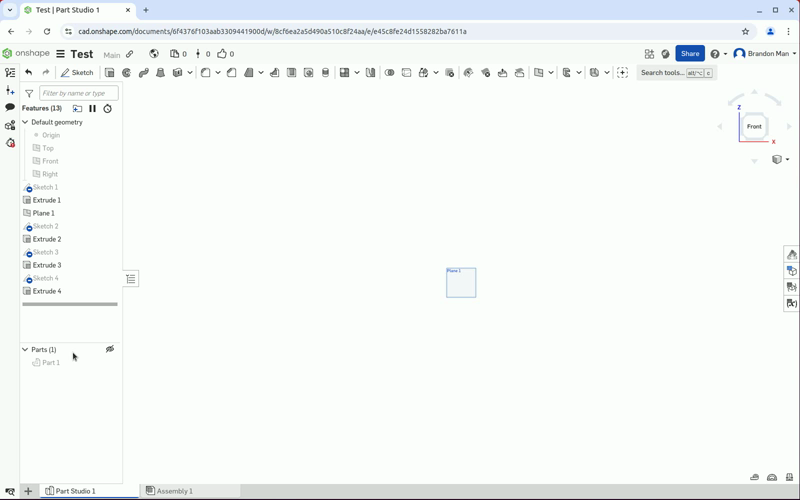
key(space)
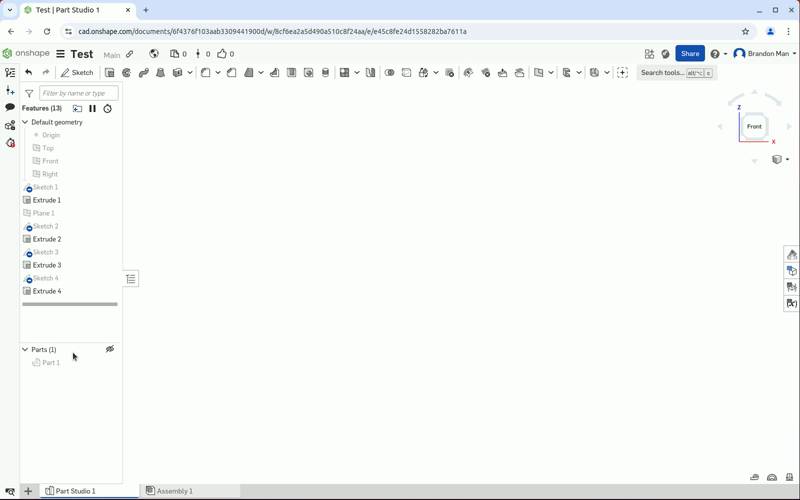
key_down(shift)
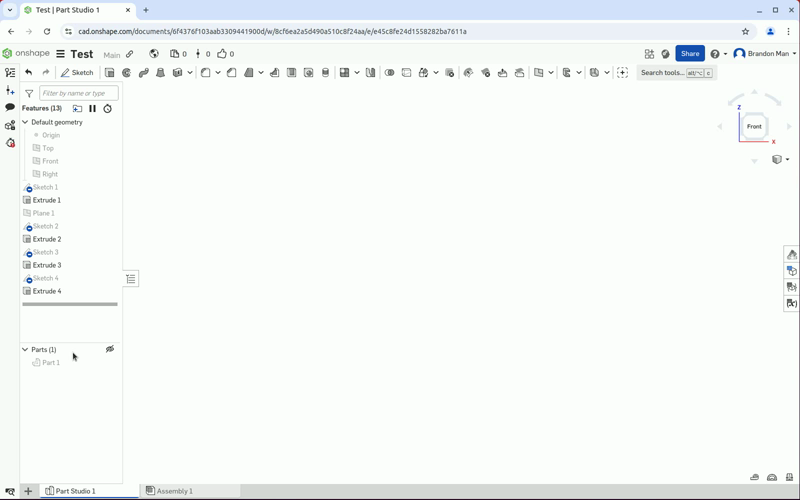
key(left)
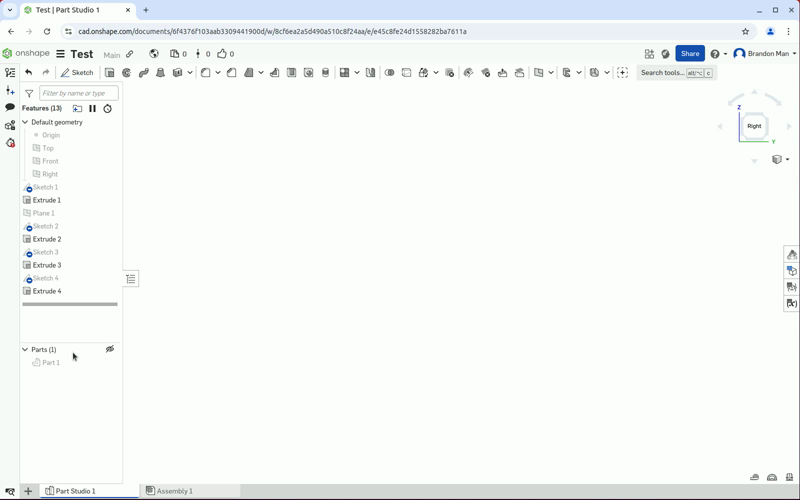
key_up(shift)
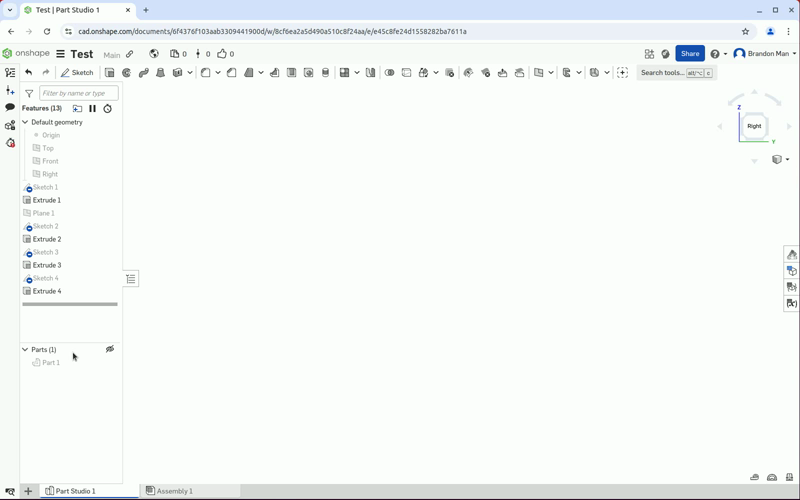
mouse_move(73, 352)
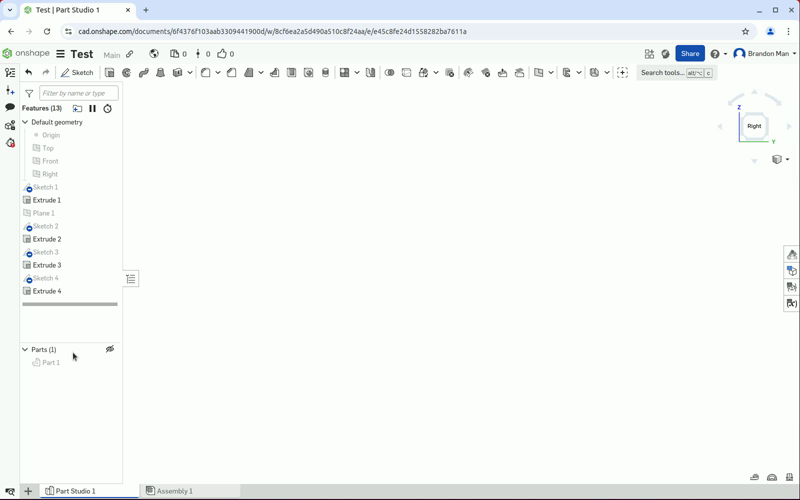
key(shift+y)
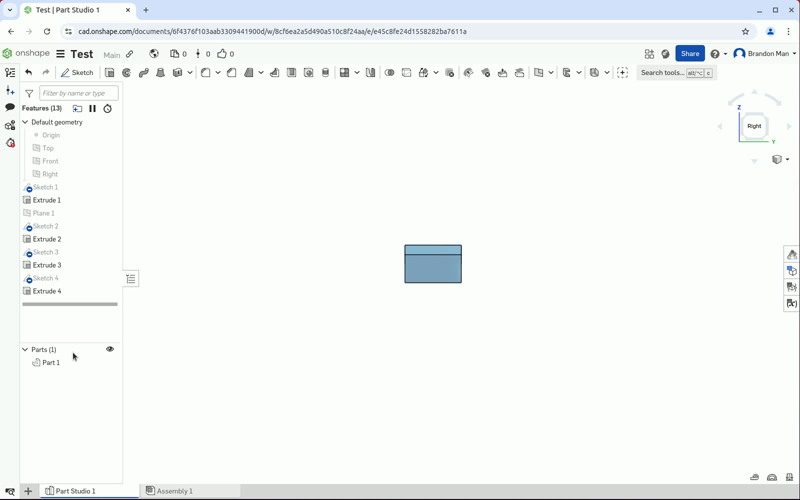
mouse_move(541, 75)
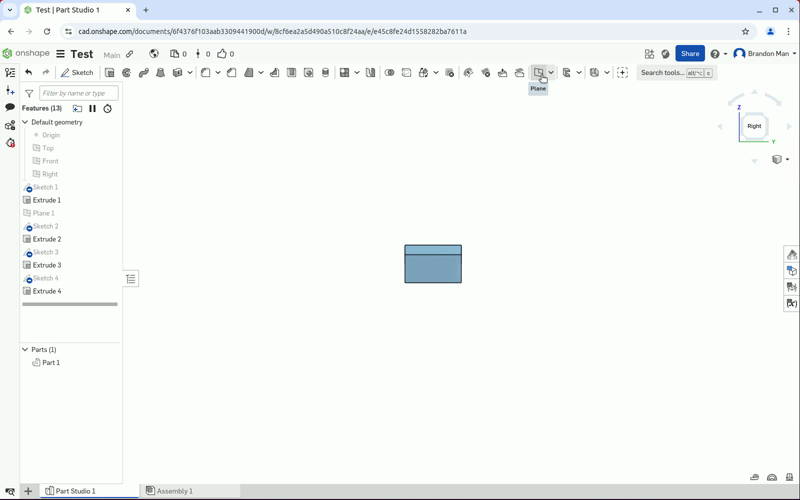
click(541, 75)
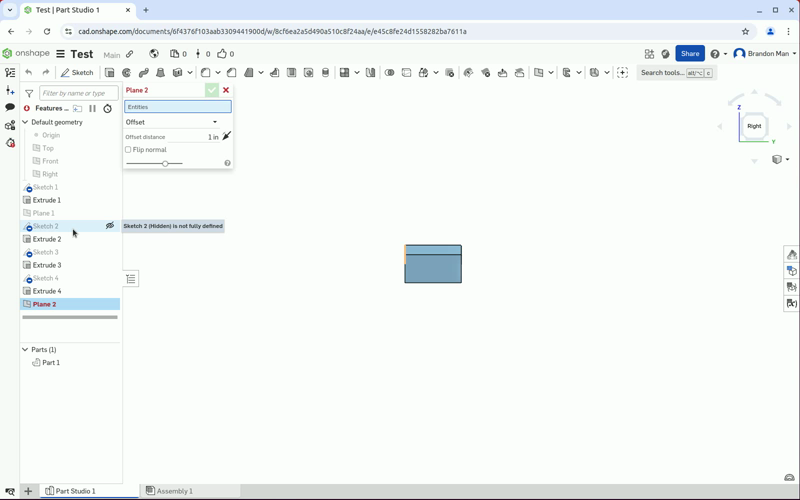
scroll(3)
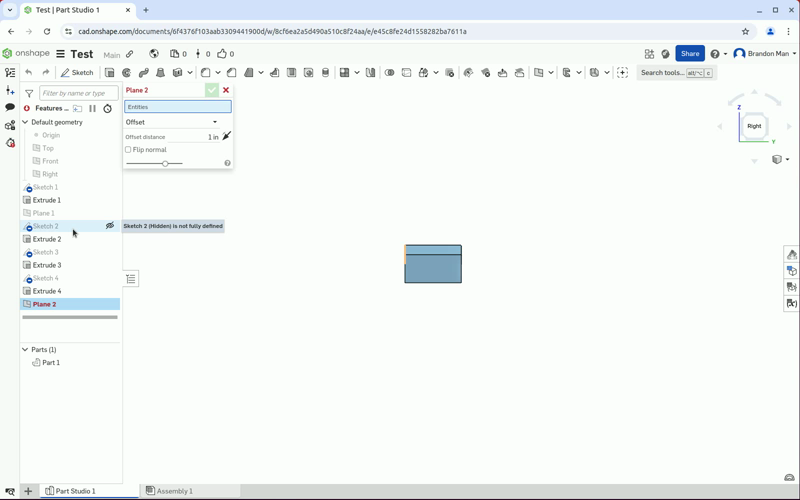
mouse_move(73, 176)
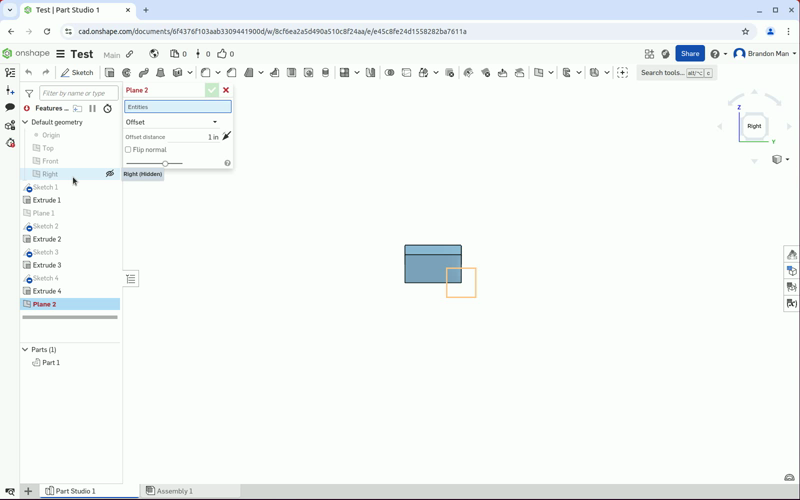
click(73, 176)
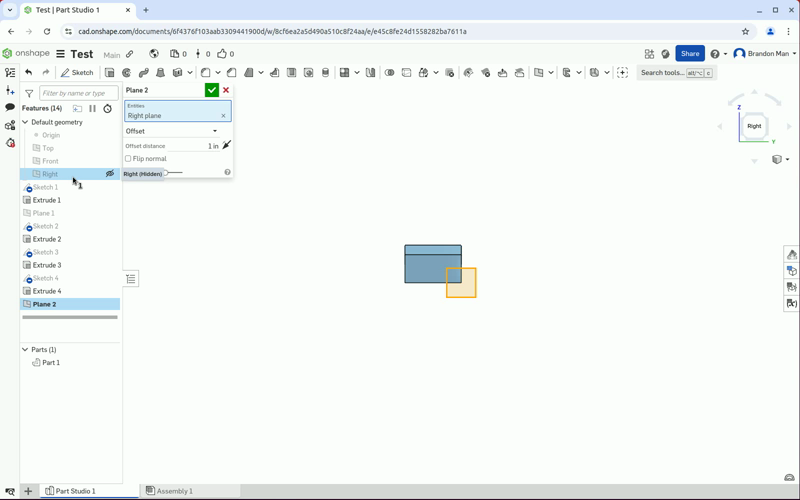
key(tab, 2)
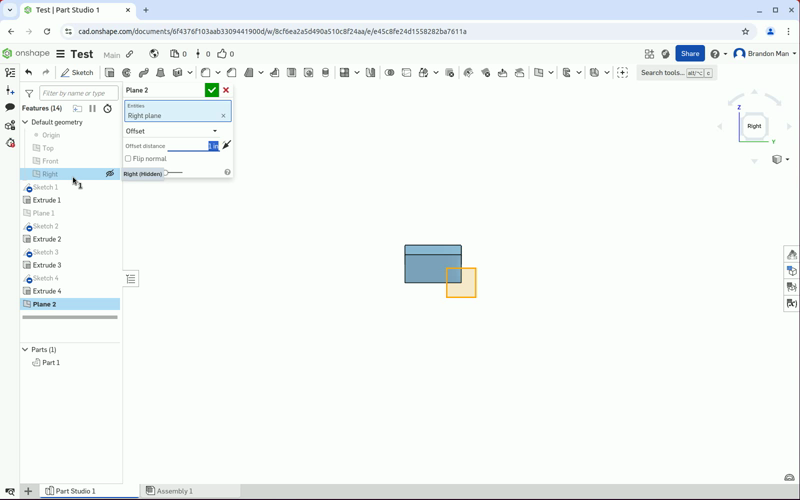
text(23.108)
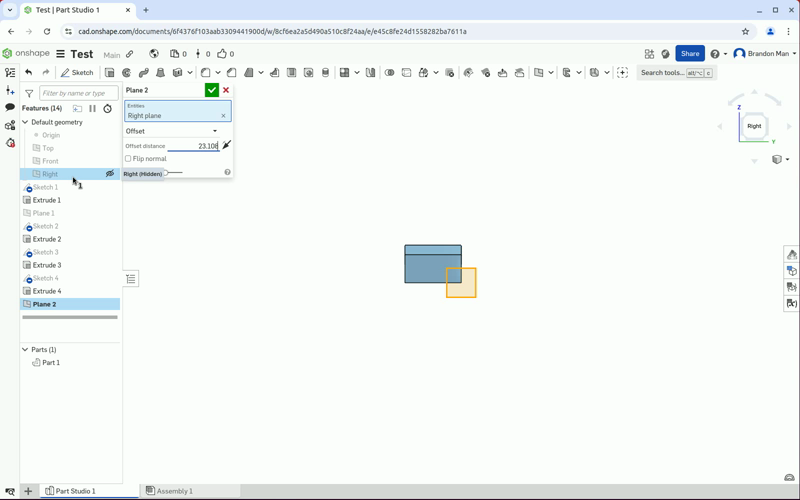
key(enter, 2)
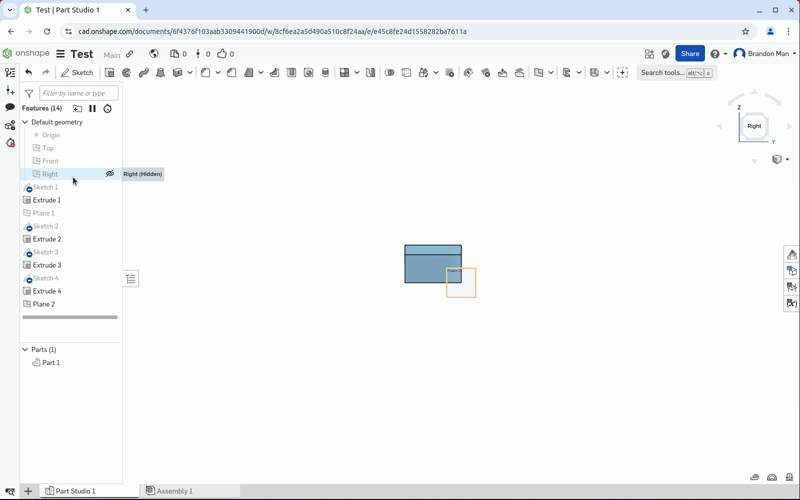
key(shift+s)
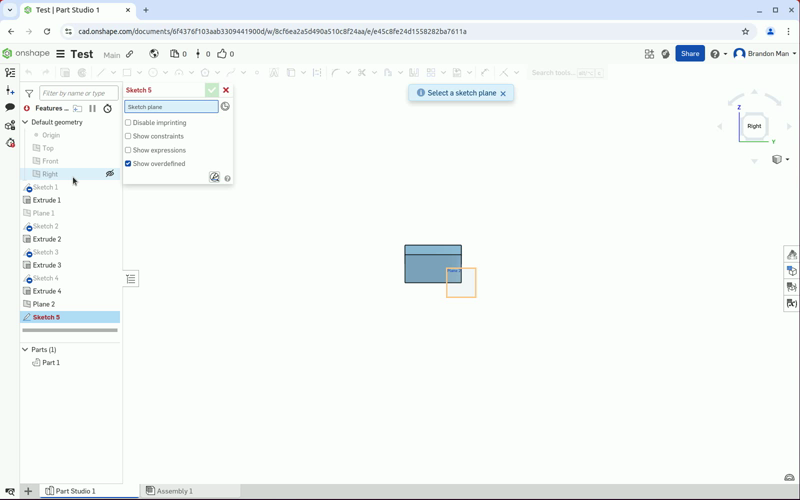
mouse_move(73, 306)
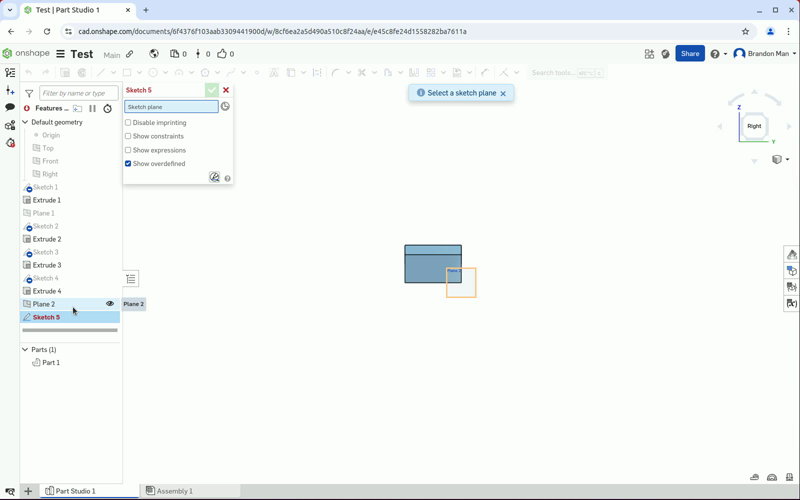
click(73, 306)
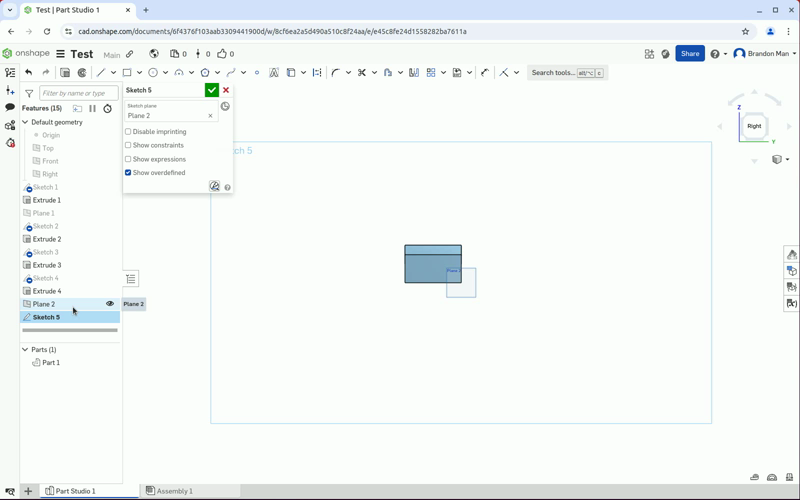
mouse_move(73, 352)
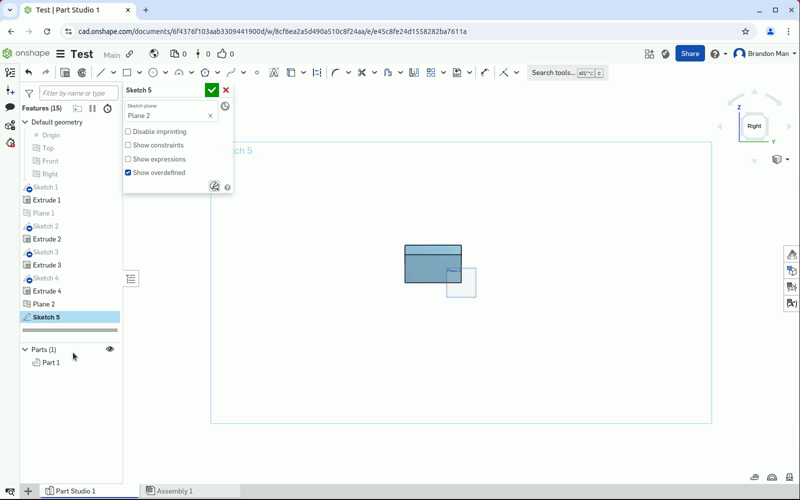
key(y)
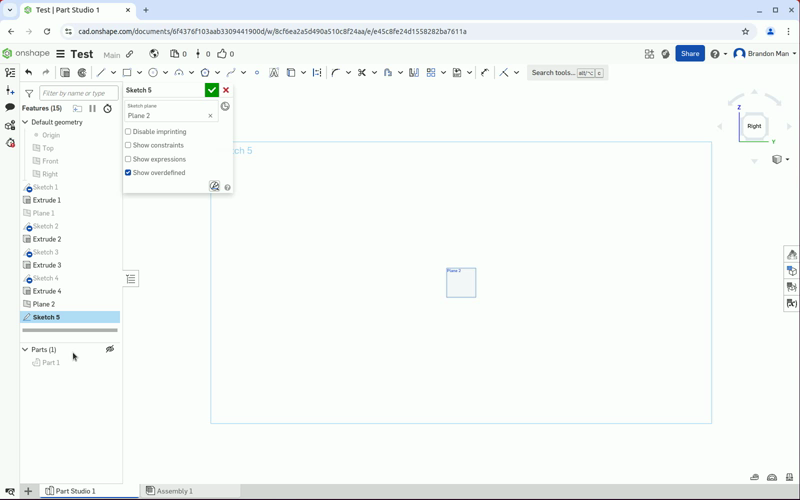
key(l)
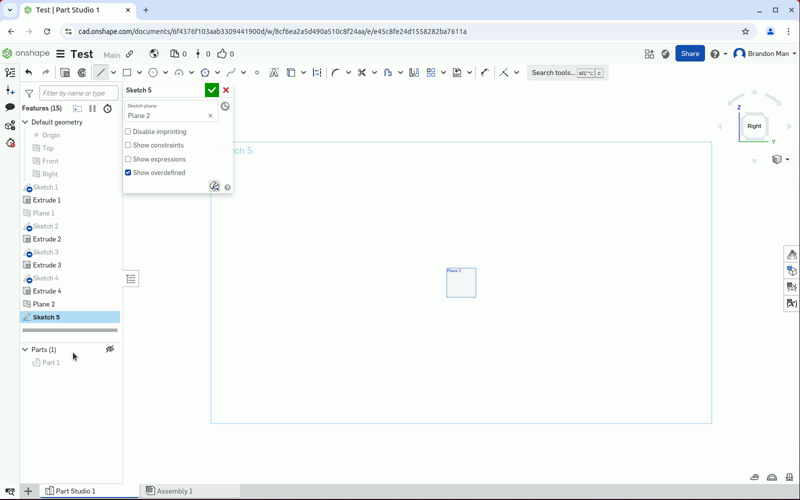
key_down(shift)
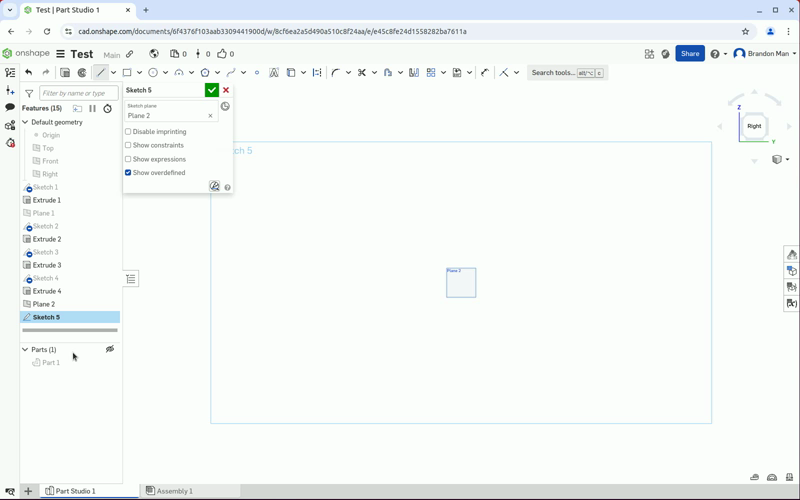
mouse_move(413, 273)
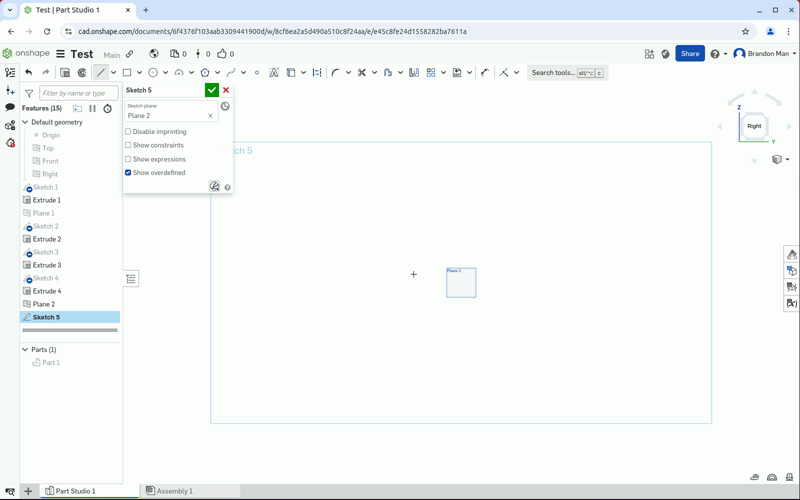
click(413, 273)
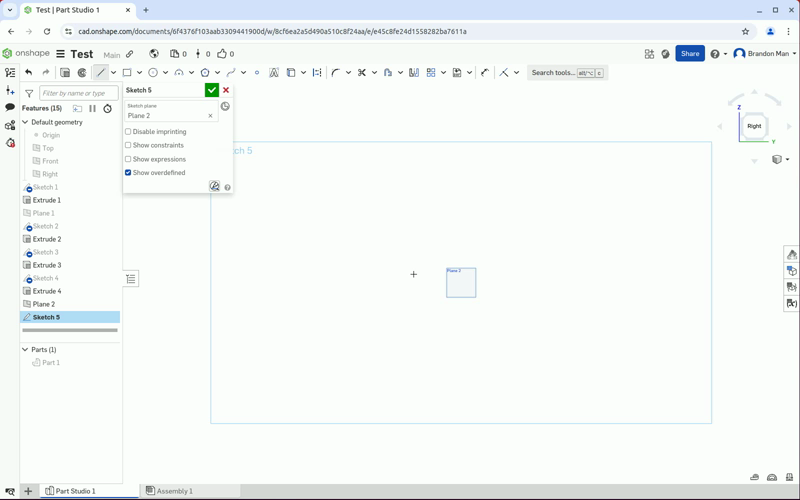
key_up(shift)
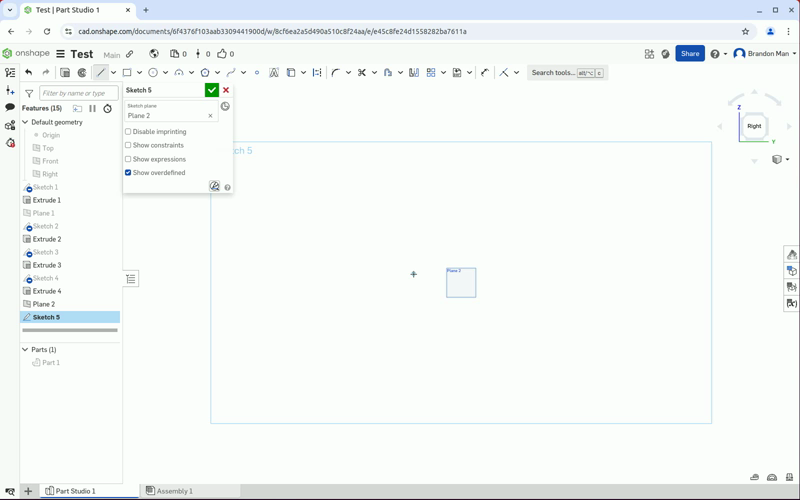
key_down(shift)
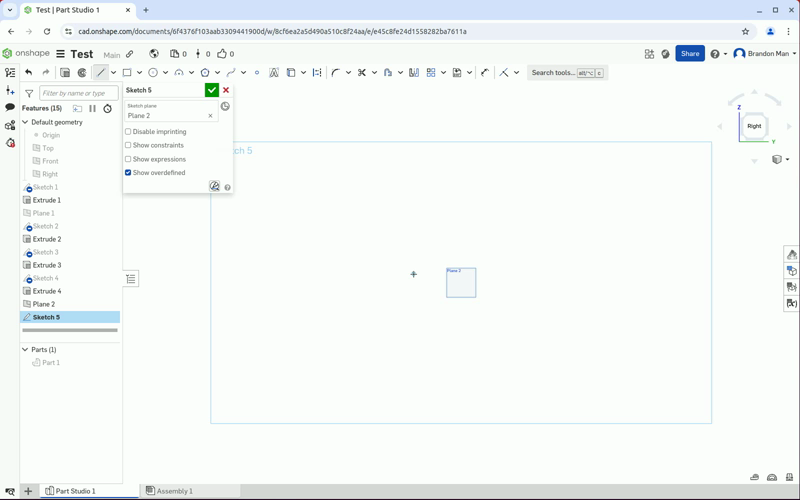
mouse_move(444, 273)
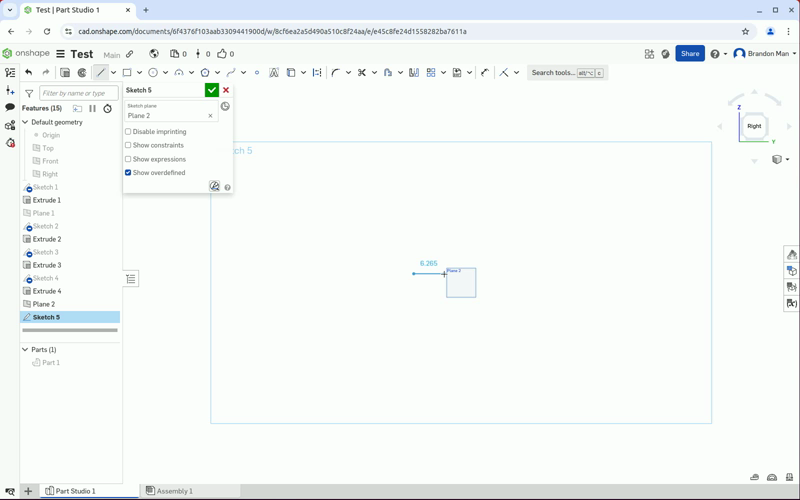
mouse_move(424, 284)
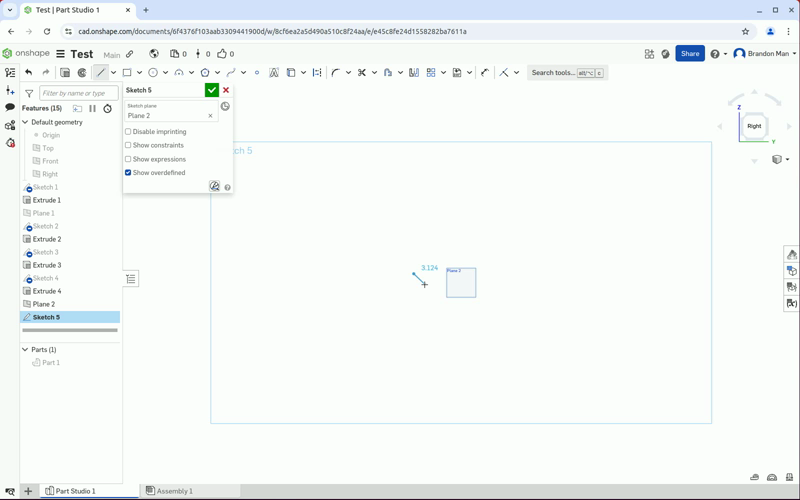
click(424, 284)
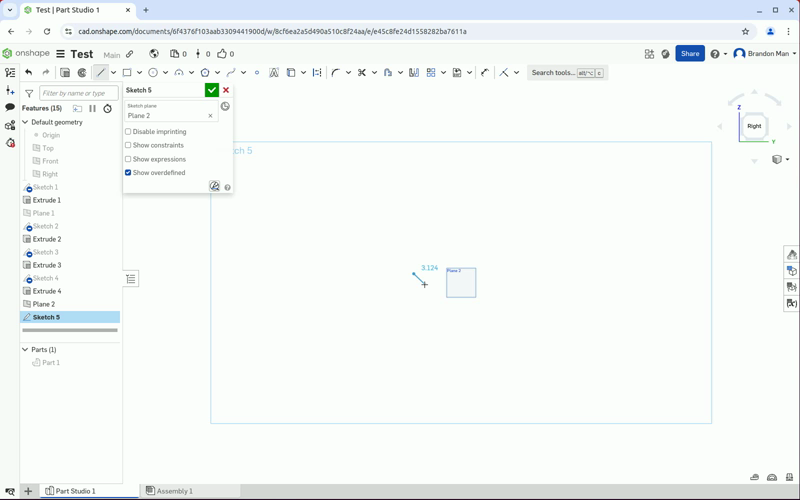
key_up(shift)
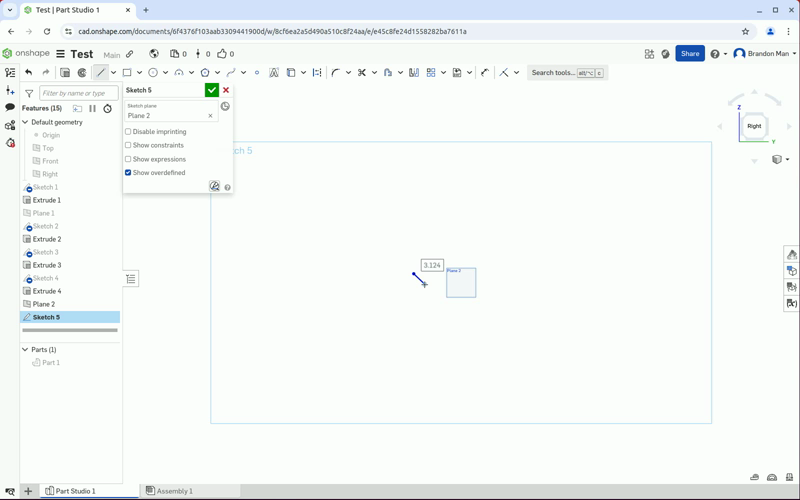
key_down(shift)
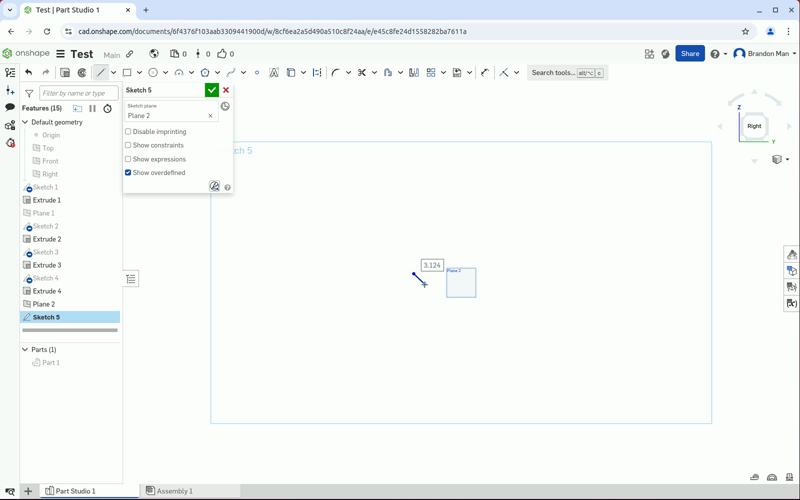
mouse_move(454, 284)
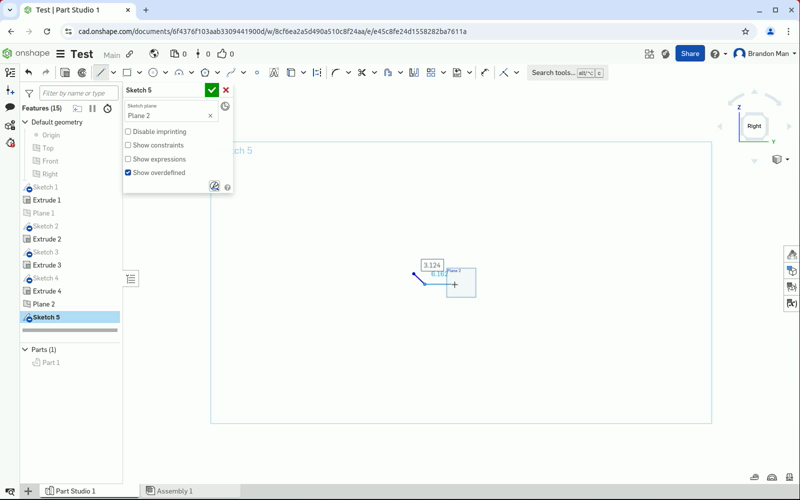
mouse_move(424, 273)
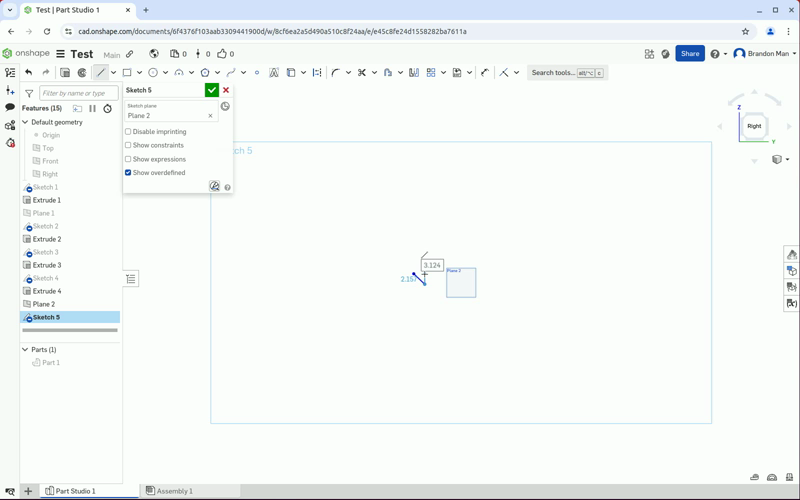
click(424, 273)
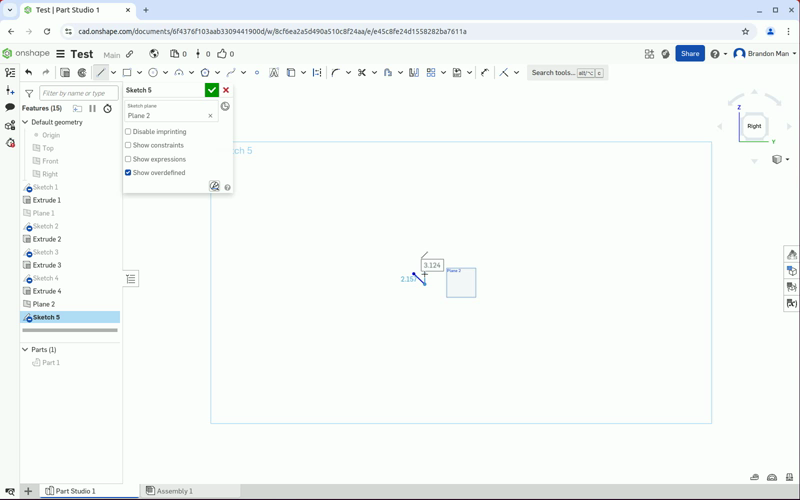
key_up(shift)
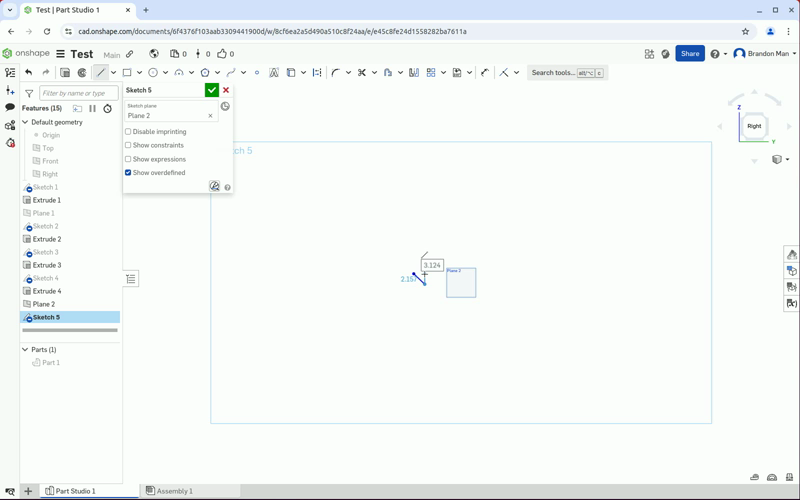
mouse_move(454, 273)
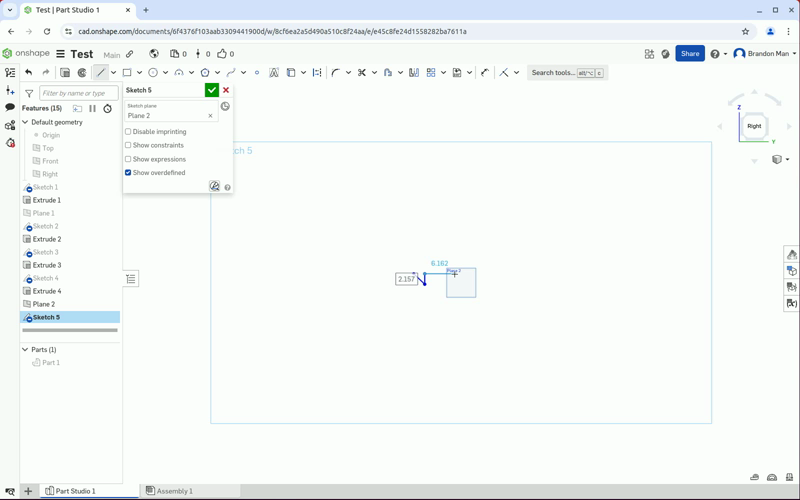
key_down(shift)
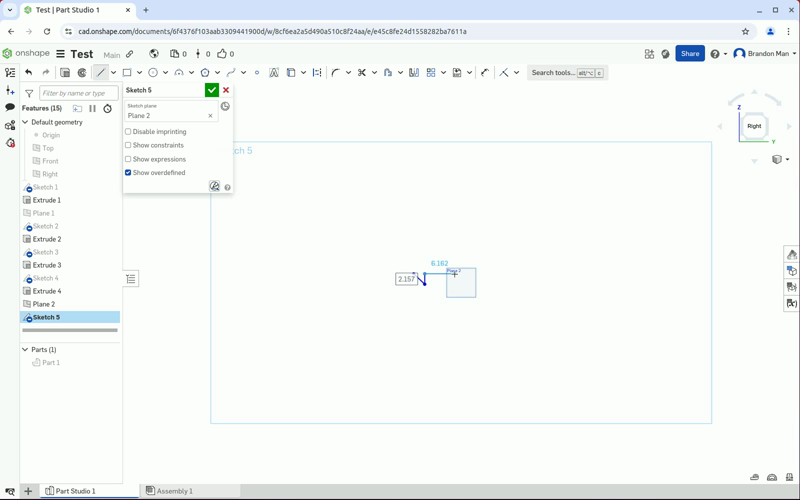
mouse_move(413, 273)
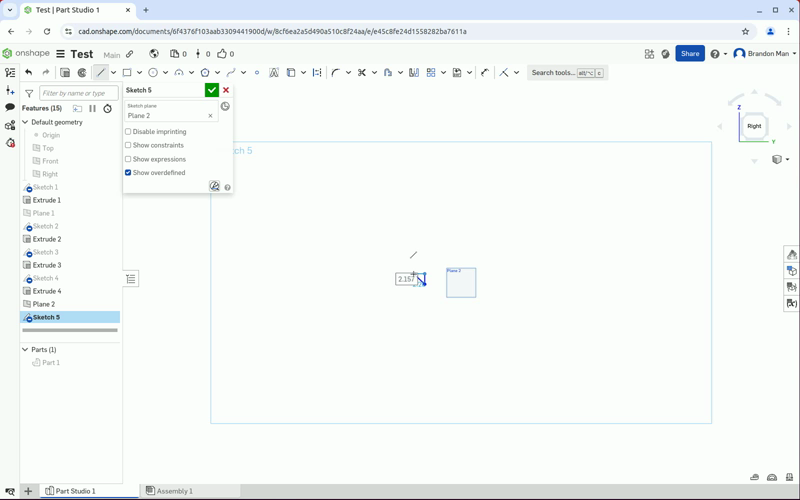
key_up(shift)
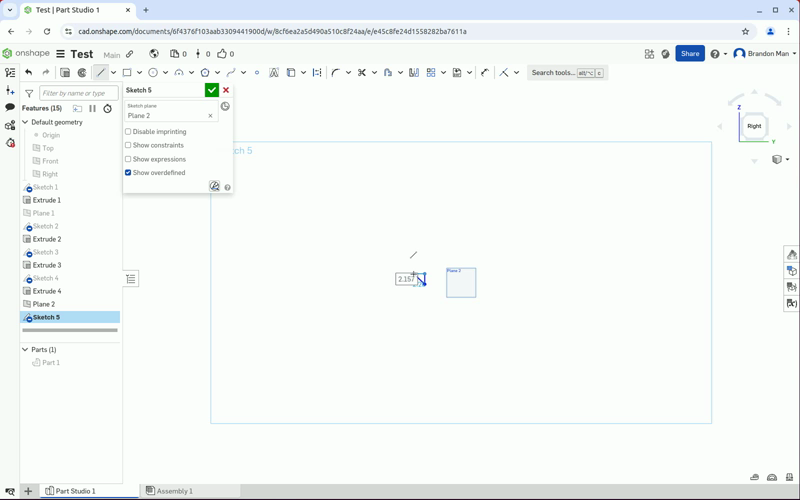
click(413, 273)
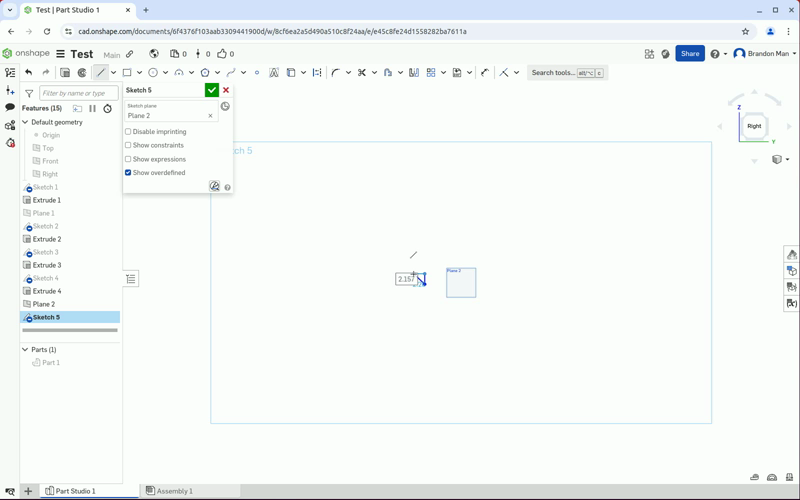
key(esc)
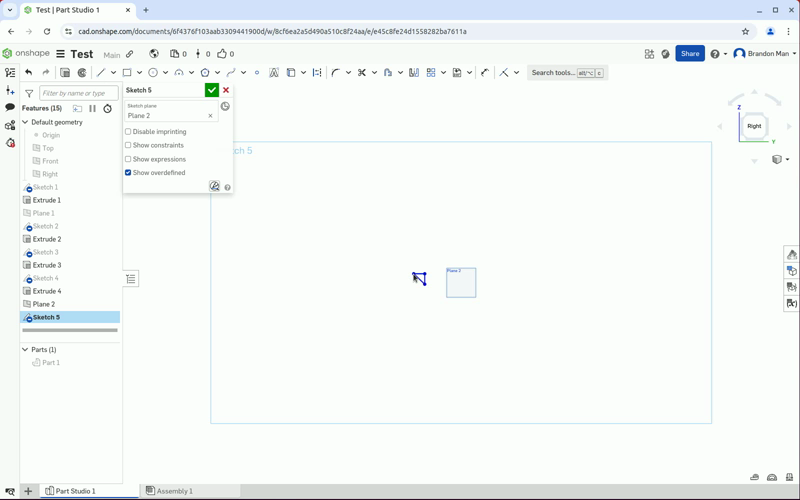
mouse_move(424, 283)
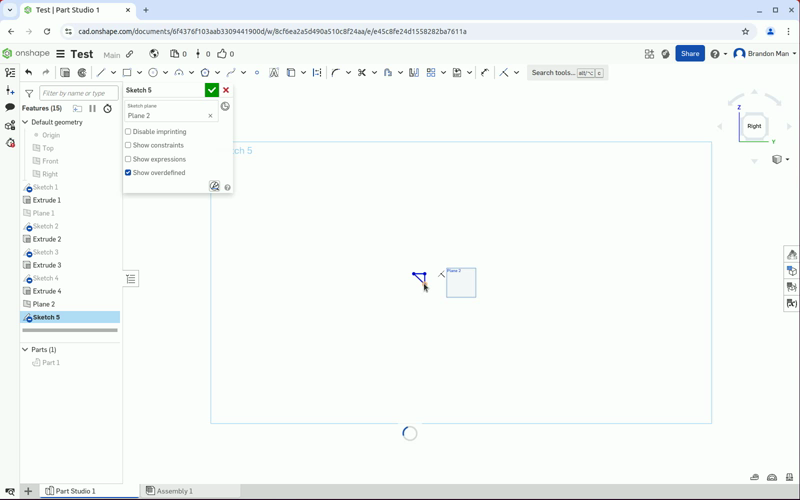
scroll(6)
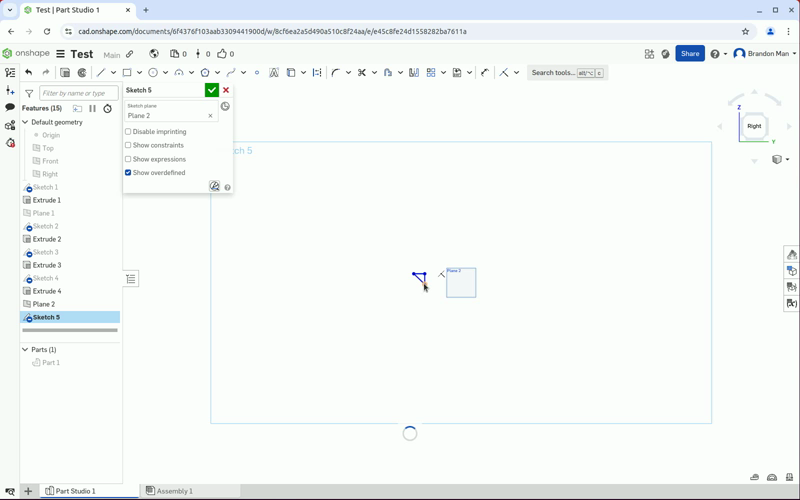
scroll(6)
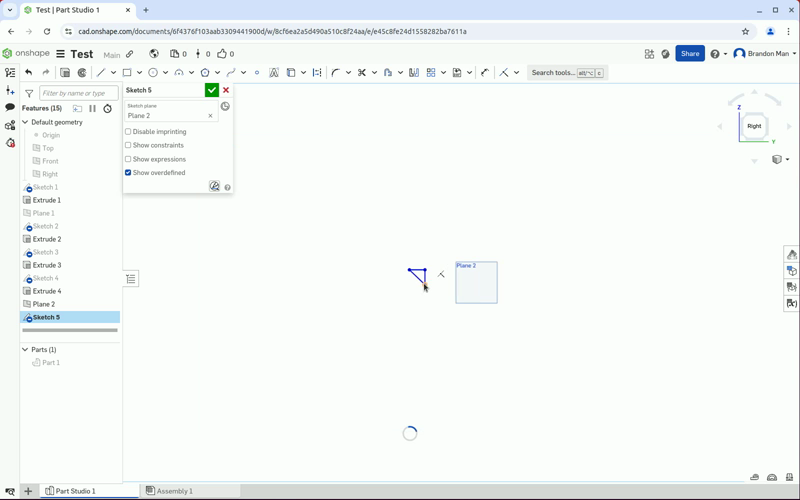
scroll(6)
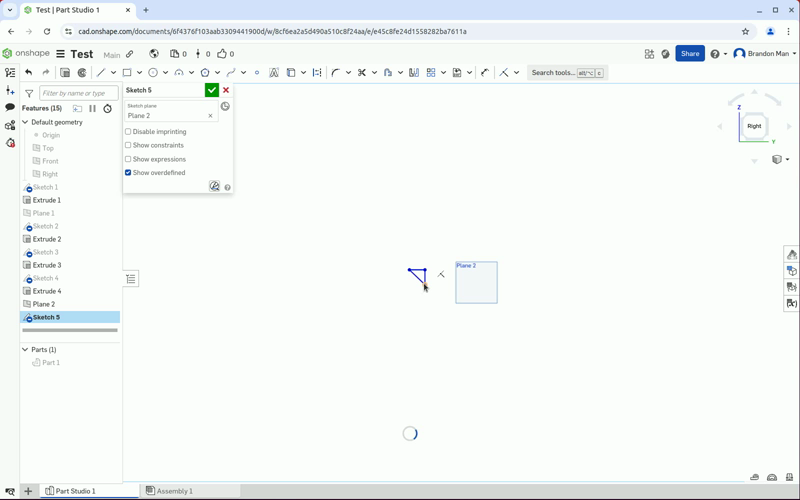
scroll(6)
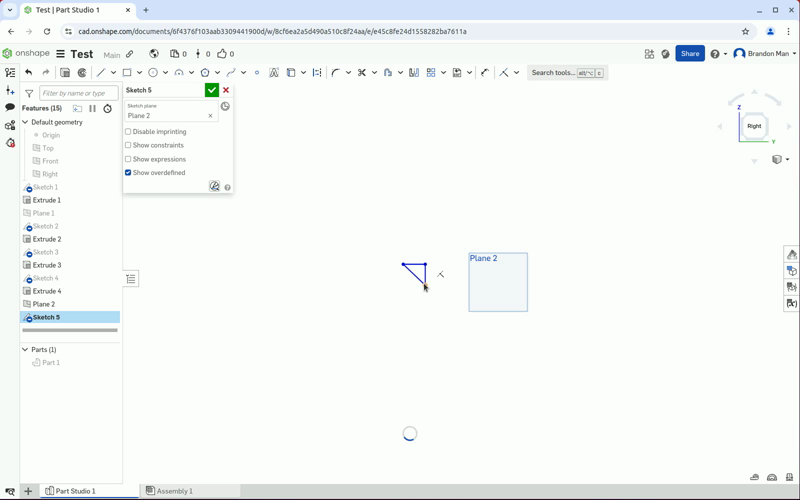
scroll(6)
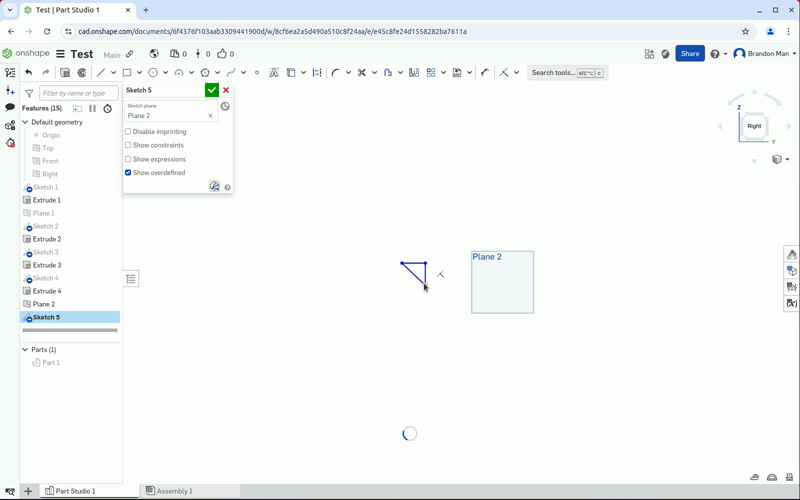
scroll(6)
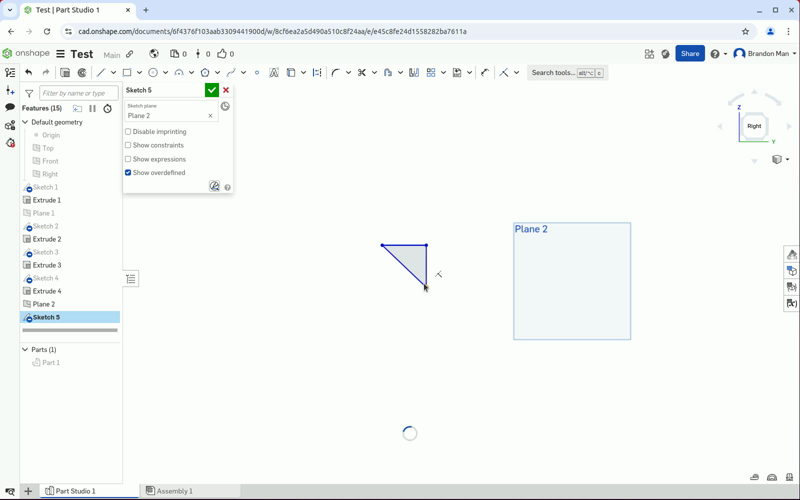
scroll(6)
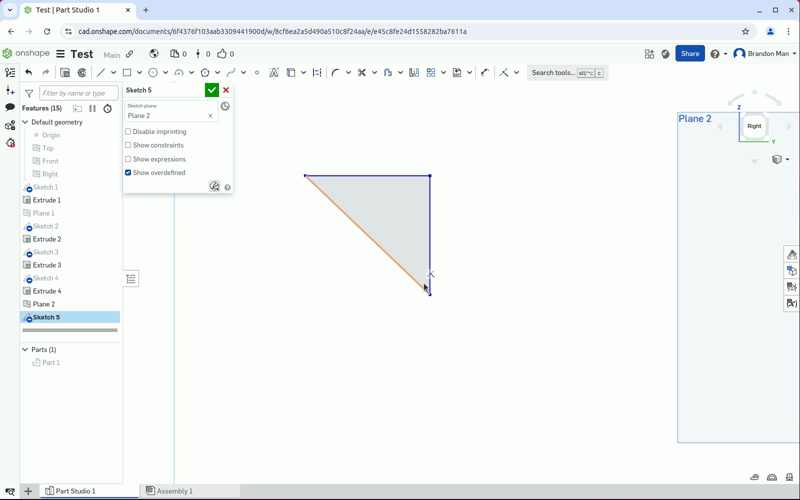
click(424, 283)
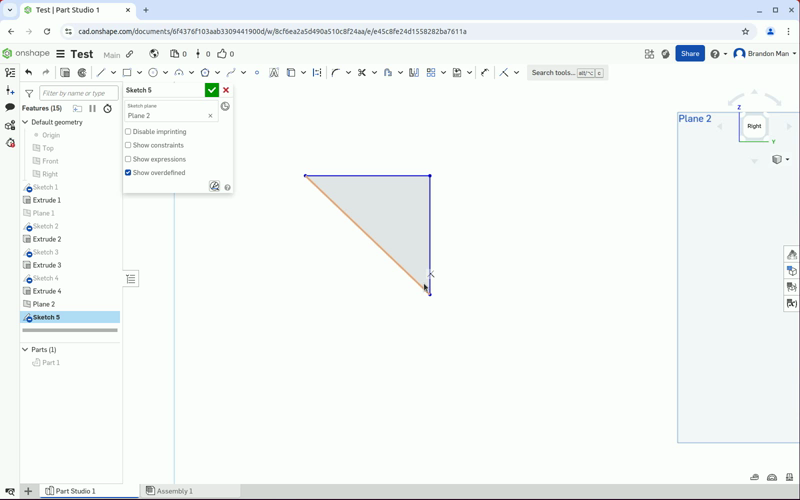
scroll(-6)
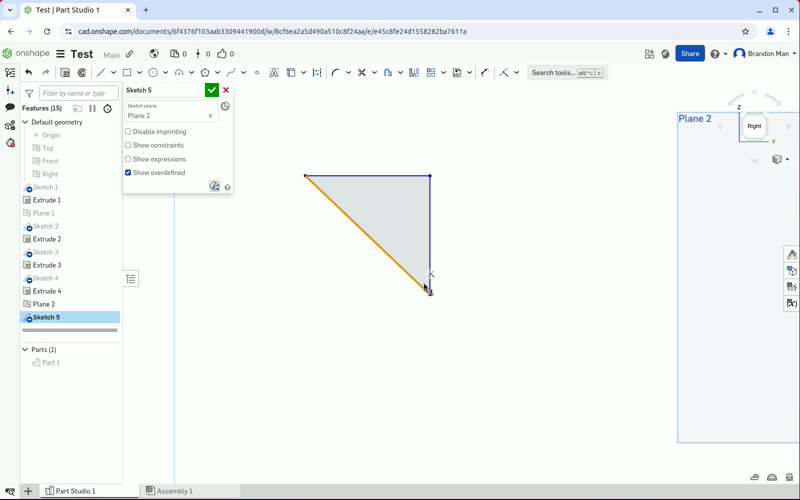
scroll(-6)
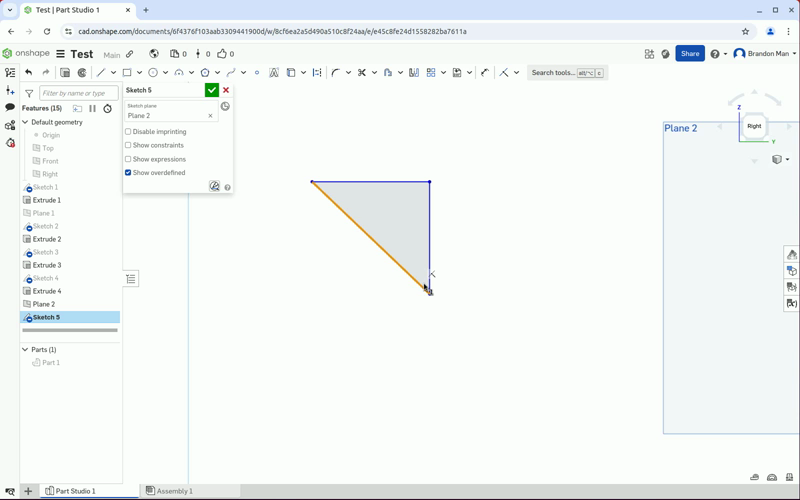
scroll(-6)
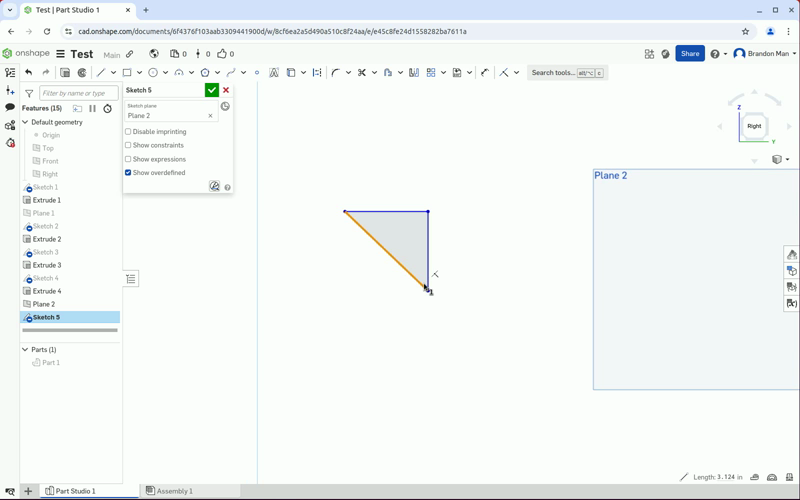
scroll(-6)
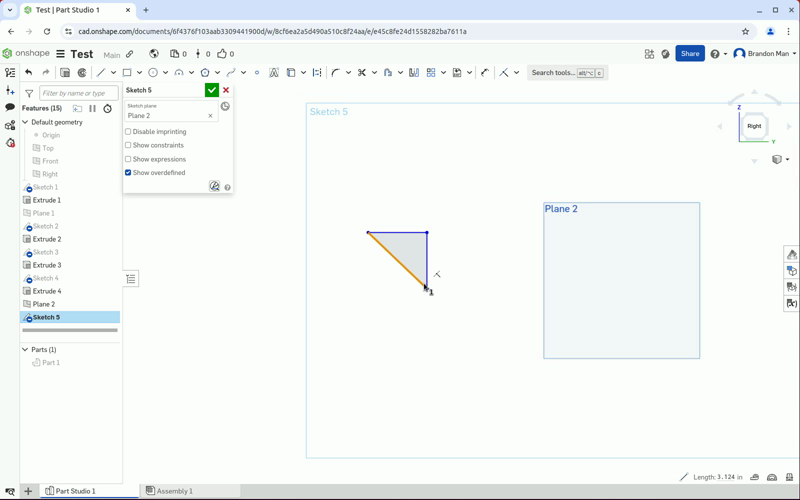
scroll(-6)
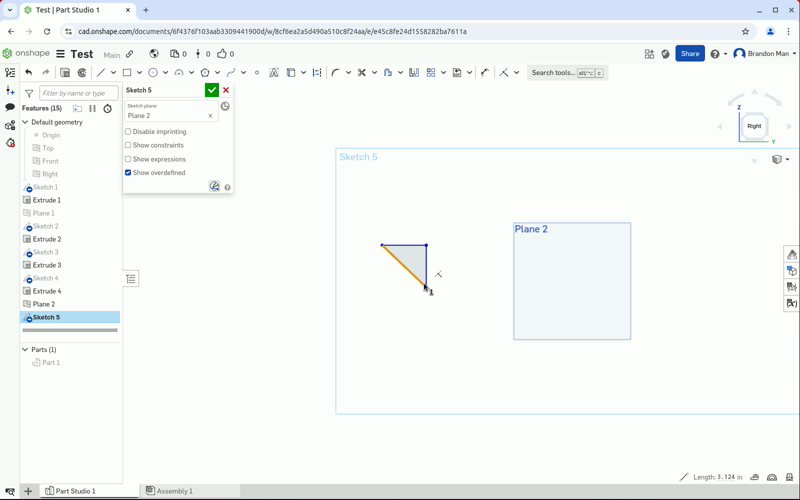
scroll(-6)
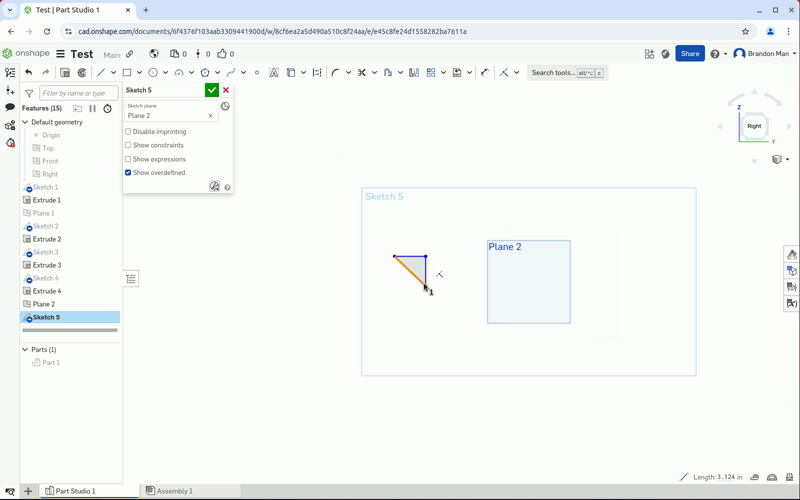
scroll(-6)
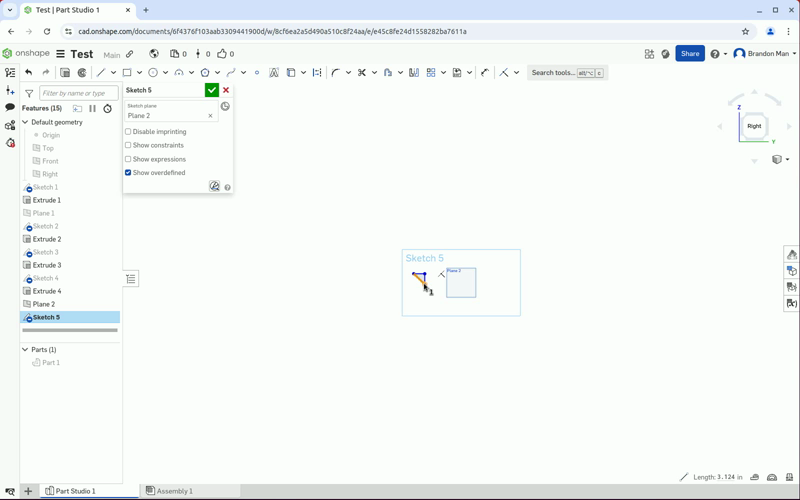
mouse_move(73, 352)
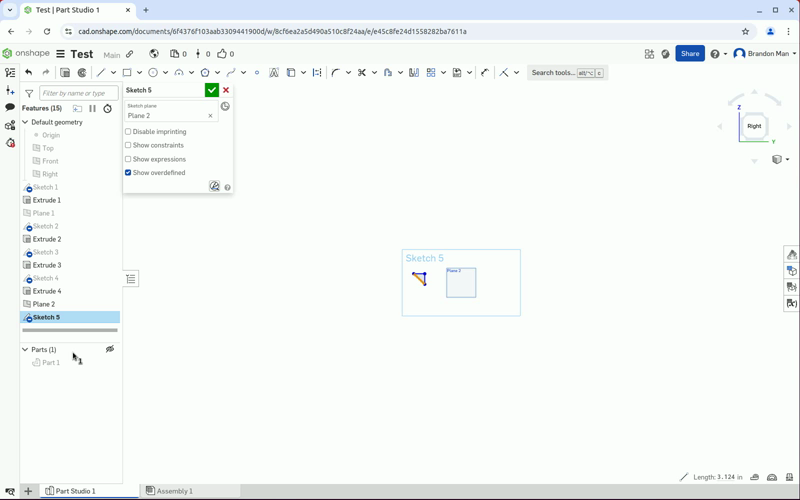
key(shift+y)
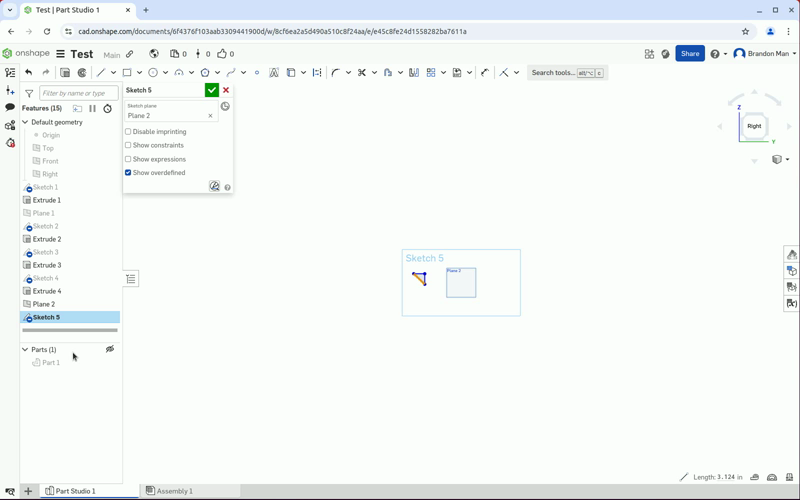
key(shift+e)
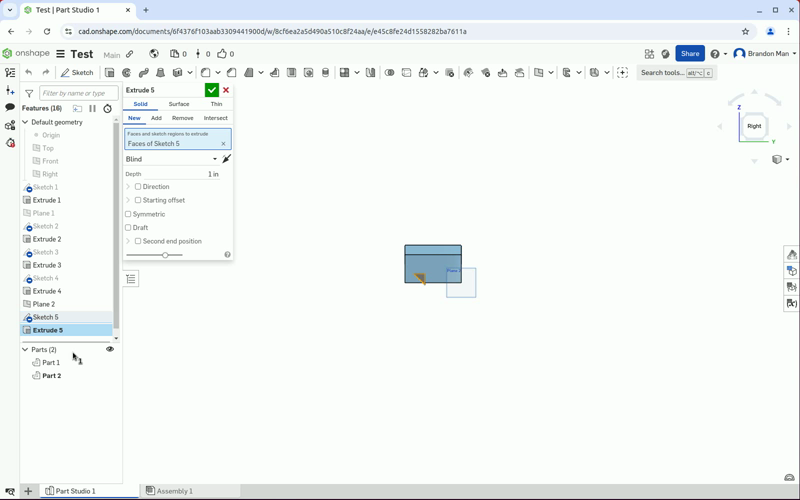
mouse_move(143, 106)
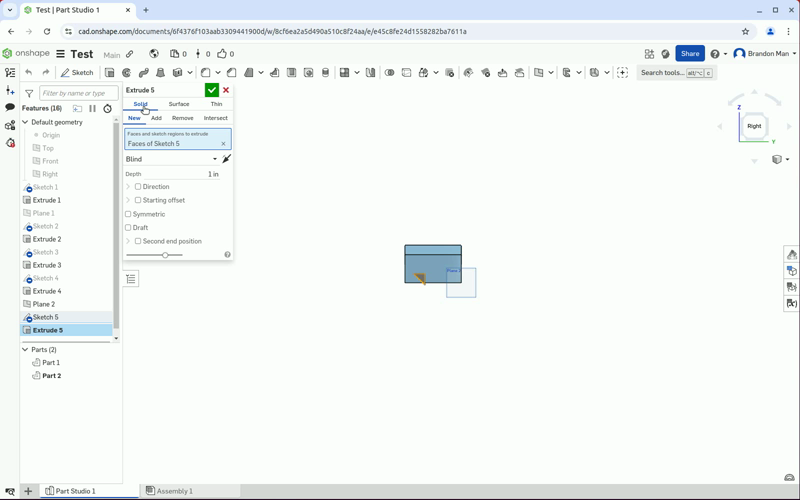
click(143, 106)
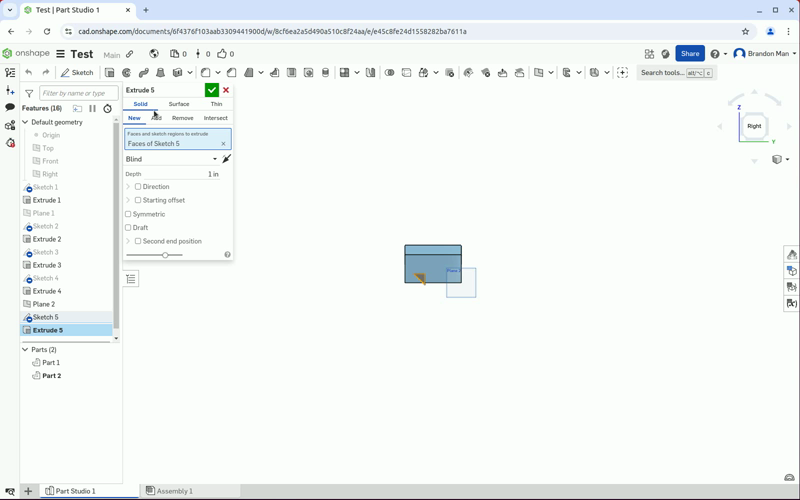
mouse_move(186, 120)
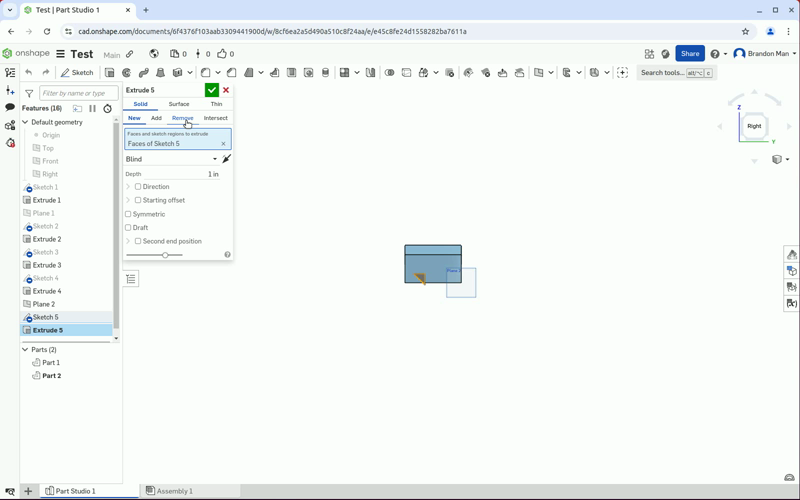
click(186, 120)
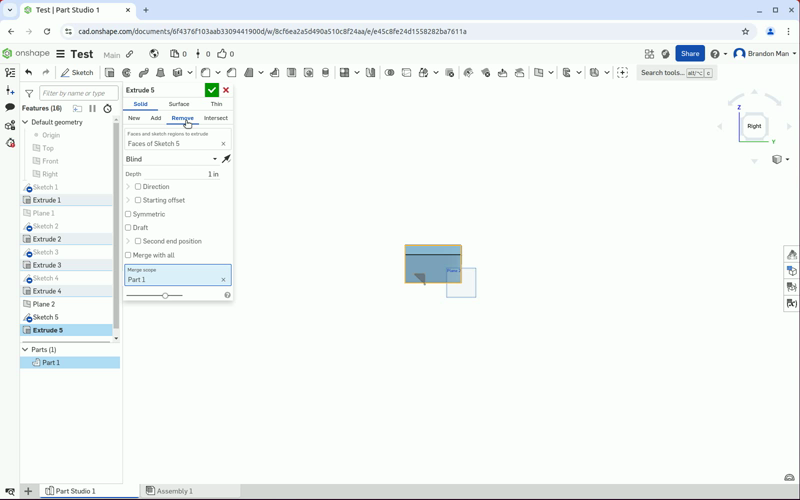
key(tab, 4)
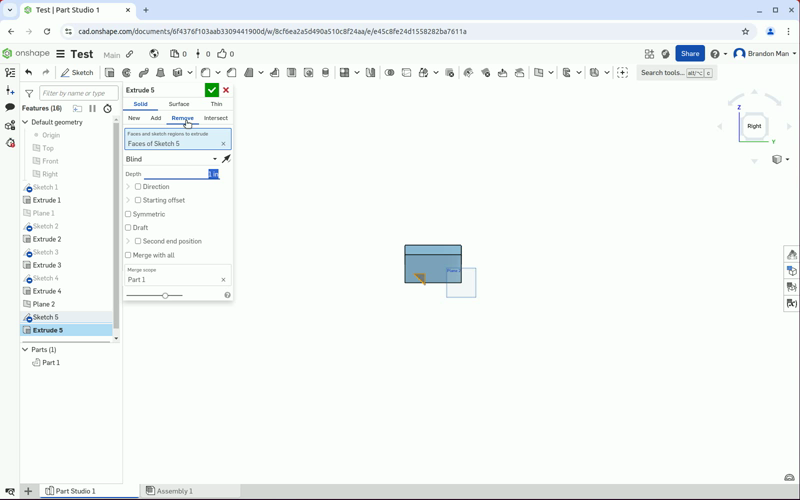
text(23.108)
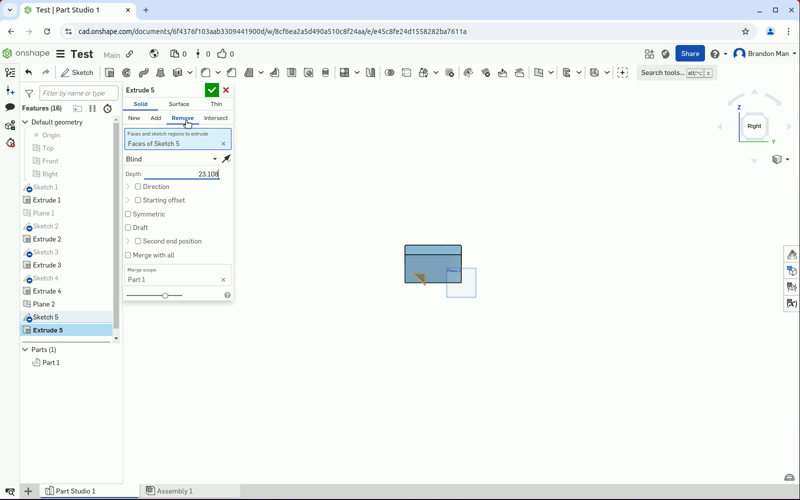
key(tab, 6)
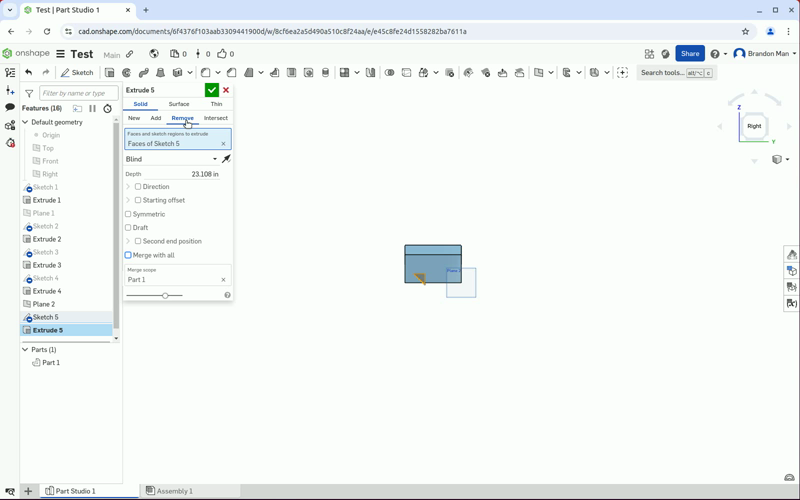
key(space)
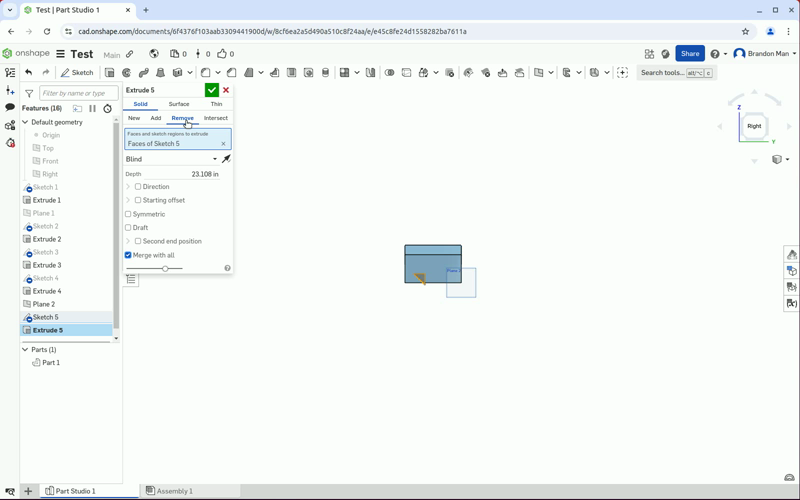
key(enter)
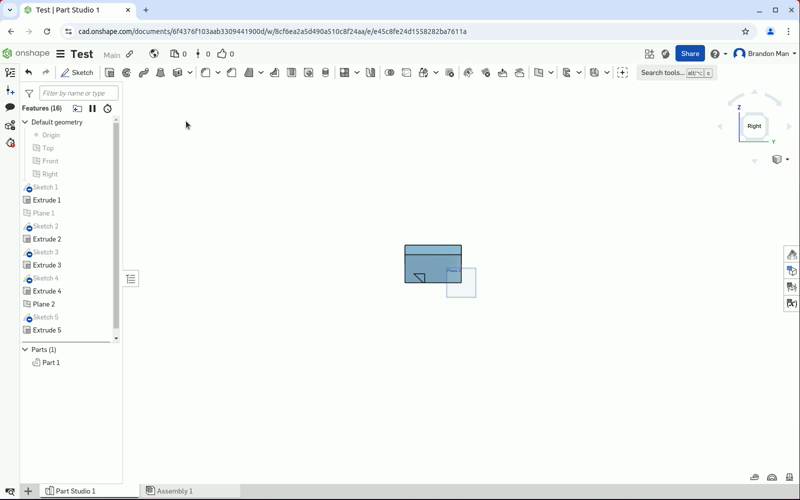
key(shift+h)
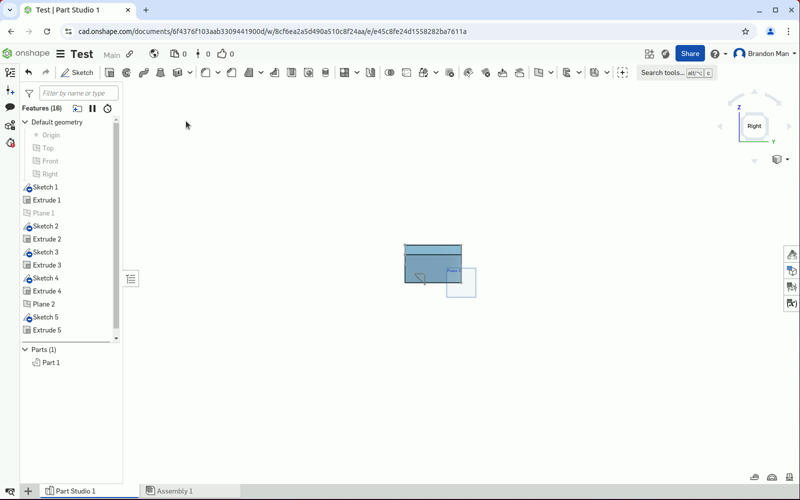
key(shift+h)
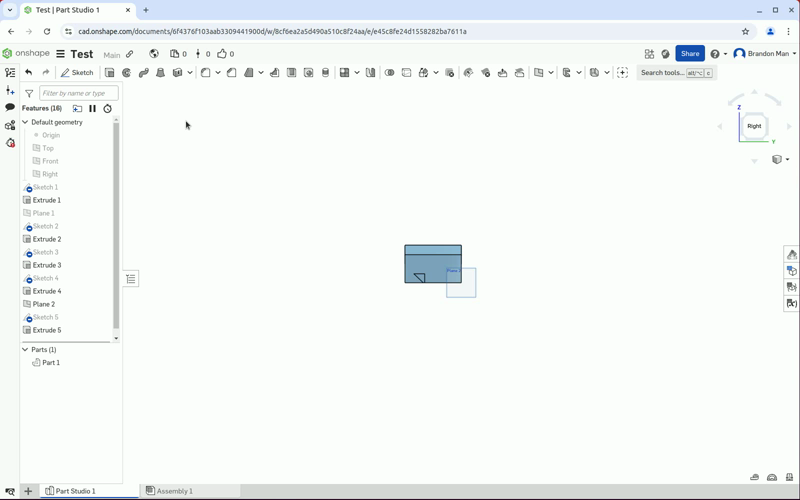
mouse_move(69, 189)
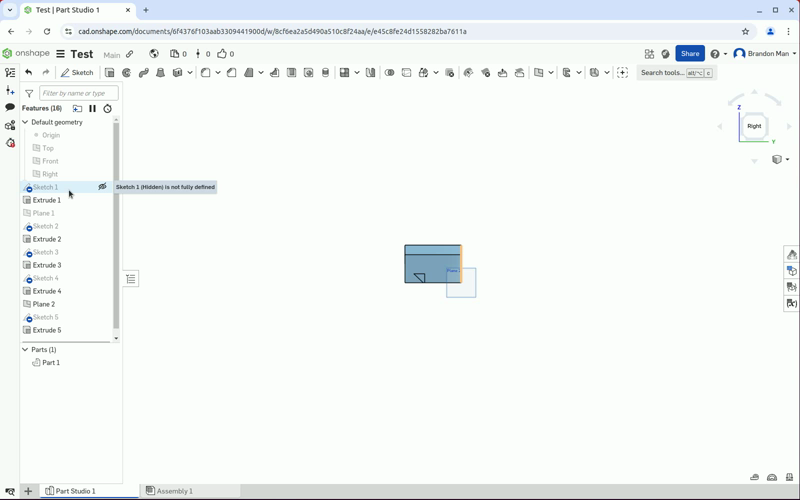
click(69, 189)
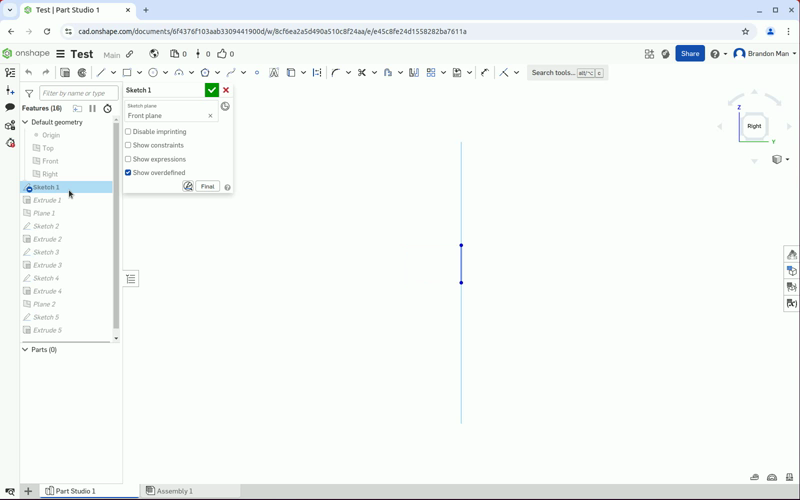
mouse_move(229, 92)
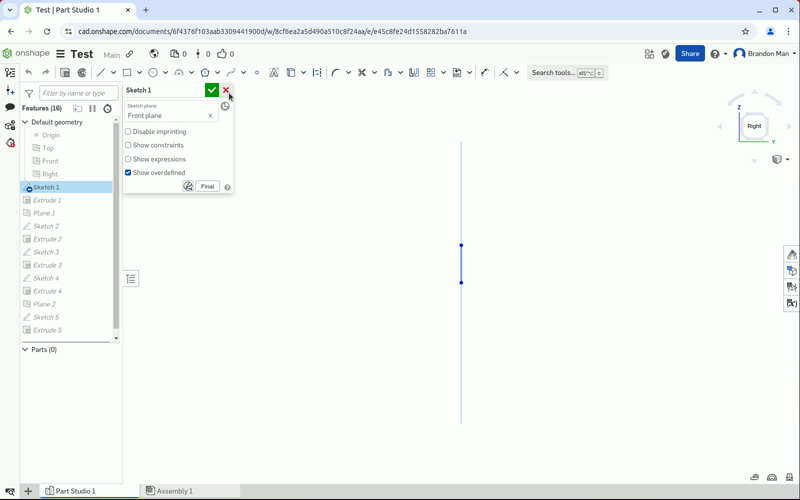
click(229, 92)
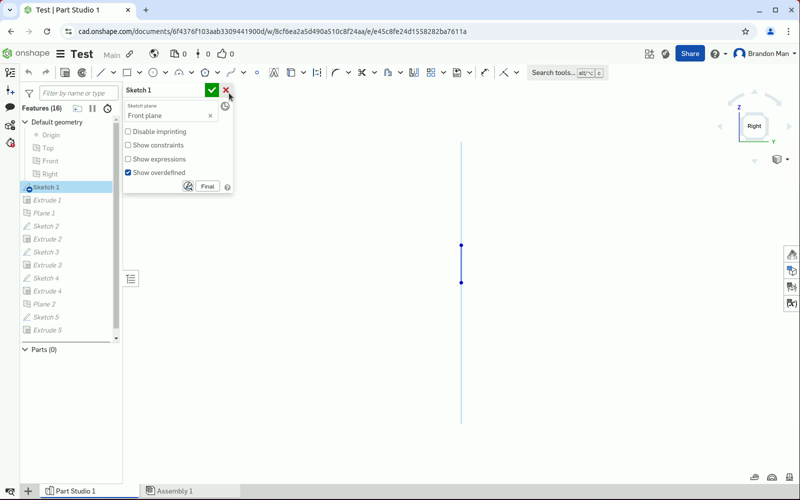
key(shift+s)
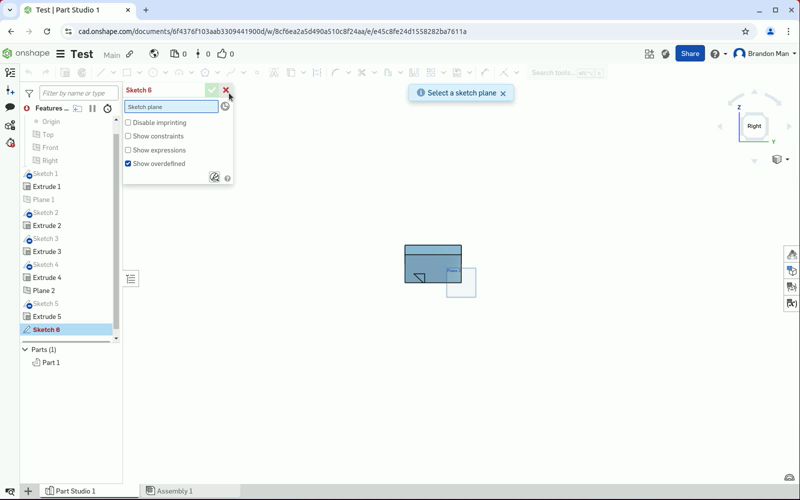
mouse_move(69, 293)
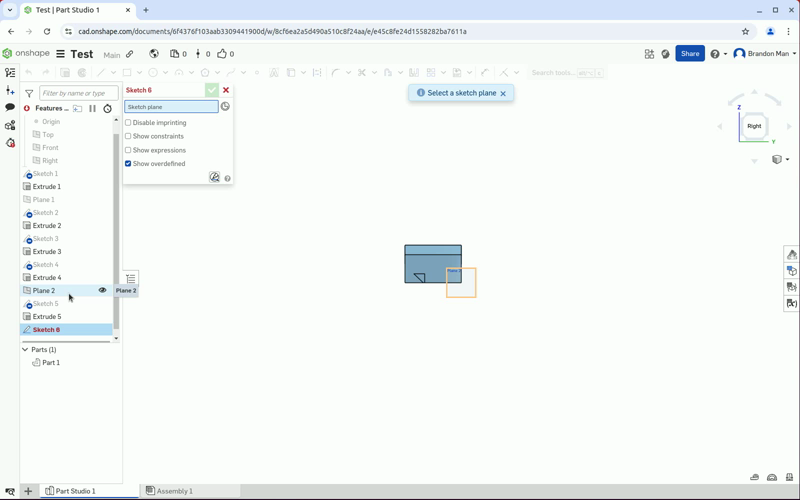
click(69, 293)
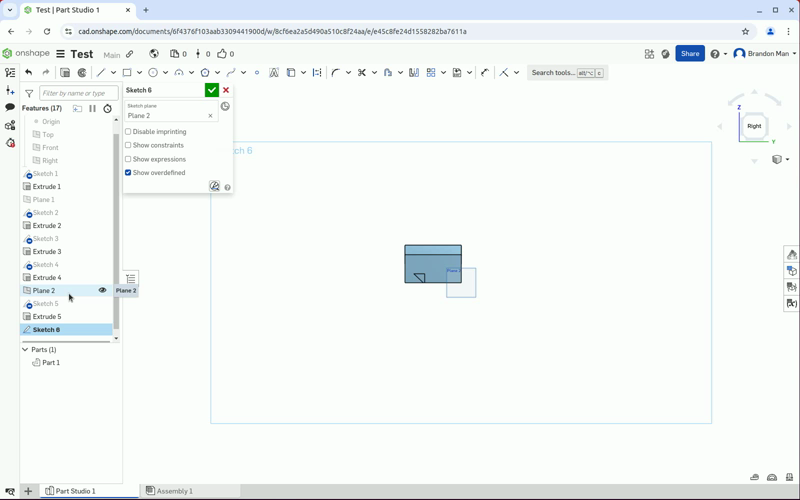
mouse_move(73, 352)
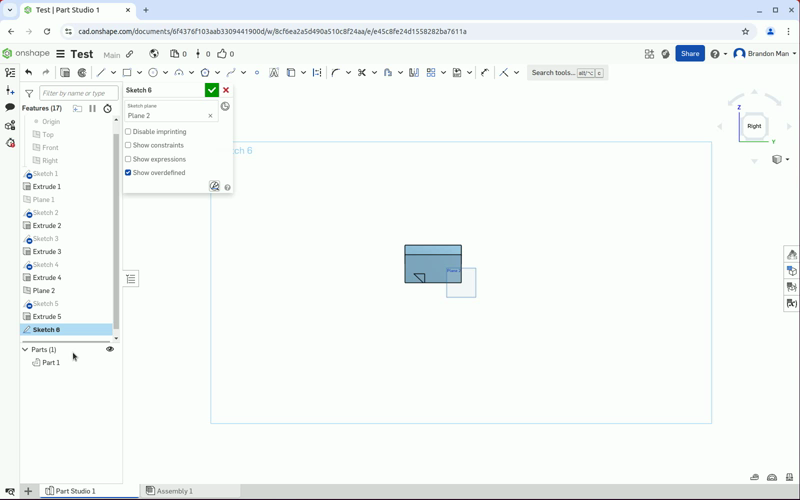
key(y)
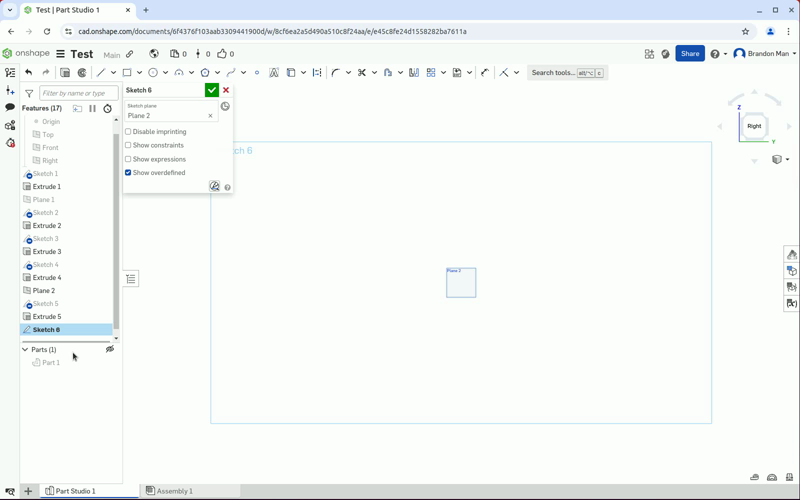
key(l)
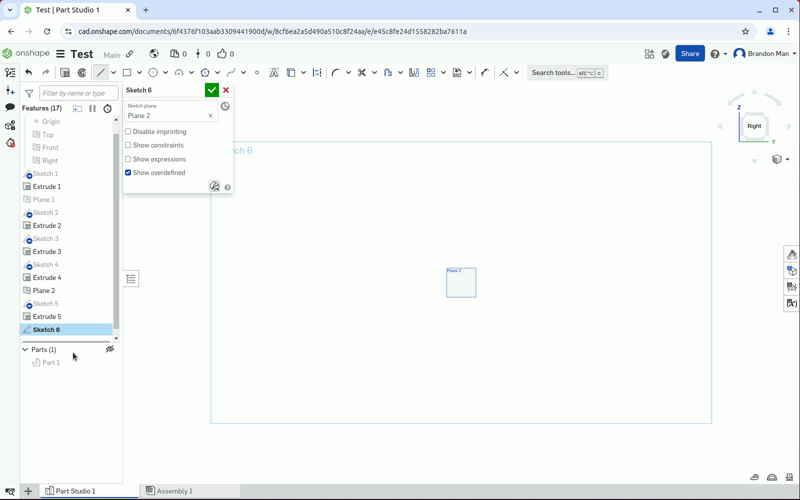
key_down(shift)
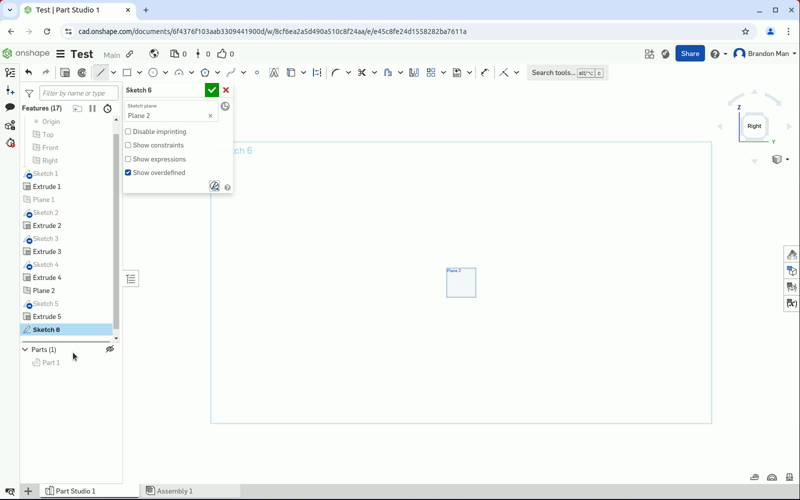
mouse_move(423, 282)
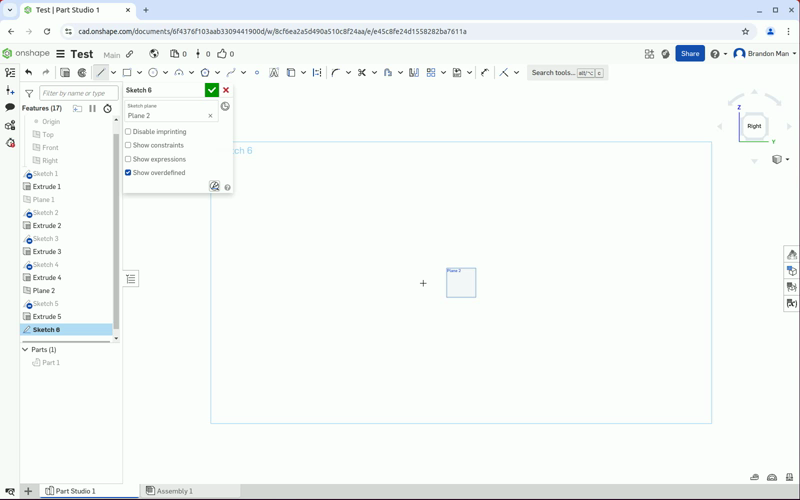
click(423, 282)
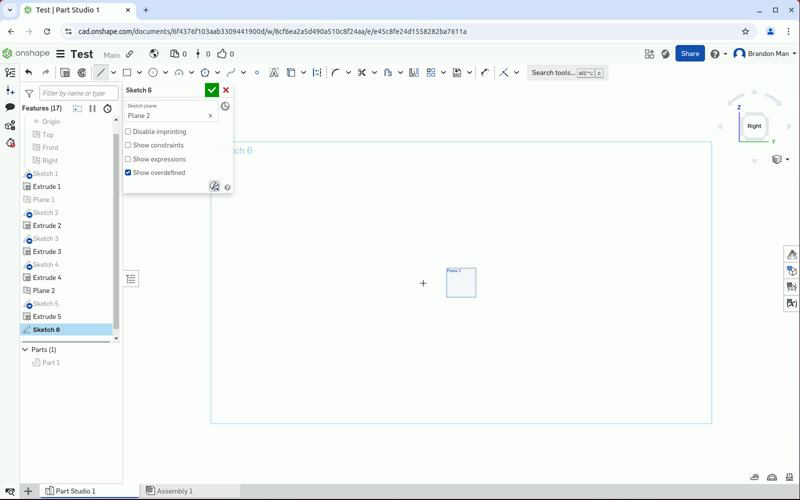
key_up(shift)
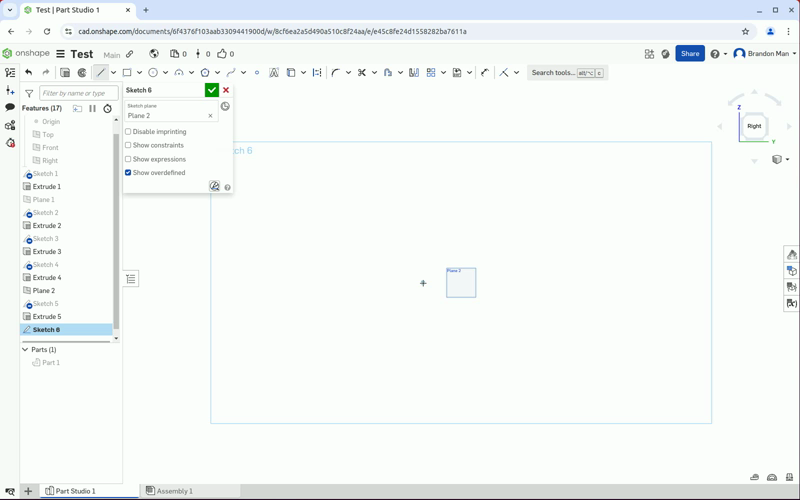
key_down(shift)
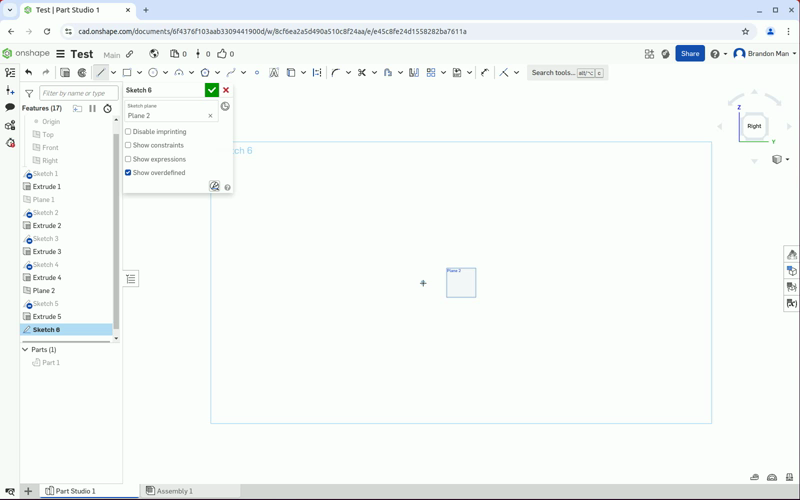
mouse_move(453, 282)
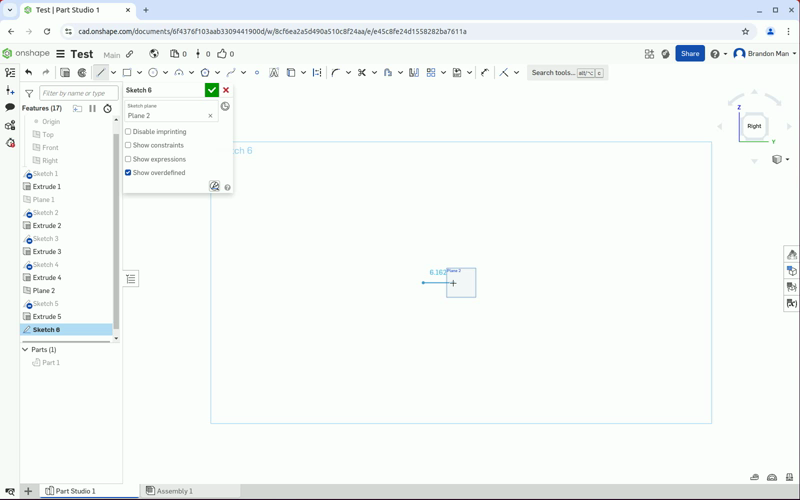
mouse_move(443, 282)
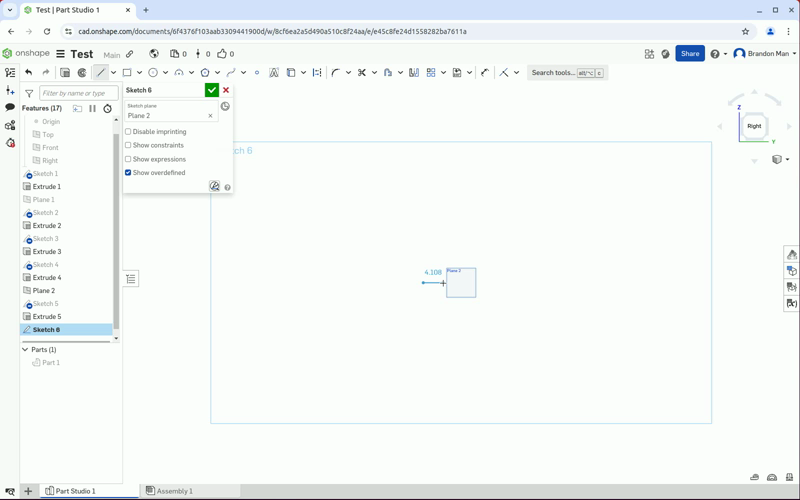
click(443, 282)
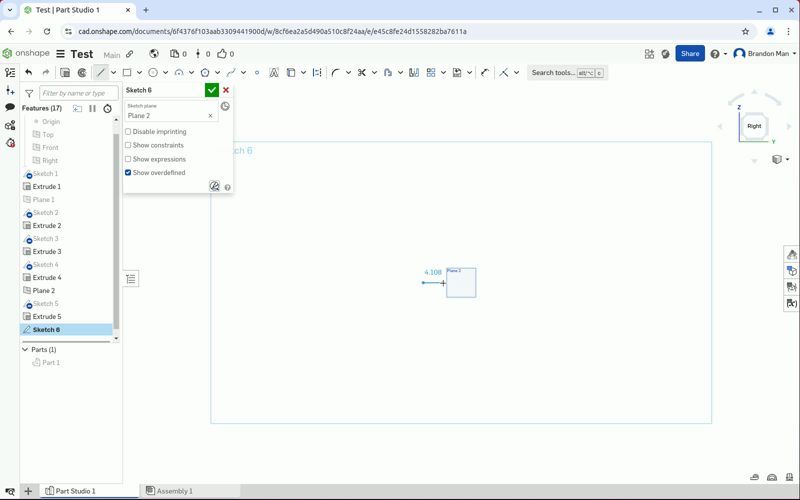
key_up(shift)
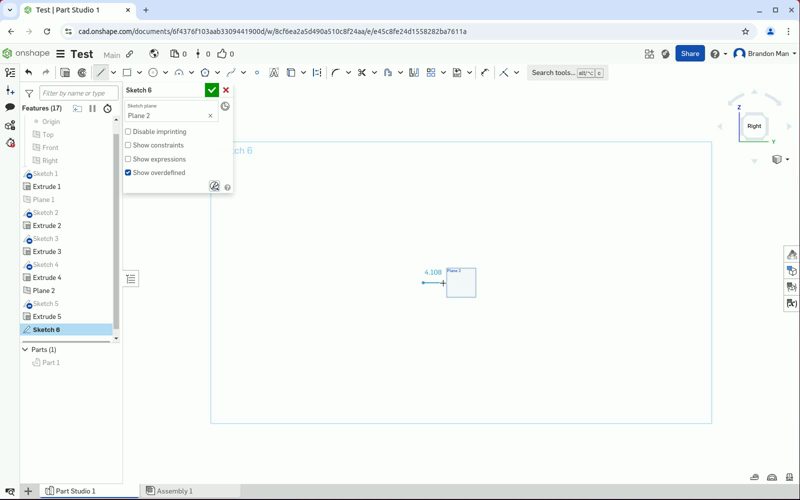
key_down(shift)
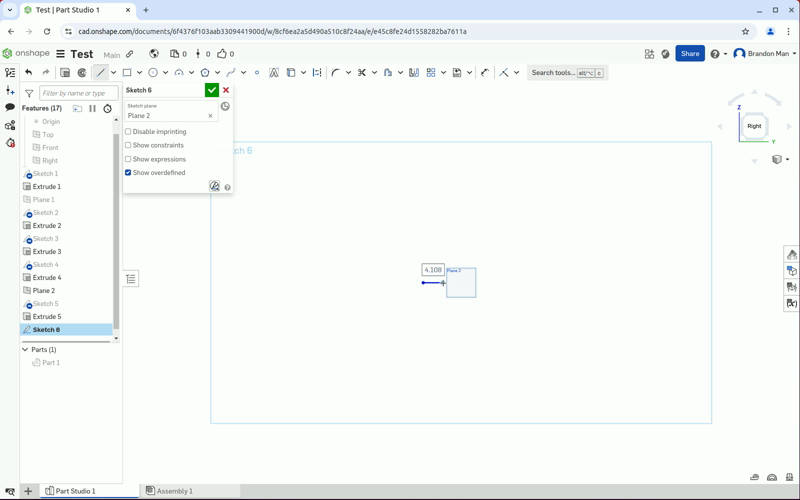
mouse_move(473, 282)
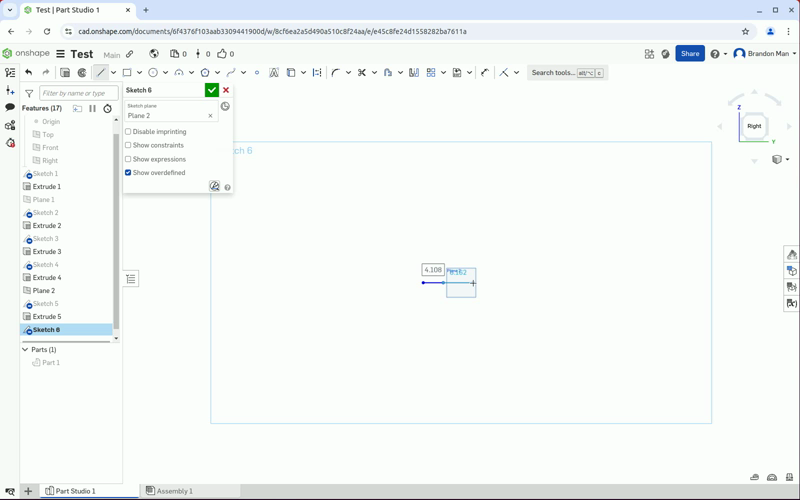
mouse_move(443, 273)
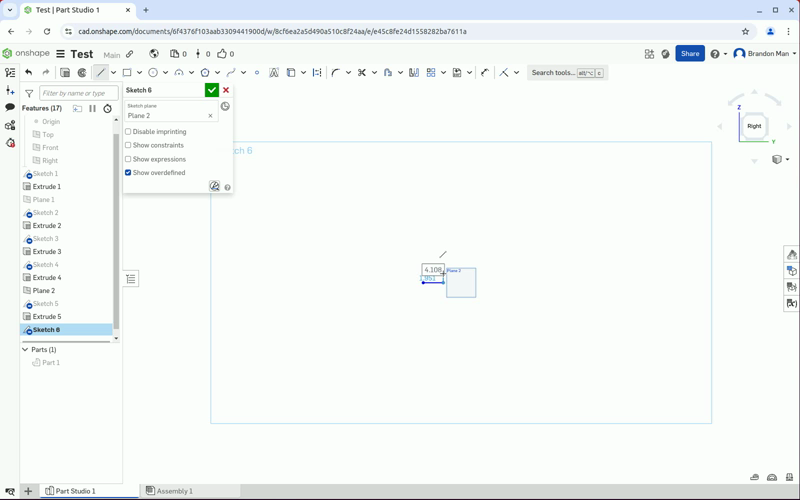
click(443, 273)
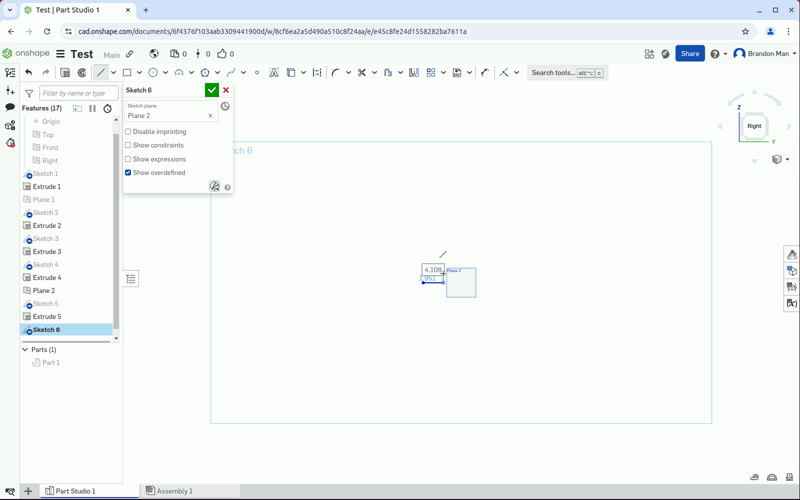
key_up(shift)
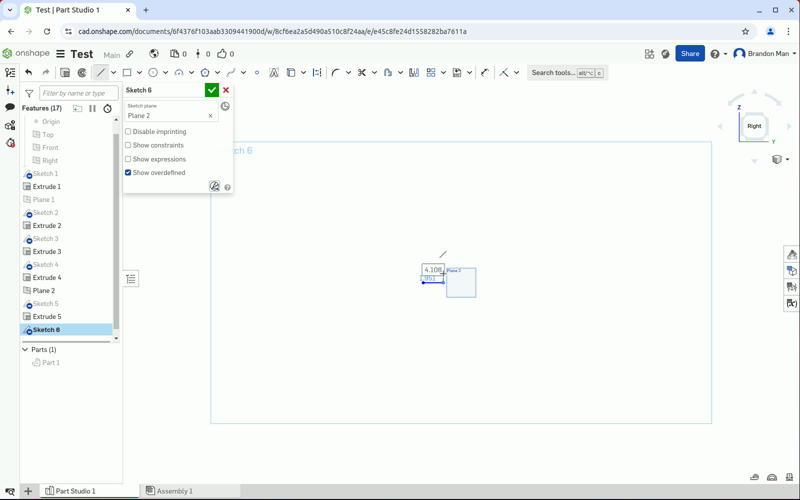
key_down(shift)
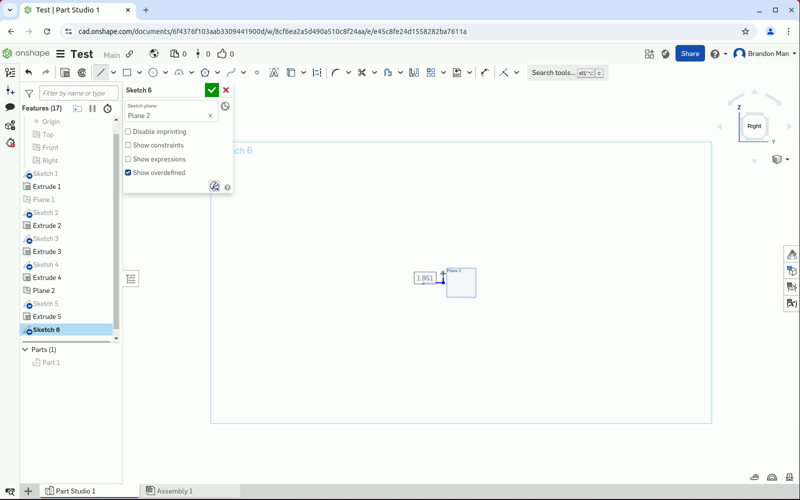
mouse_move(473, 273)
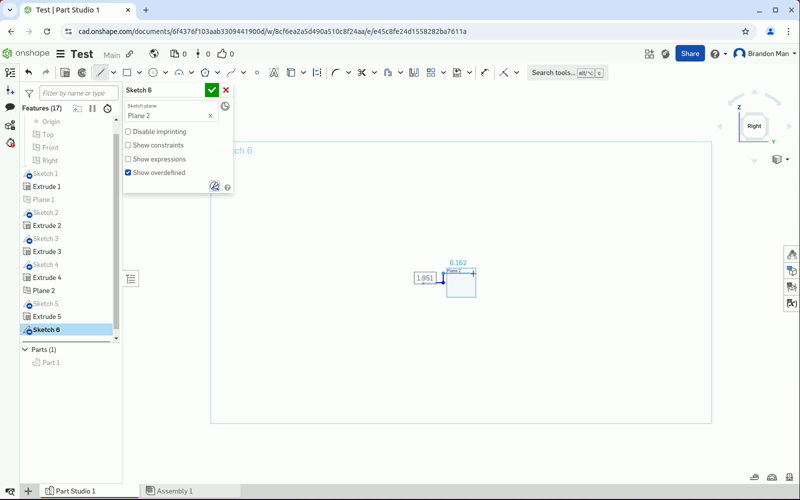
mouse_move(423, 273)
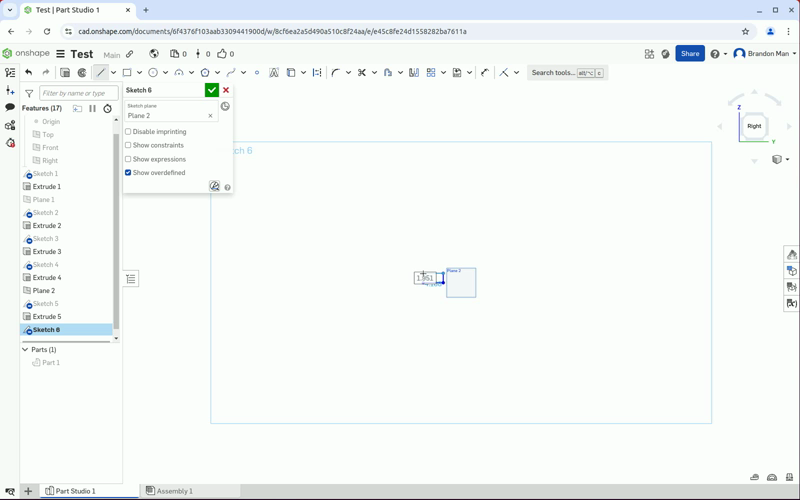
click(423, 273)
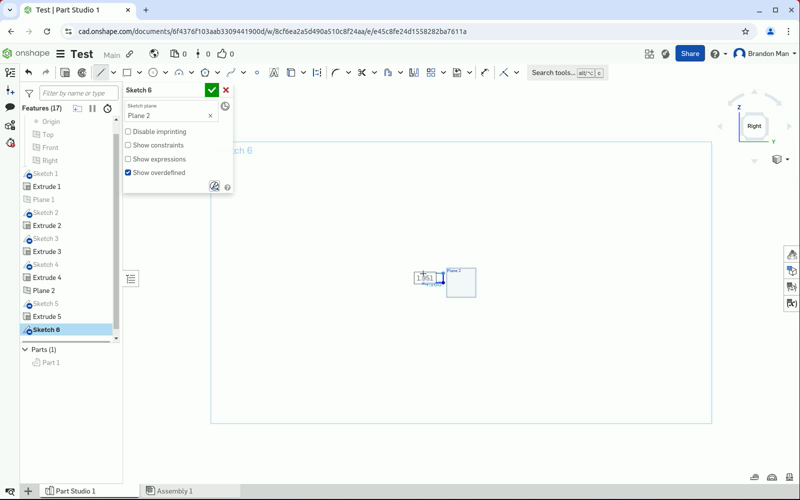
key_up(shift)
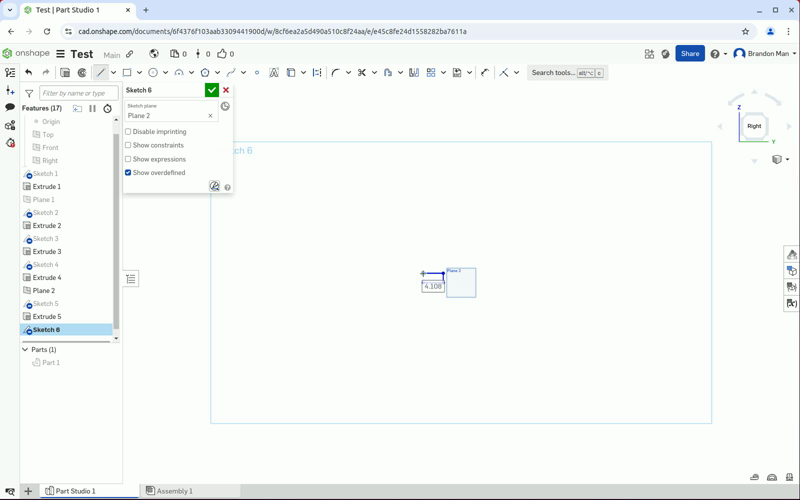
mouse_move(453, 273)
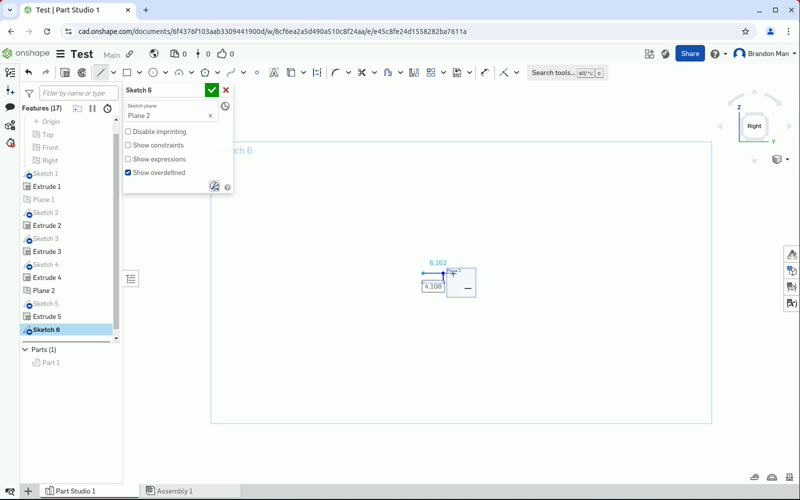
key_down(shift)
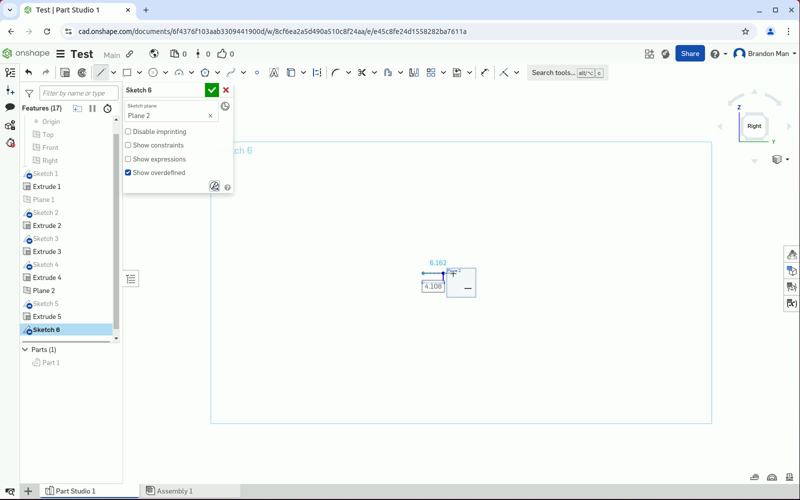
mouse_move(423, 282)
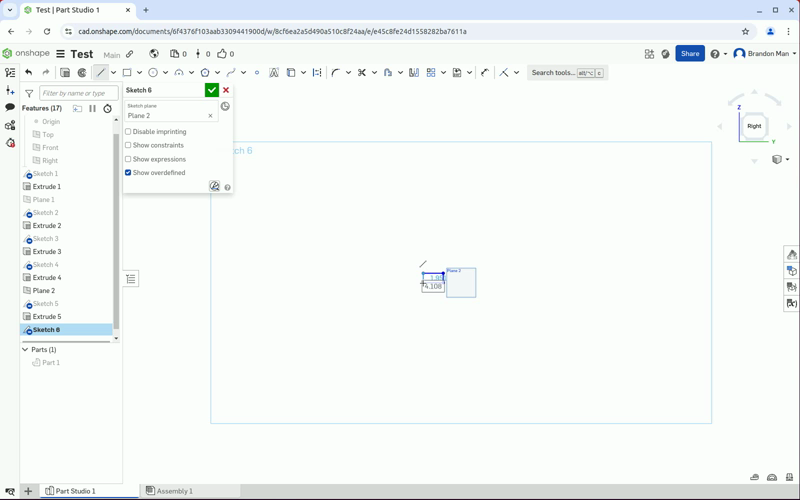
key_up(shift)
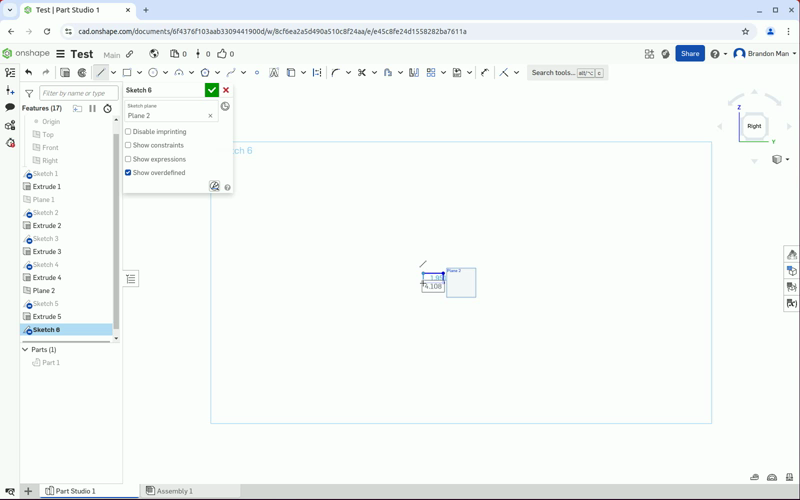
click(423, 282)
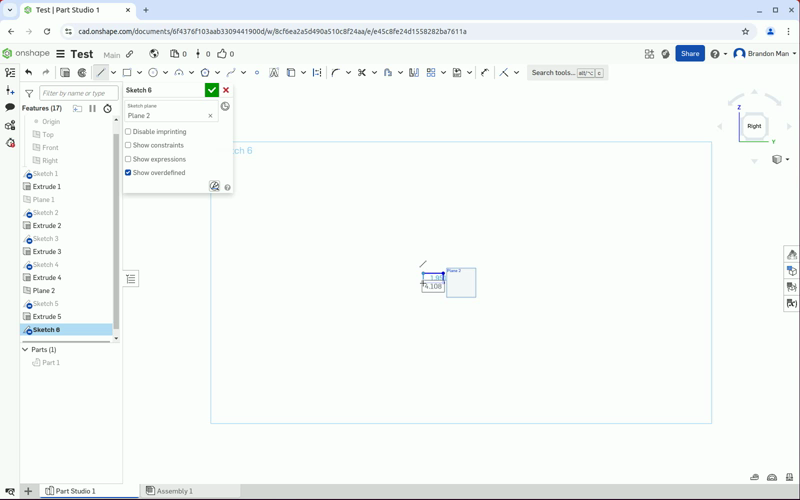
key(esc)
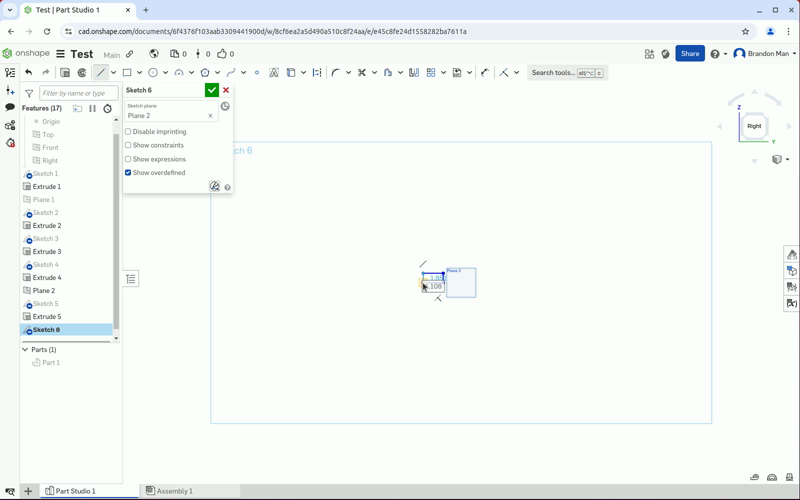
mouse_move(429, 274)
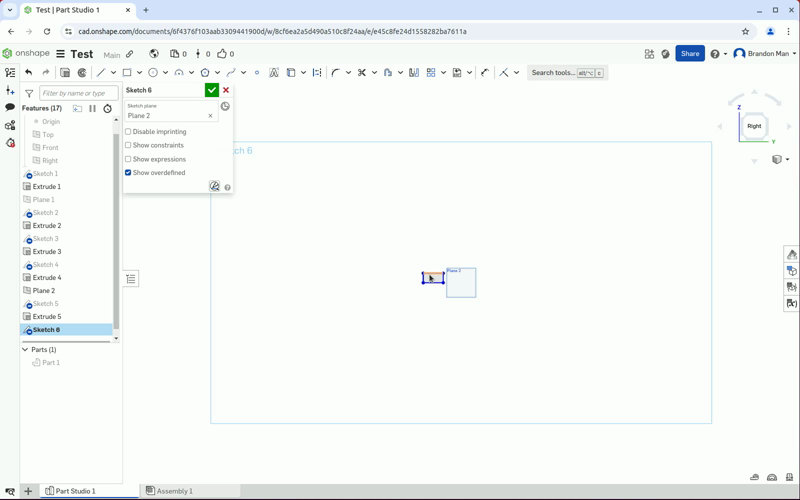
scroll(6)
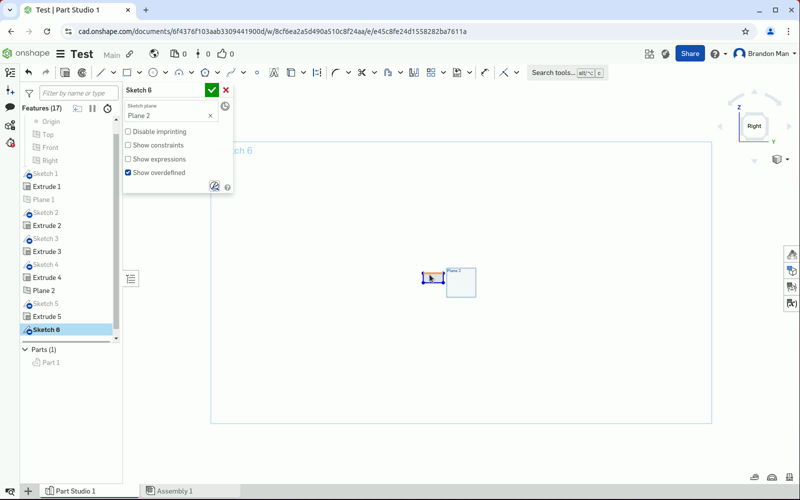
scroll(6)
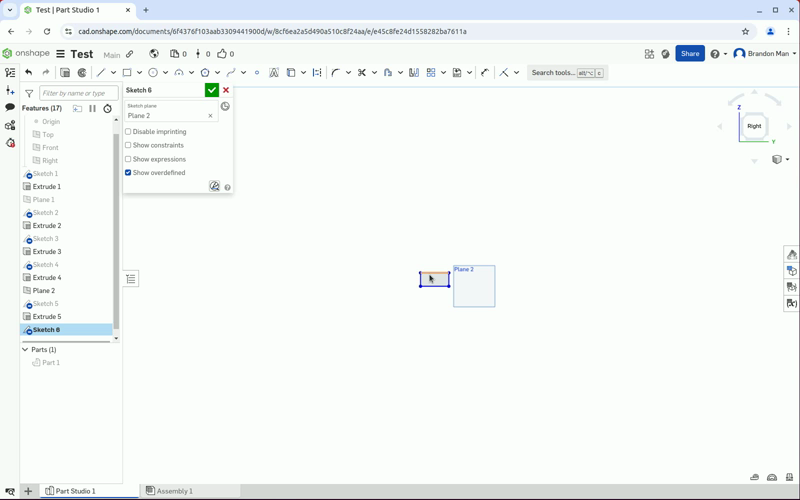
scroll(6)
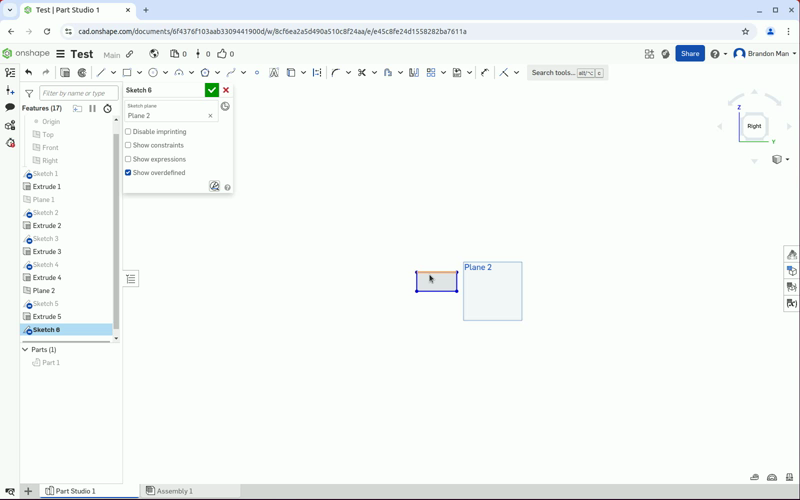
scroll(6)
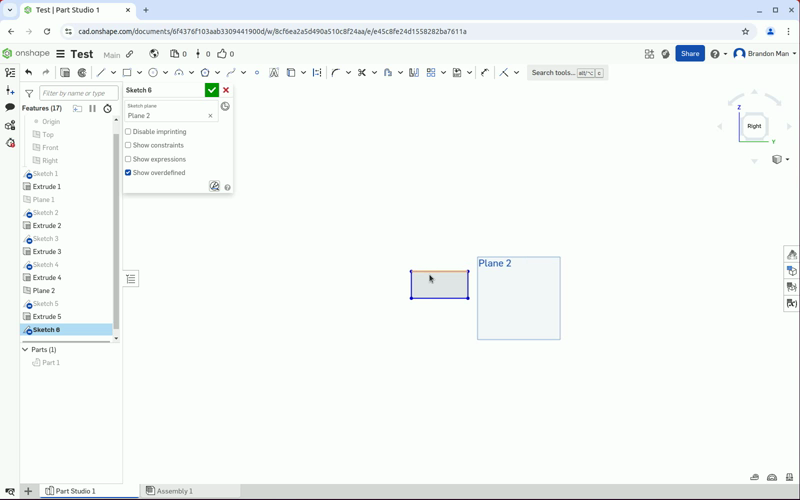
scroll(6)
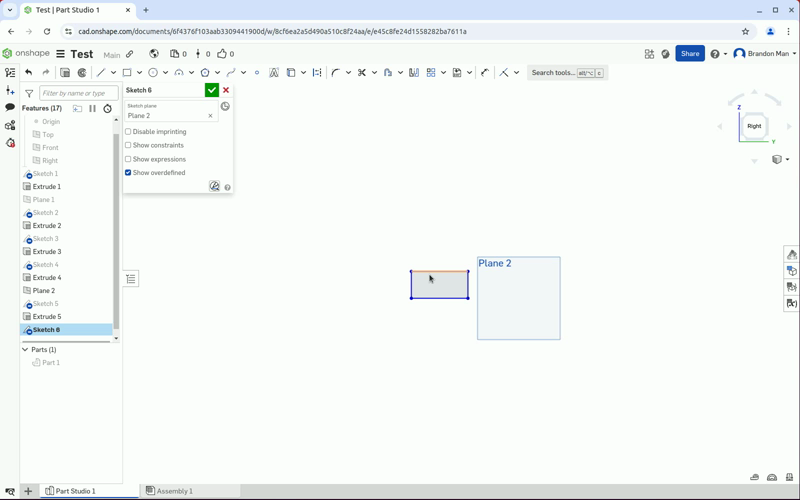
scroll(6)
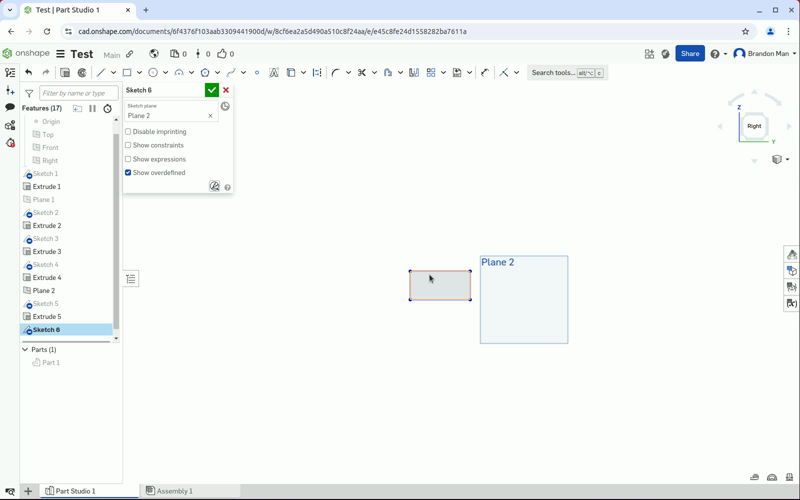
scroll(6)
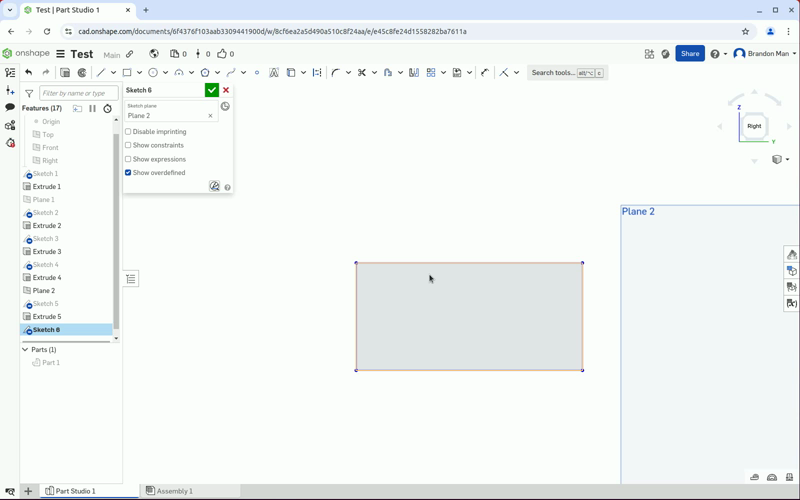
click(429, 274)
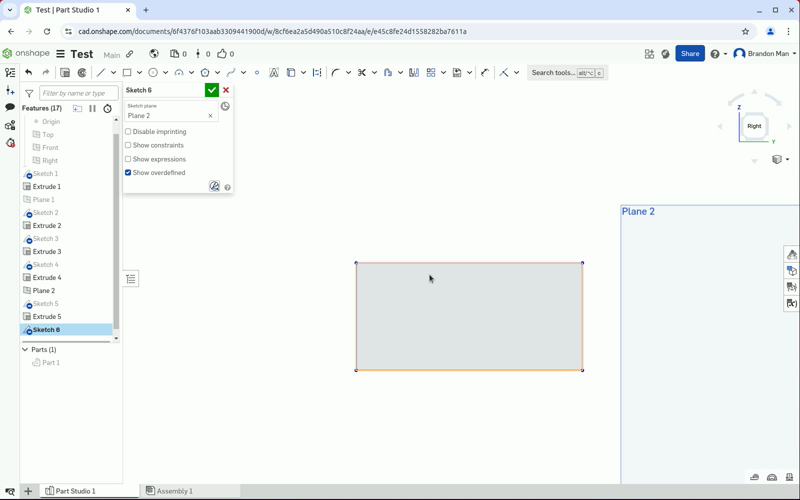
scroll(-6)
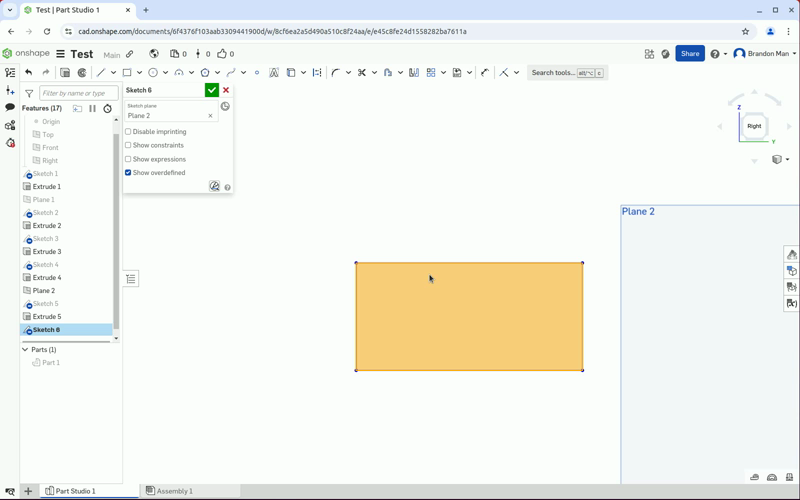
scroll(-6)
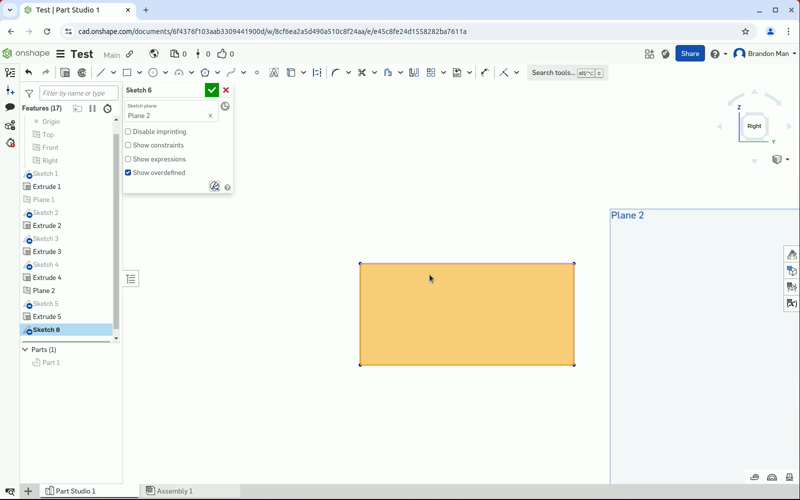
scroll(-6)
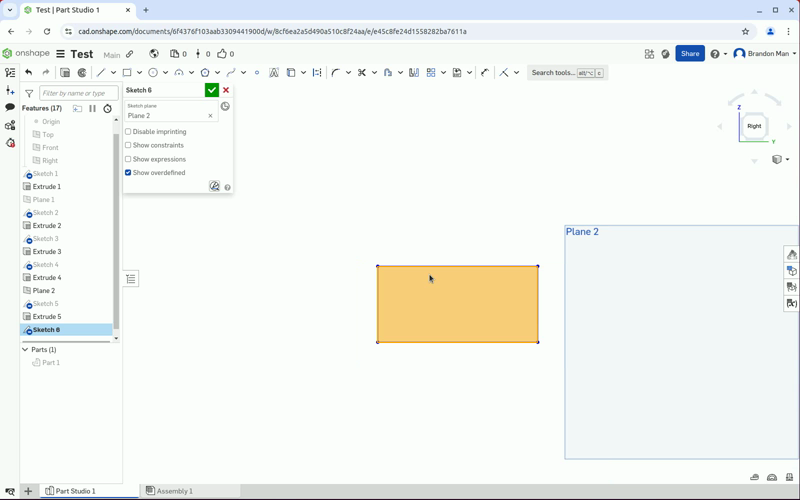
scroll(-6)
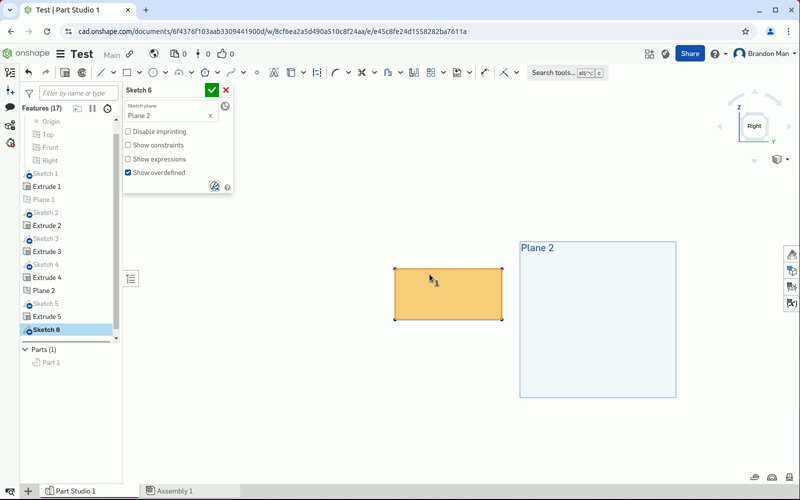
scroll(-6)
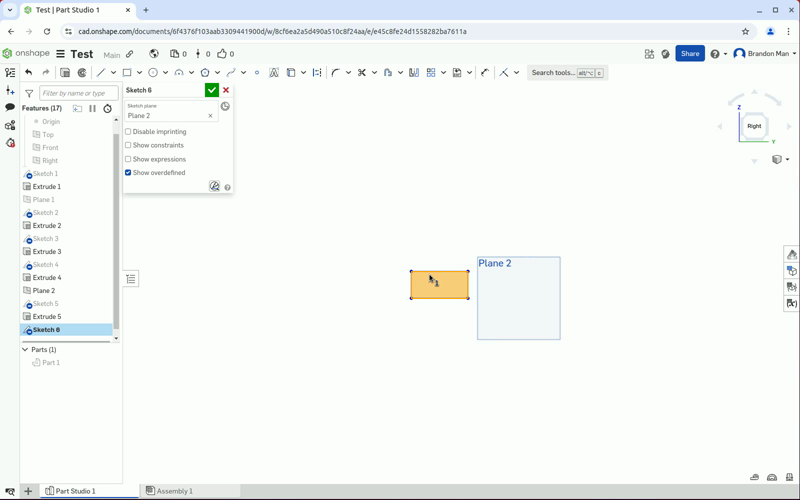
scroll(-6)
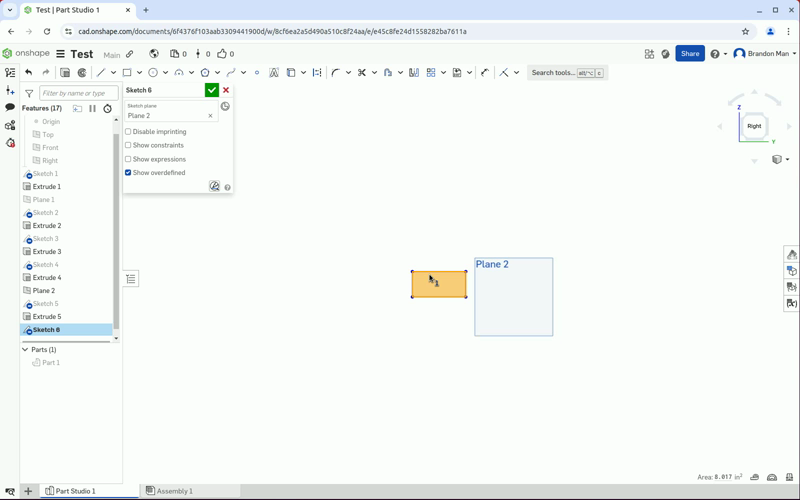
scroll(-6)
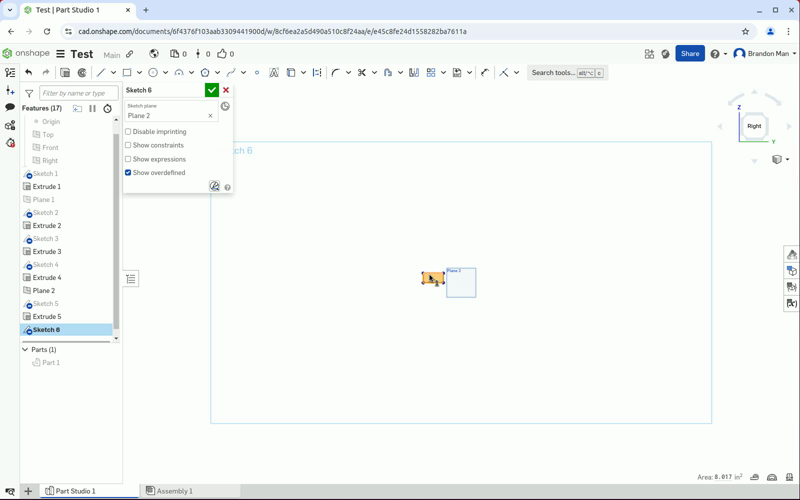
mouse_move(73, 352)
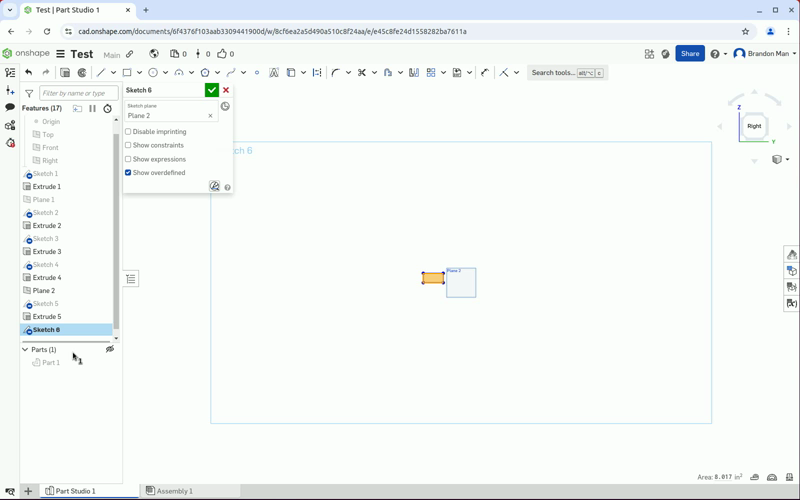
key(shift+y)
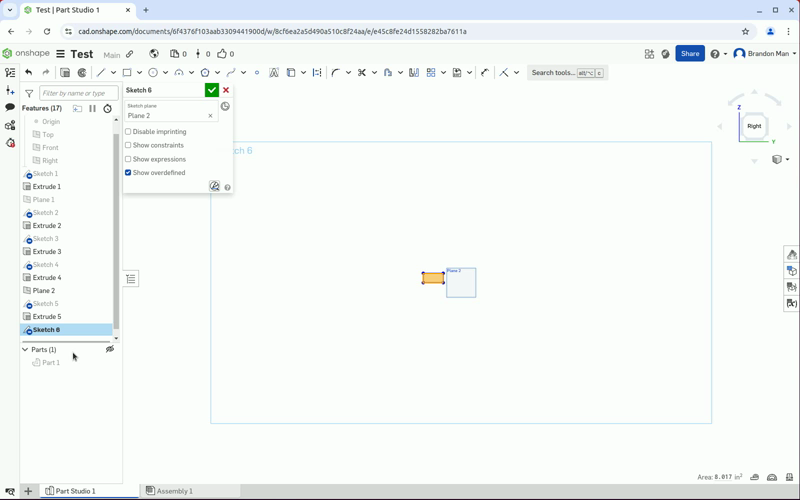
key(shift+e)
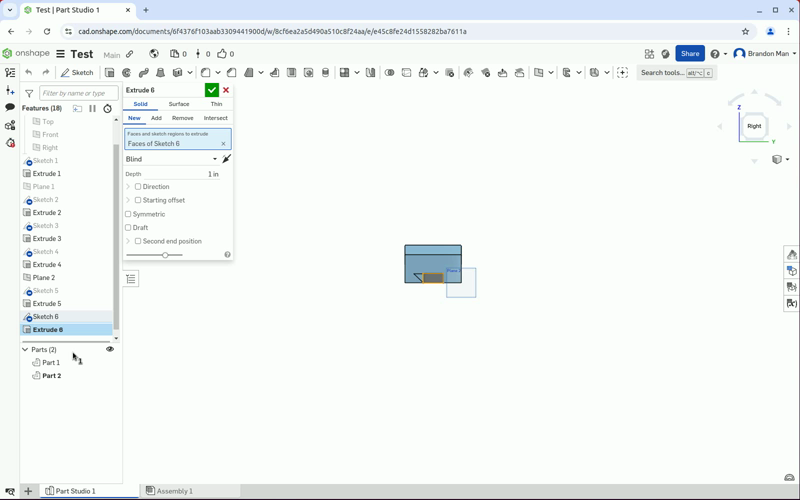
mouse_move(143, 106)
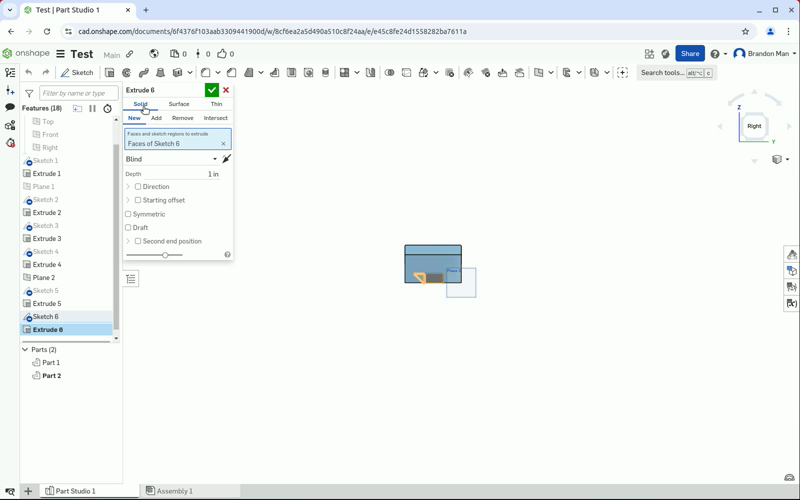
click(143, 106)
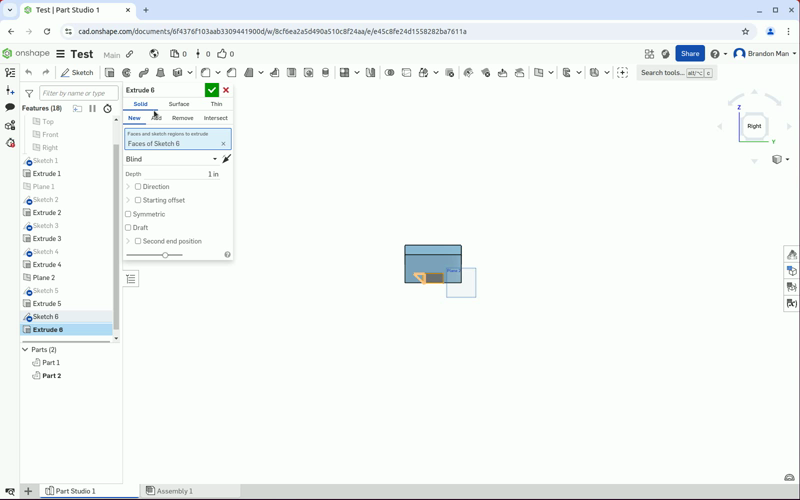
mouse_move(186, 120)
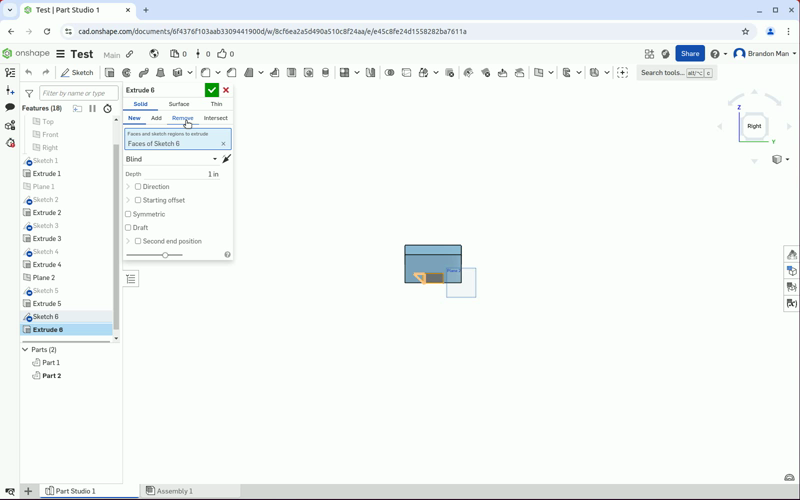
click(186, 120)
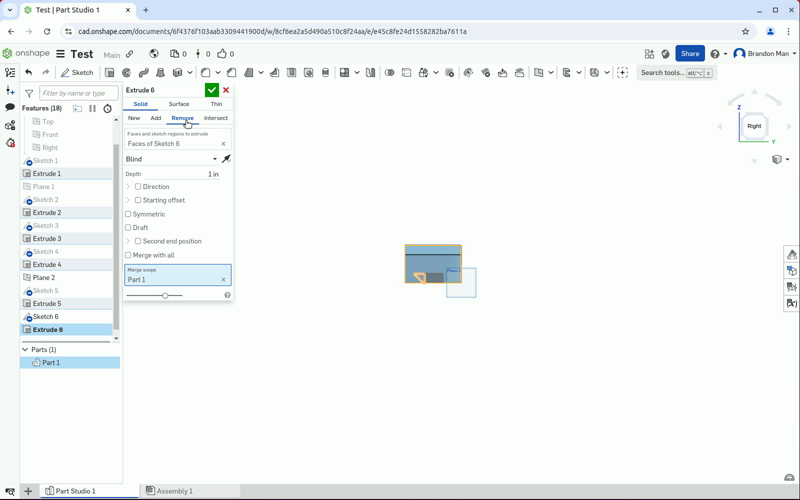
key(tab, 4)
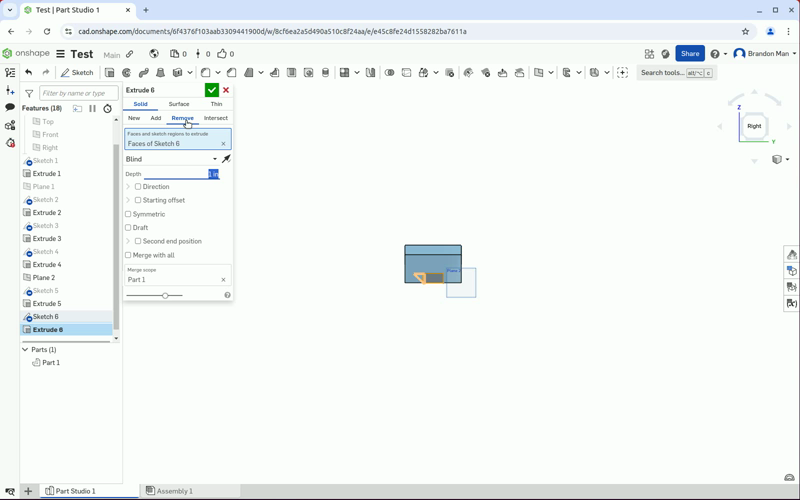
text(23.108)
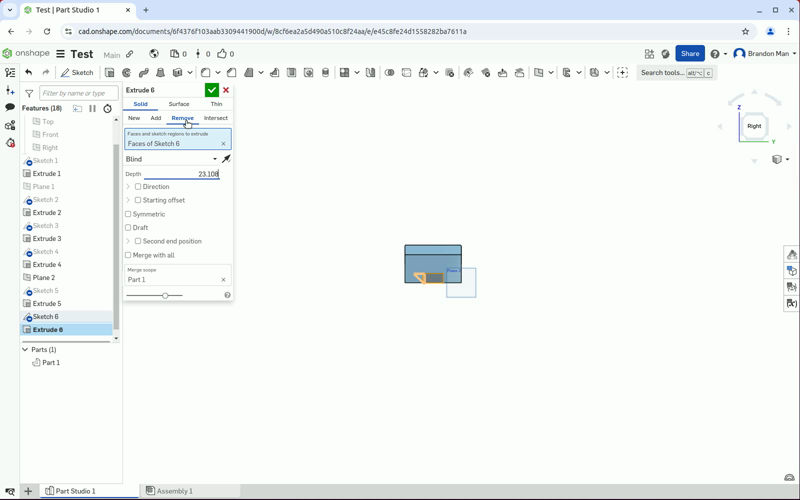
key(tab, 6)
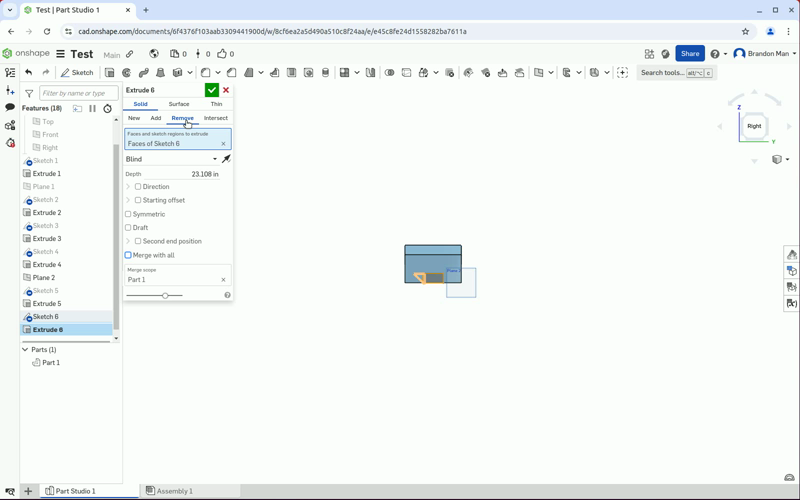
key(space)
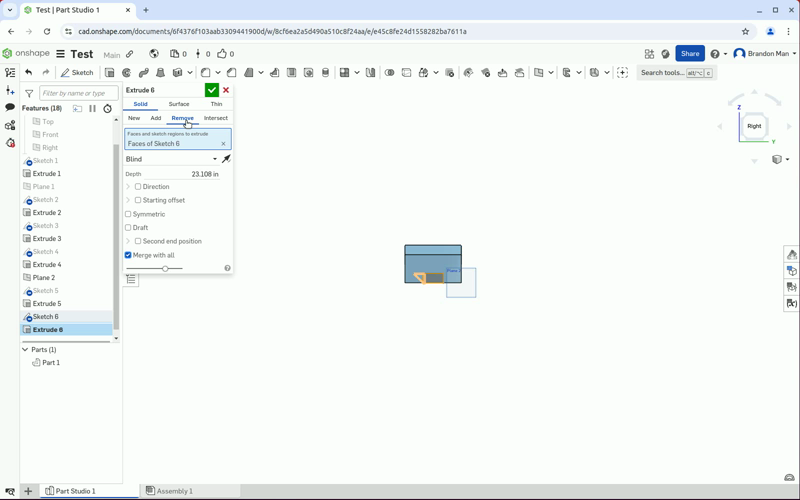
key(enter)
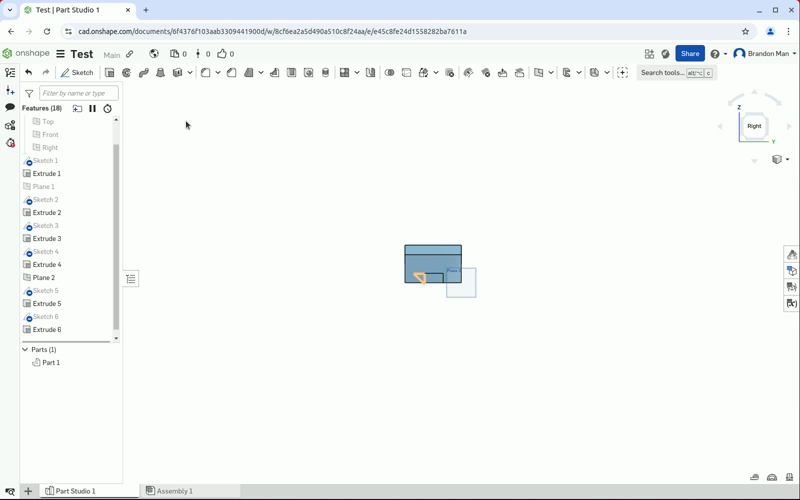
key(shift+h)
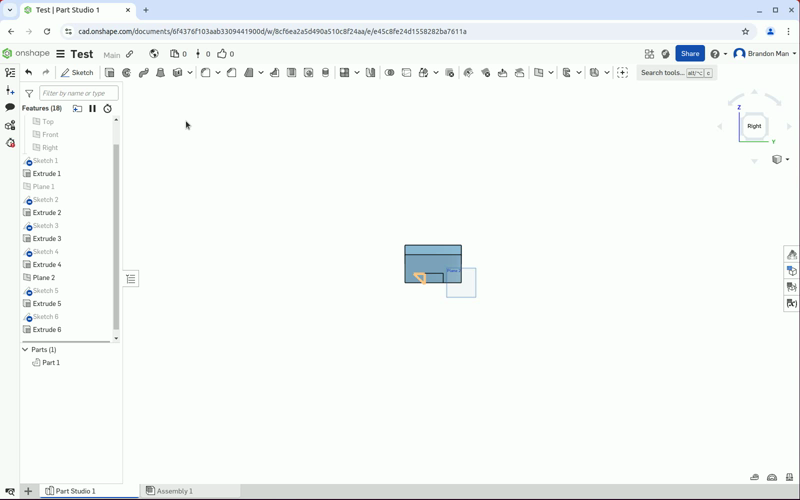
key(shift+h)
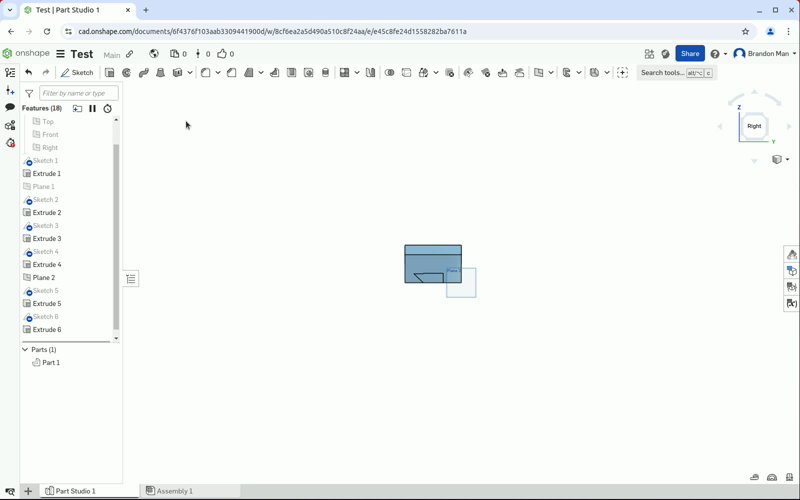
mouse_move(69, 163)
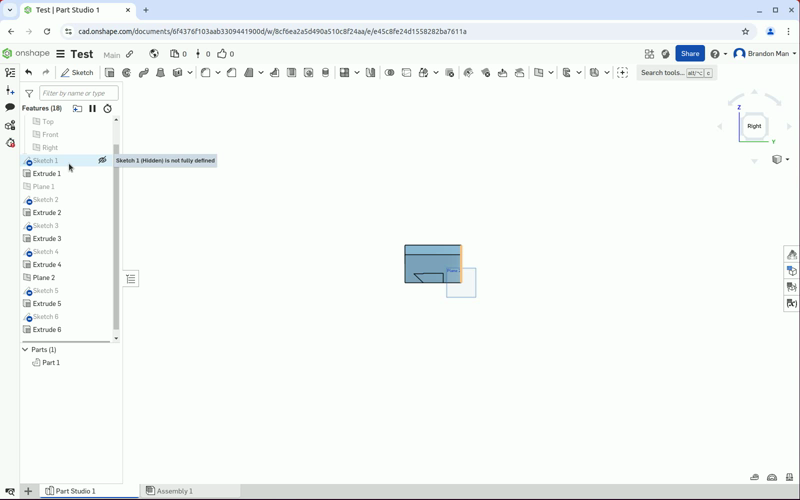
click(69, 163)
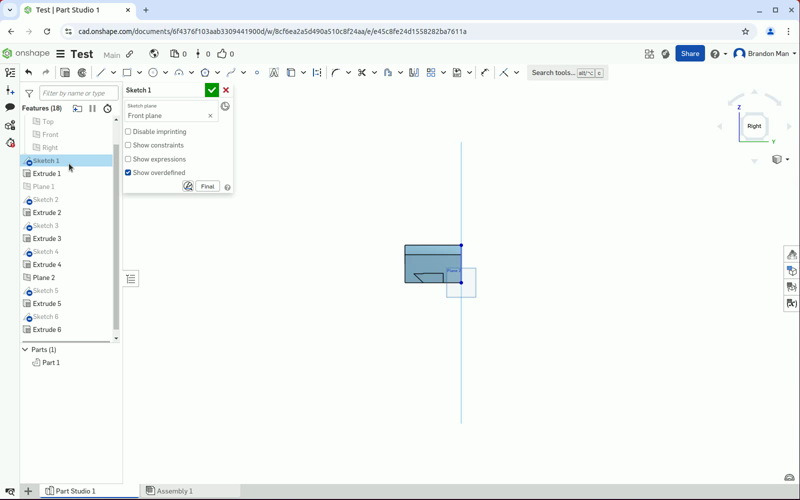
mouse_move(229, 92)
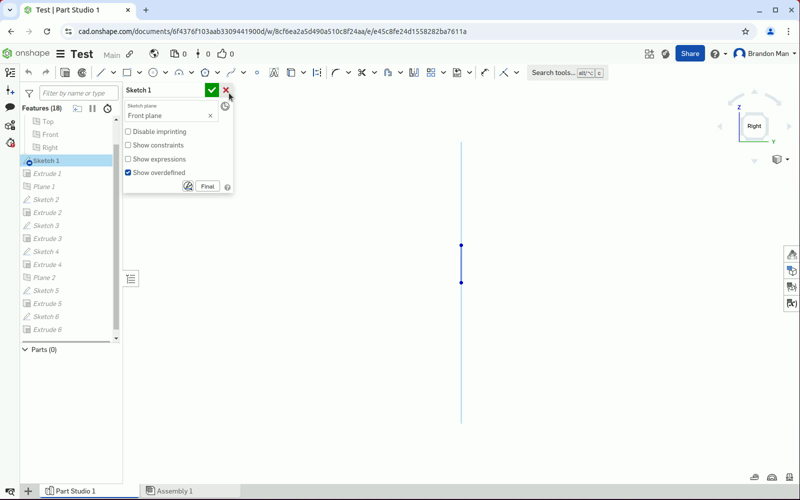
click(229, 92)
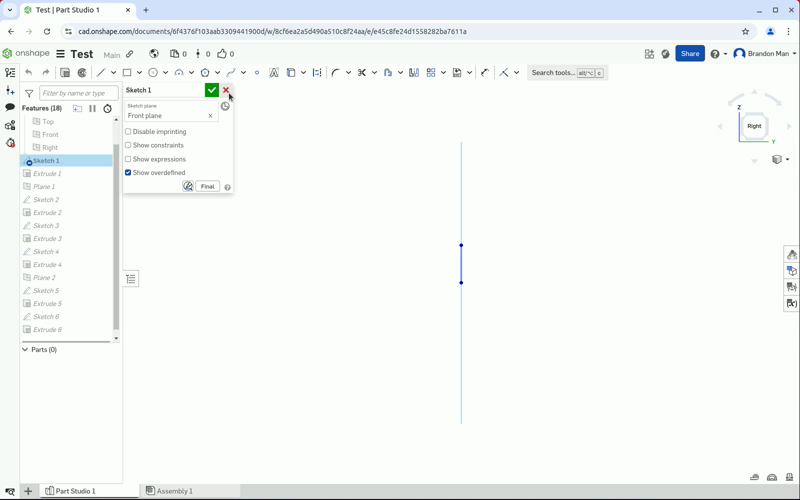
key(shift+s)
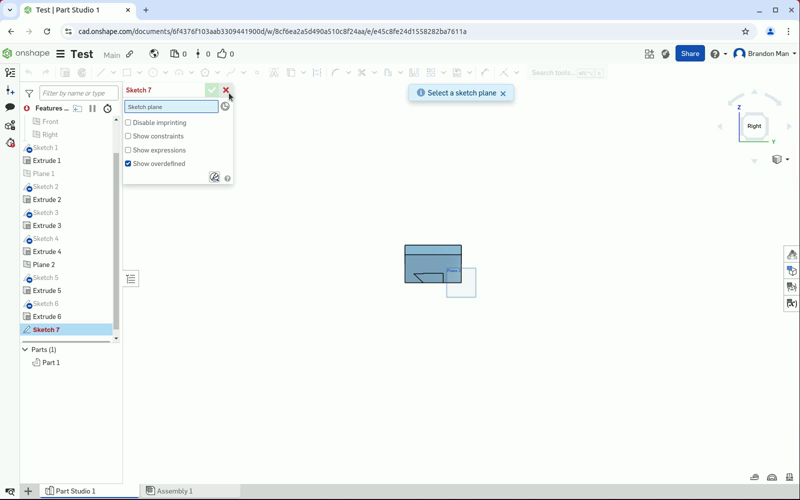
mouse_move(69, 267)
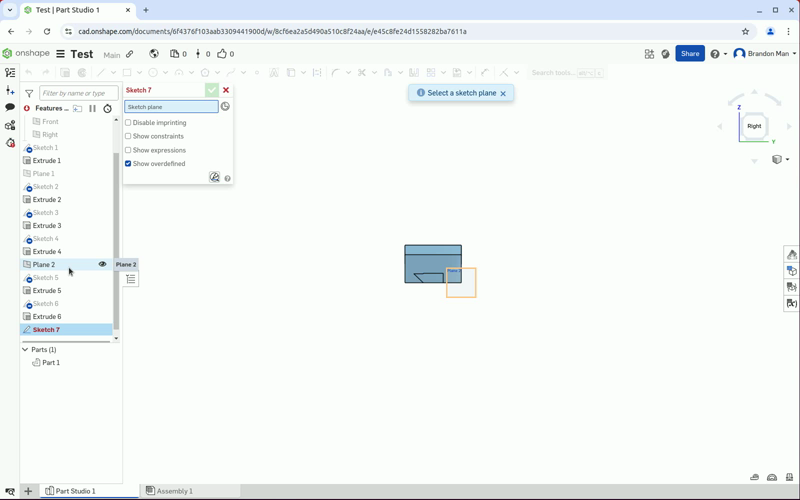
click(69, 267)
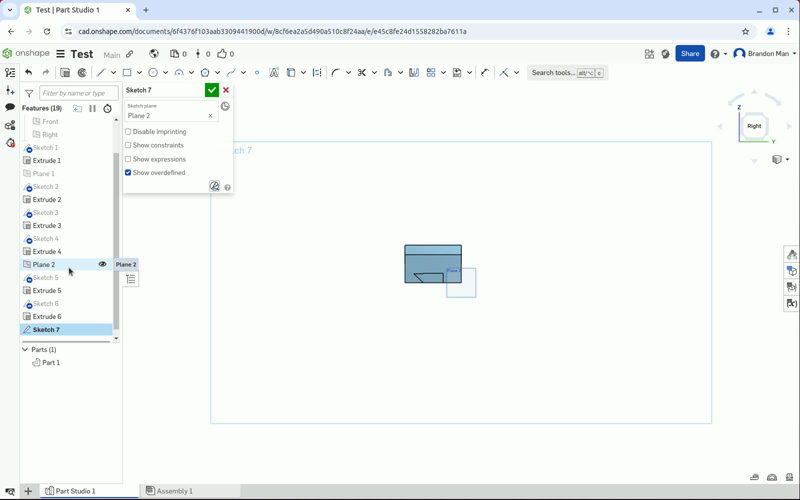
mouse_move(73, 352)
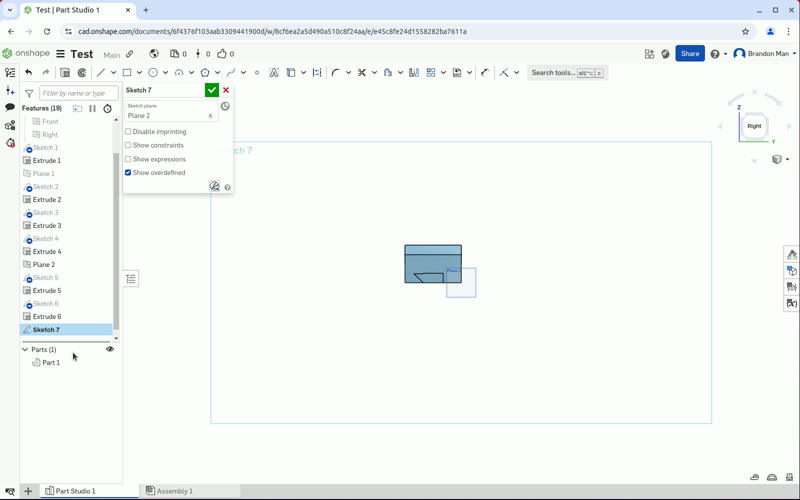
key(y)
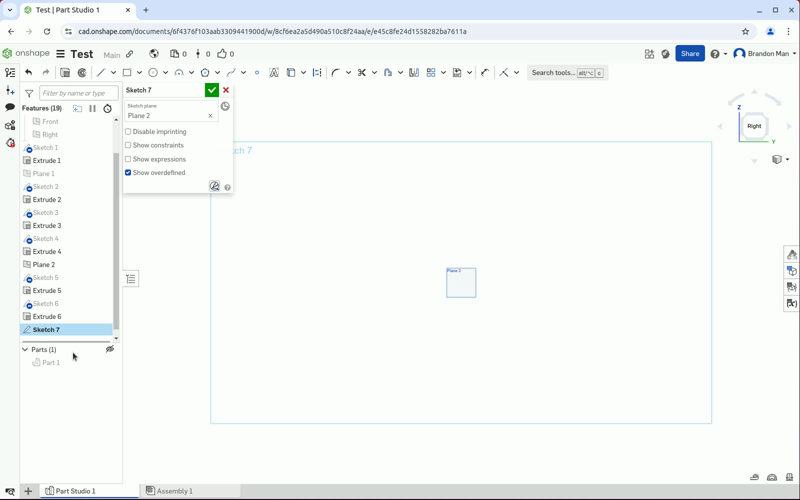
key(l)
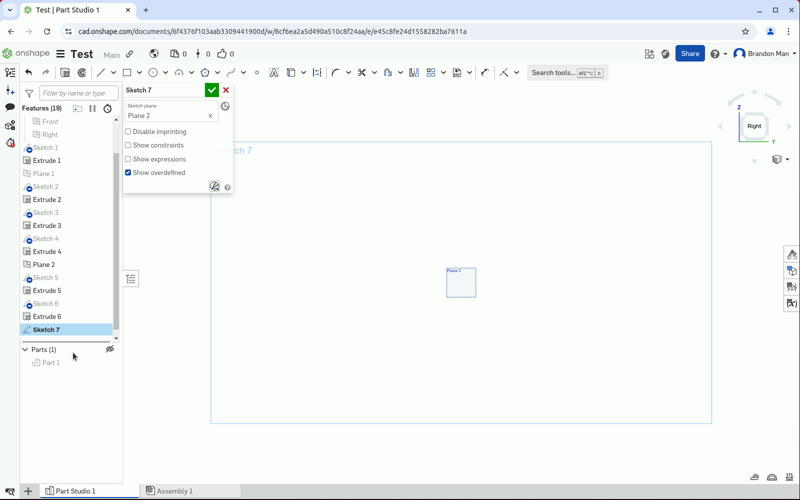
key_down(shift)
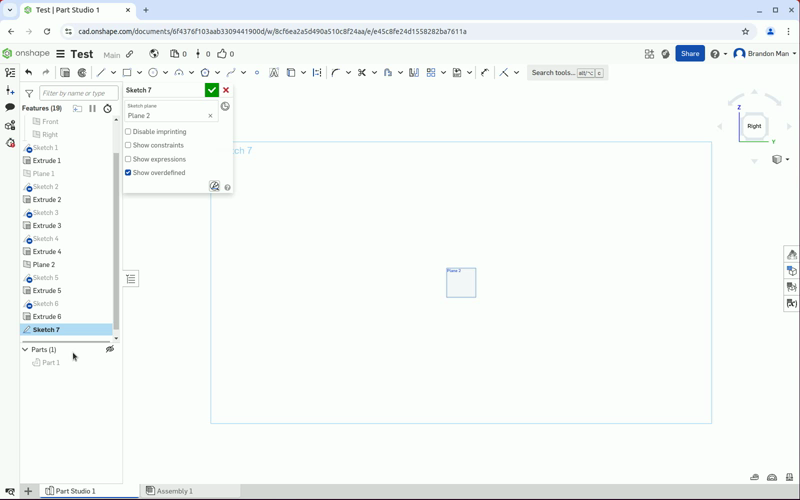
mouse_move(441, 282)
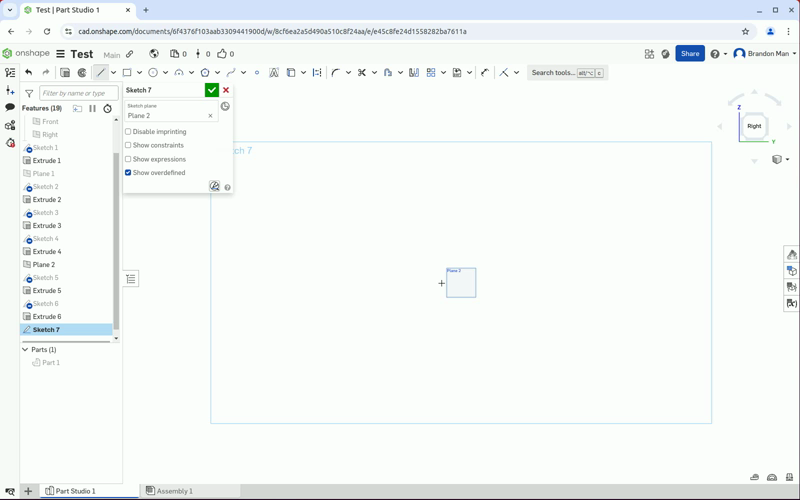
click(441, 282)
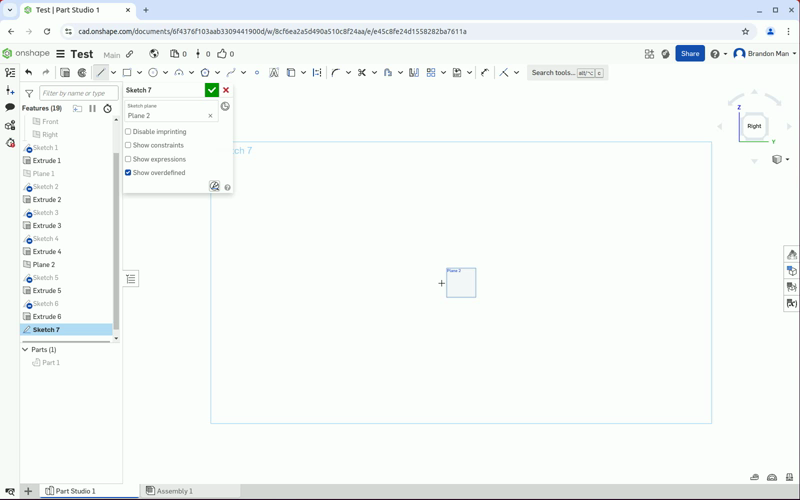
key_up(shift)
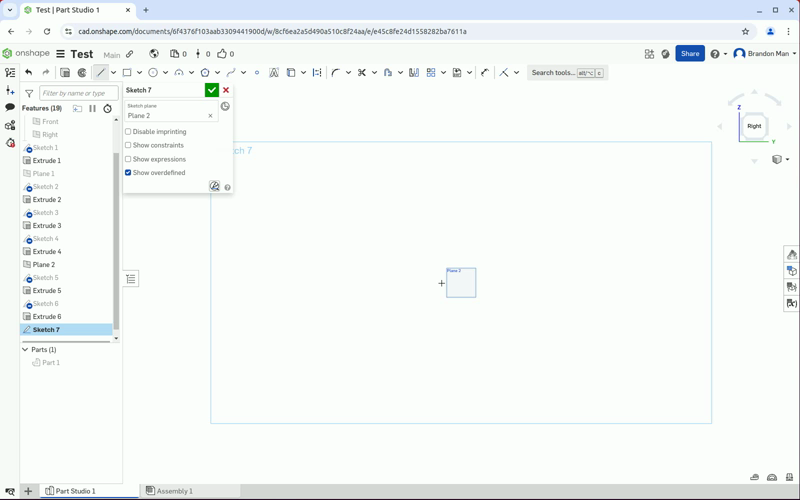
key_down(shift)
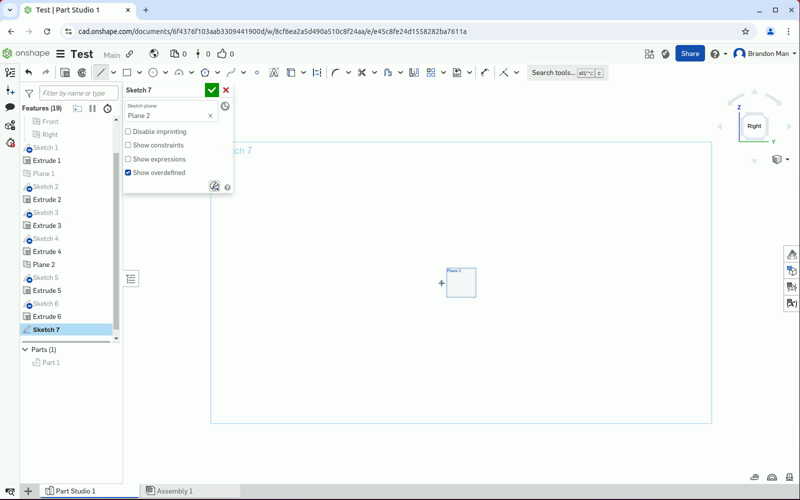
mouse_move(471, 282)
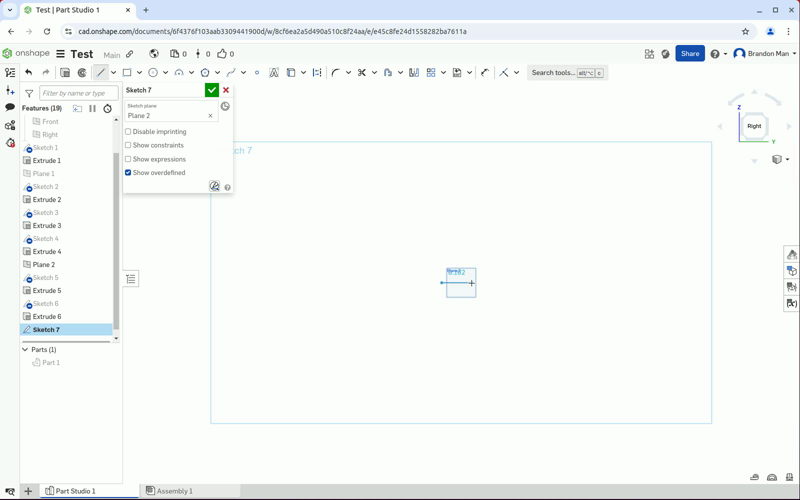
mouse_move(452, 272)
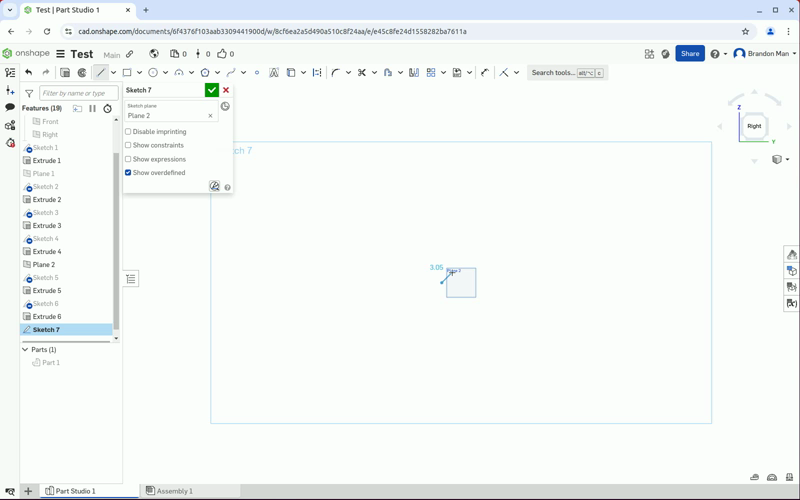
click(452, 272)
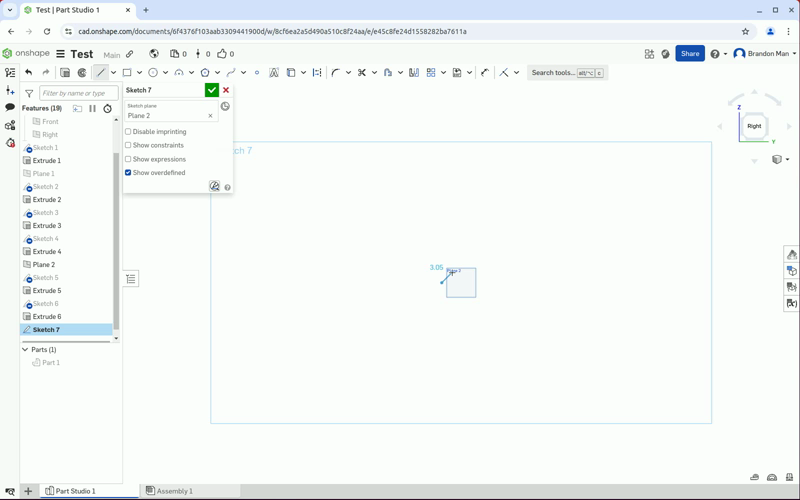
key_up(shift)
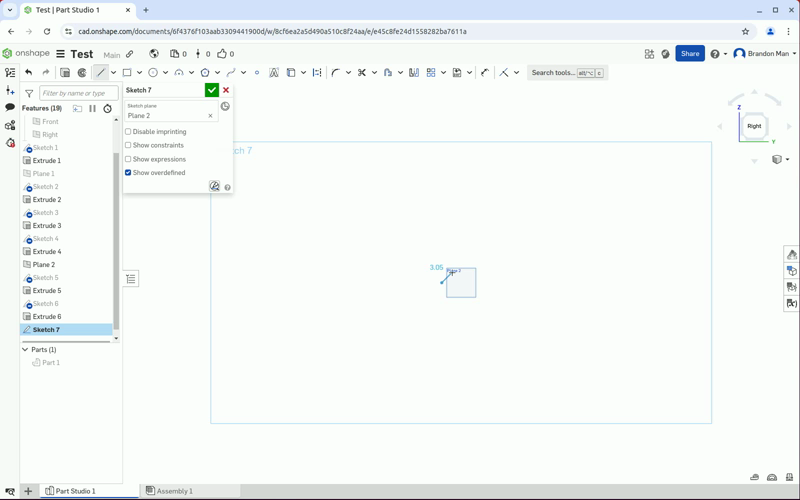
key_down(shift)
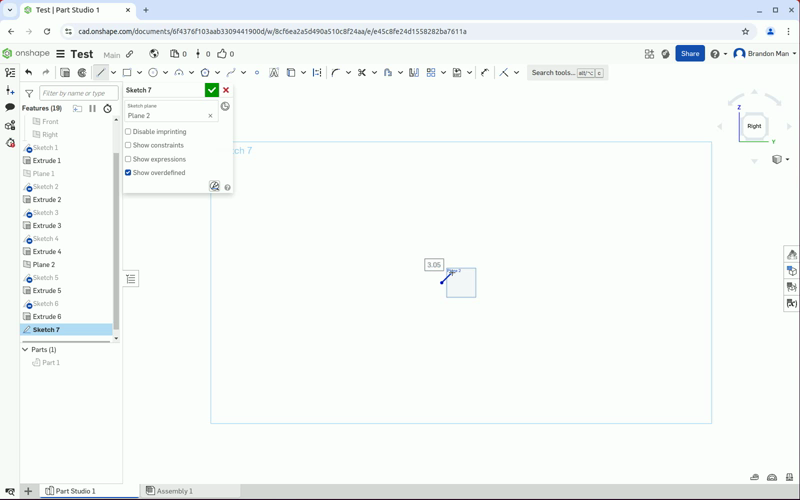
mouse_move(482, 272)
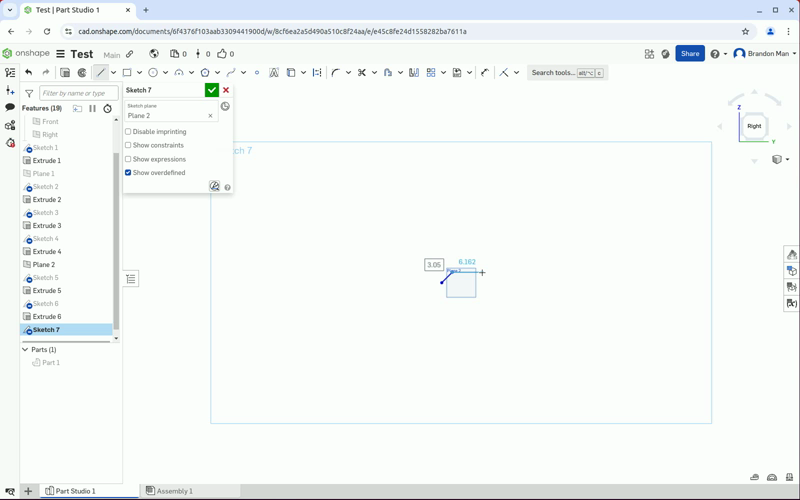
mouse_move(441, 272)
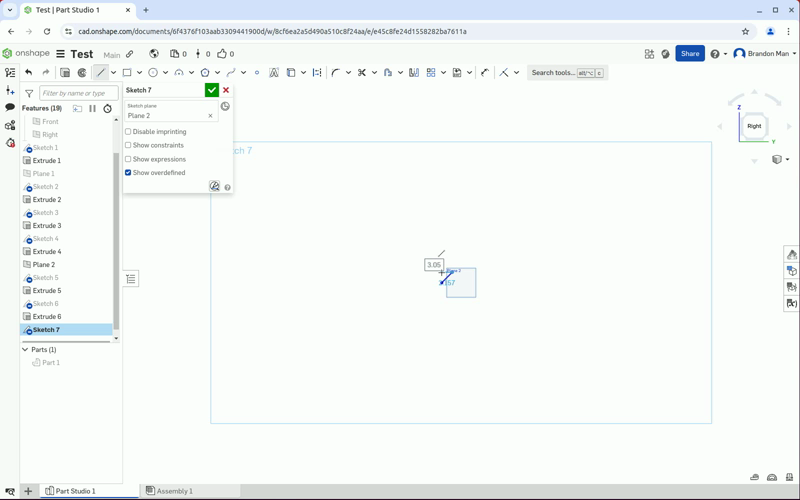
click(441, 272)
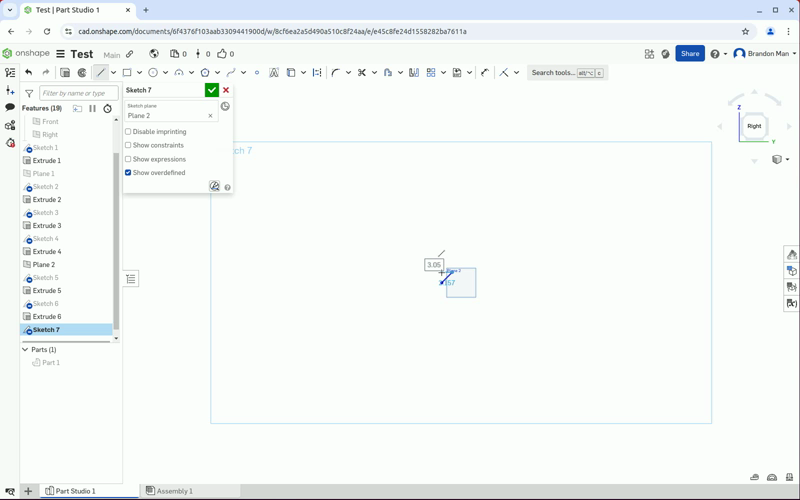
key_up(shift)
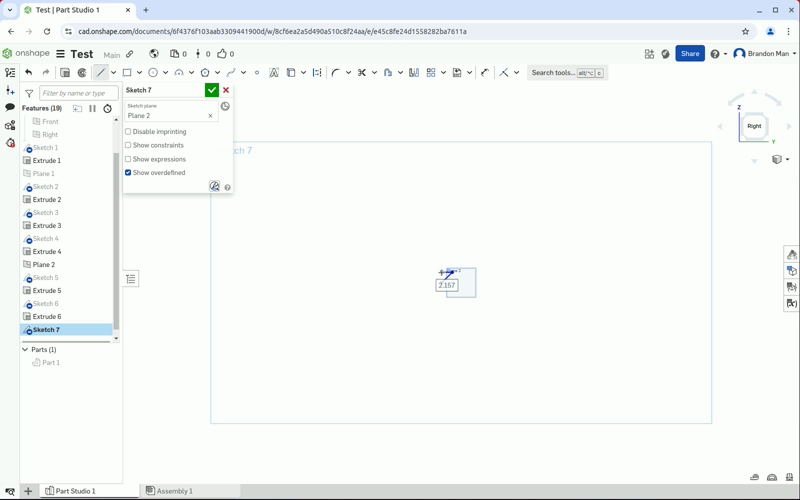
mouse_move(471, 272)
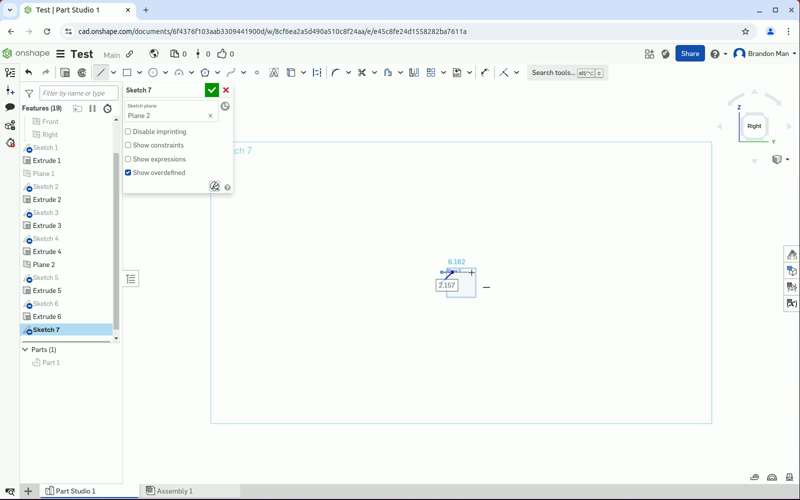
key_down(shift)
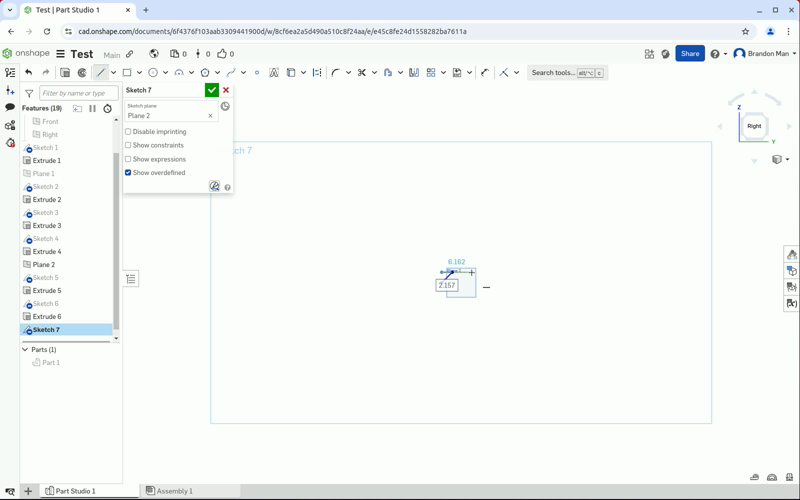
mouse_move(441, 282)
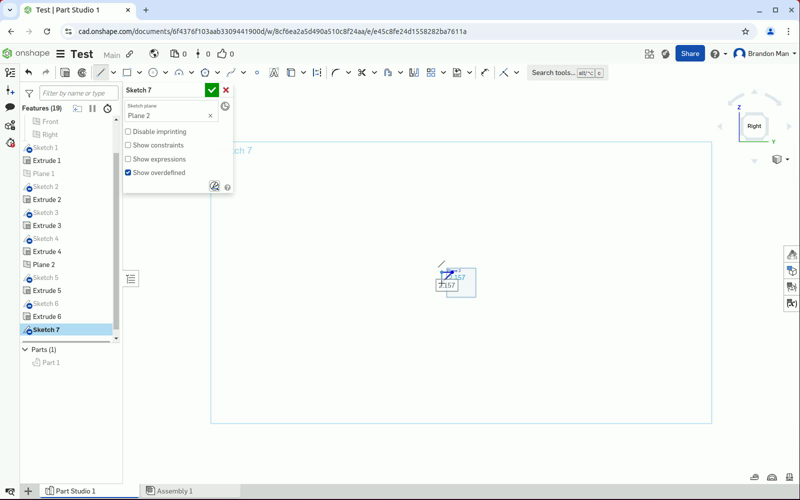
key_up(shift)
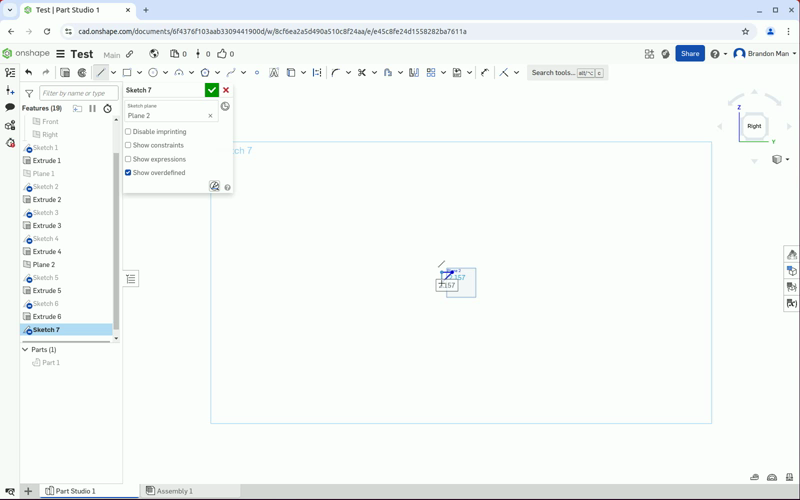
click(441, 282)
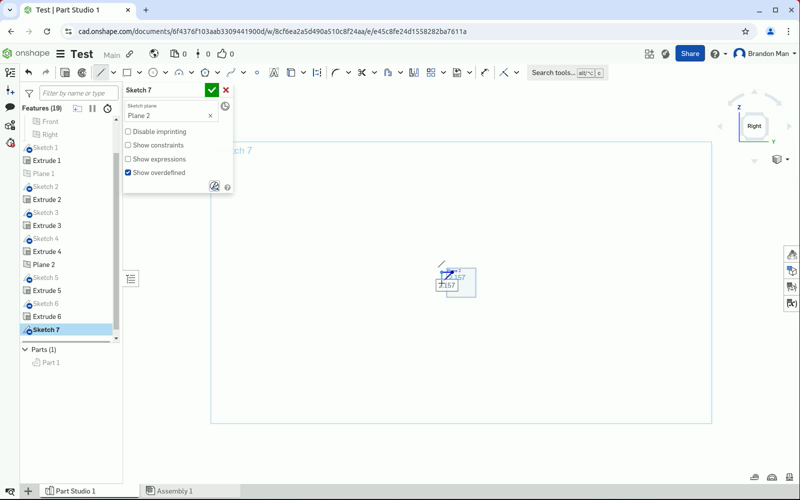
key(esc)
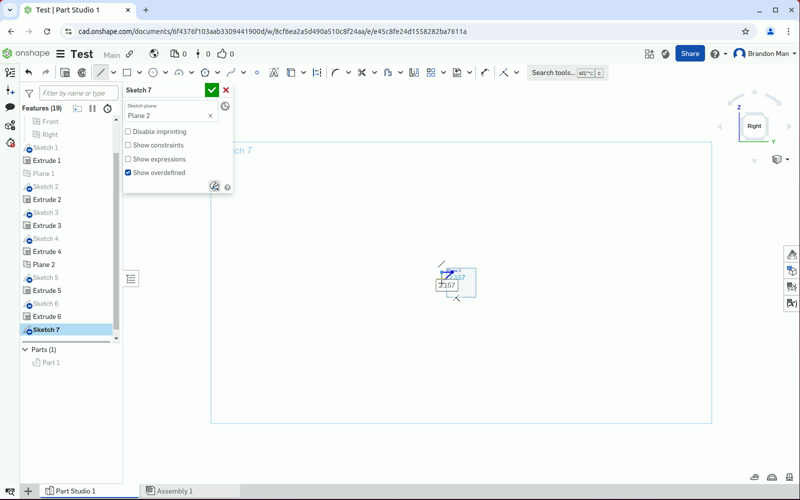
mouse_move(444, 276)
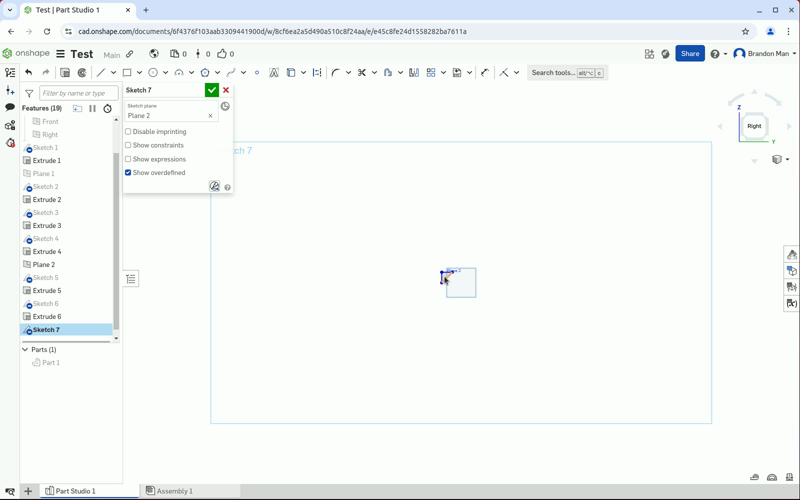
scroll(6)
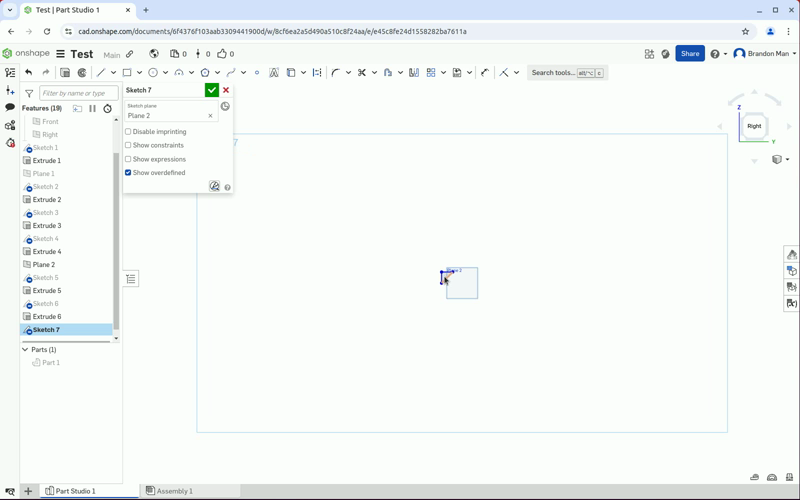
scroll(6)
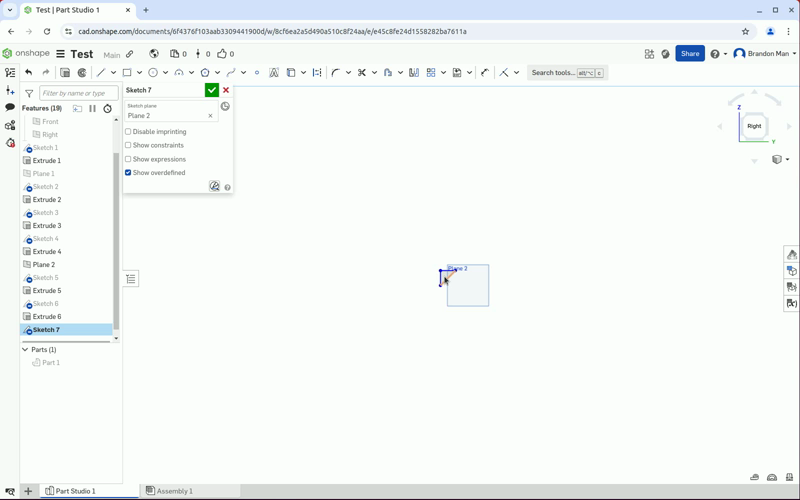
scroll(6)
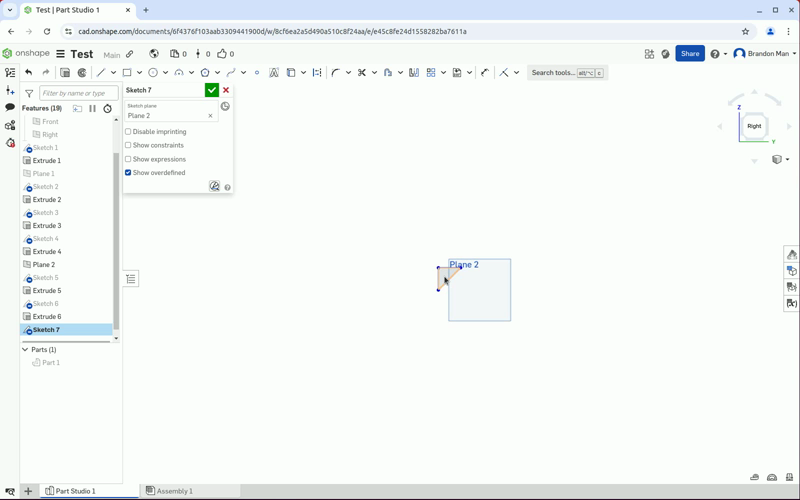
scroll(6)
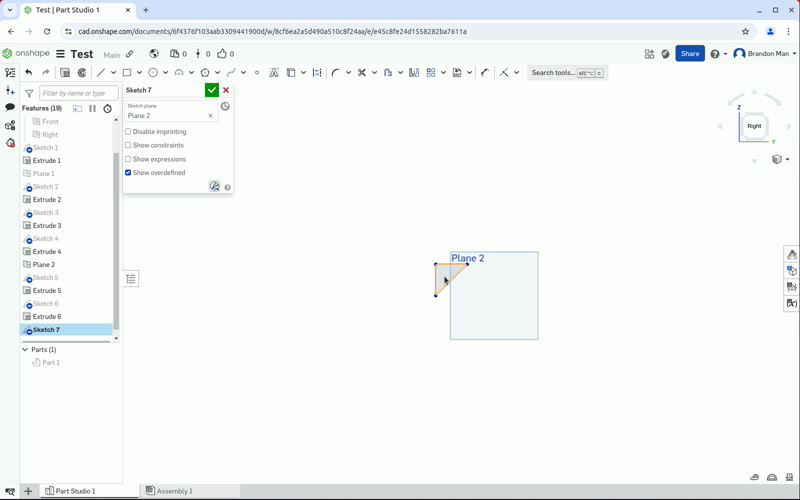
scroll(6)
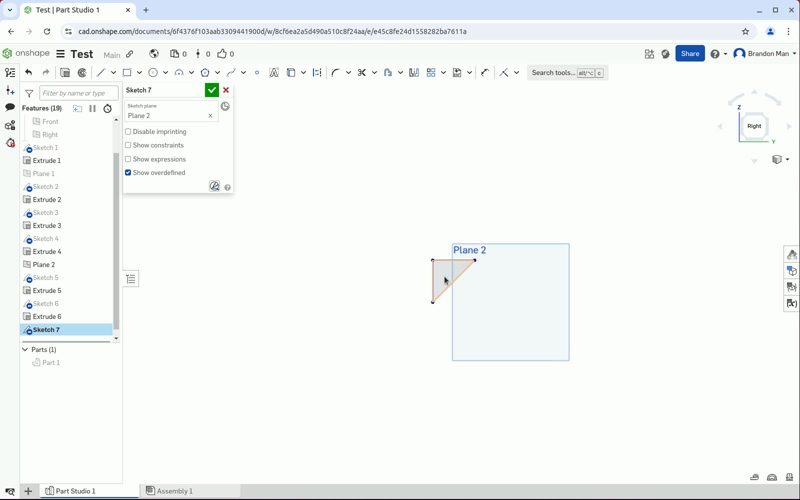
scroll(6)
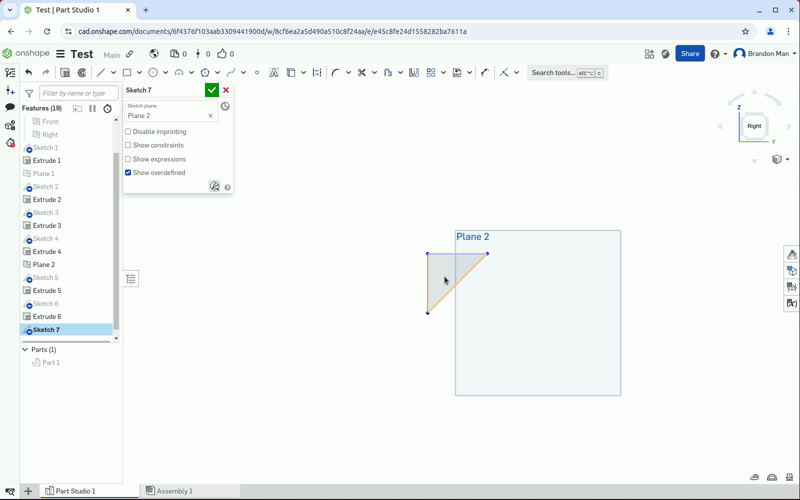
scroll(6)
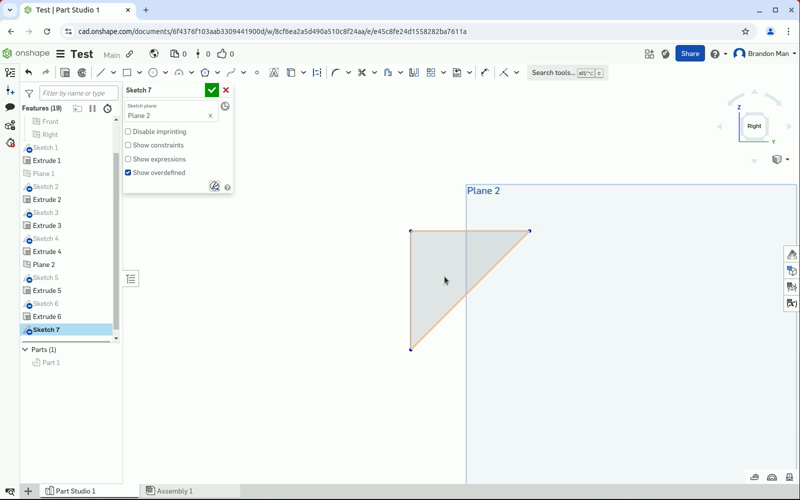
click(444, 276)
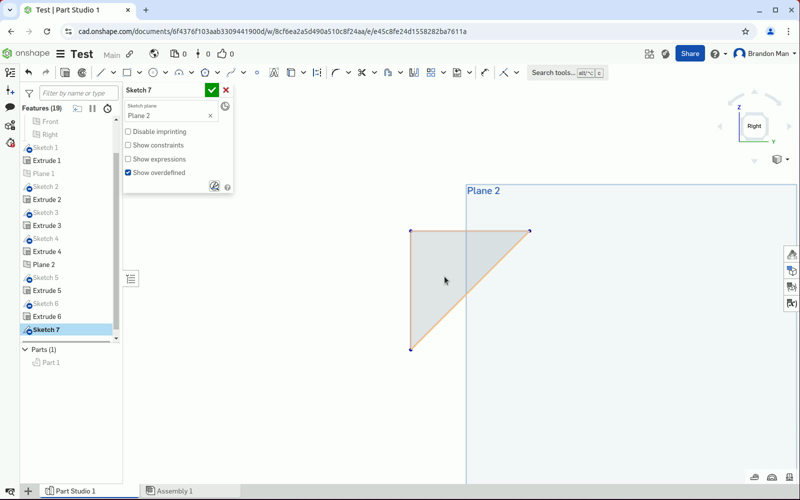
scroll(-6)
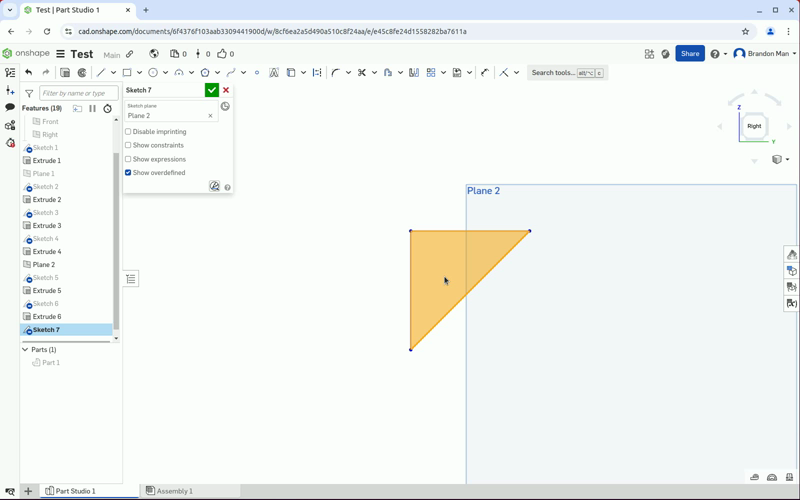
scroll(-6)
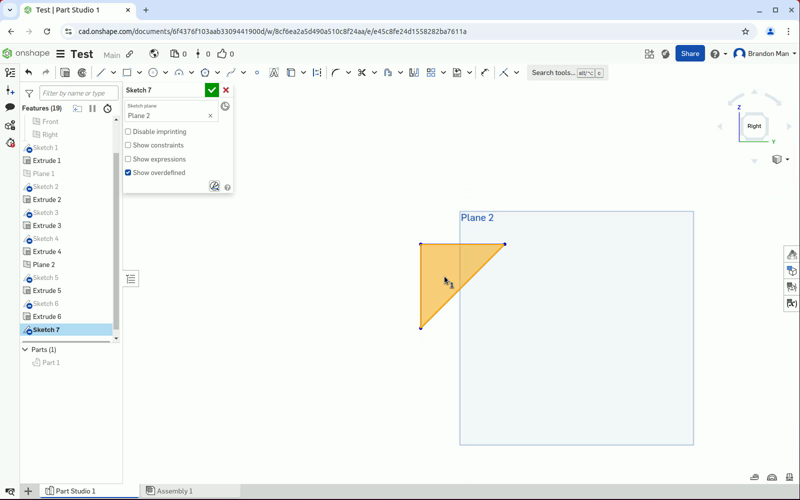
scroll(-6)
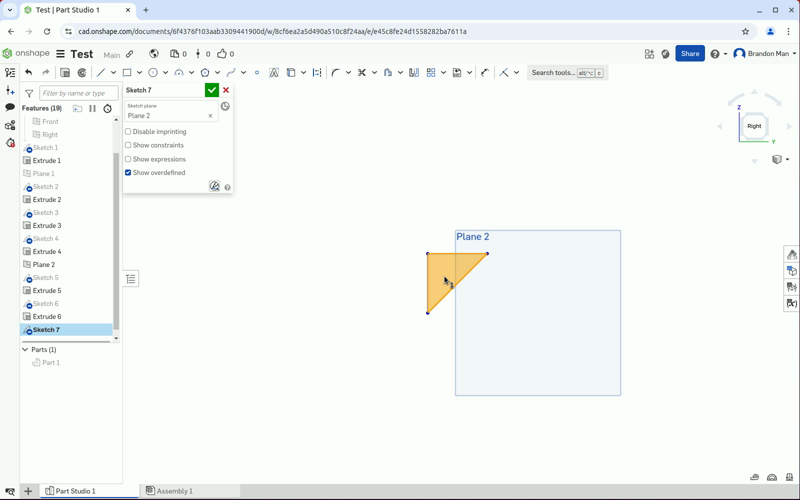
scroll(-6)
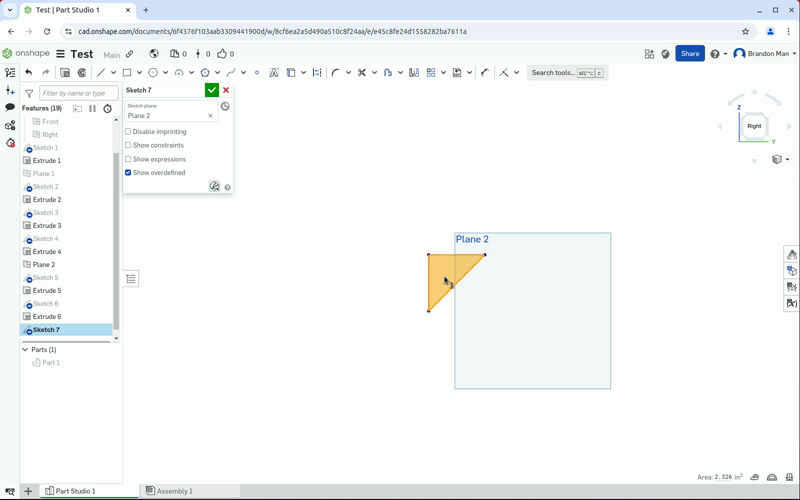
scroll(-6)
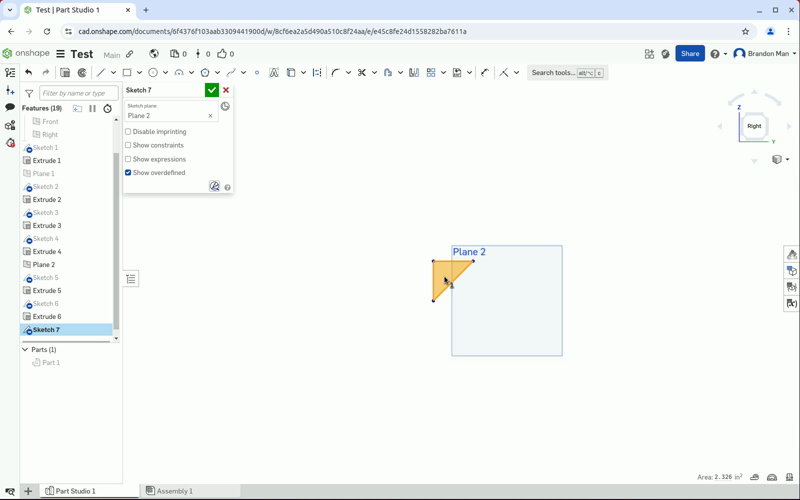
scroll(-6)
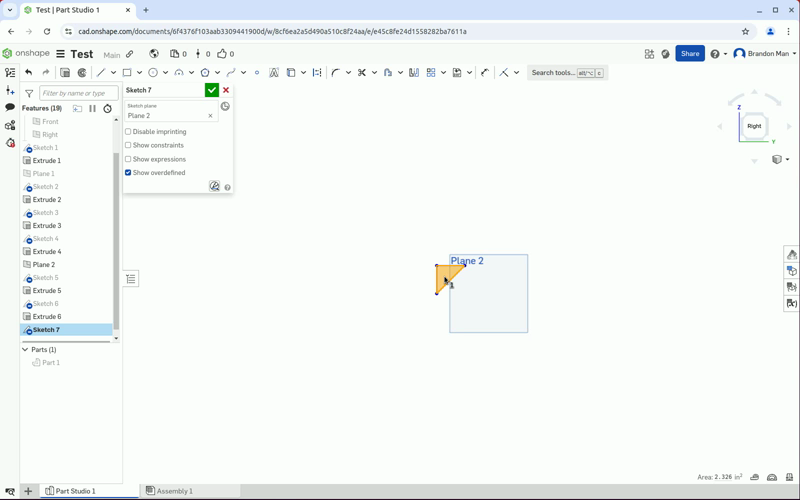
scroll(-6)
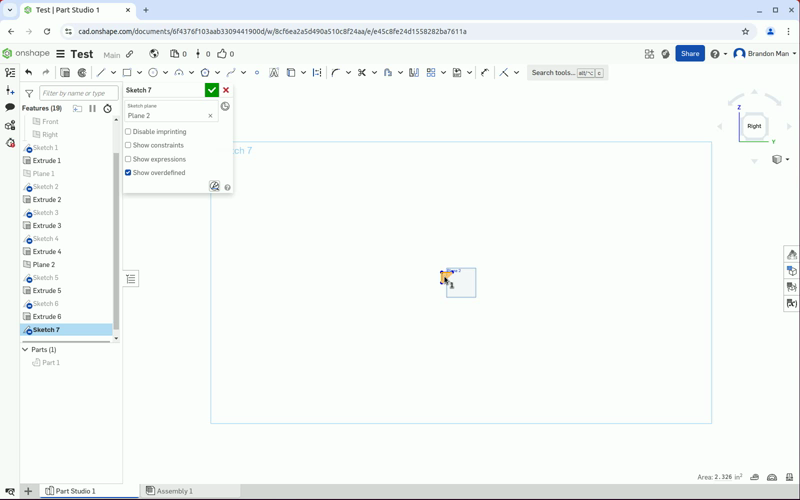
mouse_move(73, 352)
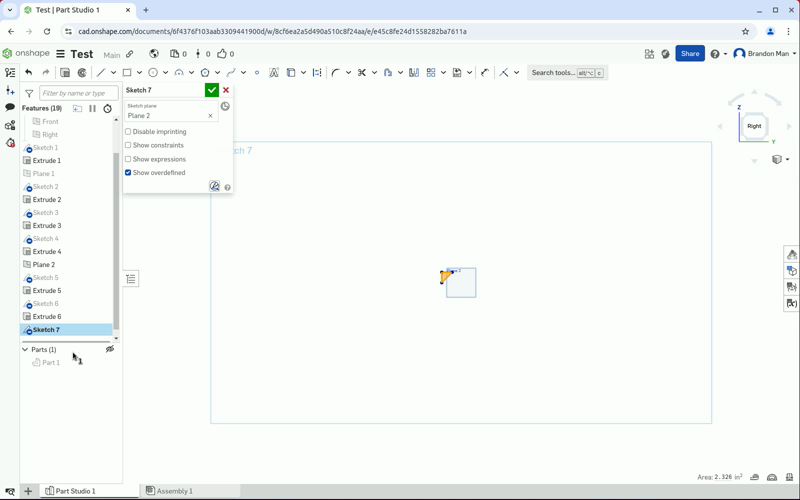
key(shift+y)
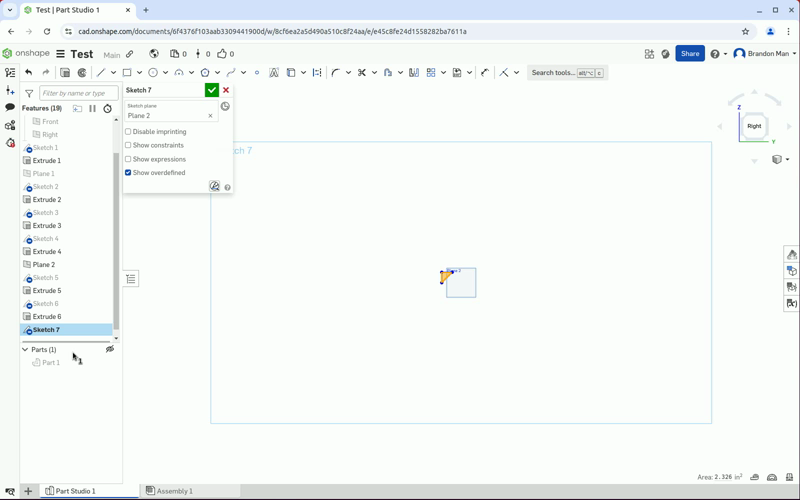
key(shift+e)
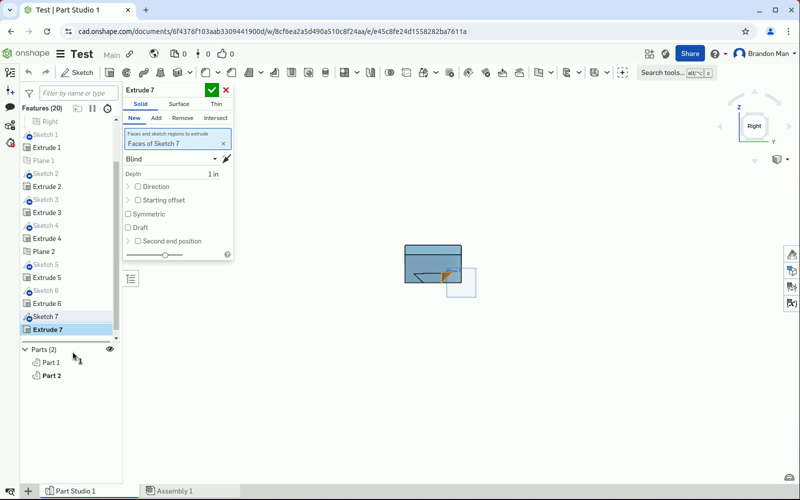
mouse_move(143, 106)
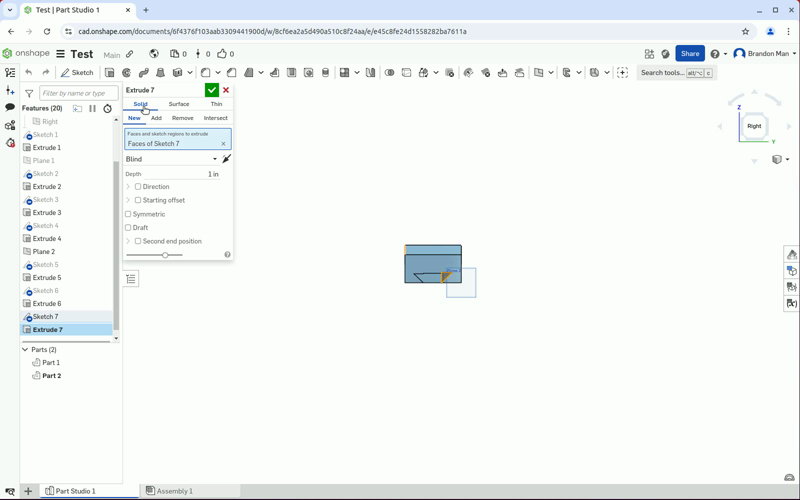
click(143, 106)
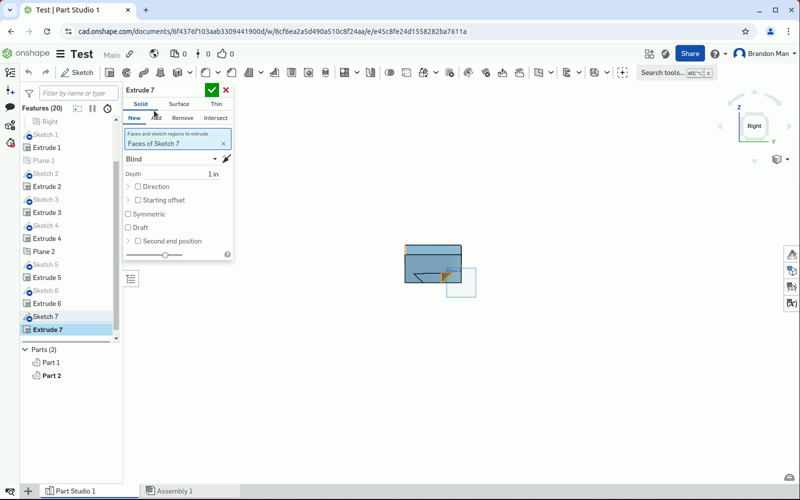
mouse_move(186, 120)
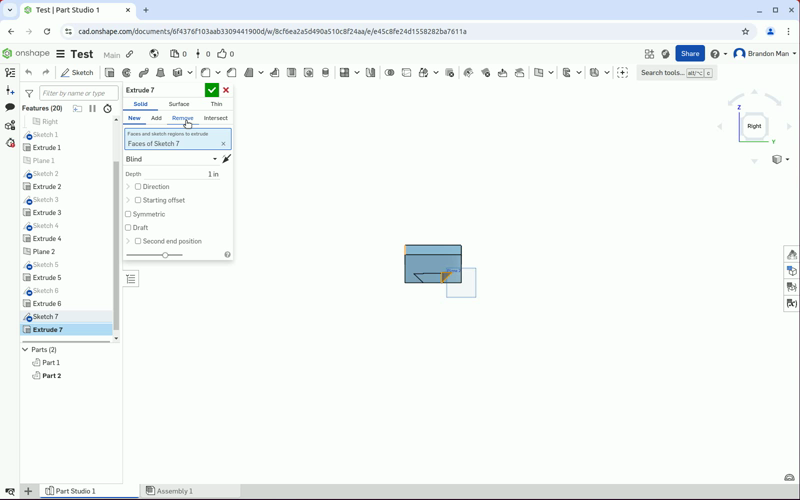
click(186, 120)
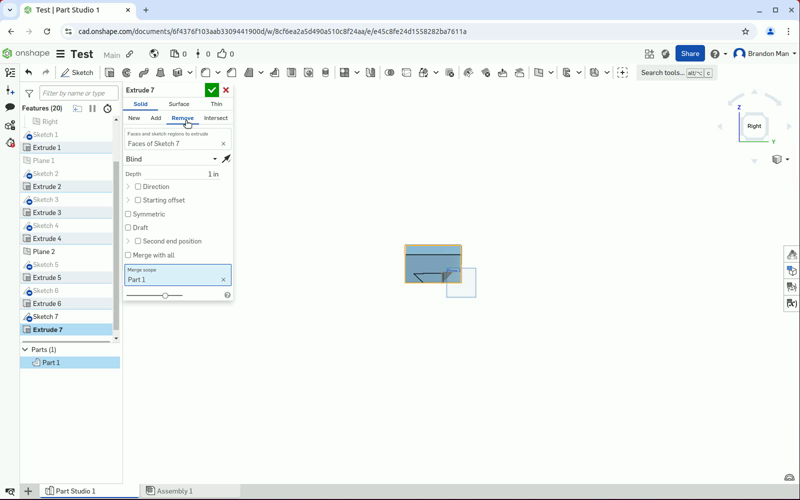
key(tab, 4)
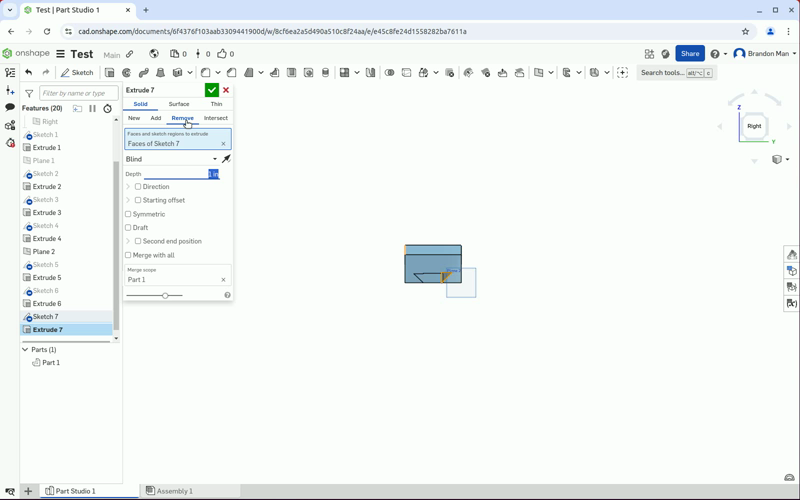
text(23.108)
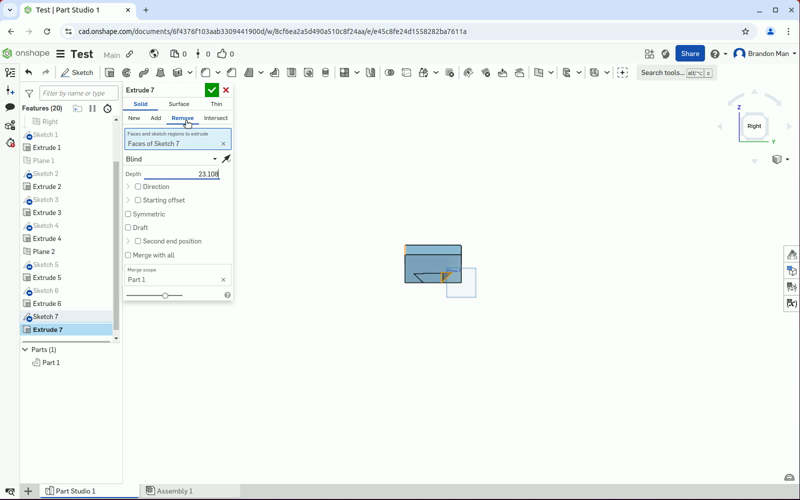
key(tab, 6)
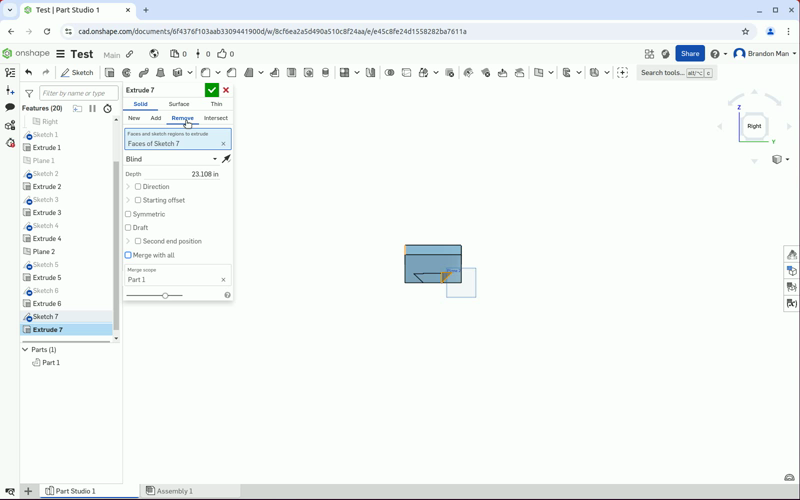
key(space)
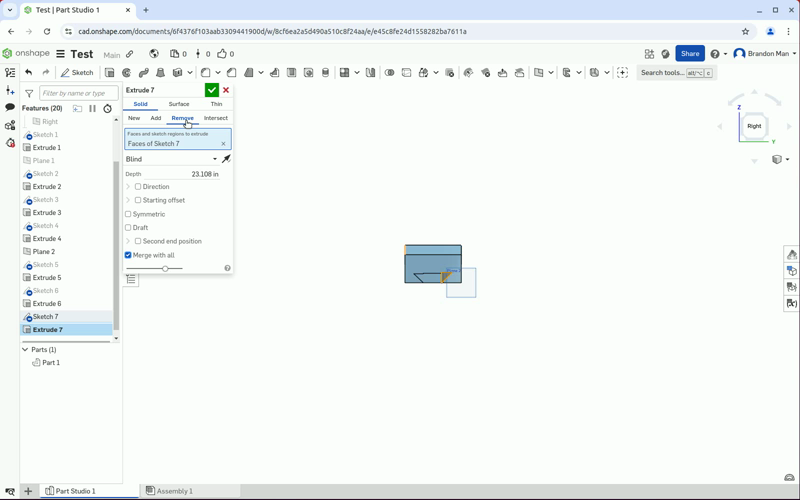
key(enter)
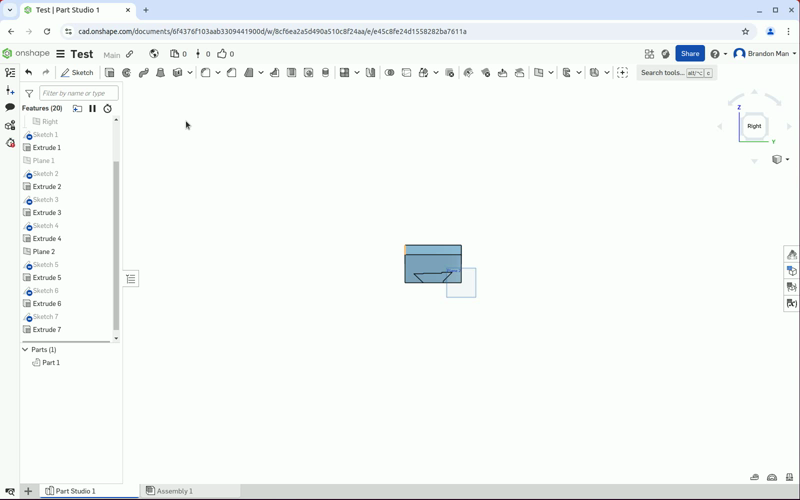
key(shift+h)
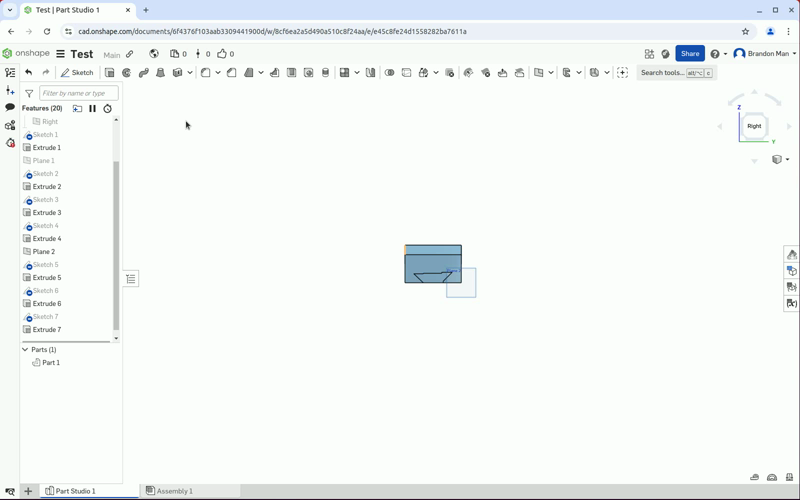
key(shift+h)
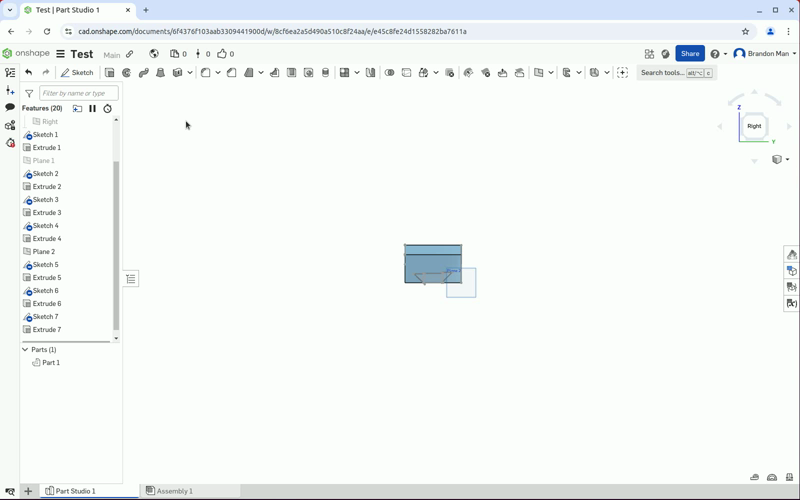
key(shift+7)
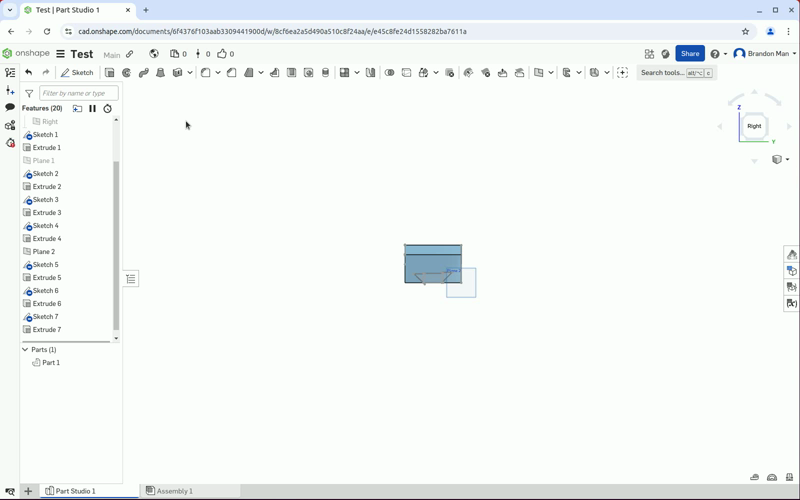
key(right, 2)
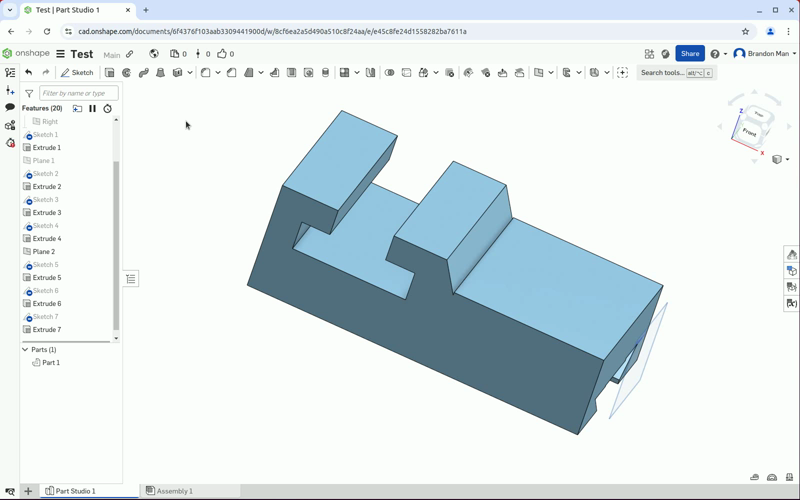
key(down, 2)
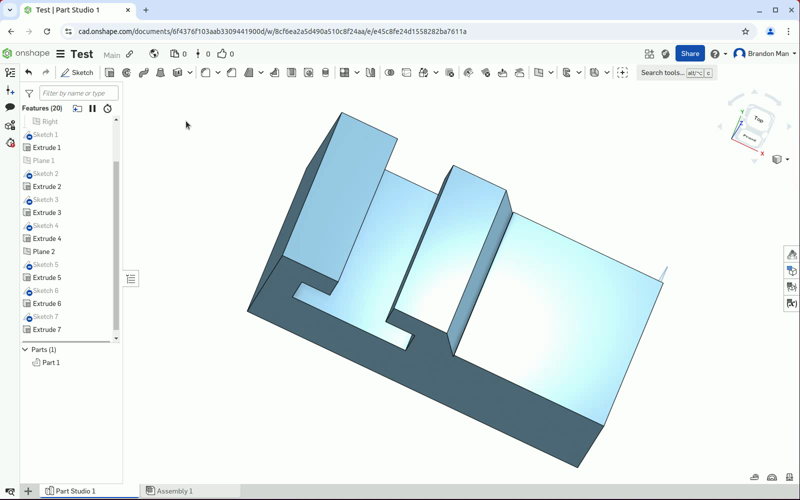
key(up, 2)
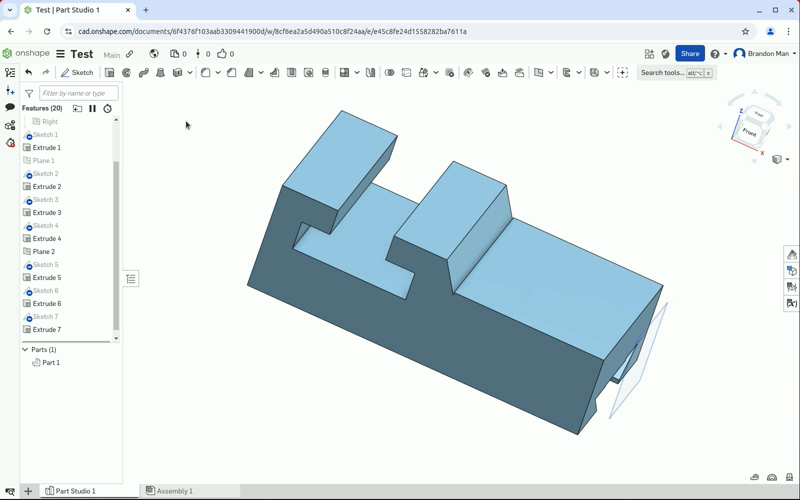
key(left, 2)
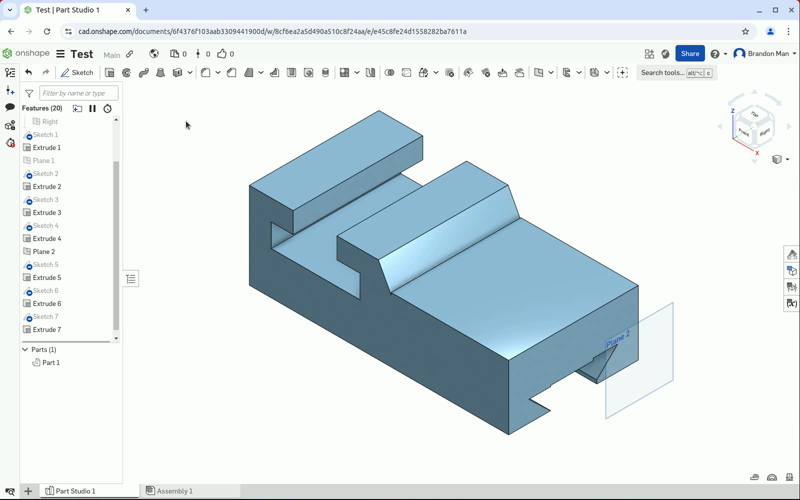
mouse_move(69, 137)
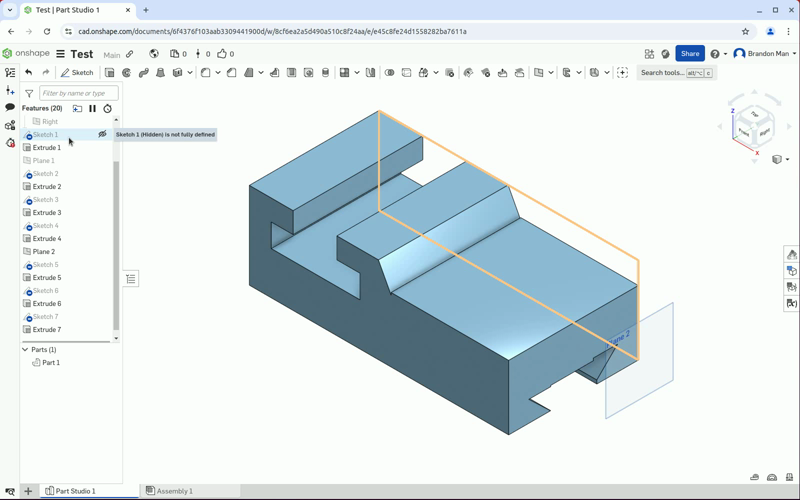
click(69, 137)